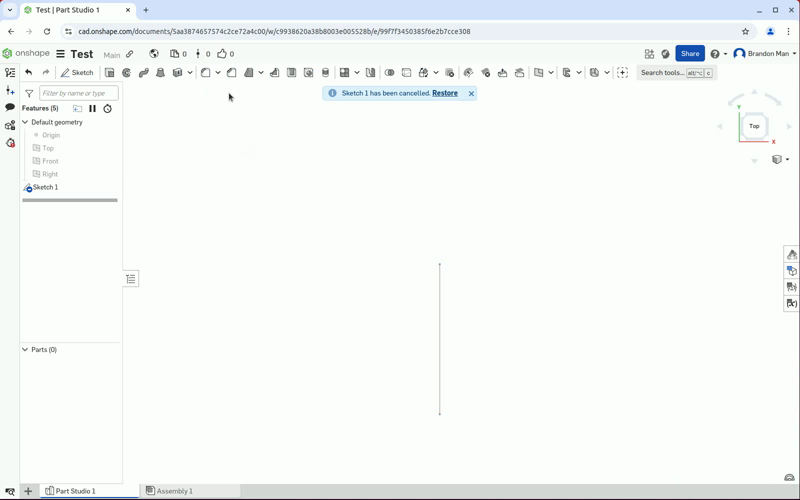
key(shift+h)
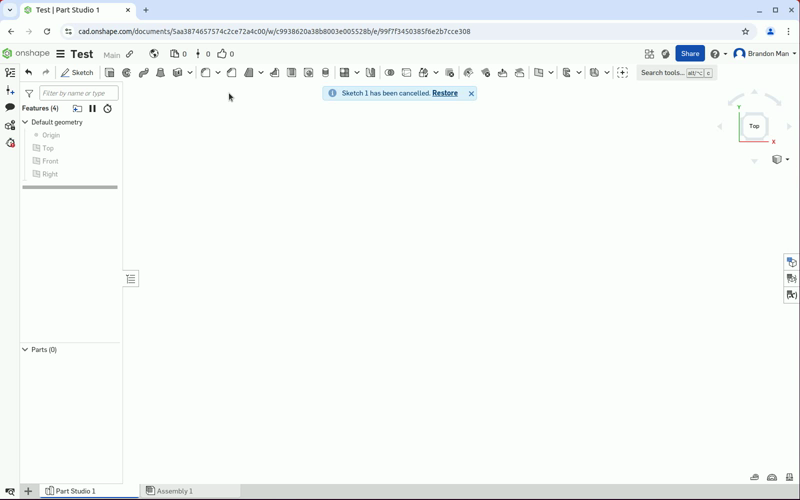
mouse_move(73, 352)
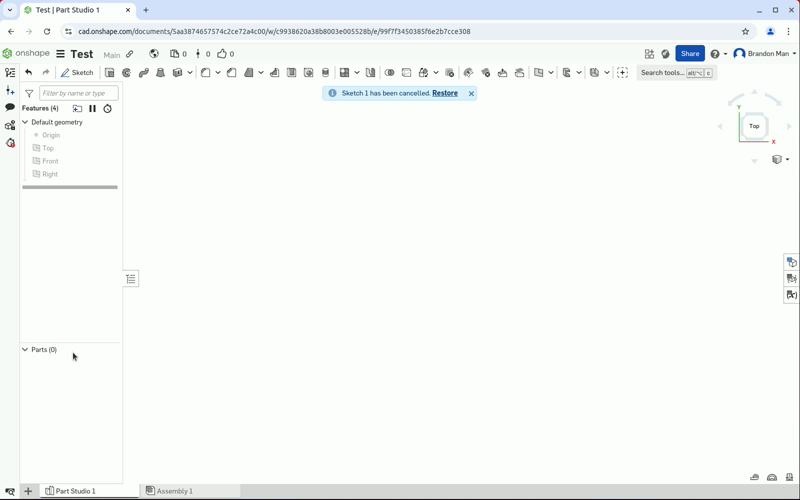
key(y)
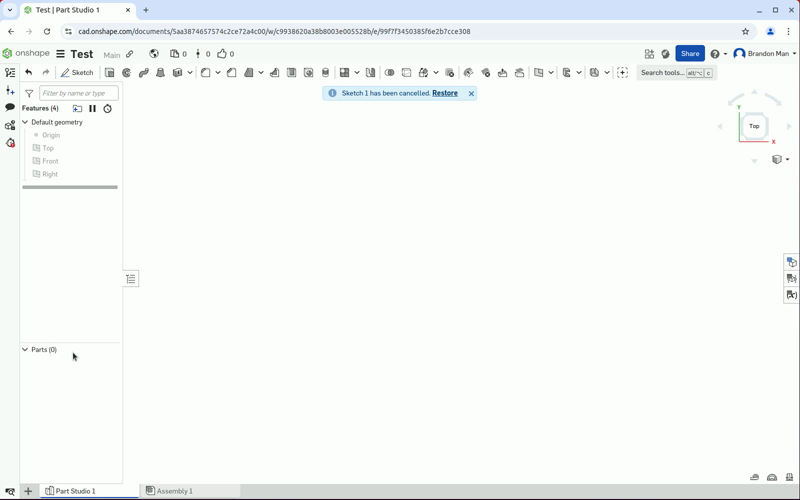
key(shift+p)
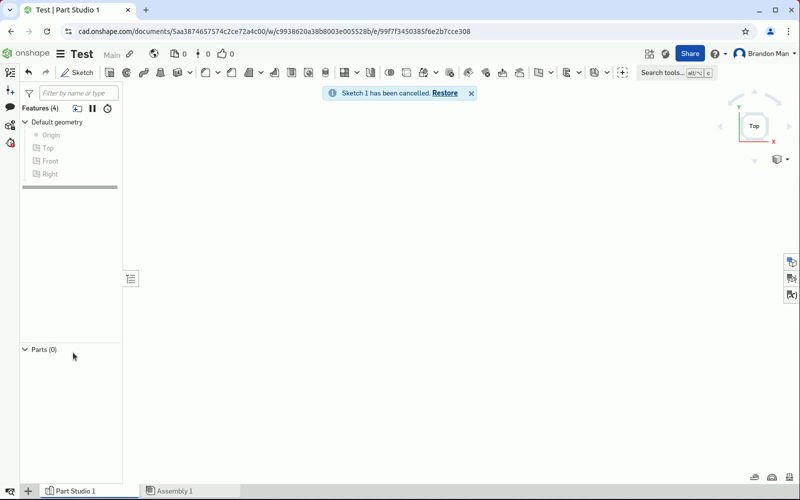
key(space)
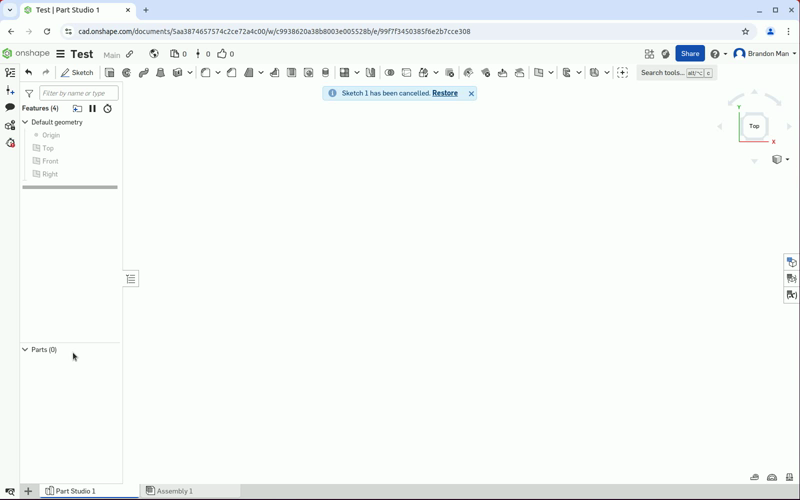
key_down(shift)
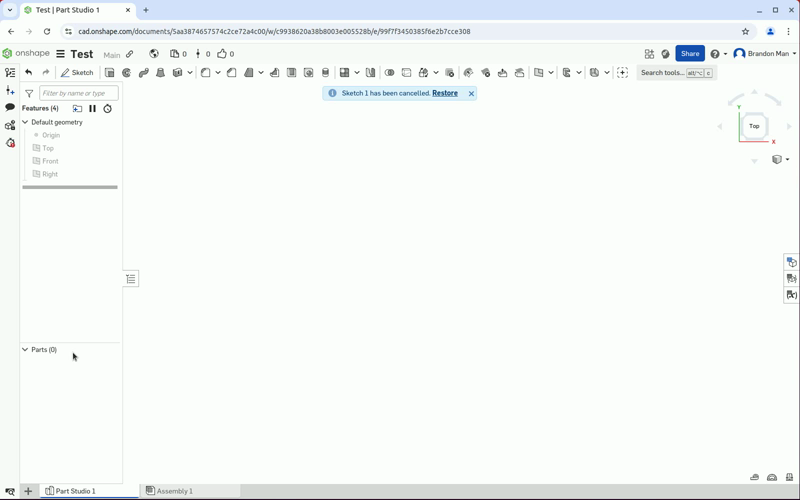
key(up)
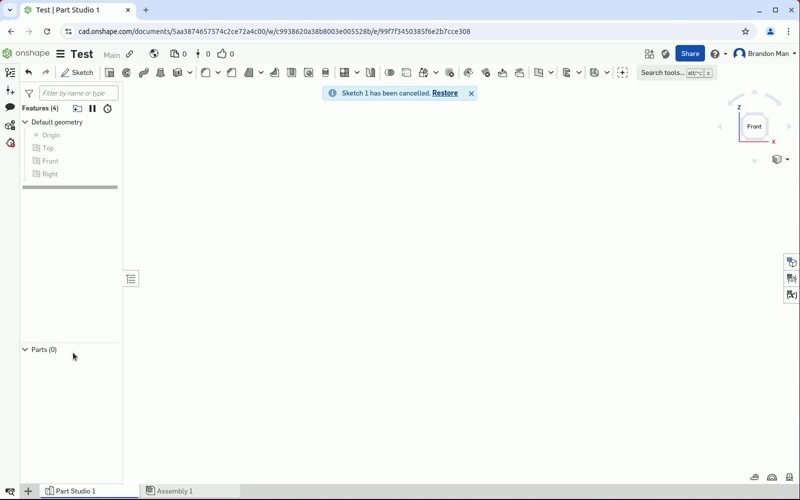
key_up(shift)
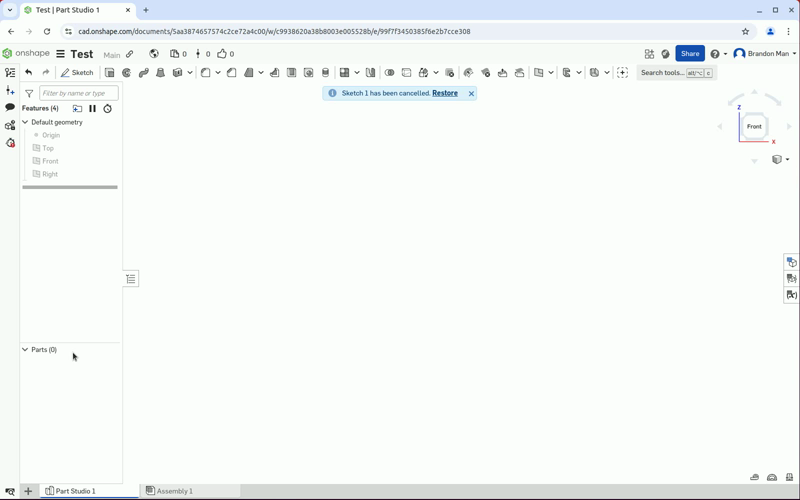
mouse_move(73, 352)
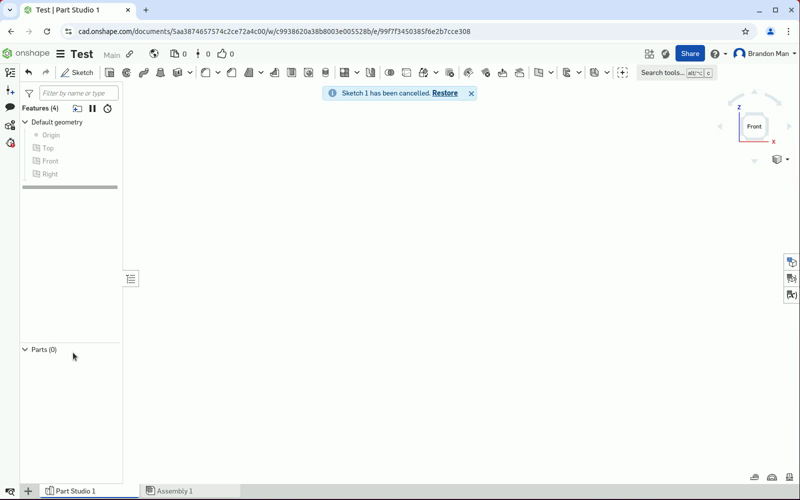
key(shift+y)
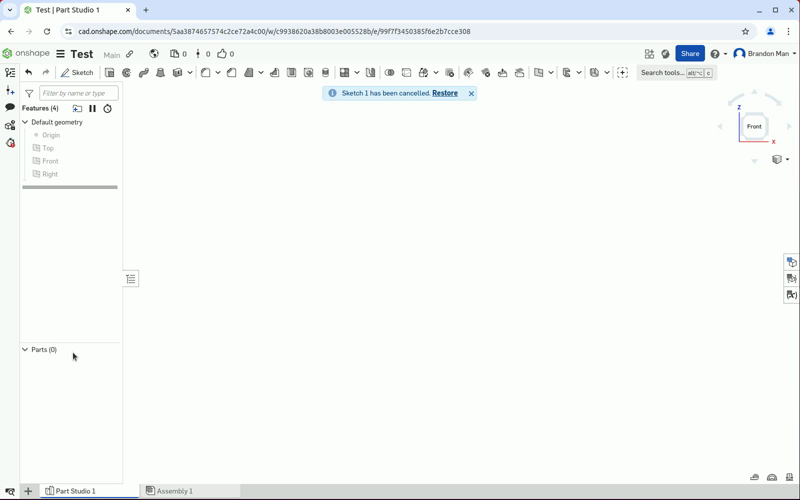
key(shift+s)
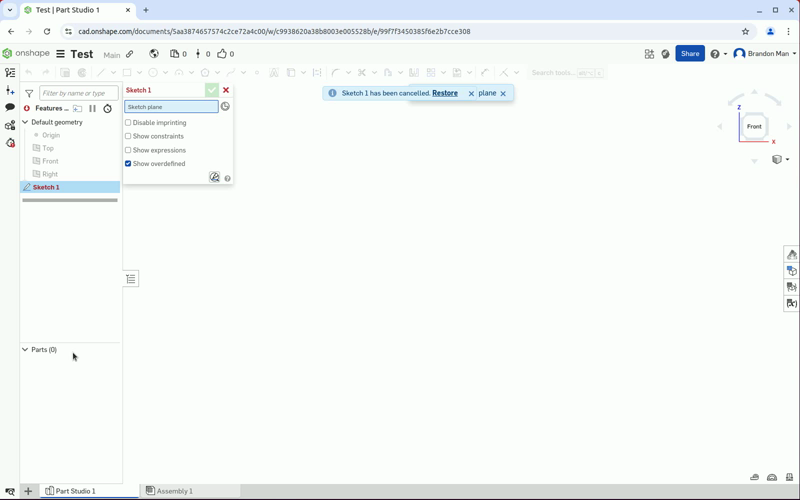
mouse_move(73, 163)
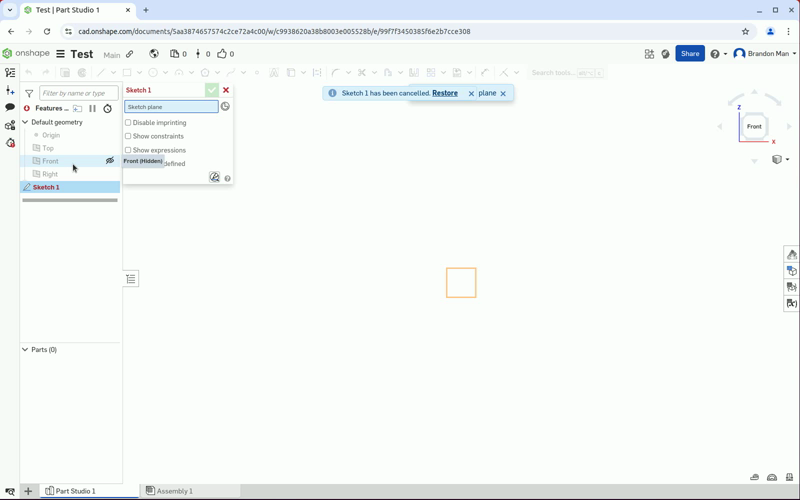
click(73, 163)
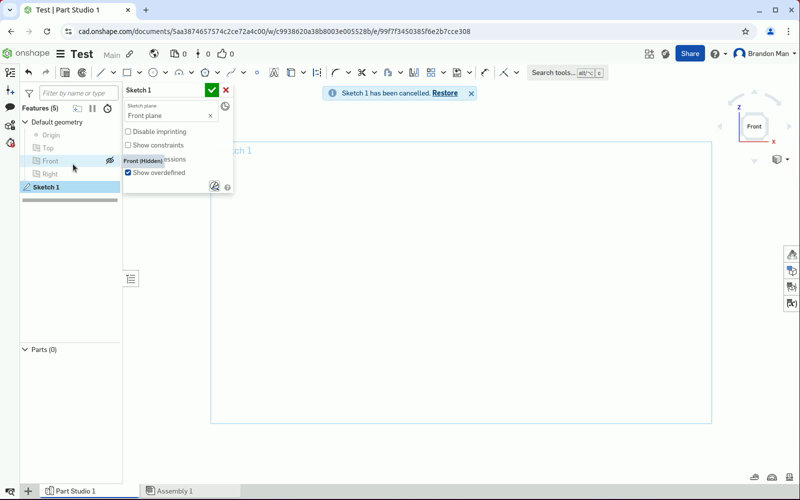
mouse_move(73, 352)
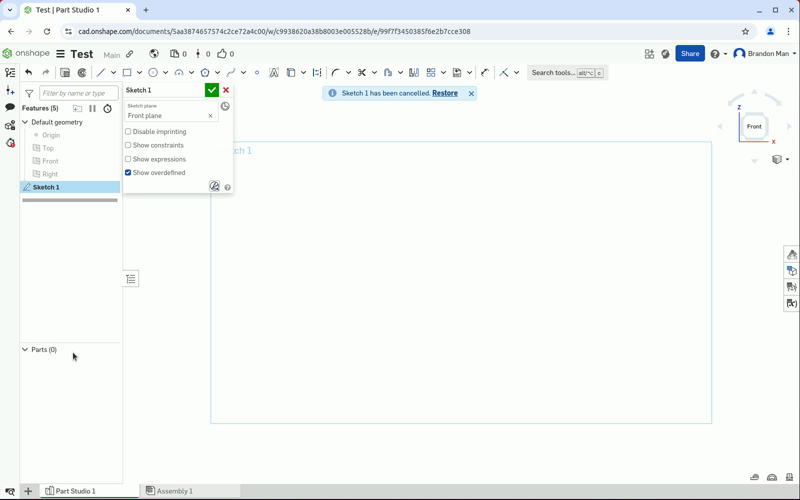
key(y)
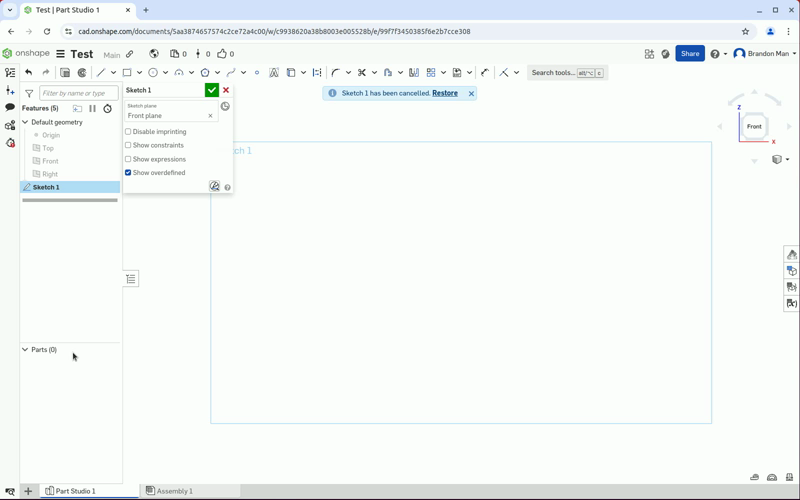
key(l)
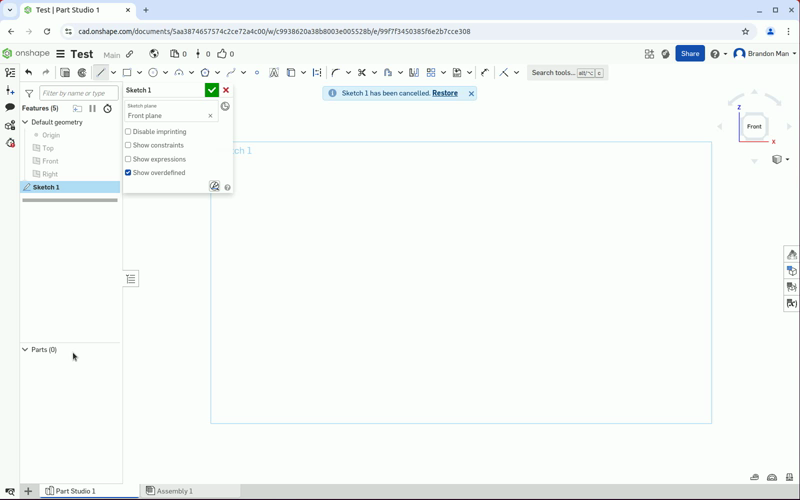
key_down(shift)
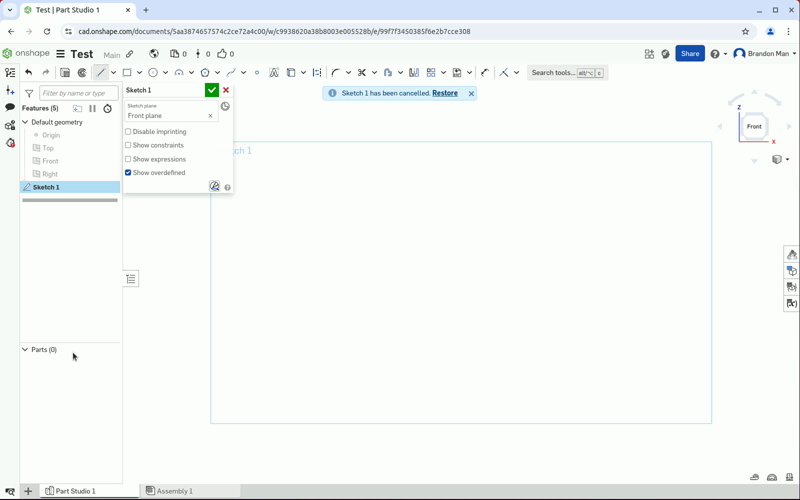
mouse_move(460, 339)
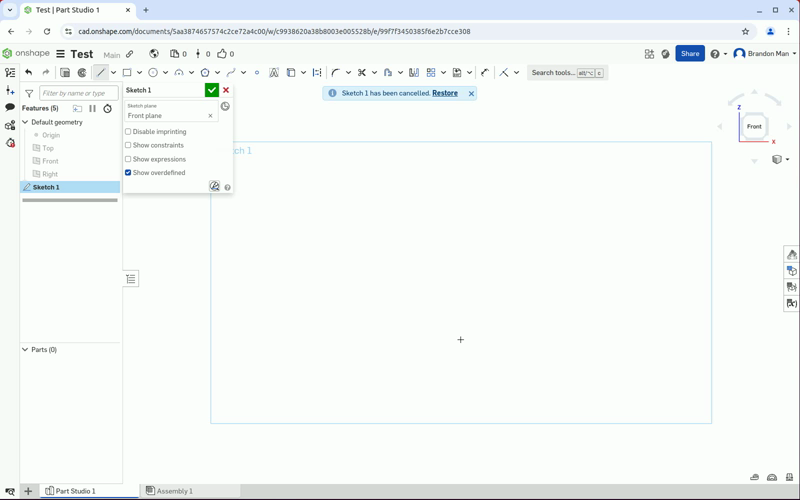
click(460, 339)
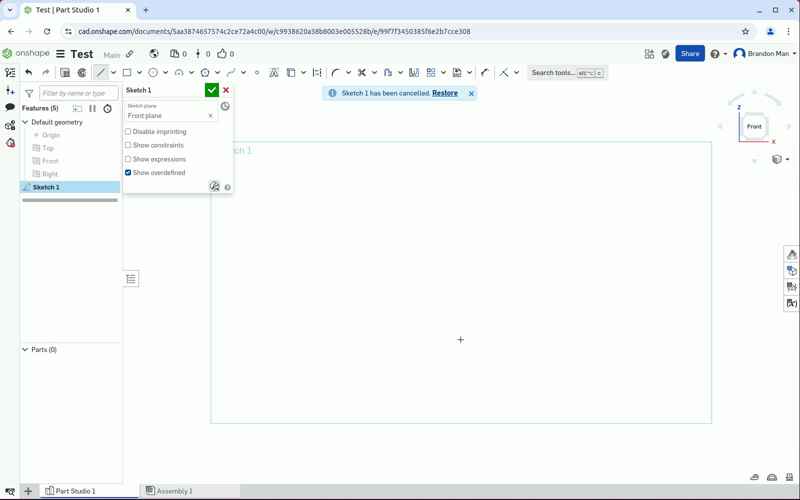
key_up(shift)
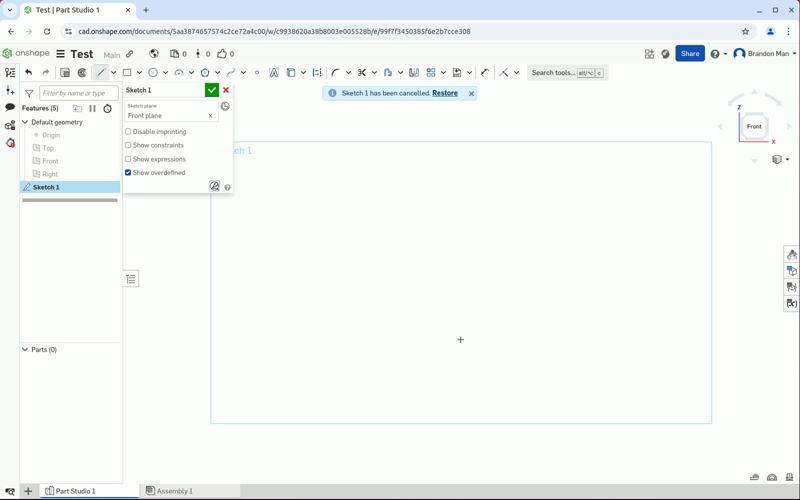
key_down(shift)
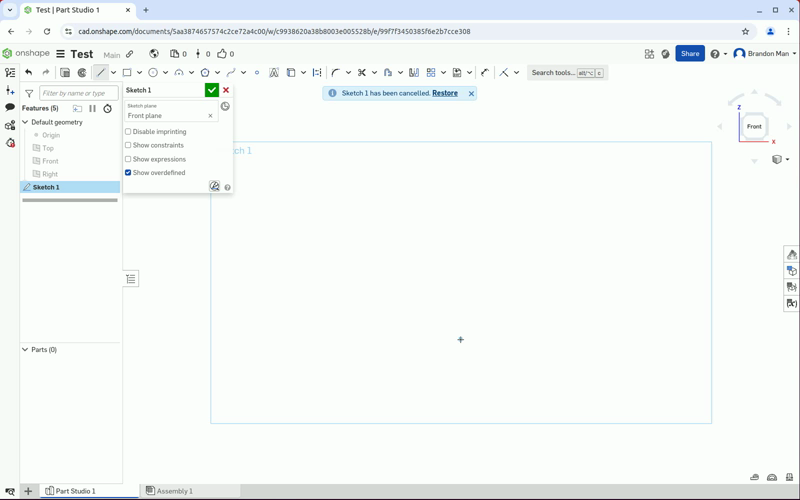
mouse_move(490, 339)
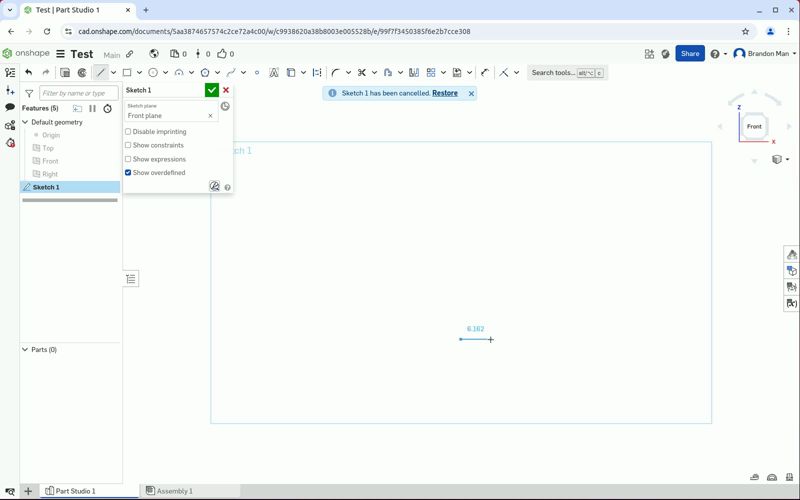
mouse_move(517, 339)
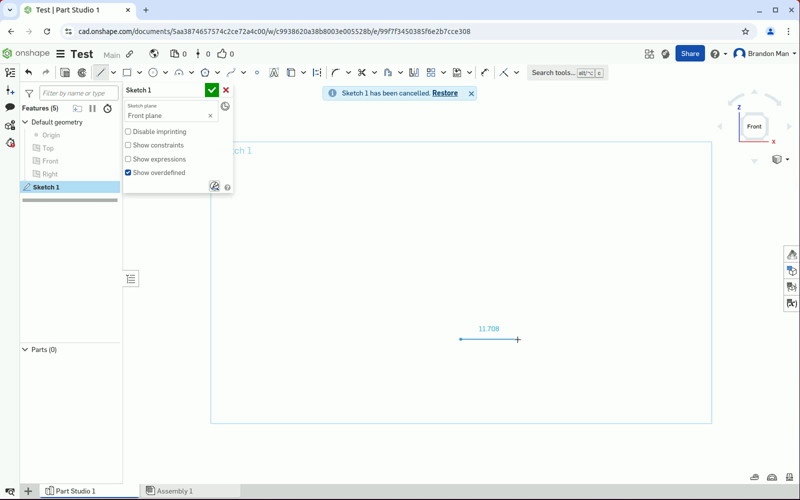
click(517, 339)
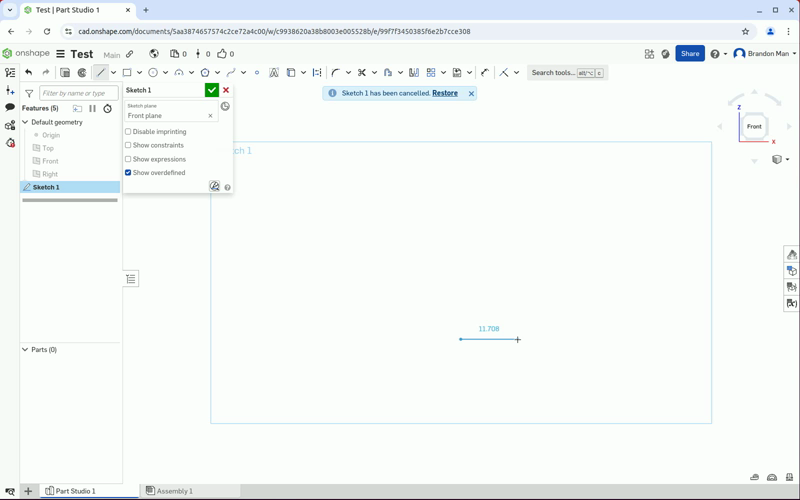
key_up(shift)
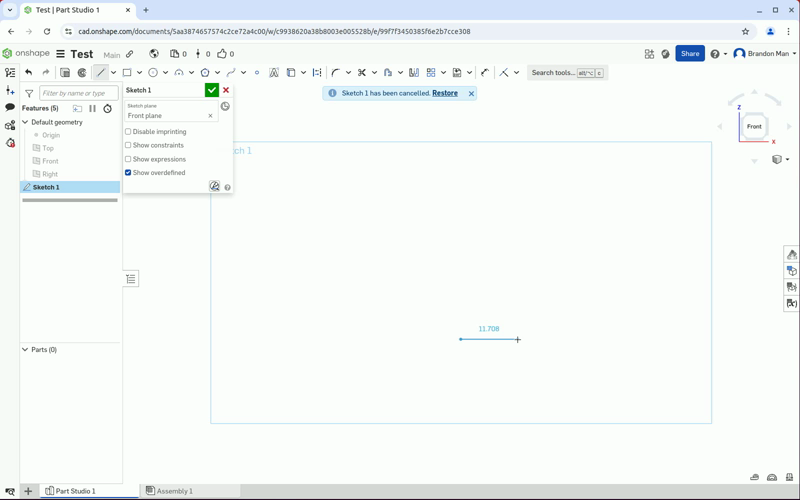
key_down(shift)
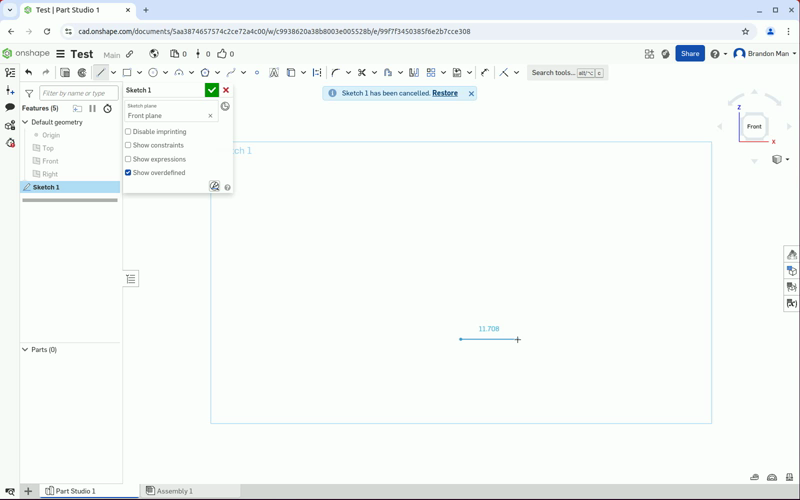
mouse_move(547, 339)
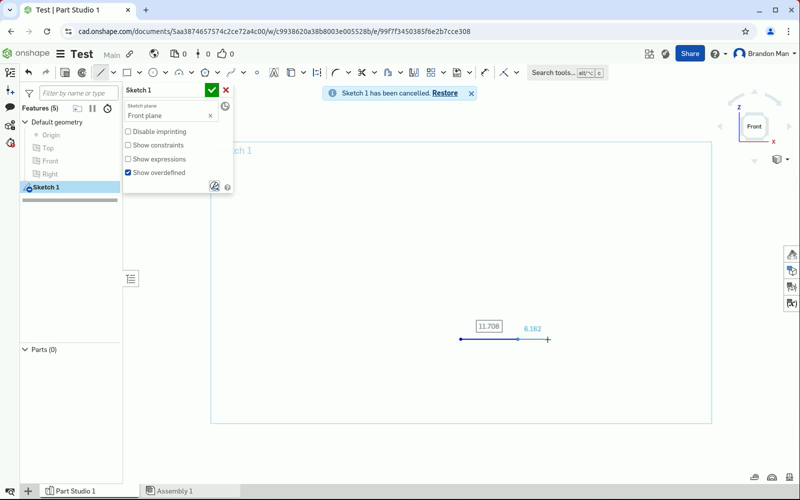
mouse_move(517, 282)
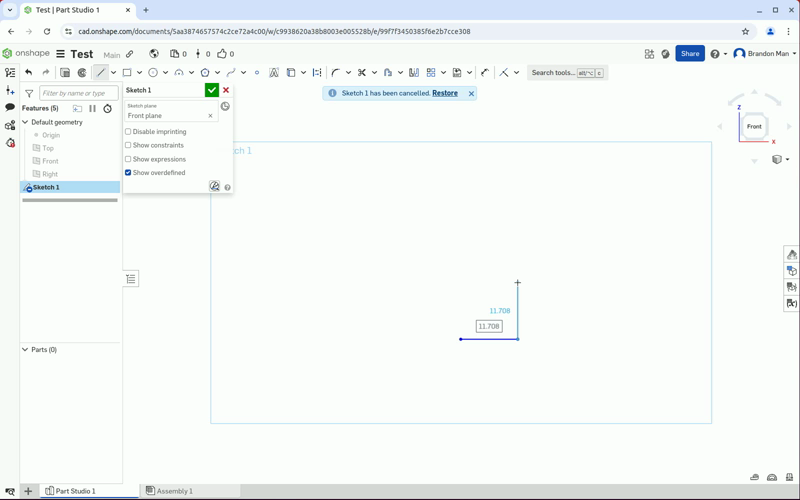
click(517, 282)
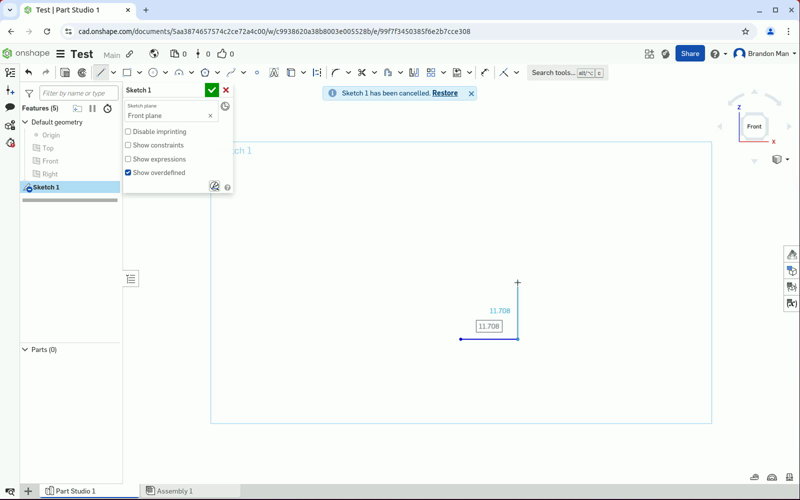
key_up(shift)
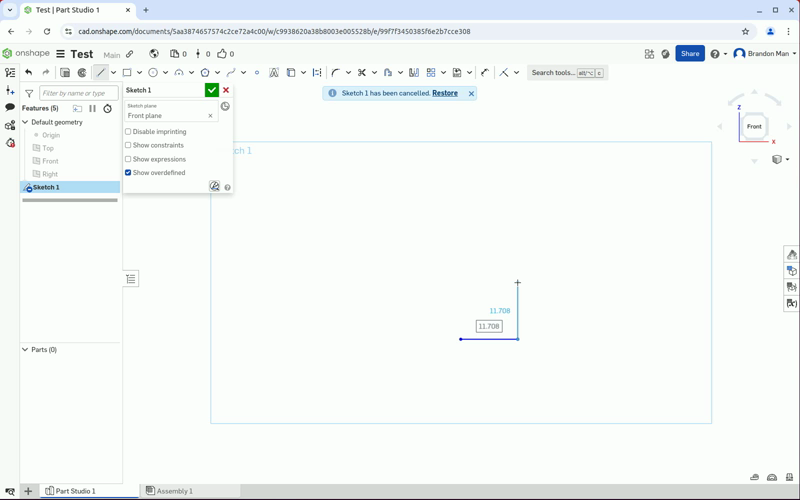
key_down(shift)
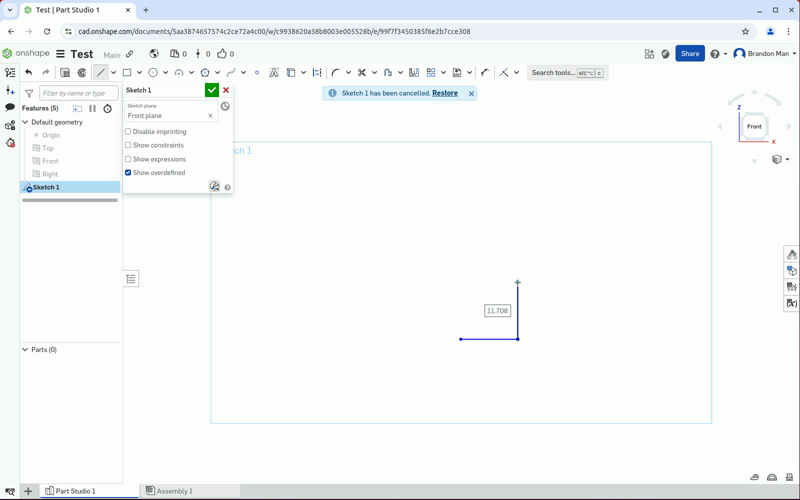
mouse_move(547, 282)
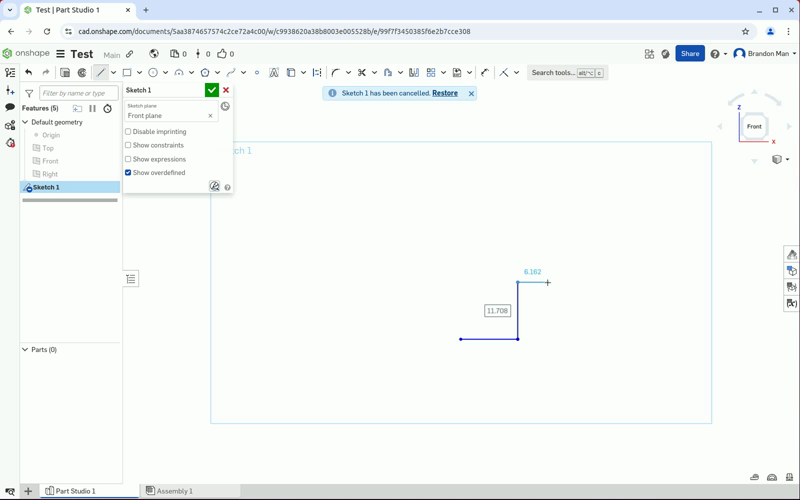
mouse_move(573, 282)
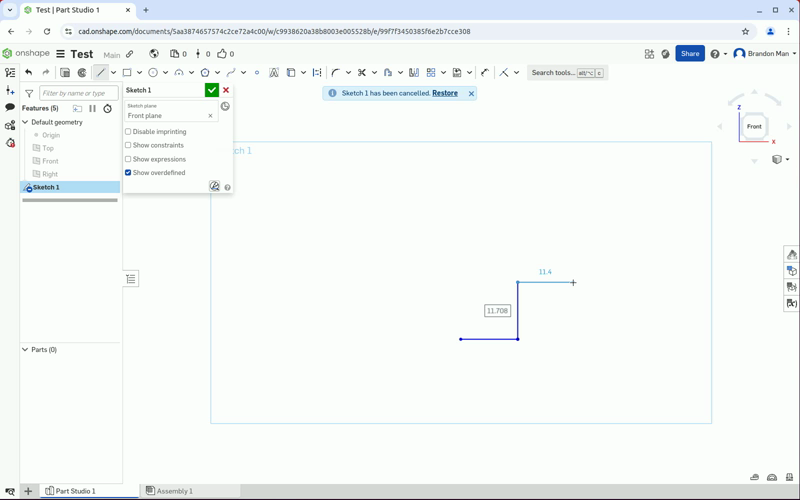
click(573, 282)
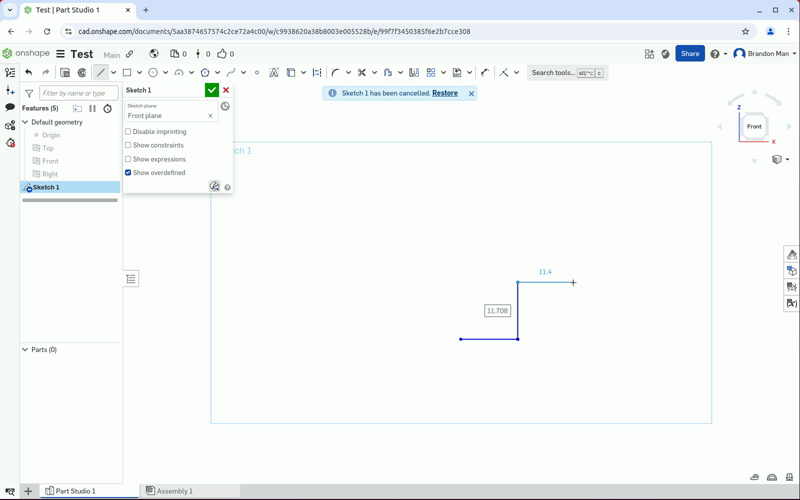
key_up(shift)
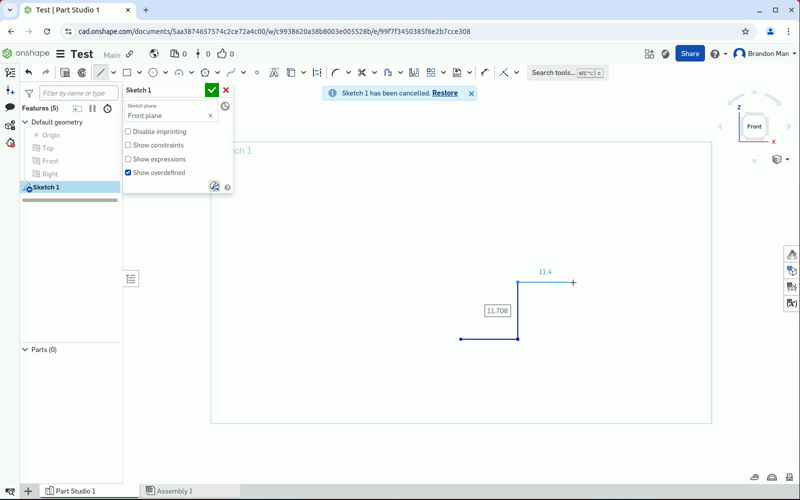
key_down(shift)
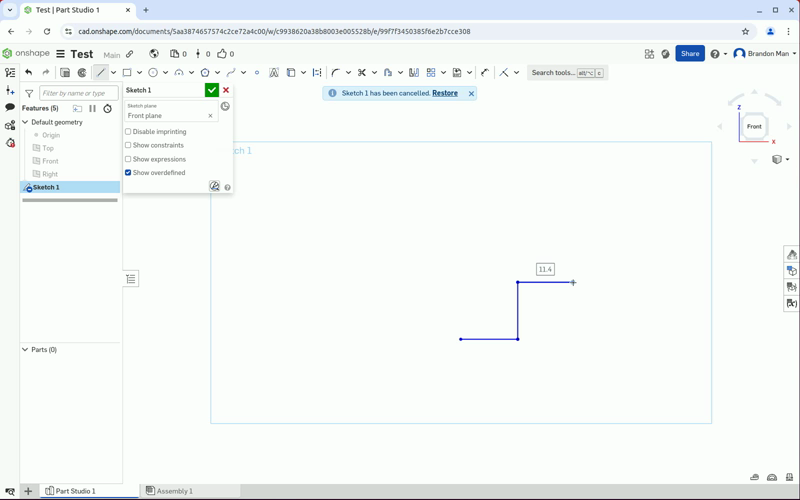
mouse_move(589, 282)
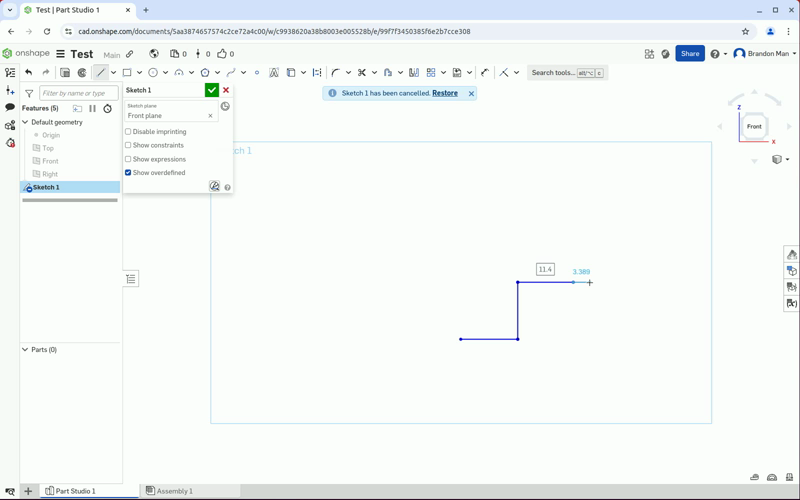
mouse_move(573, 245)
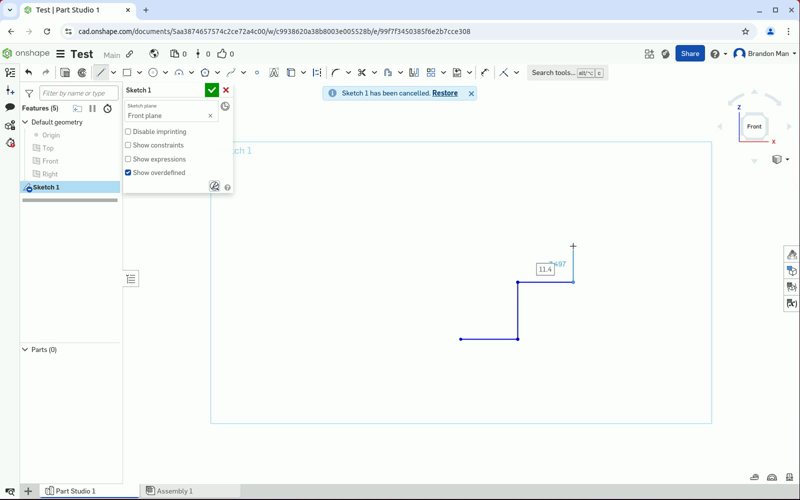
click(573, 245)
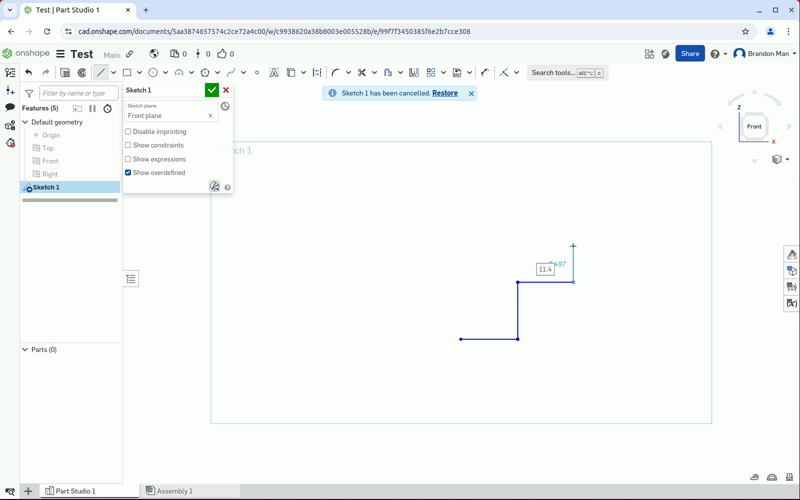
key_up(shift)
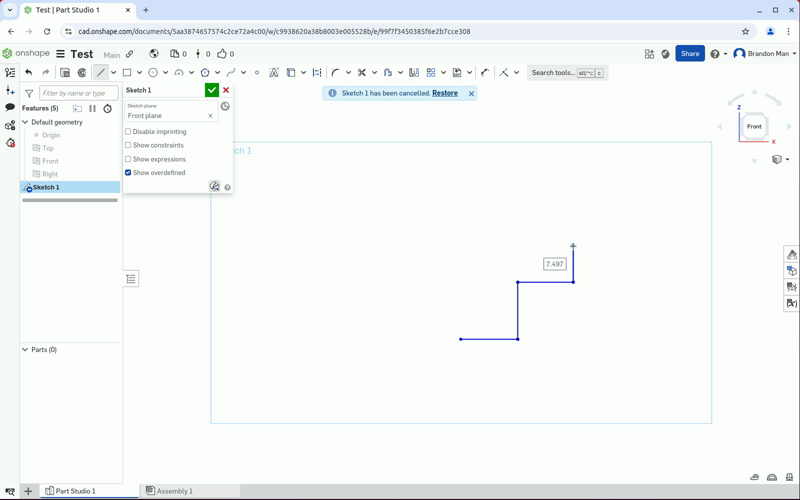
key_down(shift)
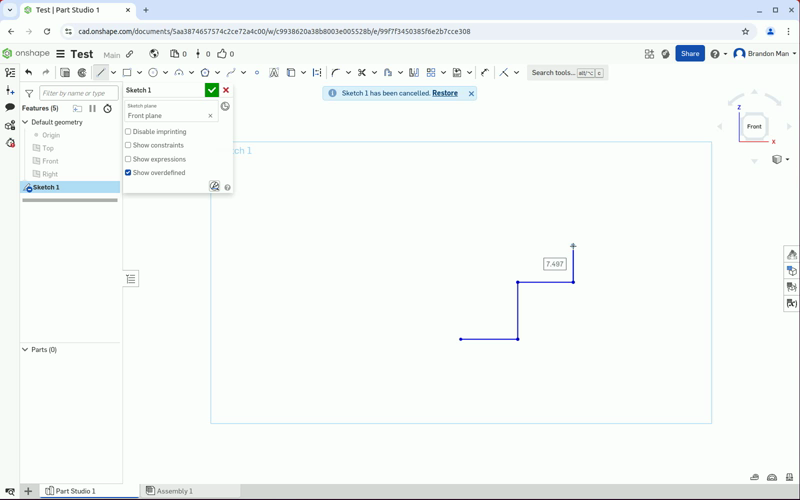
mouse_move(460, 245)
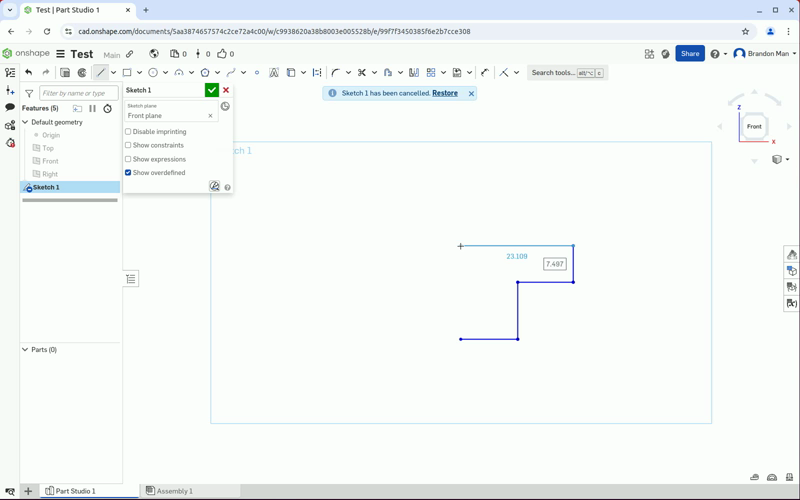
click(460, 245)
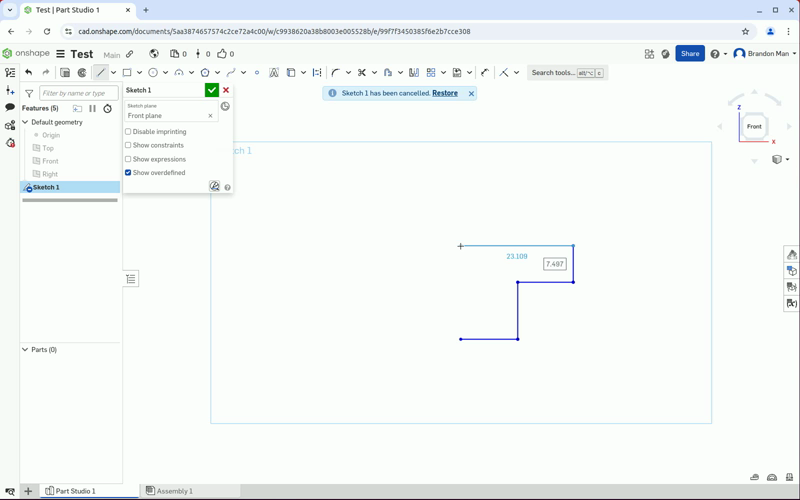
key_up(shift)
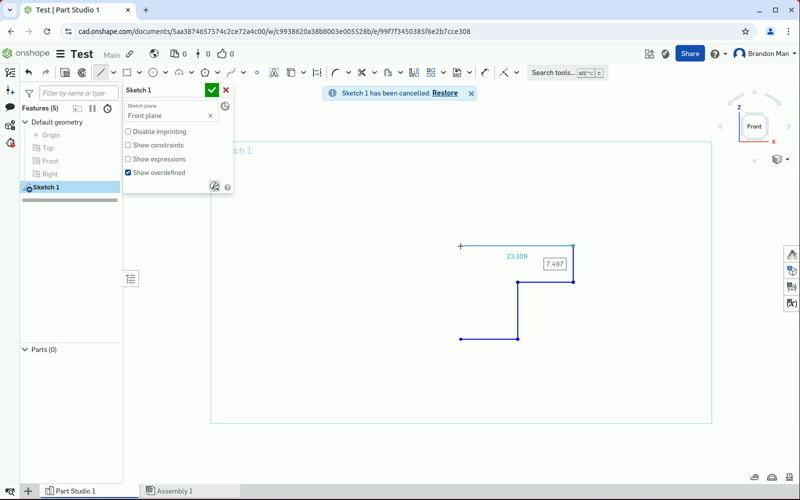
key_down(shift)
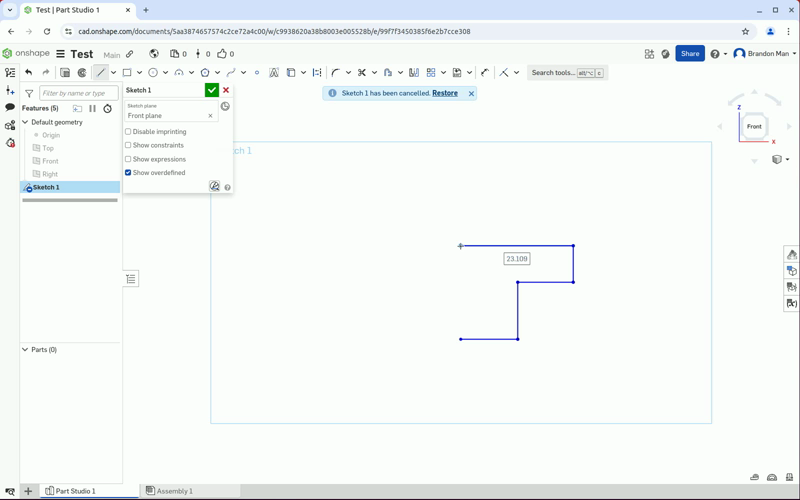
mouse_move(460, 339)
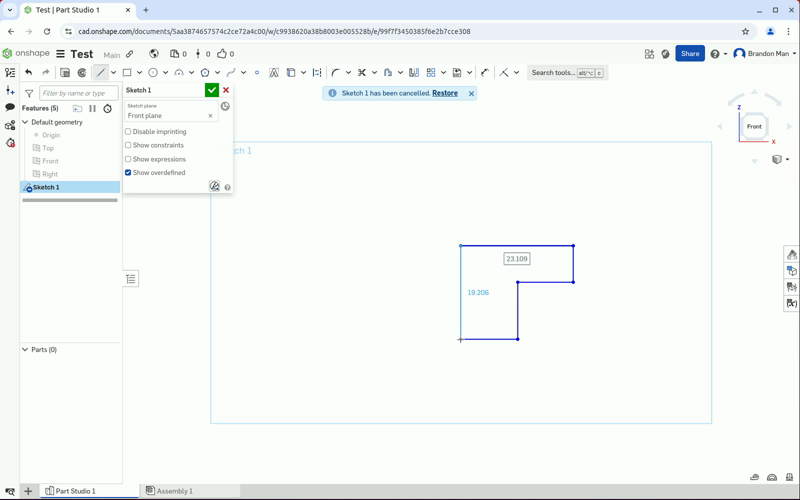
key_up(shift)
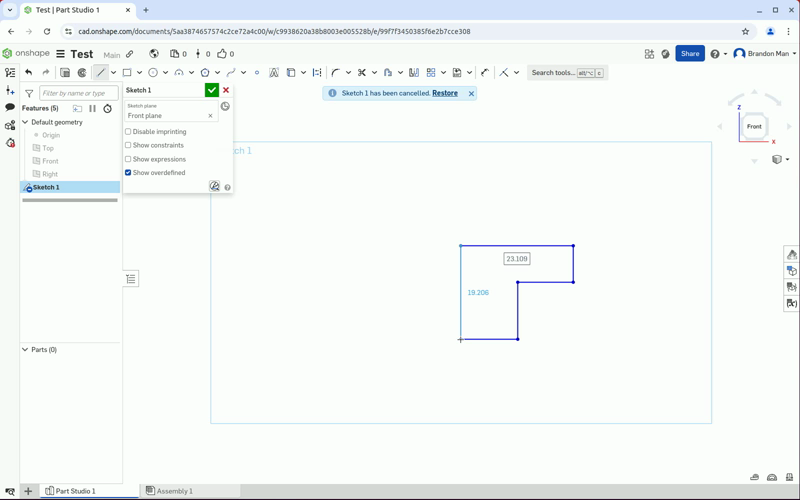
click(460, 339)
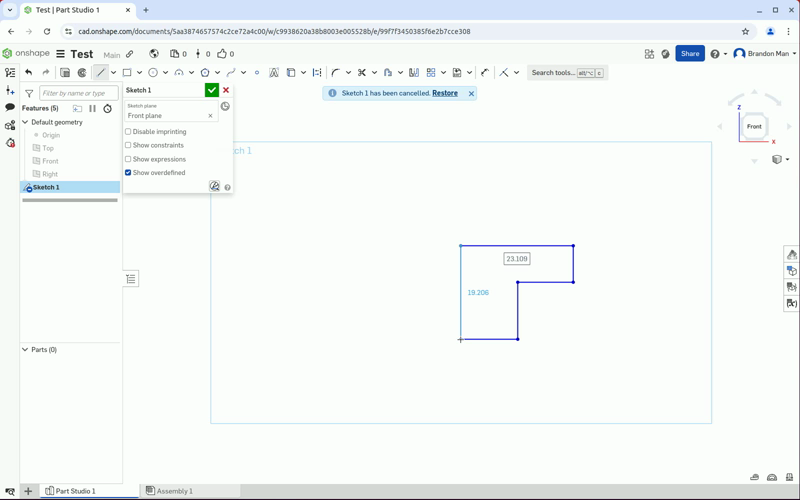
key(esc)
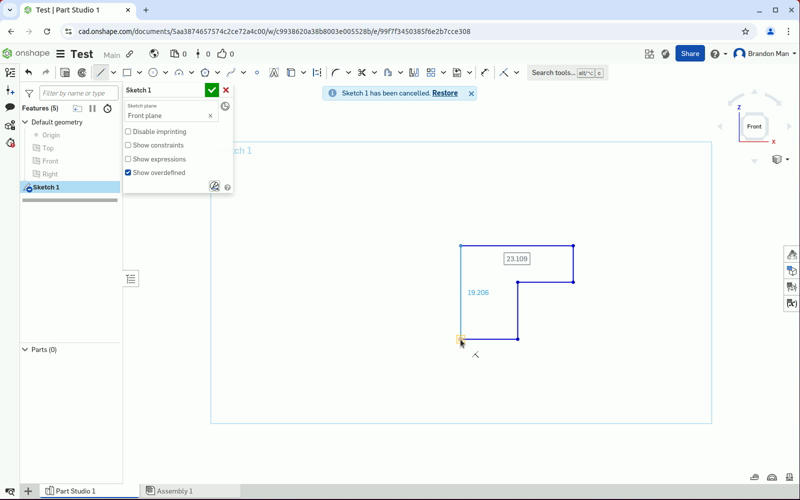
mouse_move(491, 250)
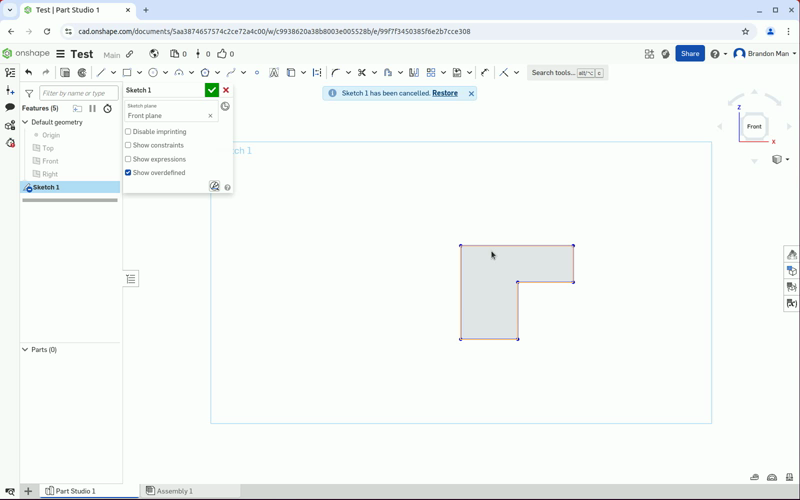
click(491, 250)
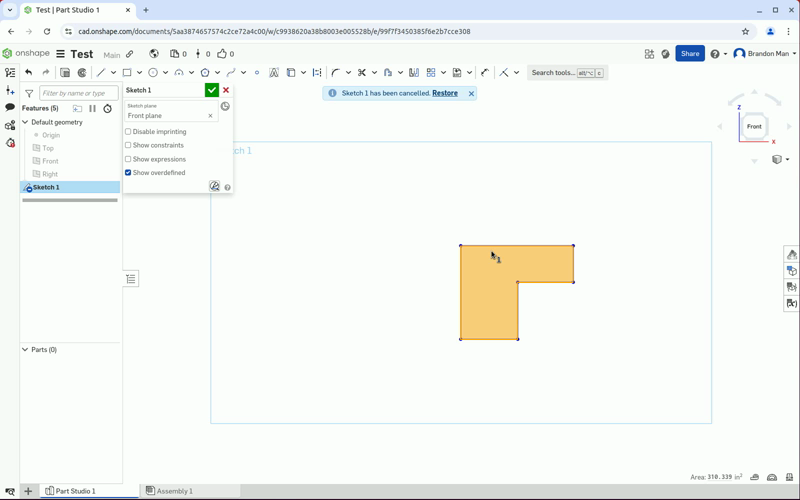
mouse_move(73, 352)
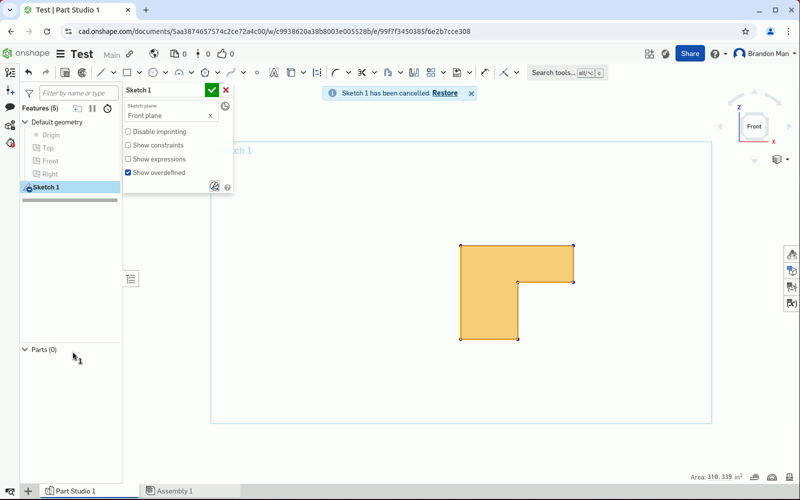
key(shift+y)
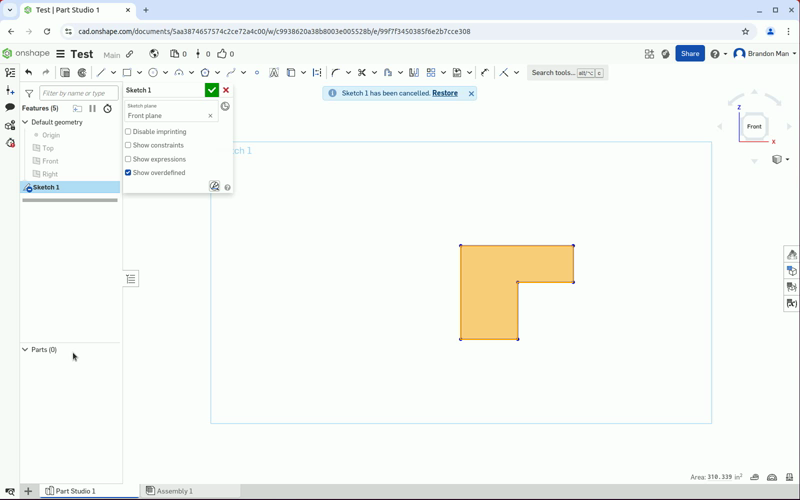
key(shift+e)
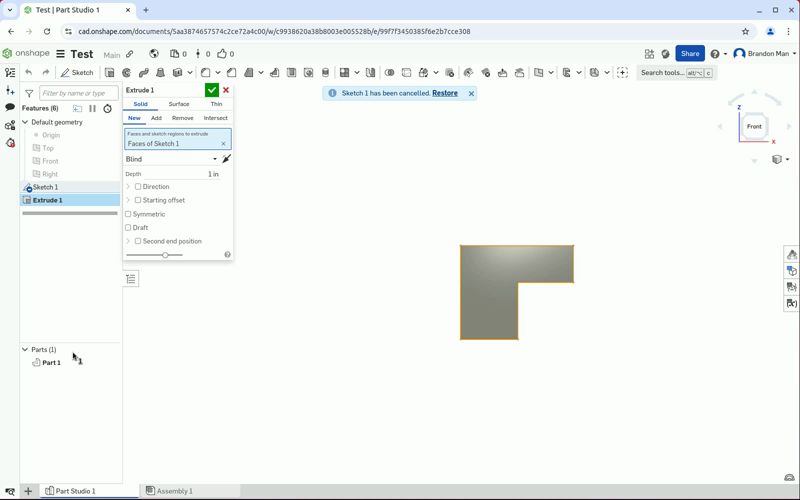
mouse_move(143, 106)
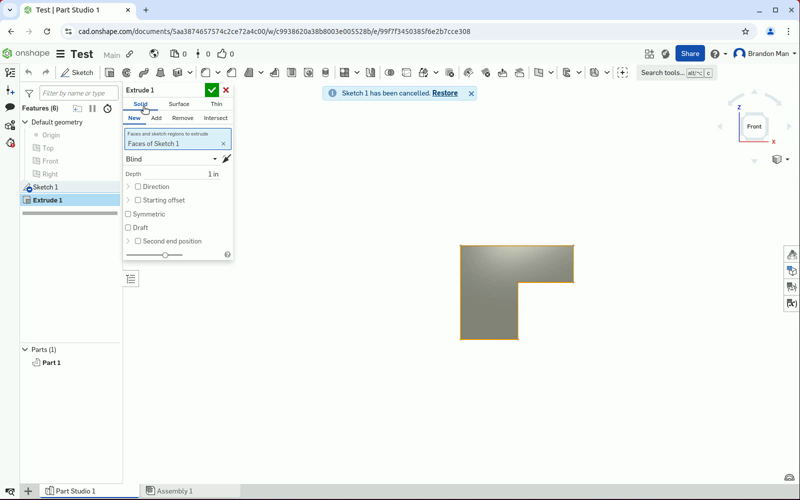
click(143, 106)
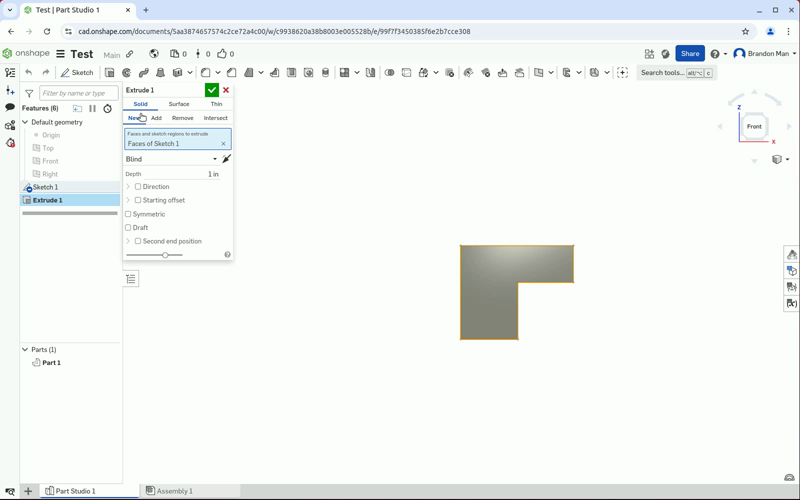
mouse_move(137, 120)
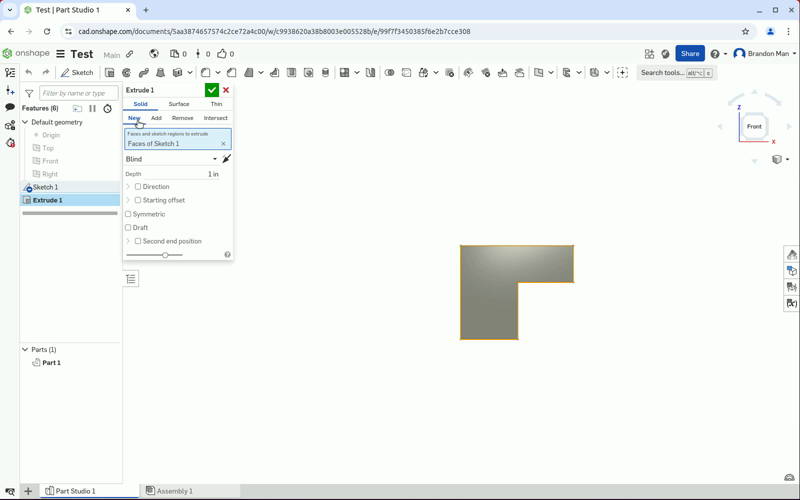
click(137, 120)
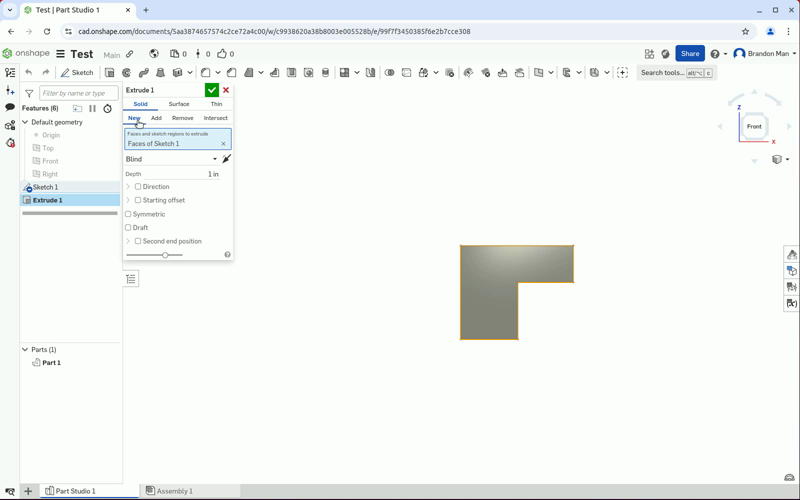
key(tab, 4)
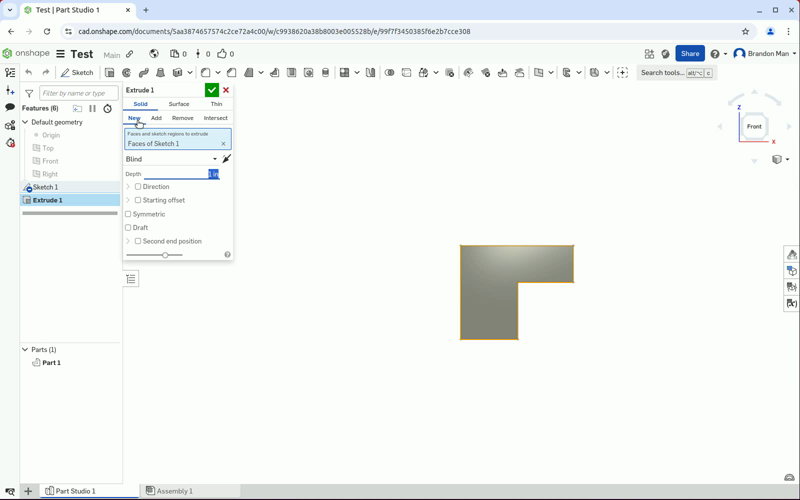
text(3.851)
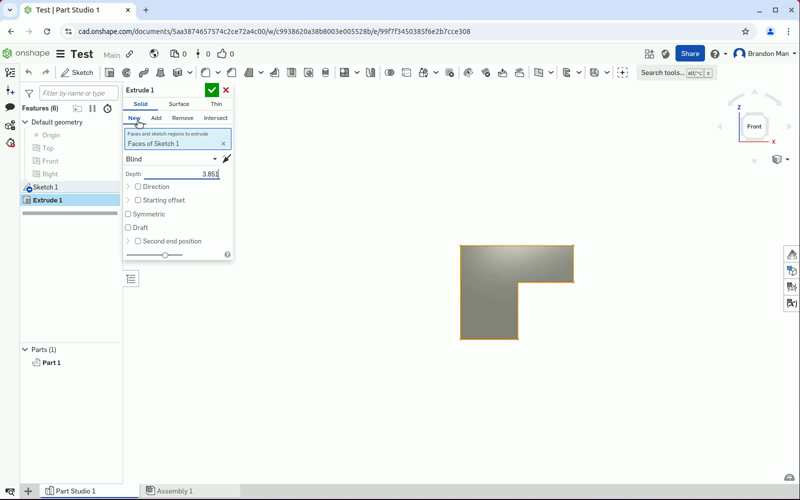
key(enter)
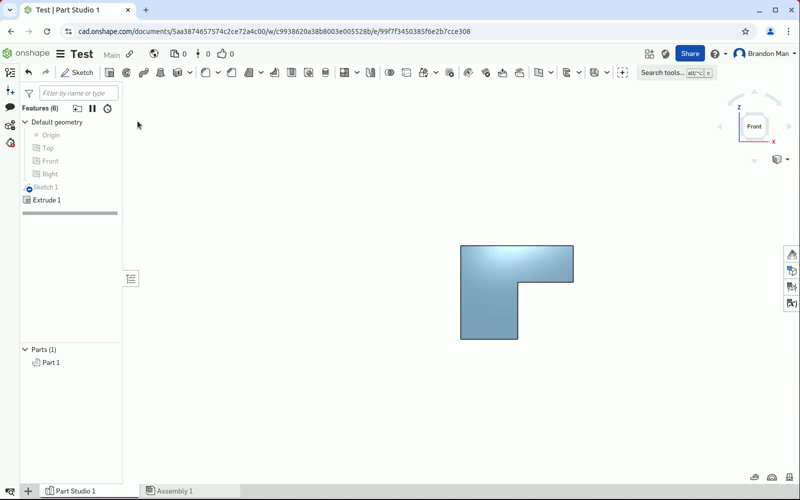
key(shift+h)
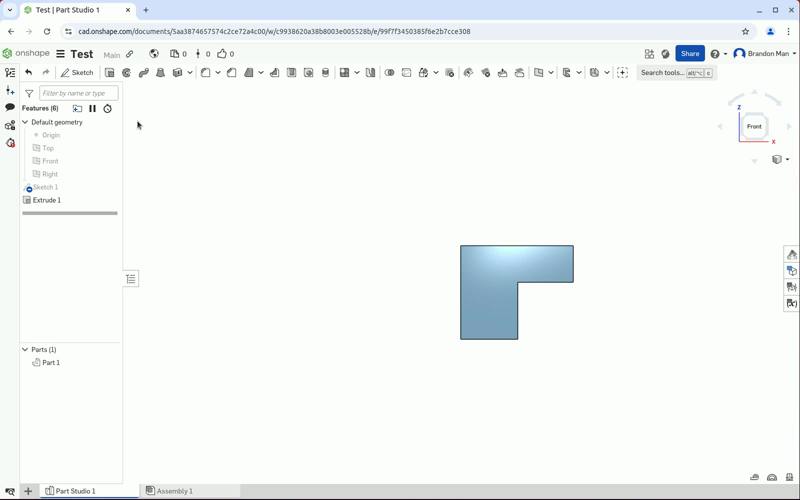
key(shift+h)
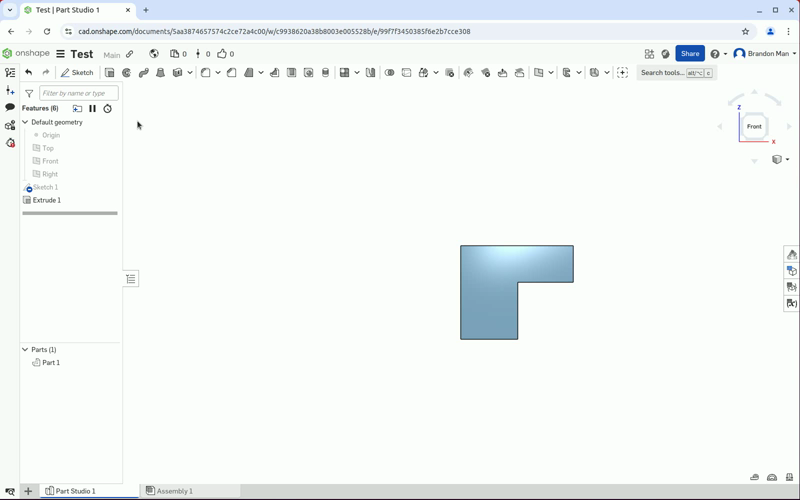
mouse_move(73, 189)
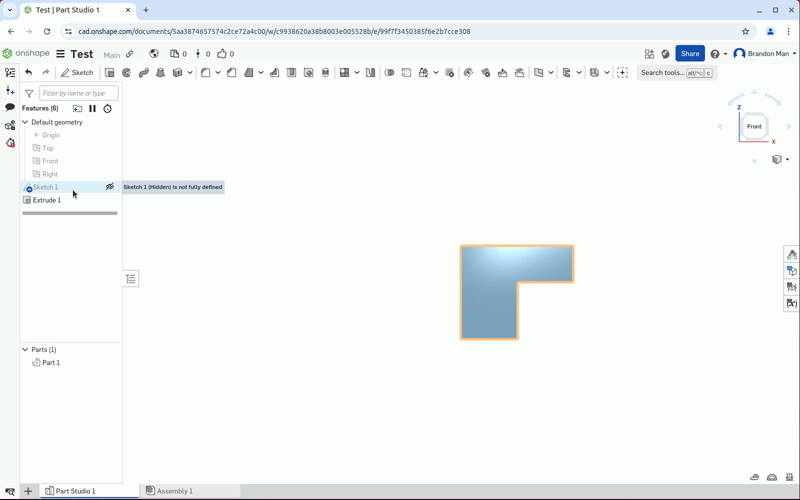
click(73, 189)
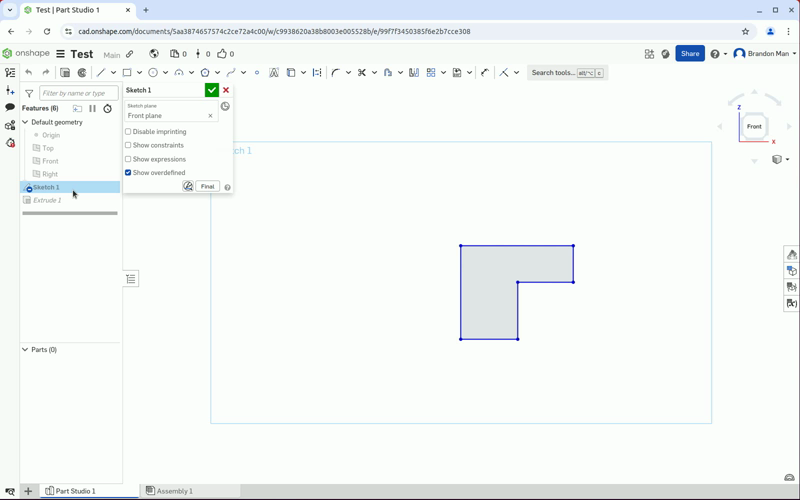
mouse_move(229, 92)
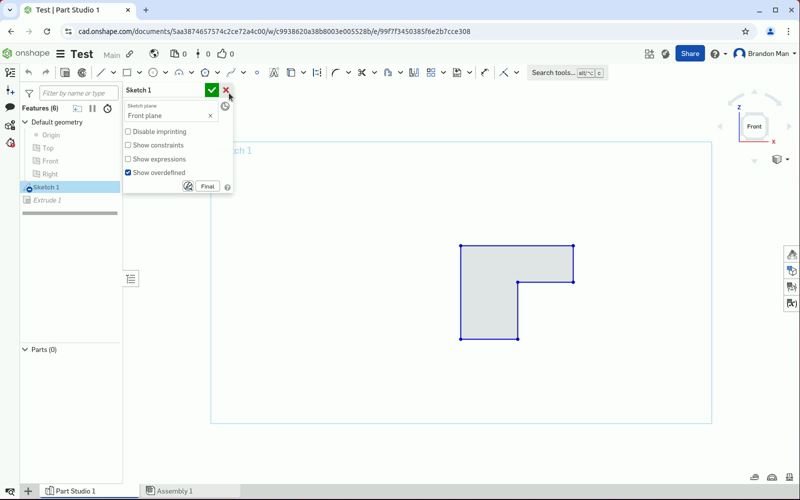
click(229, 92)
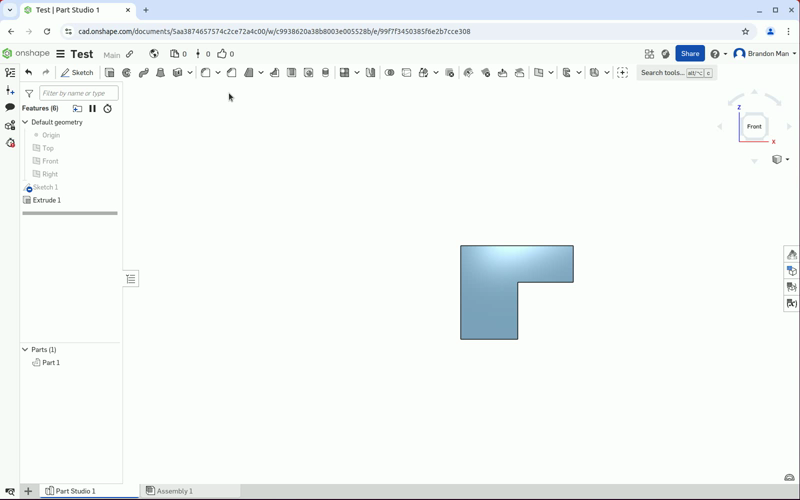
mouse_move(541, 75)
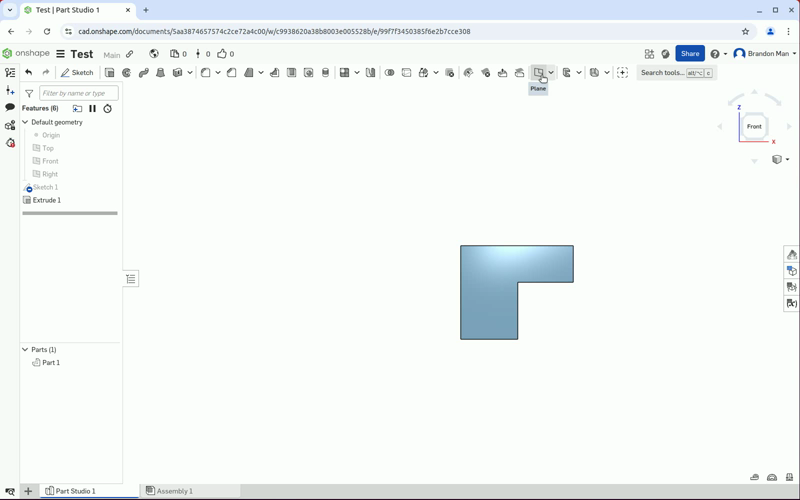
click(541, 75)
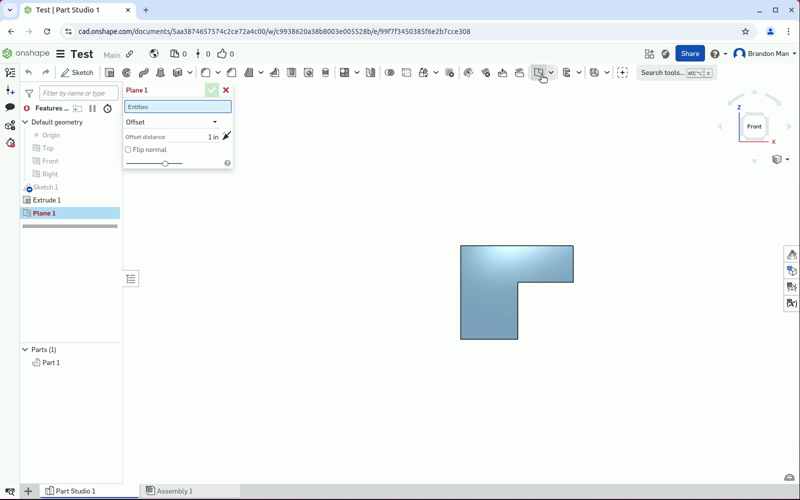
mouse_move(73, 163)
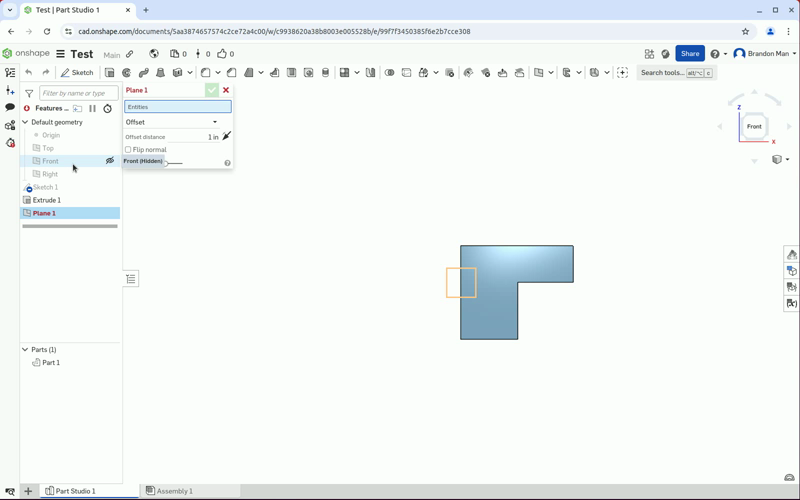
click(73, 163)
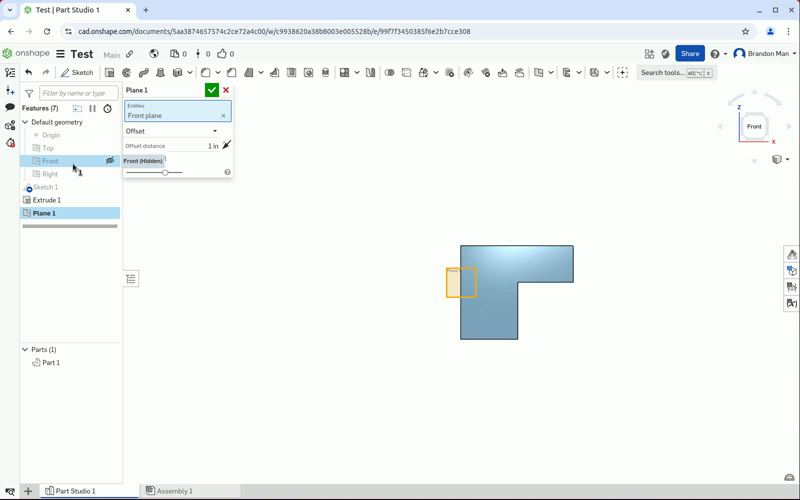
key(tab, 2)
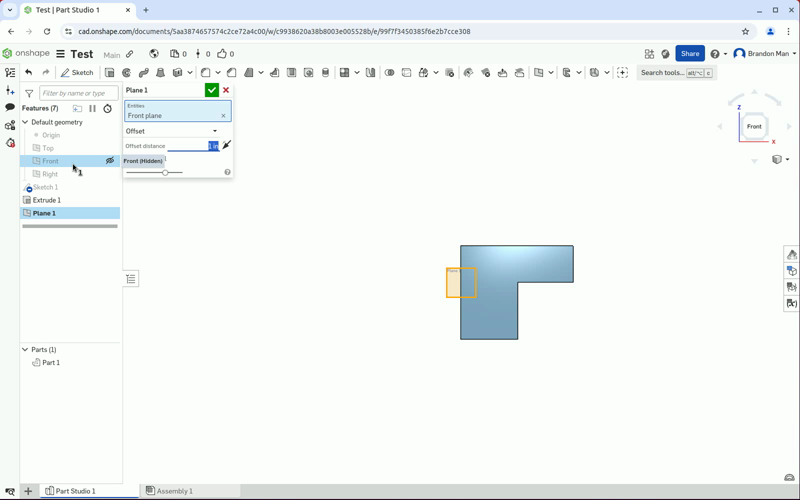
text(3.851)
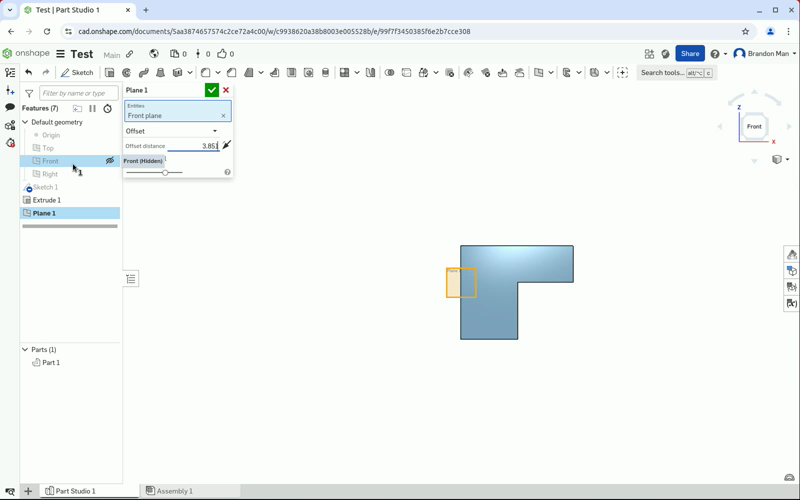
key(enter, 2)
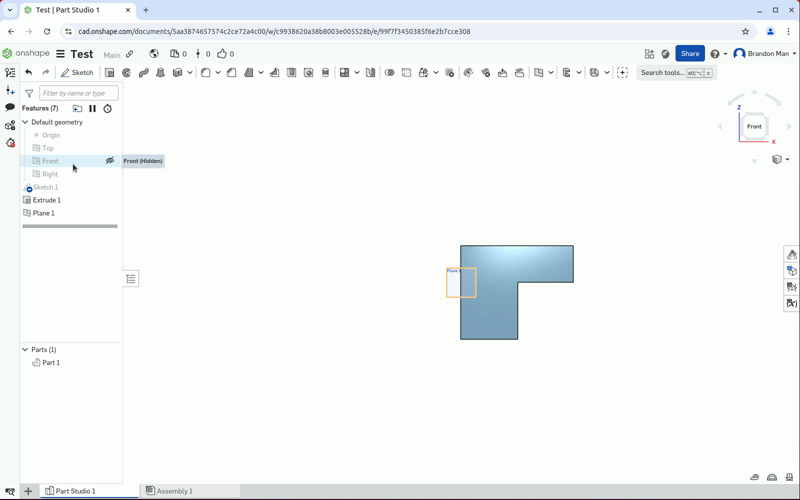
key(shift+s)
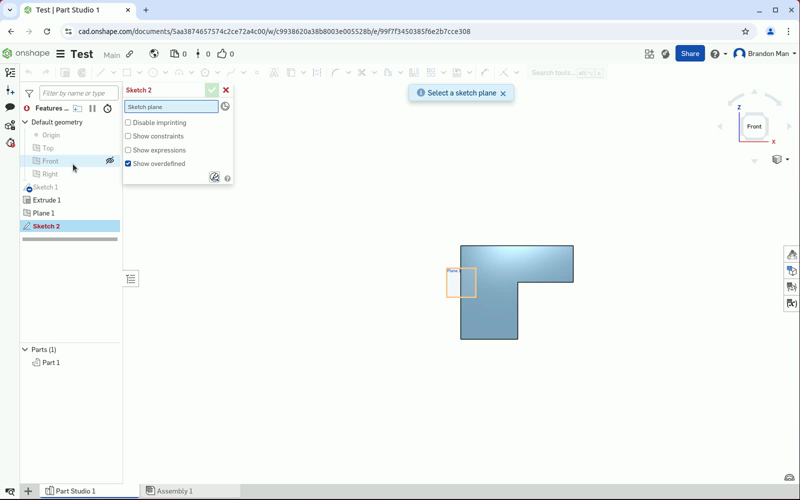
mouse_move(73, 215)
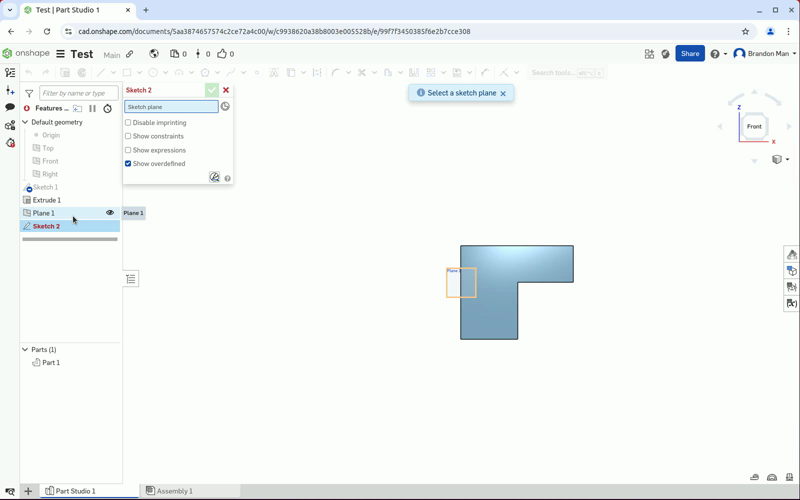
click(73, 215)
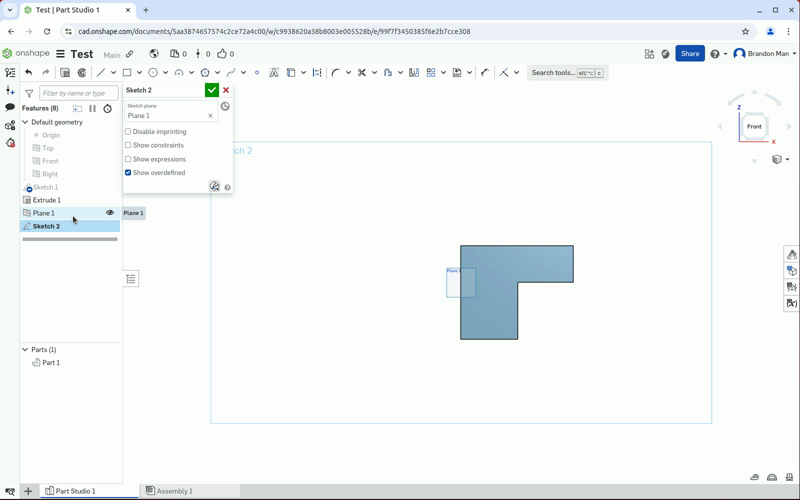
mouse_move(73, 352)
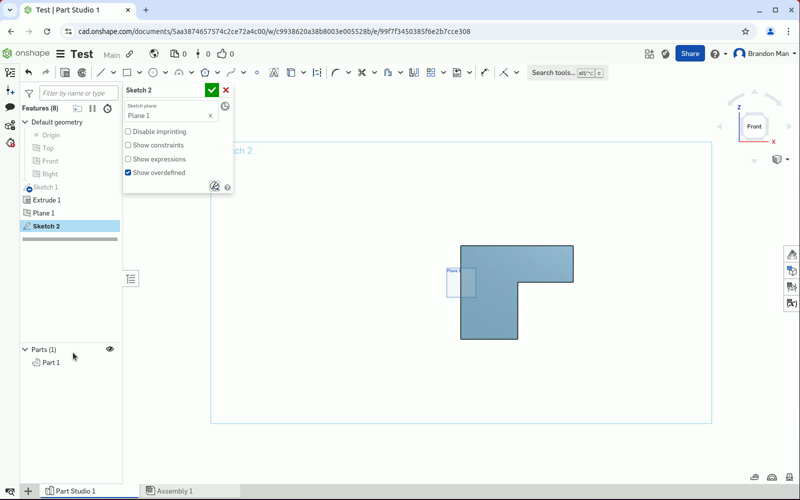
key(y)
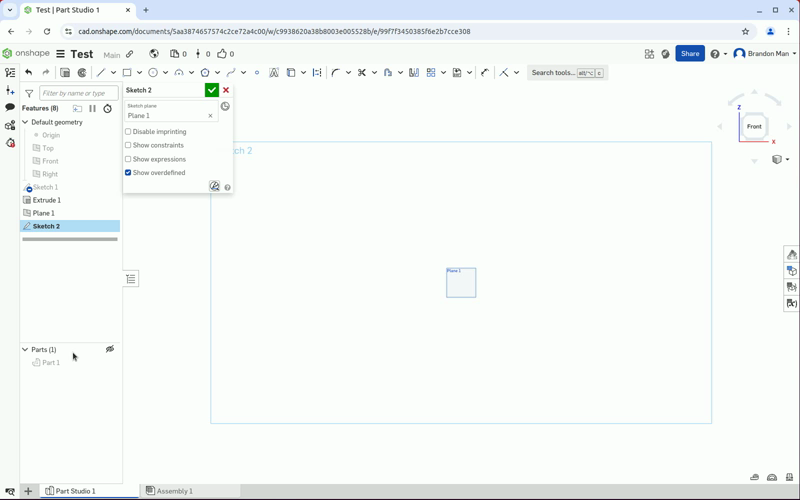
key(l)
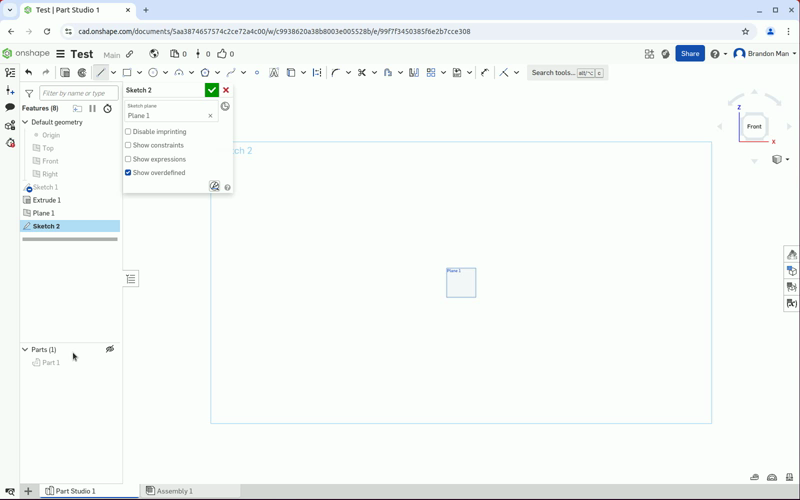
key_down(shift)
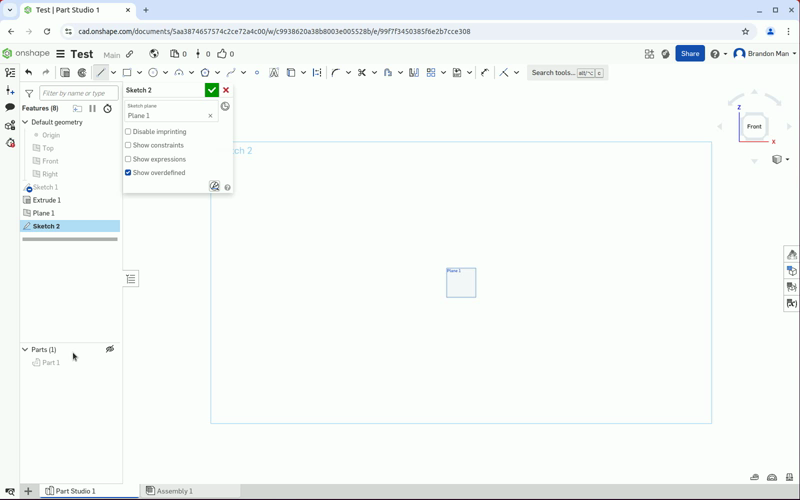
mouse_move(460, 339)
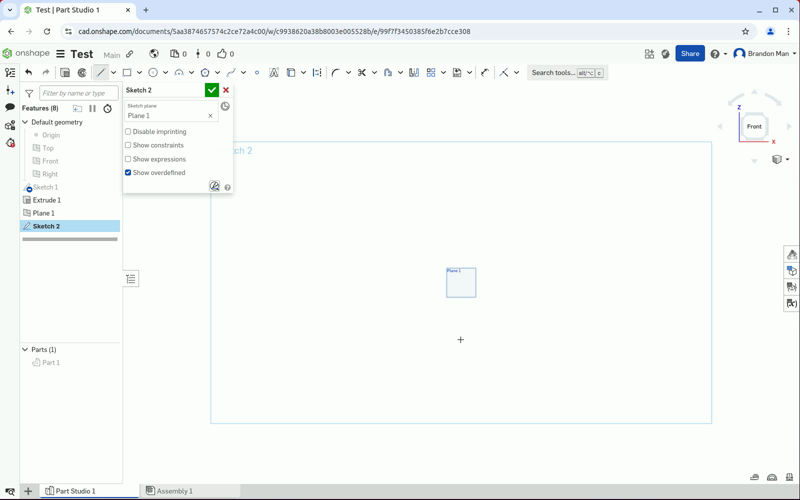
click(460, 339)
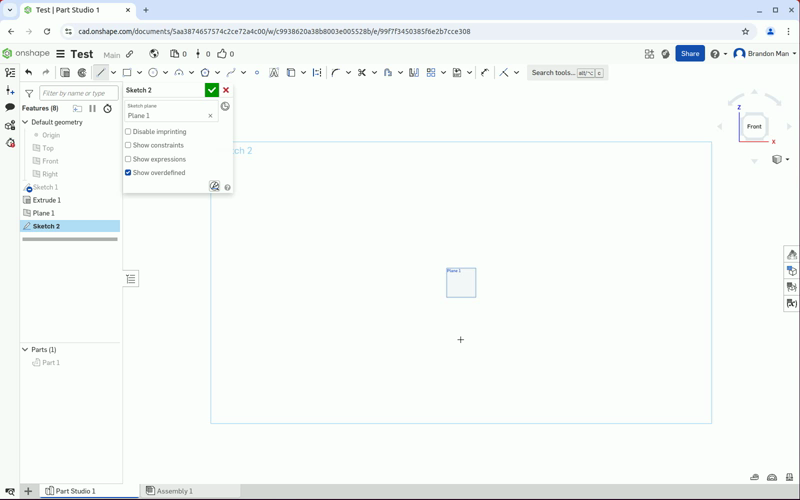
key_up(shift)
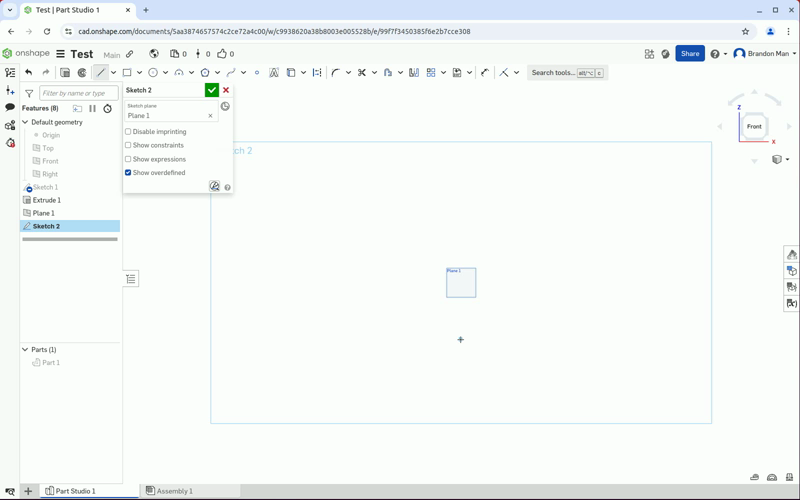
key_down(shift)
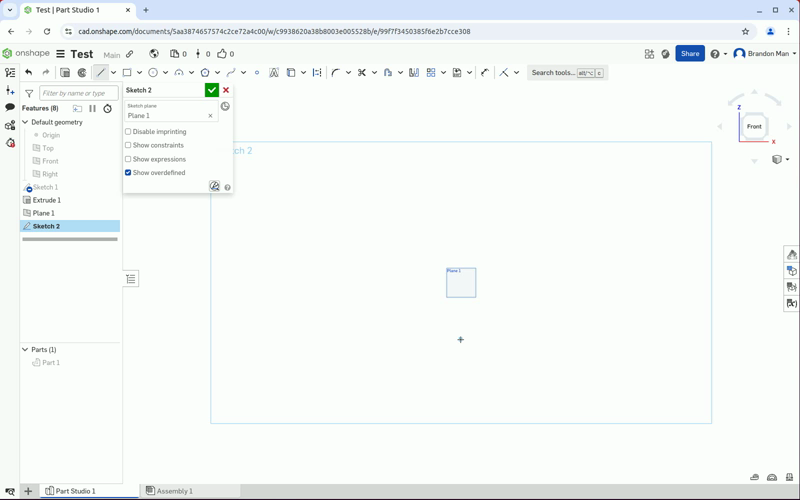
mouse_move(490, 339)
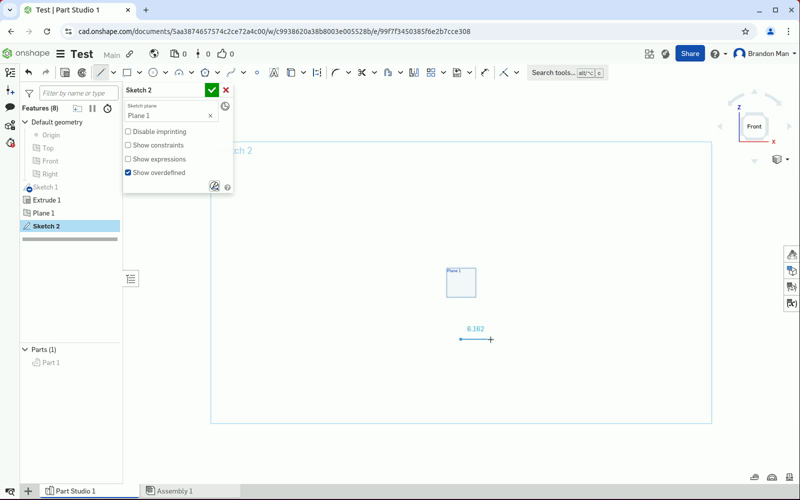
mouse_move(479, 339)
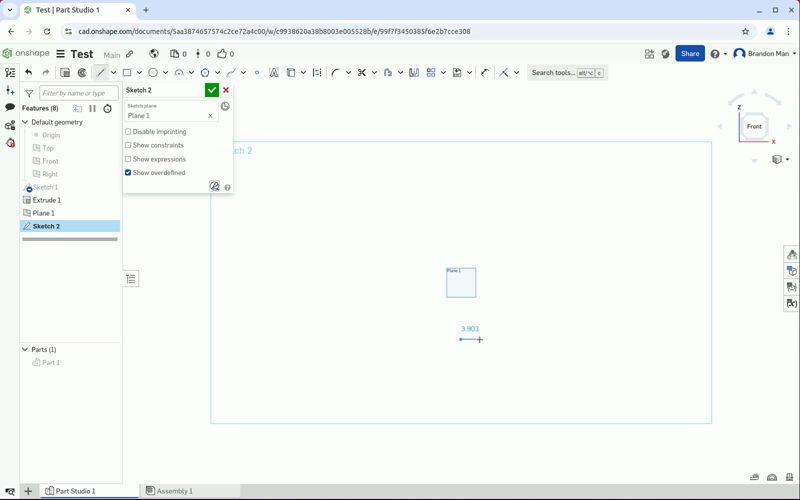
click(479, 339)
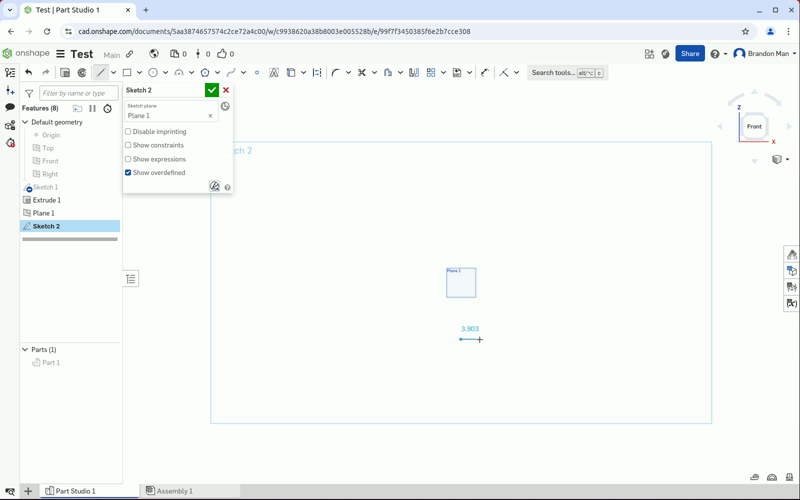
key_up(shift)
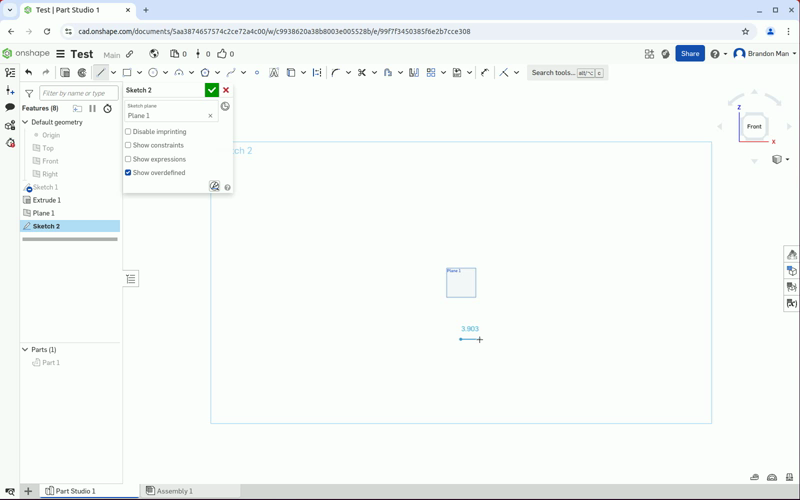
key_down(shift)
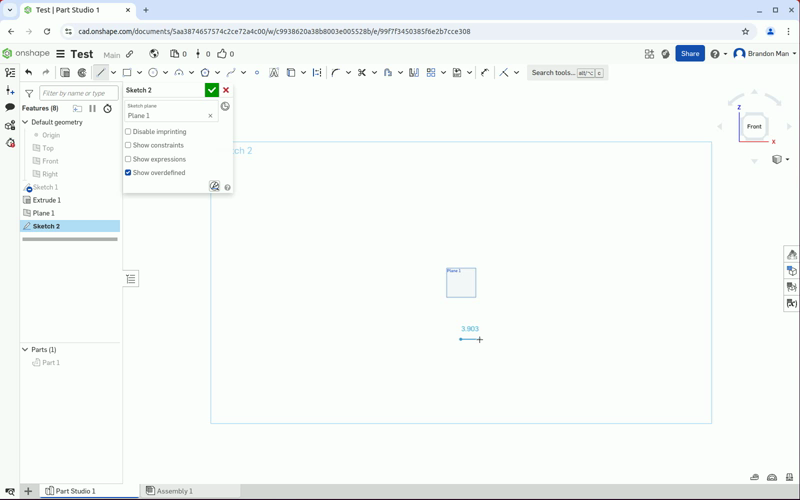
mouse_move(479, 263)
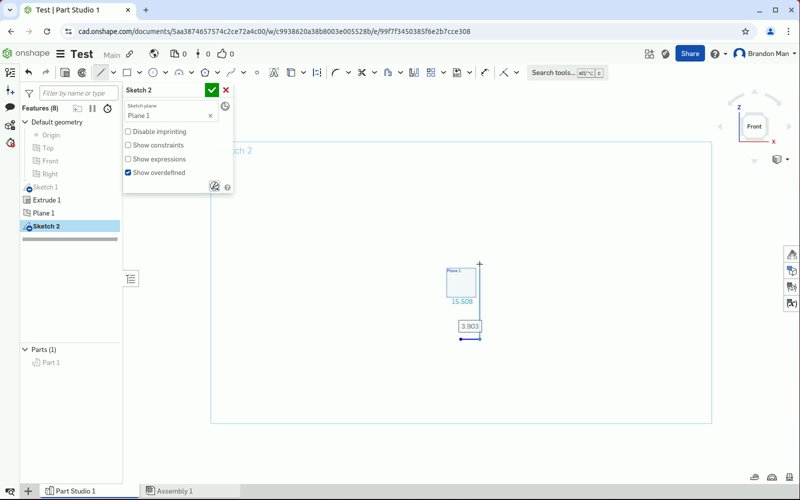
click(479, 263)
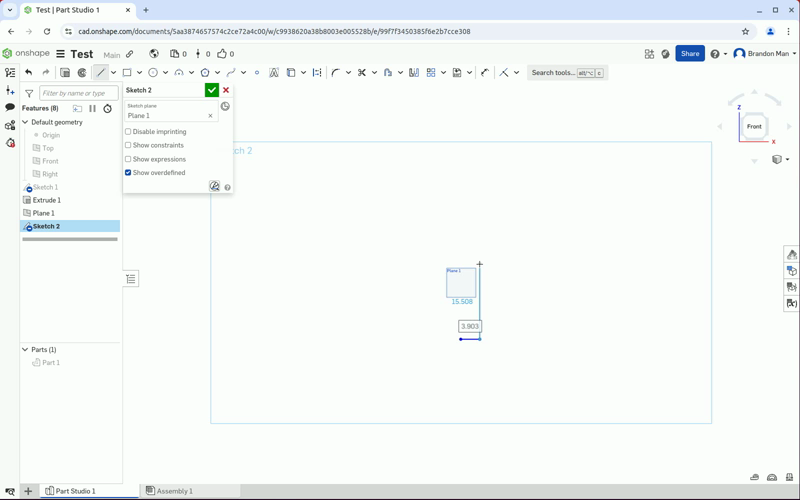
key_up(shift)
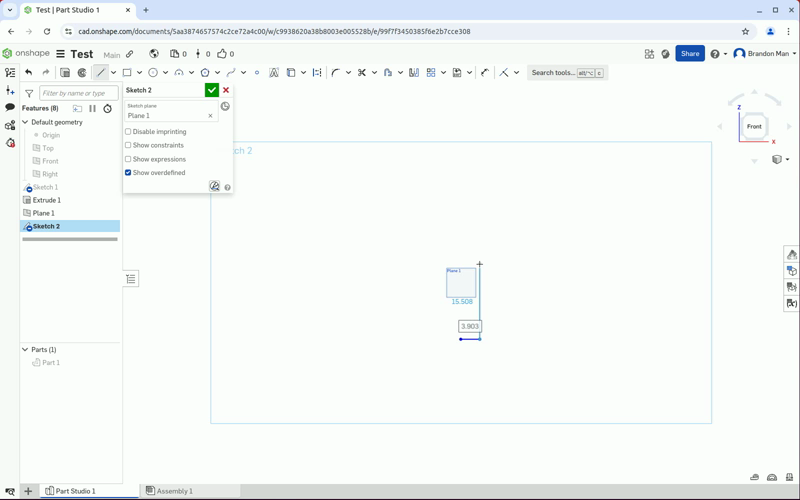
key_down(shift)
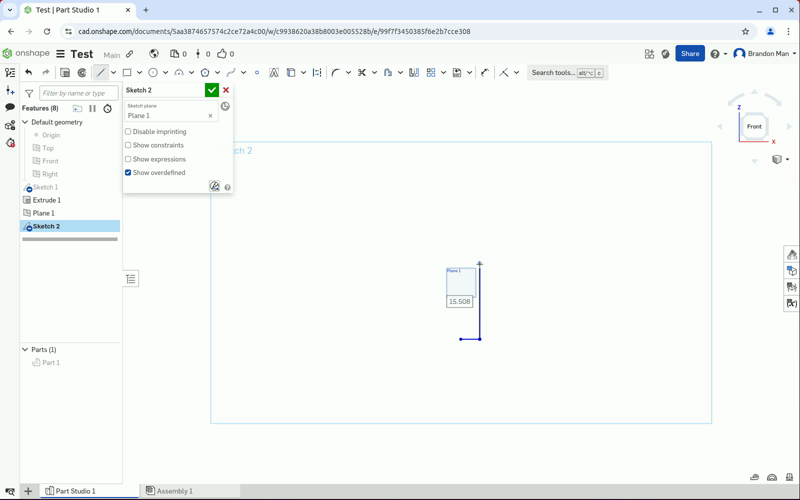
mouse_move(509, 263)
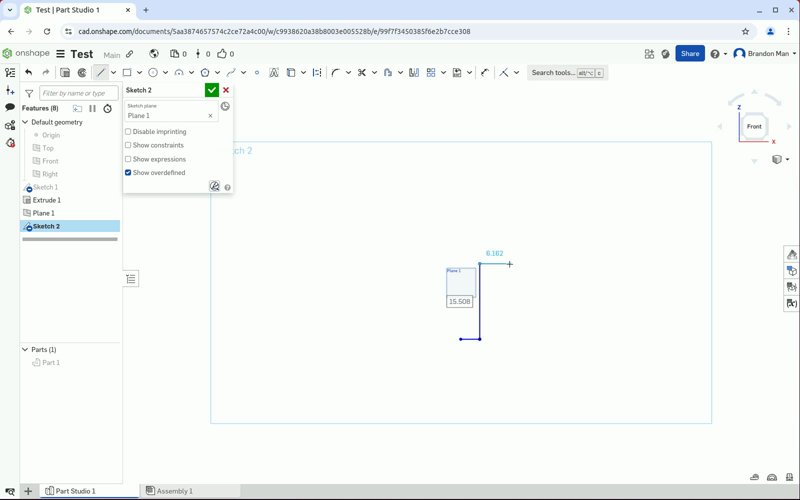
mouse_move(460, 263)
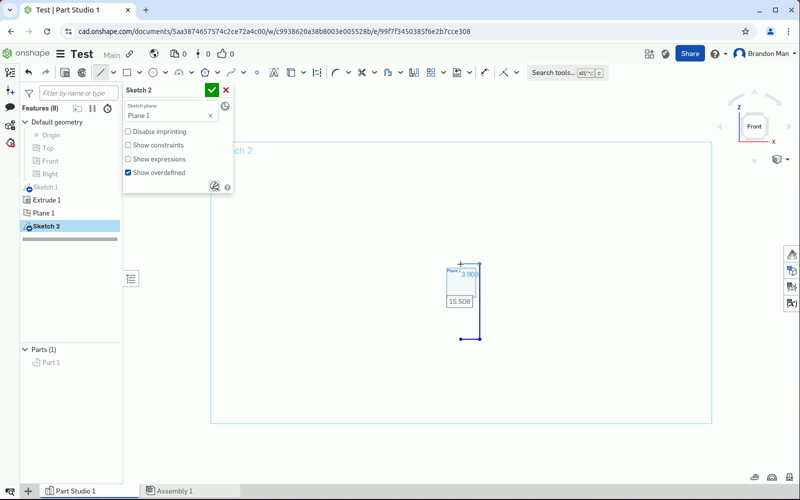
click(460, 263)
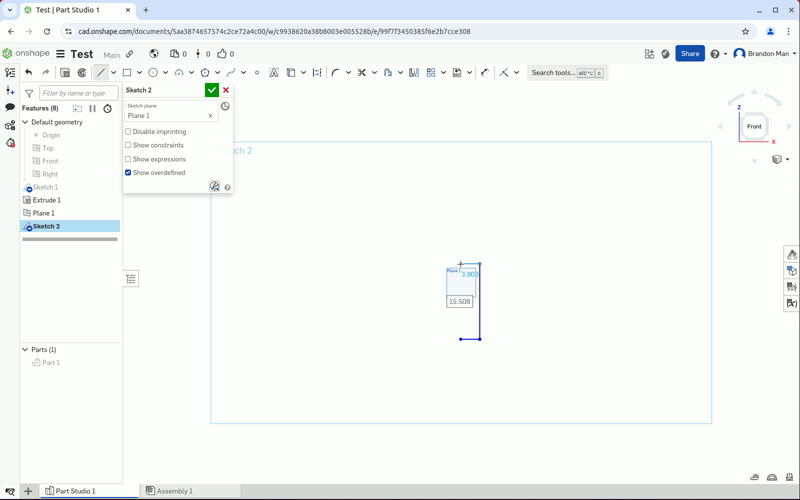
key_up(shift)
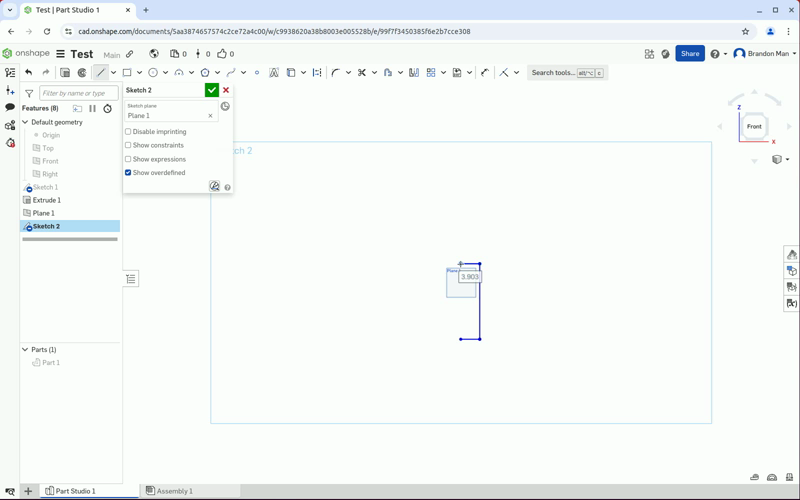
key_down(shift)
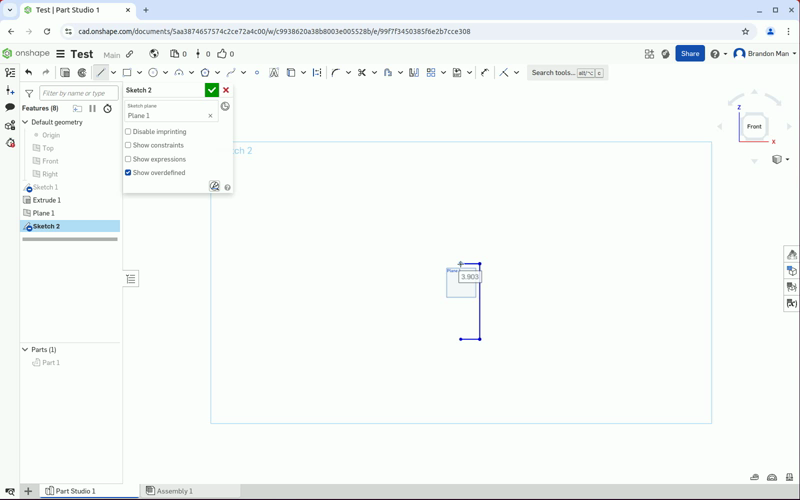
mouse_move(460, 339)
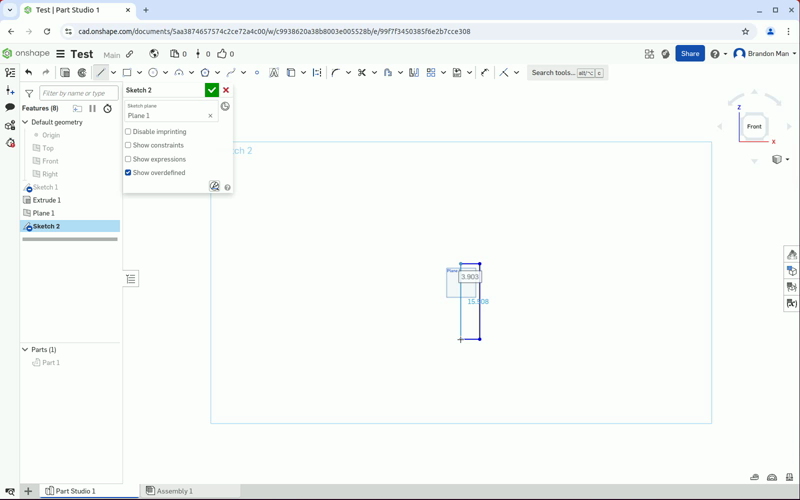
key_up(shift)
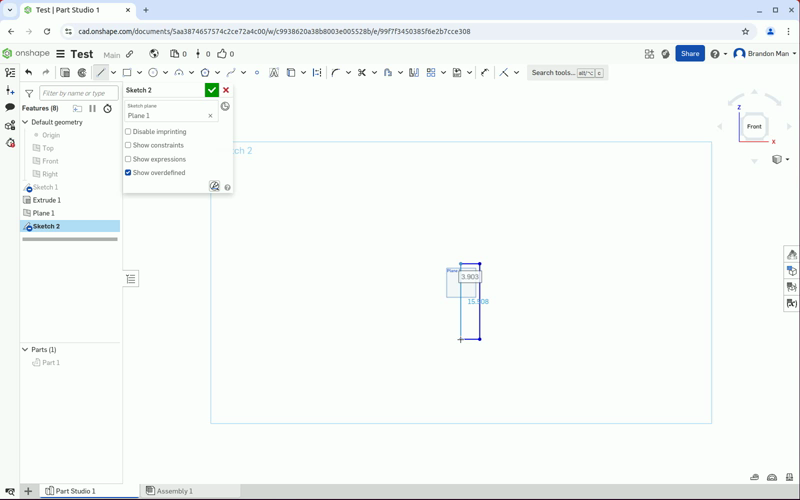
click(460, 339)
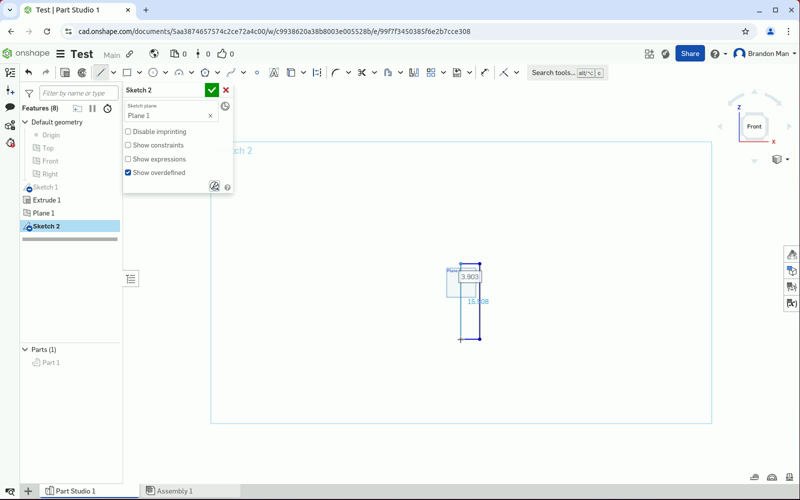
key(esc)
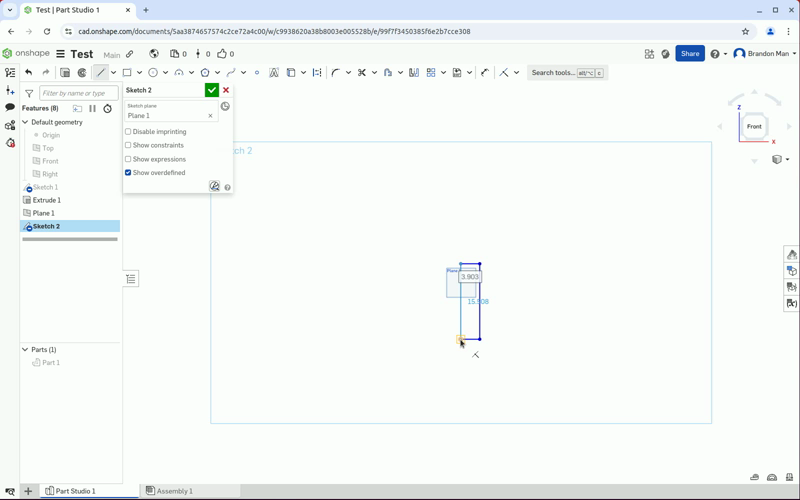
mouse_move(473, 333)
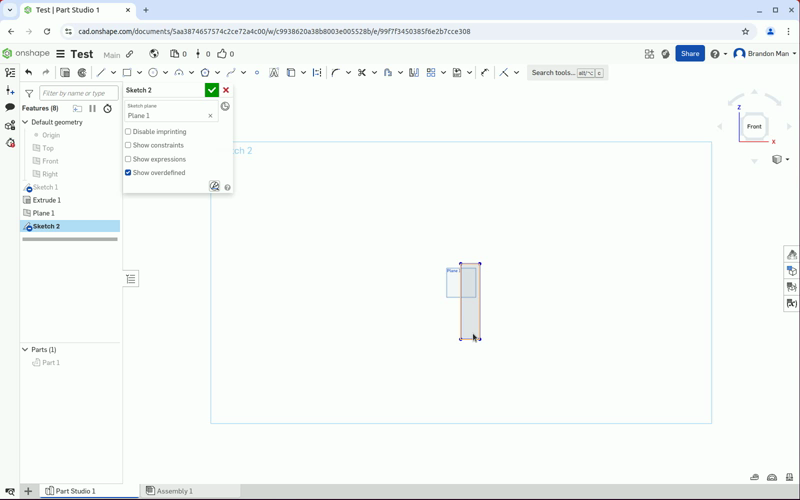
scroll(6)
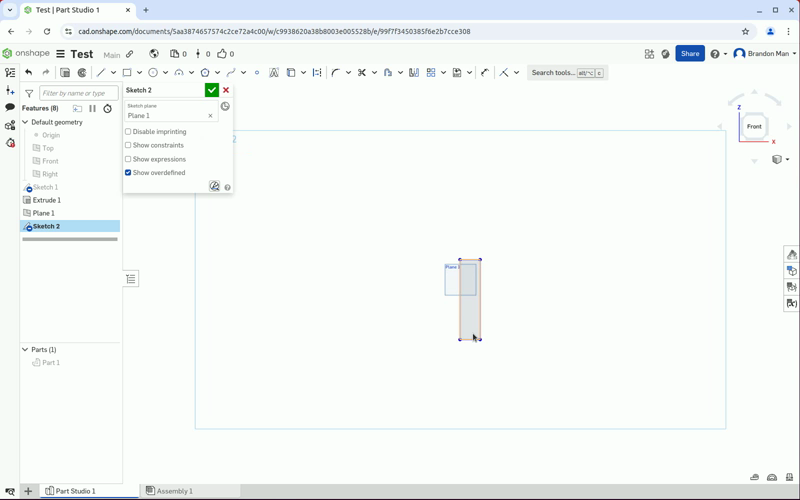
scroll(6)
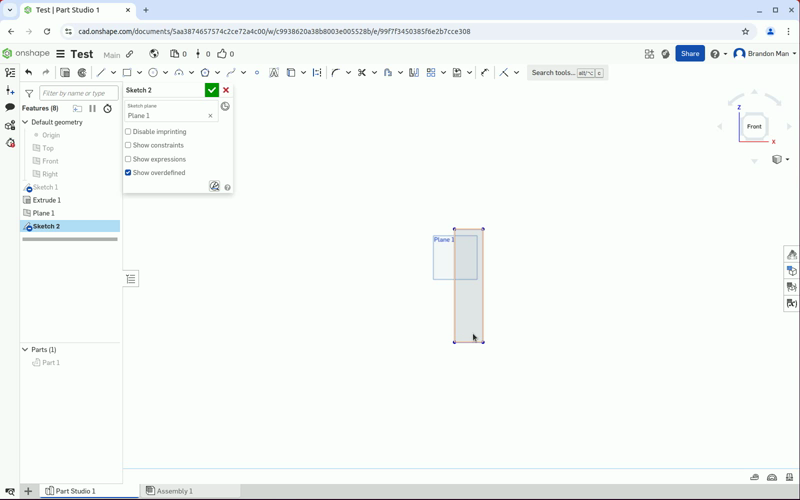
scroll(6)
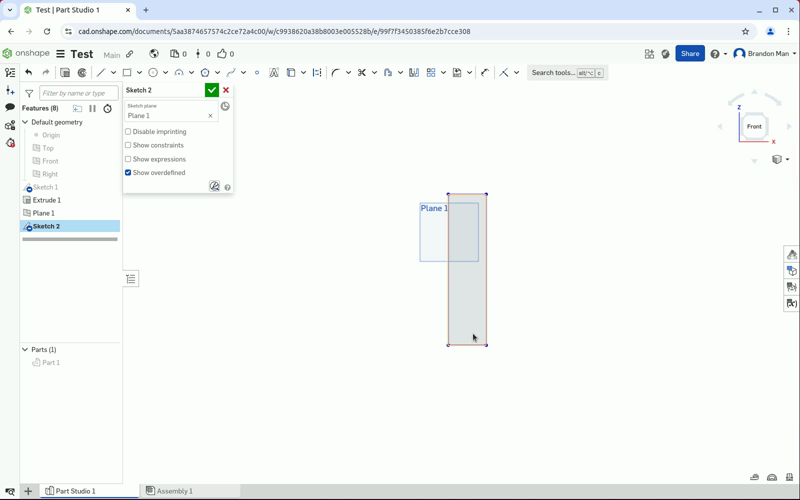
scroll(6)
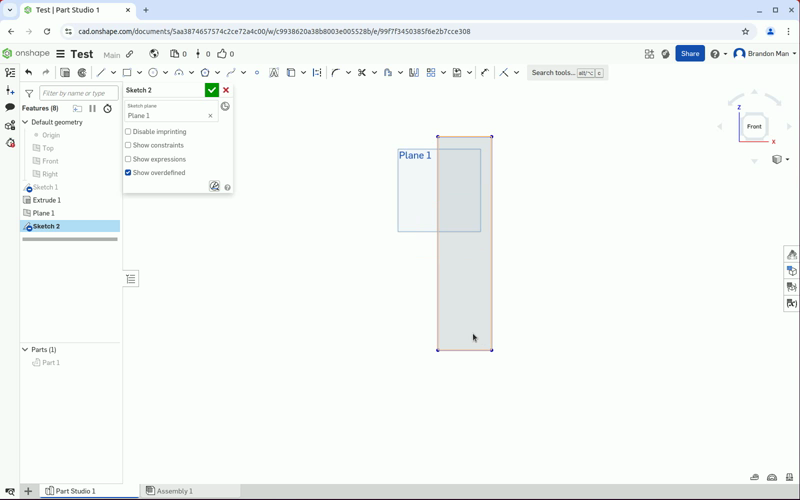
scroll(6)
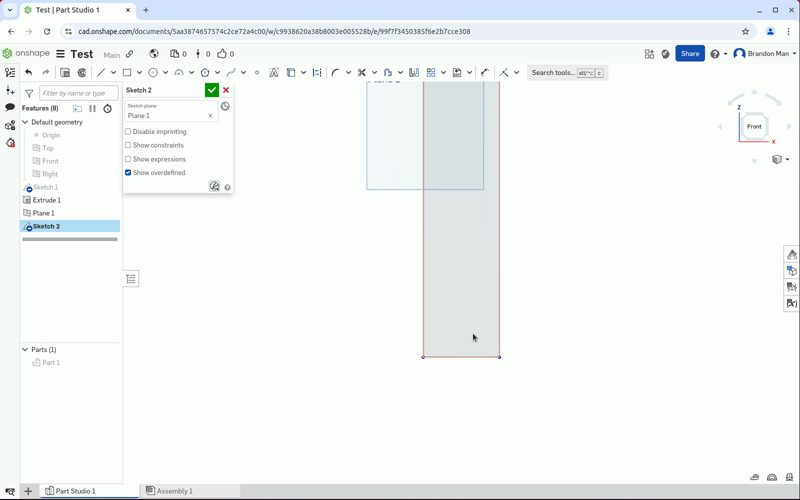
scroll(6)
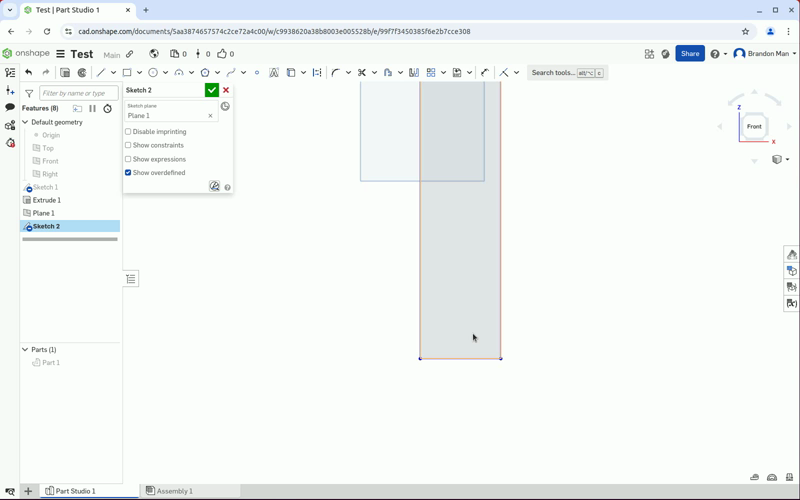
scroll(6)
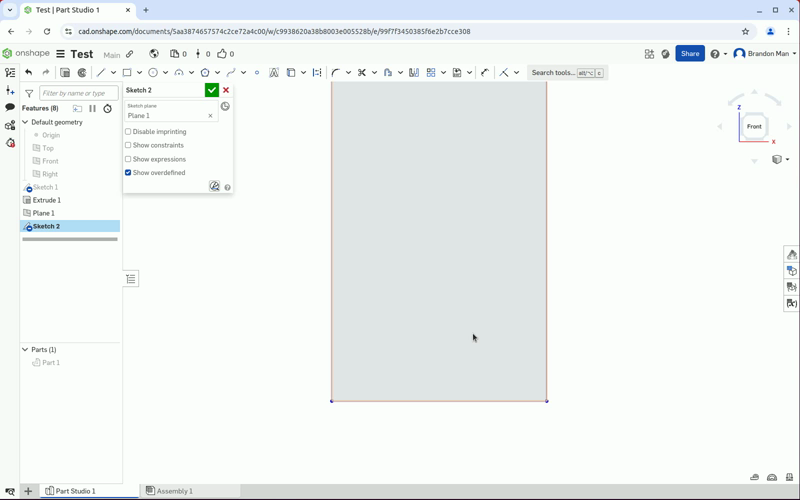
click(473, 333)
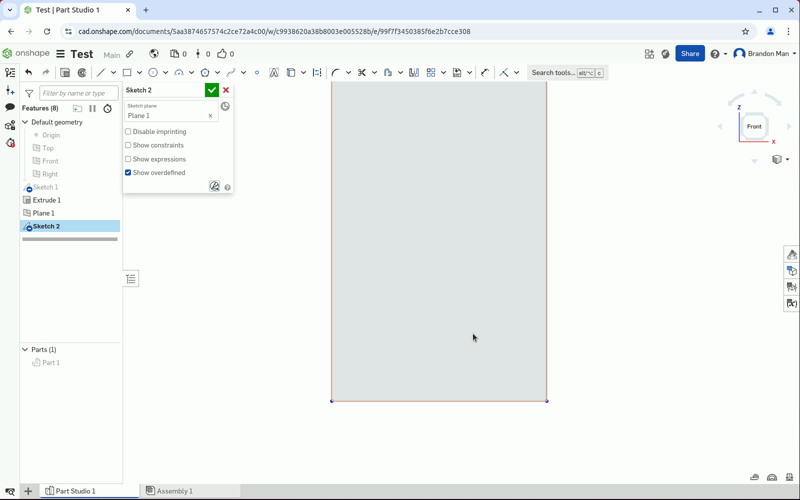
scroll(-6)
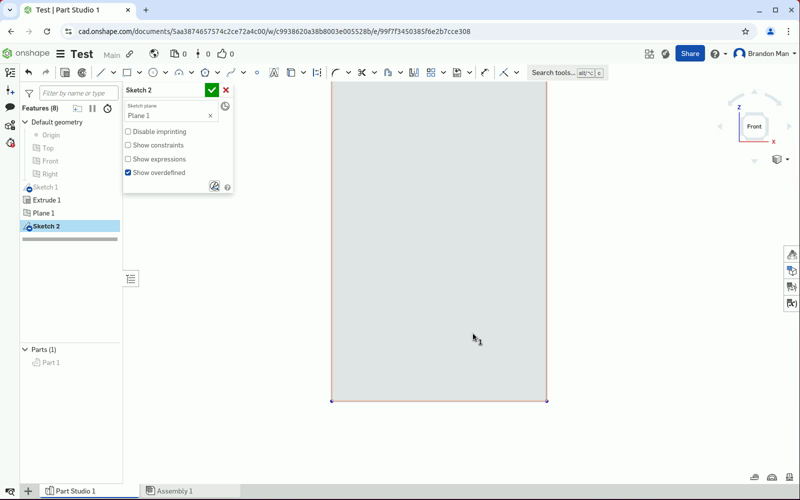
scroll(-6)
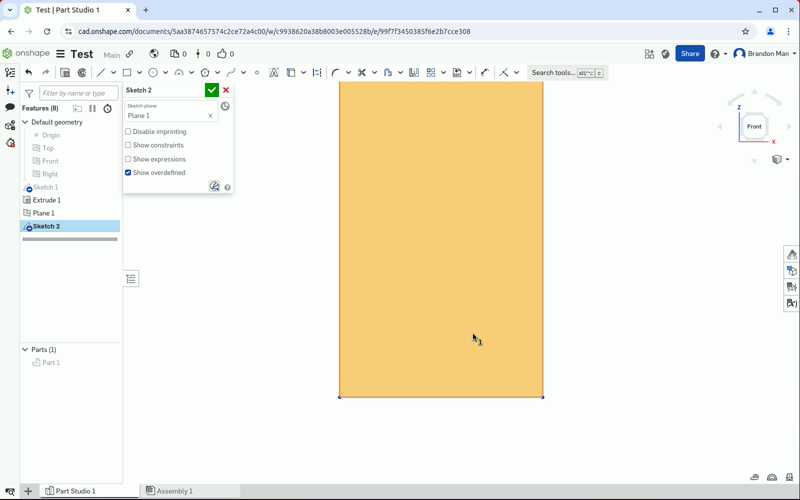
scroll(-6)
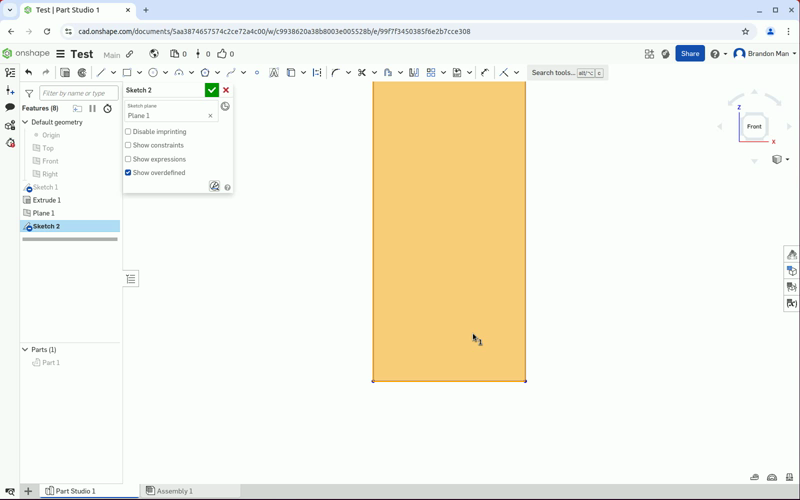
scroll(-6)
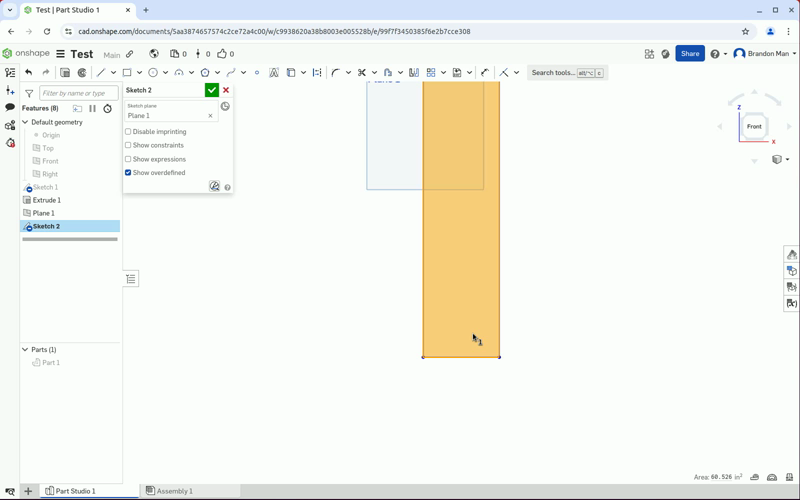
scroll(-6)
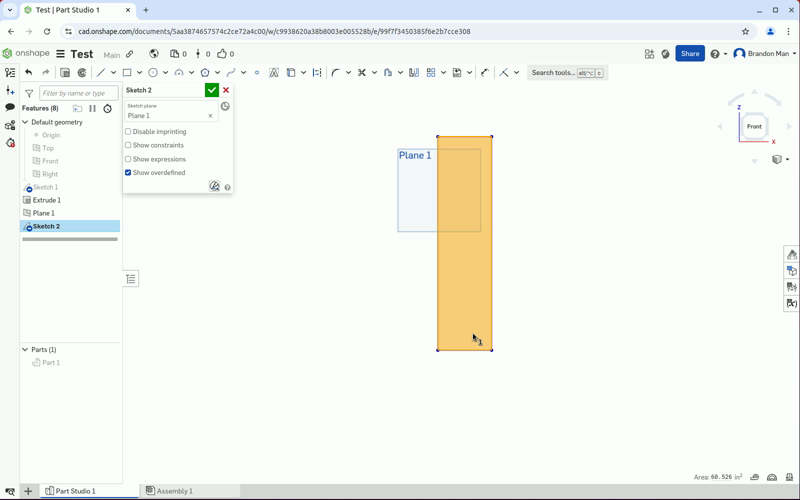
scroll(-6)
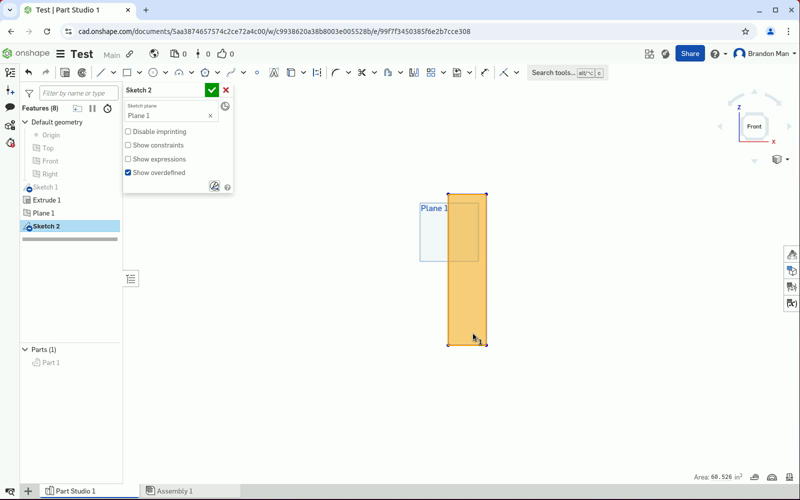
scroll(-6)
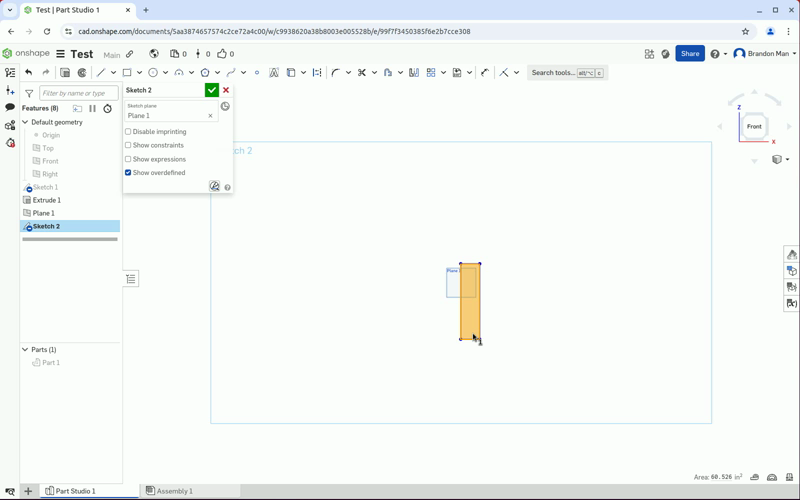
mouse_move(73, 352)
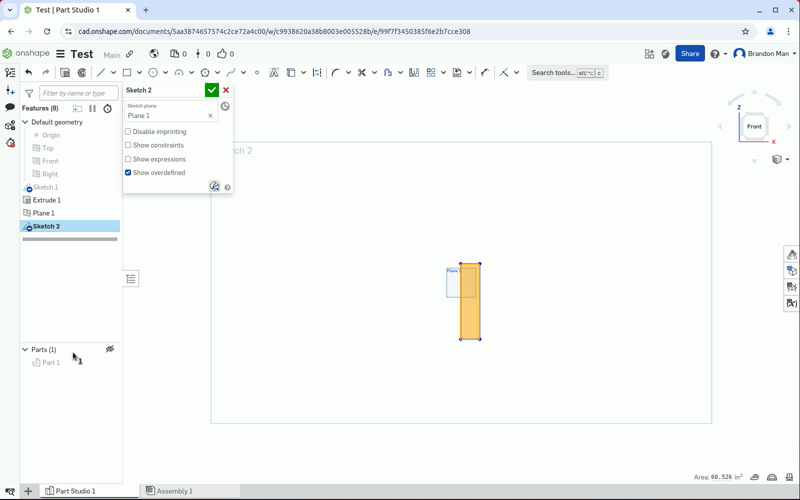
key(shift+y)
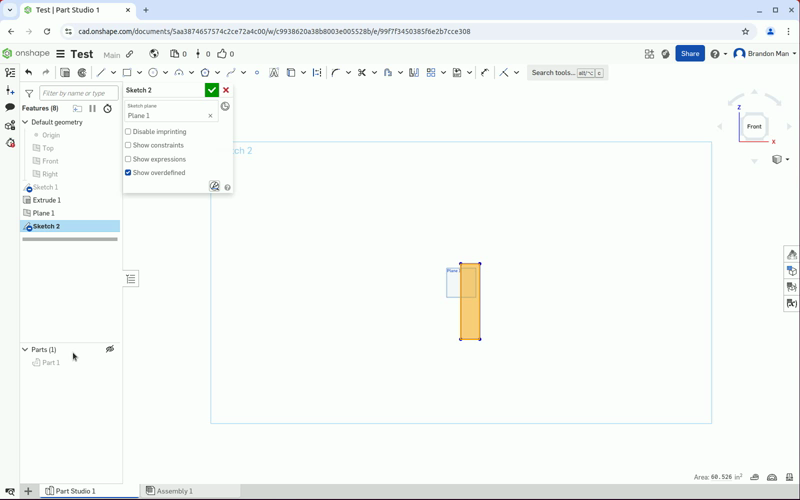
key(shift+e)
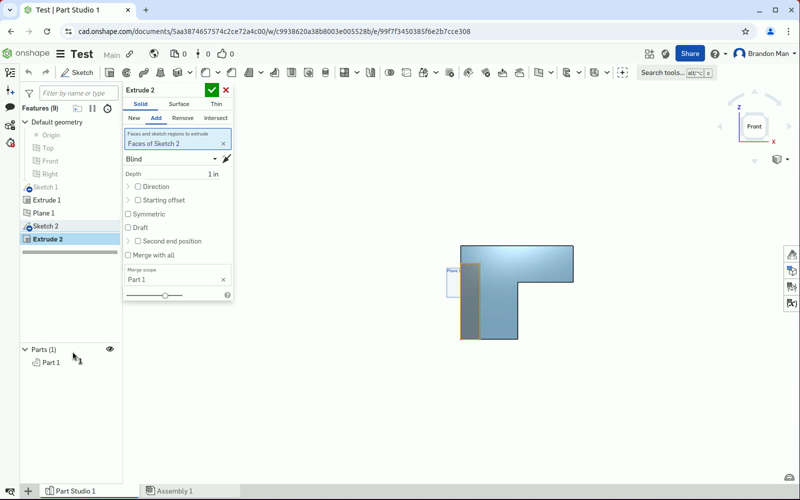
mouse_move(143, 106)
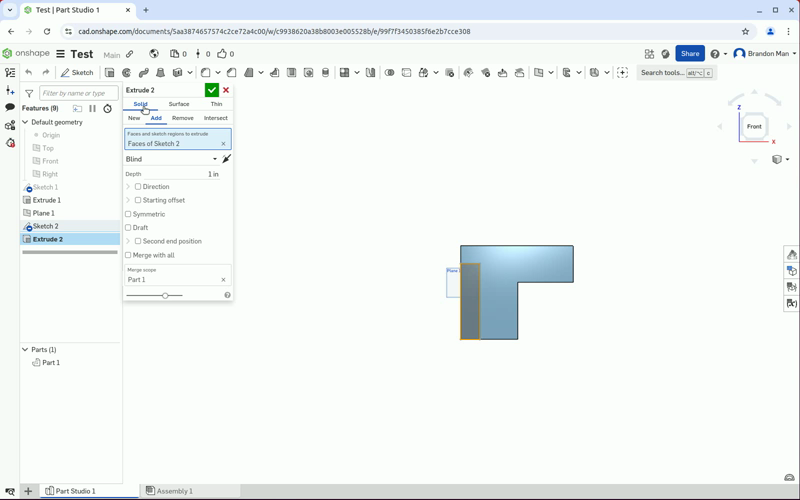
click(143, 106)
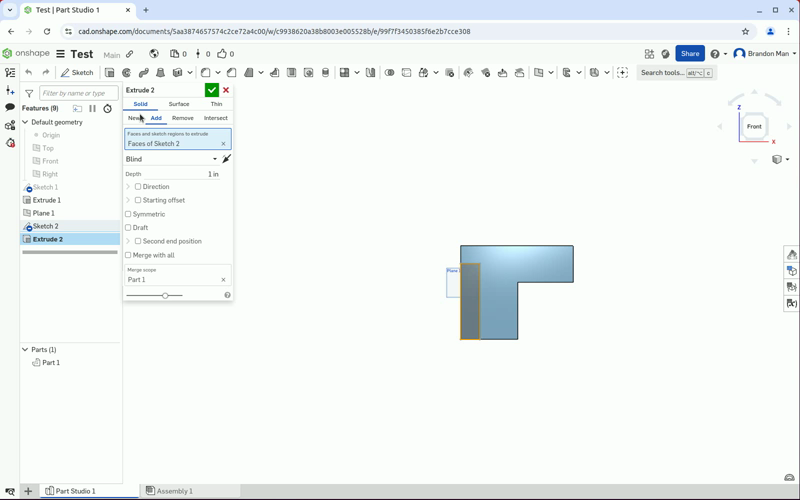
mouse_move(137, 120)
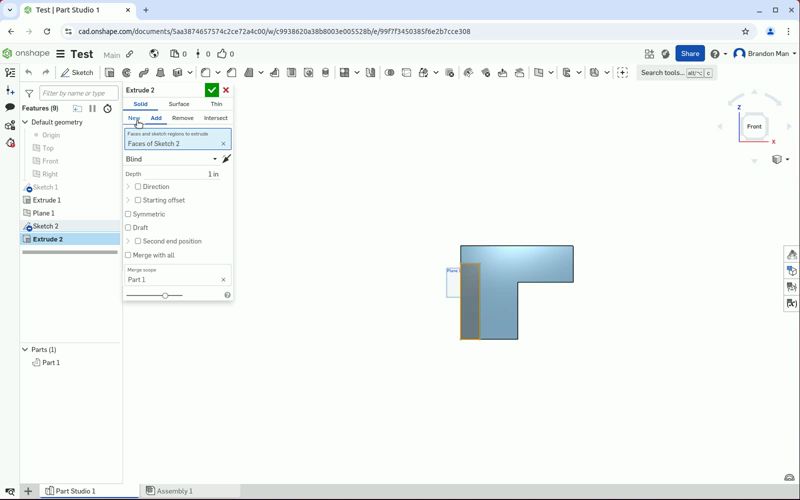
click(137, 120)
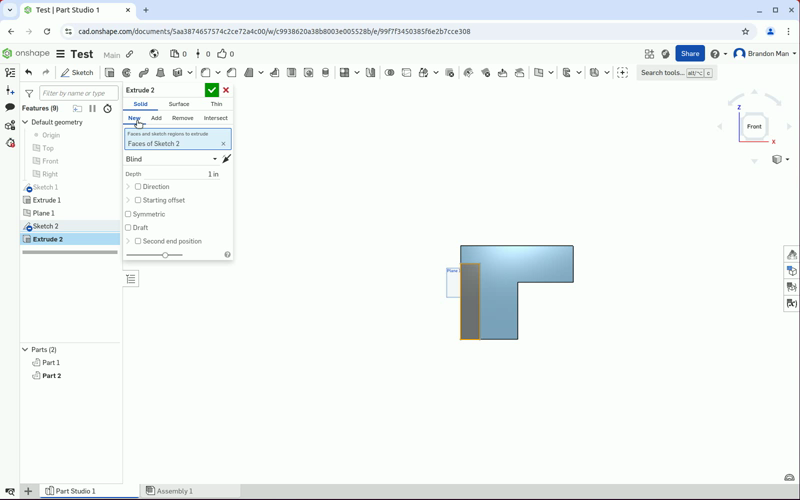
key(tab, 4)
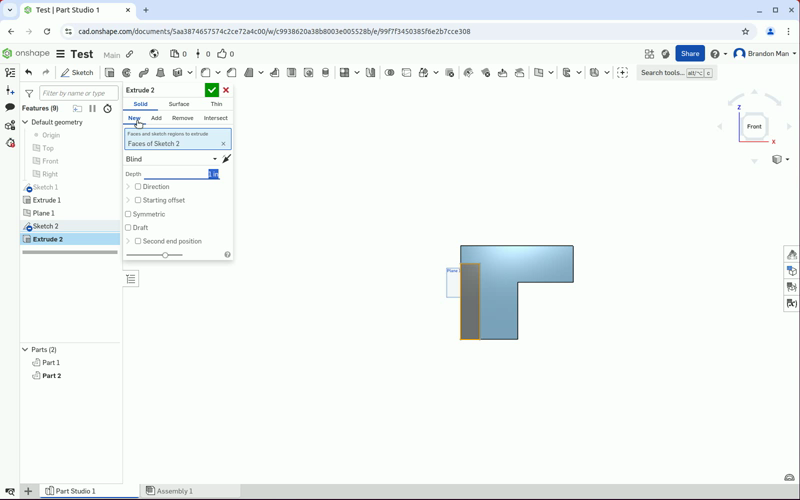
text(7.703)
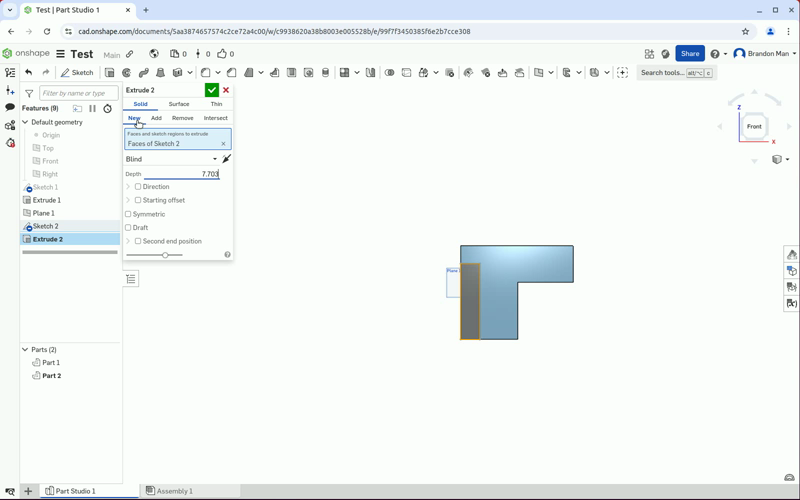
key(enter)
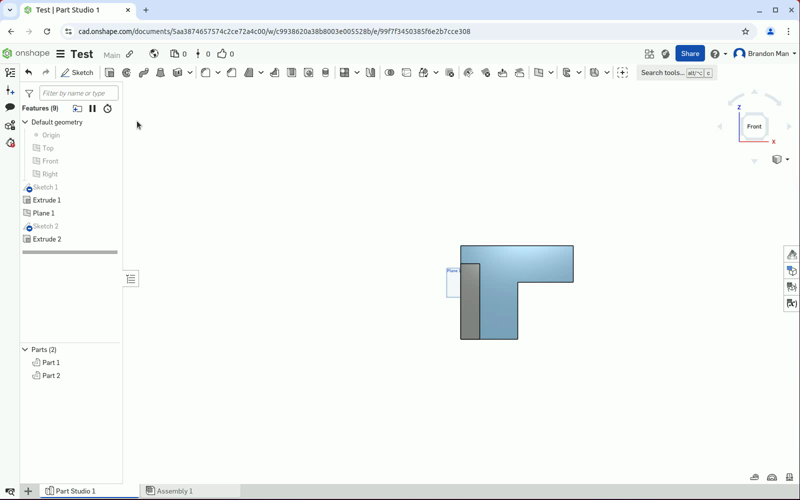
key(shift+h)
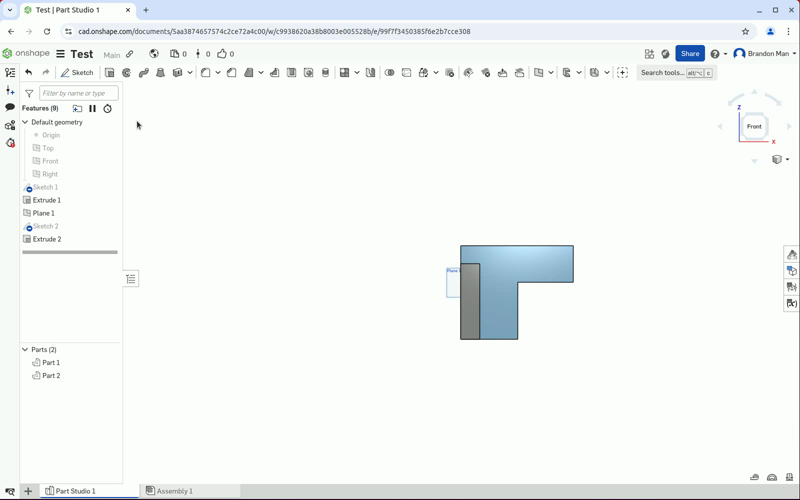
key(shift+h)
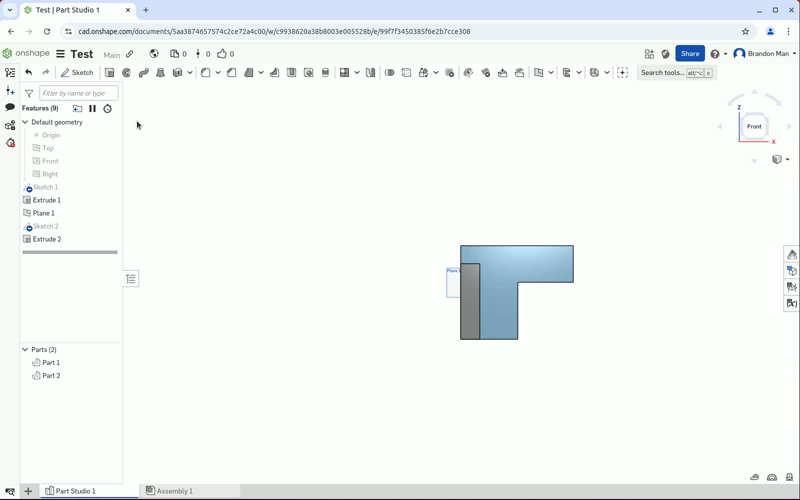
mouse_move(73, 189)
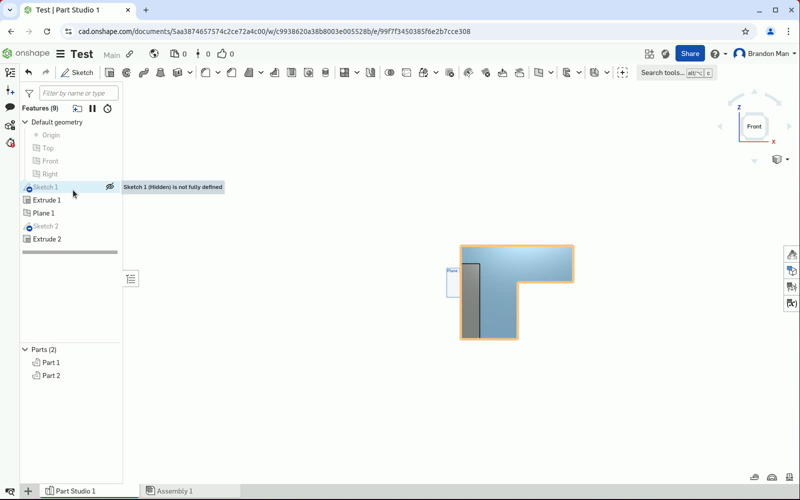
click(73, 189)
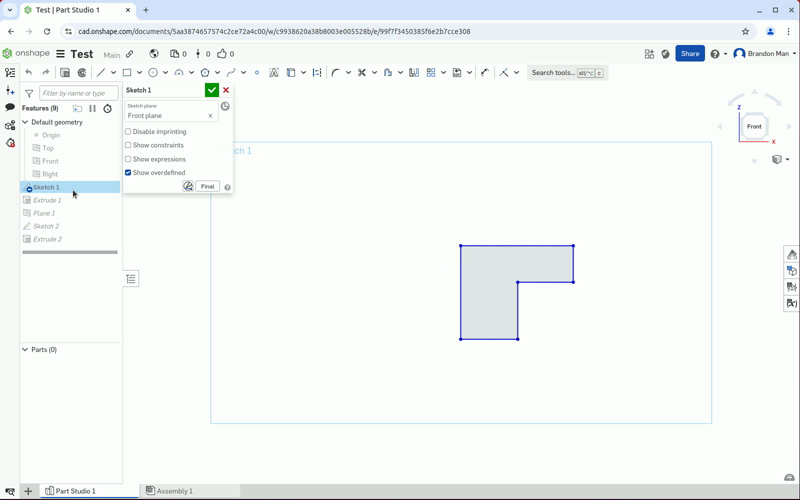
mouse_move(229, 92)
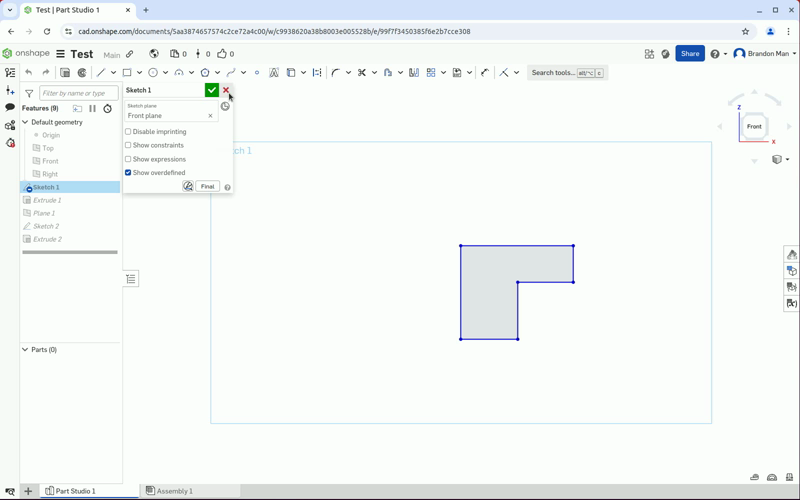
click(229, 92)
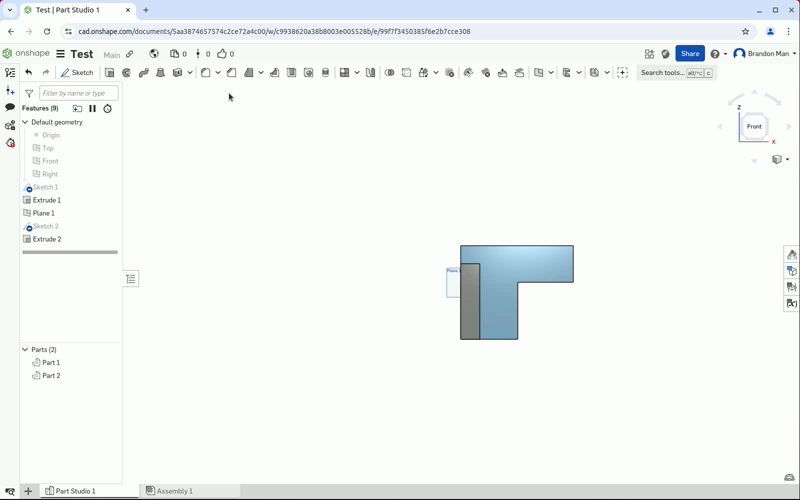
mouse_move(73, 352)
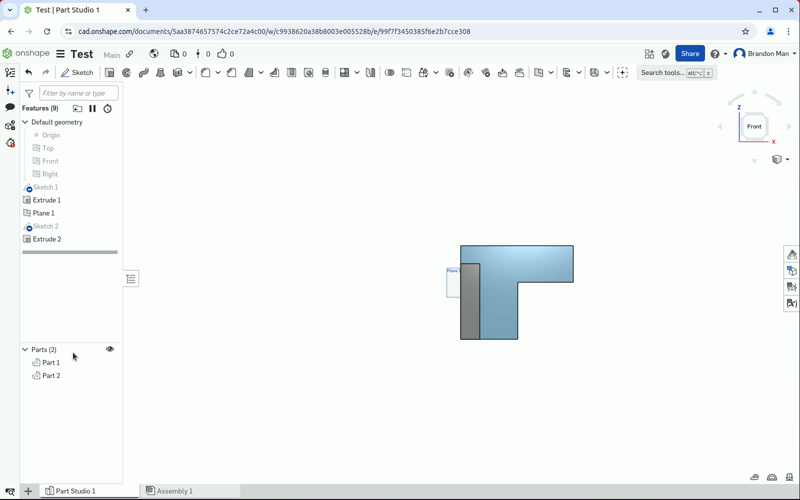
key(y)
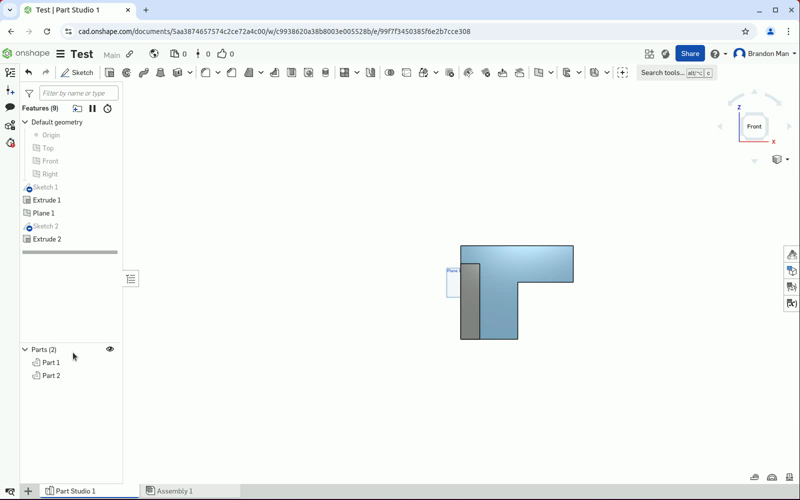
key(shift+p)
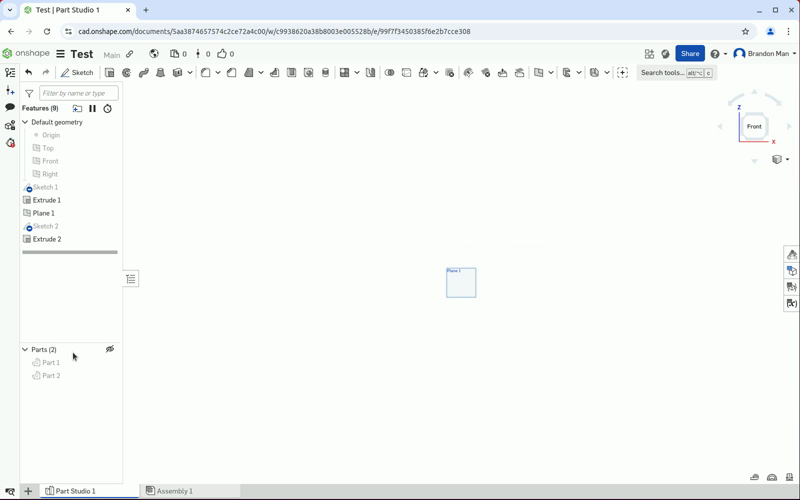
key(space)
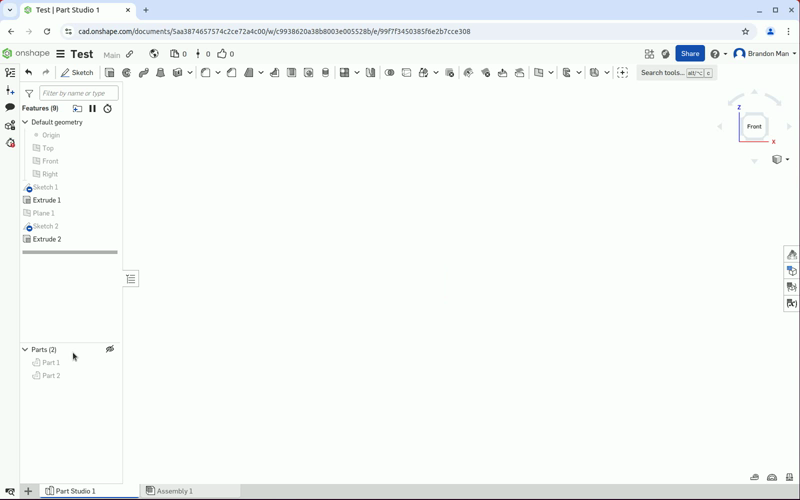
key_down(shift)
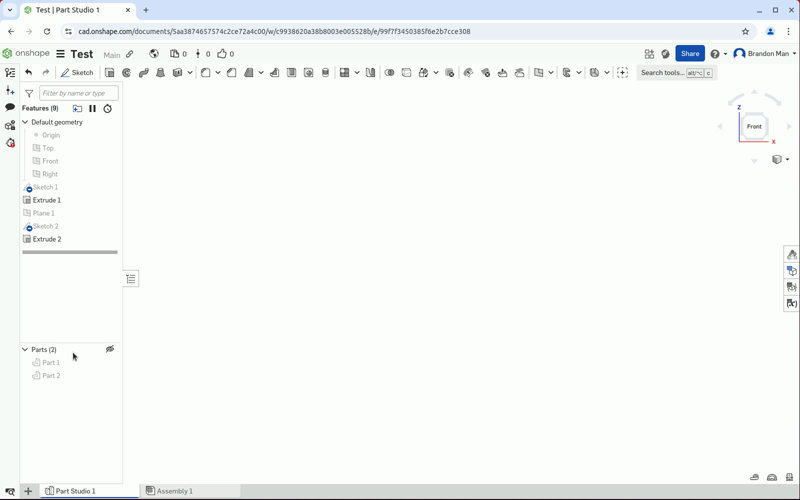
key(left)
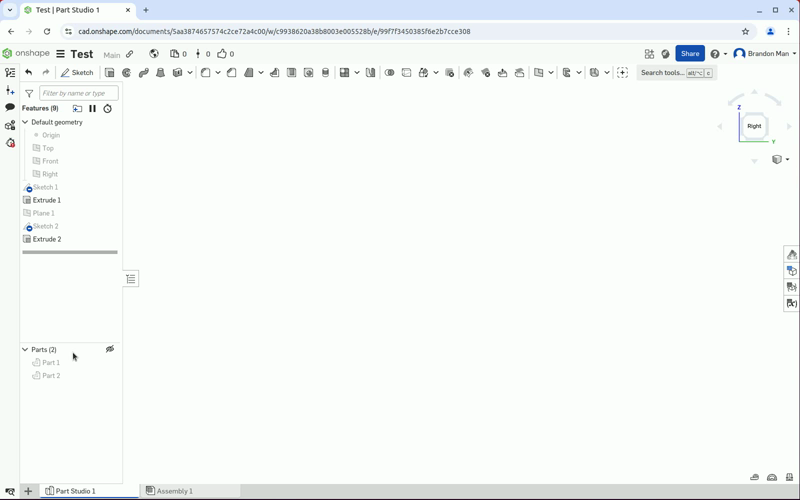
key_up(shift)
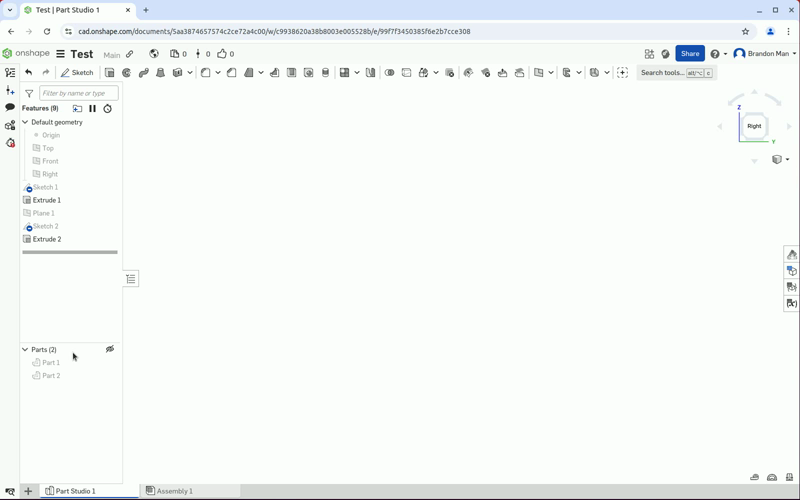
mouse_move(73, 352)
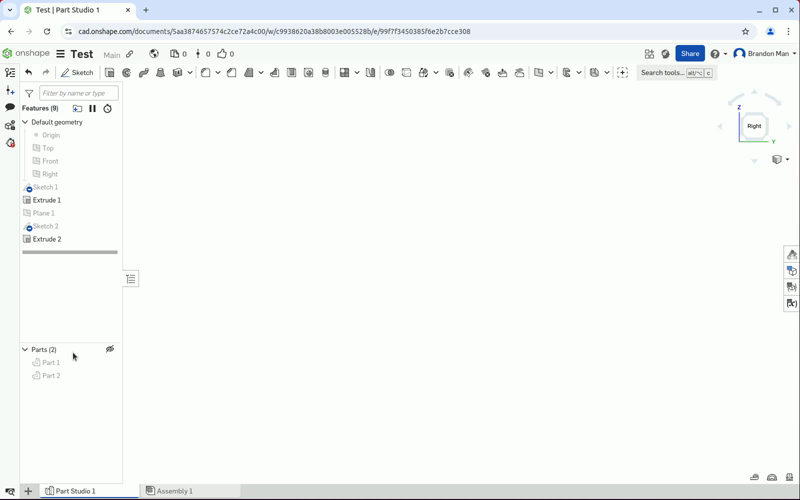
key(shift+y)
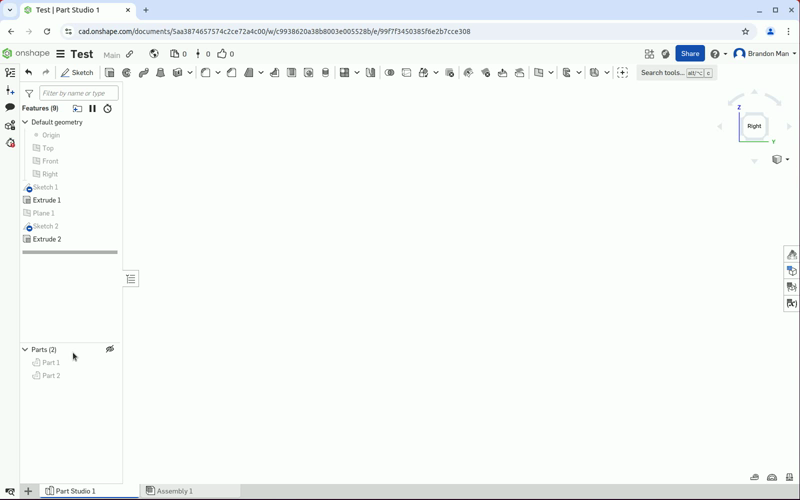
key(shift+s)
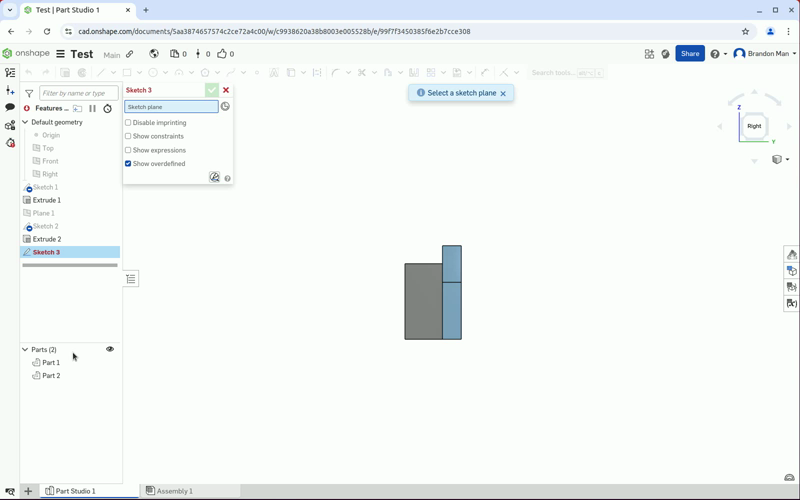
mouse_move(73, 176)
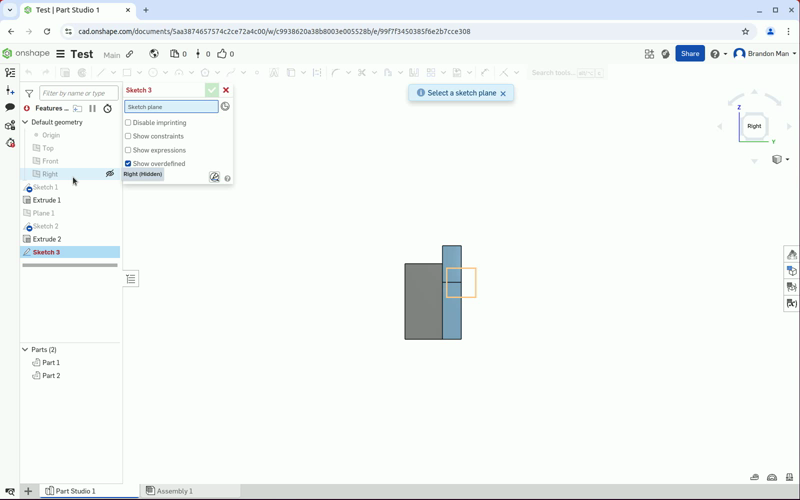
click(73, 176)
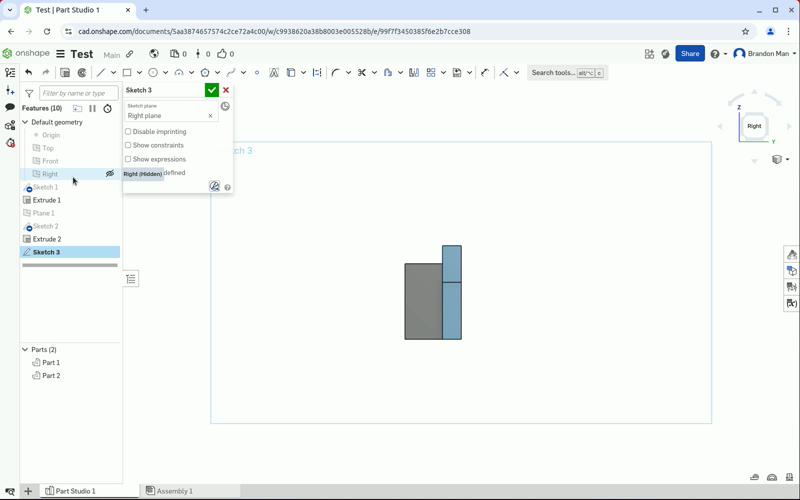
mouse_move(73, 352)
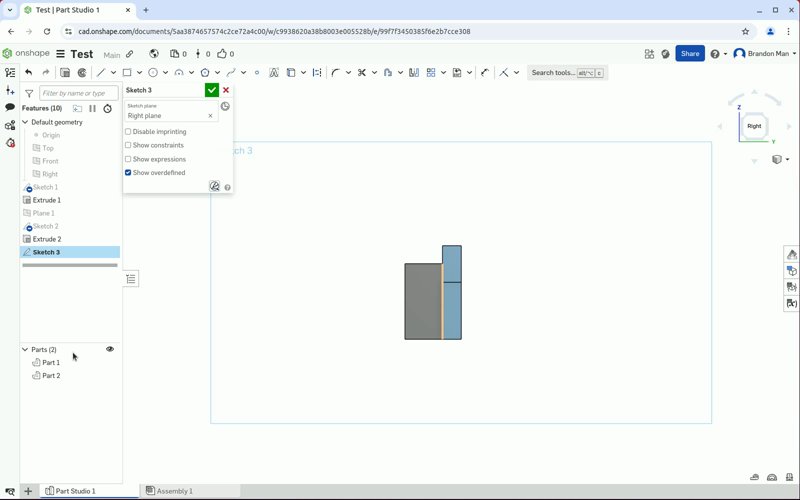
key(y)
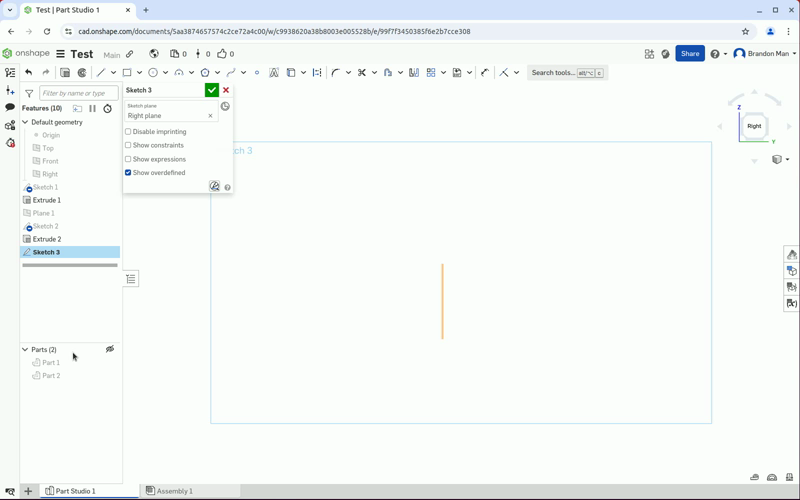
key(l)
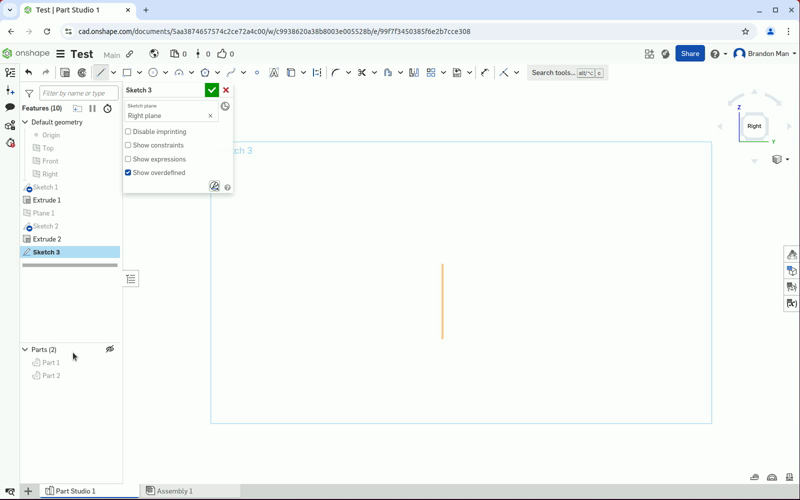
key_down(shift)
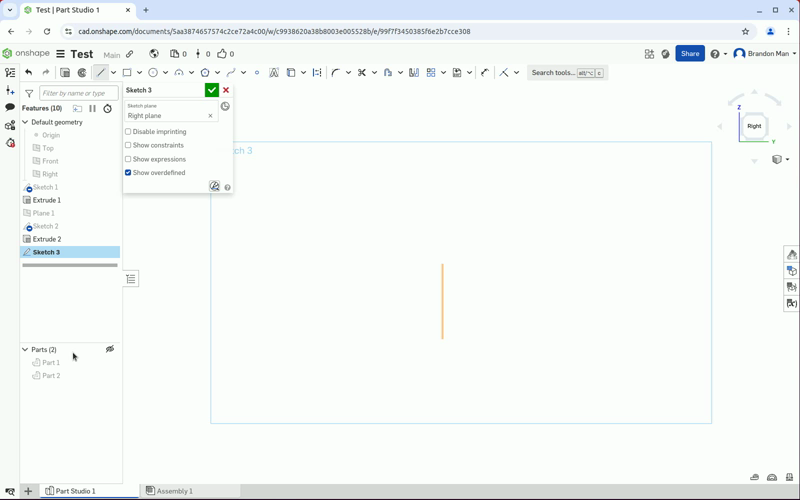
mouse_move(423, 339)
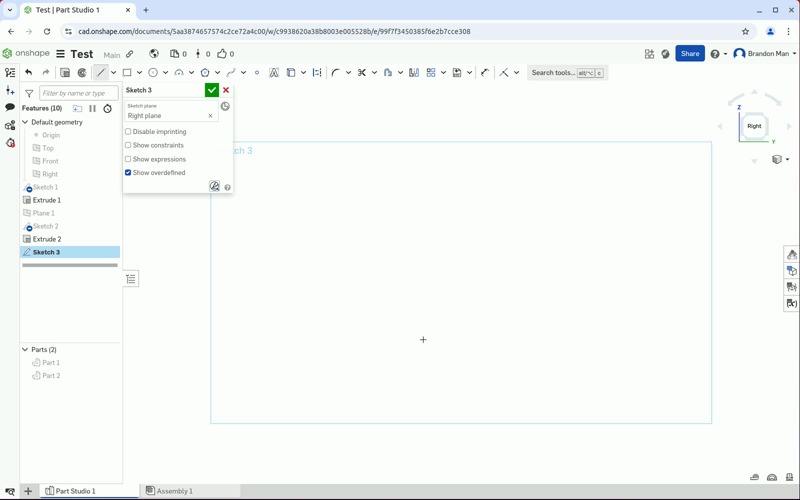
click(423, 339)
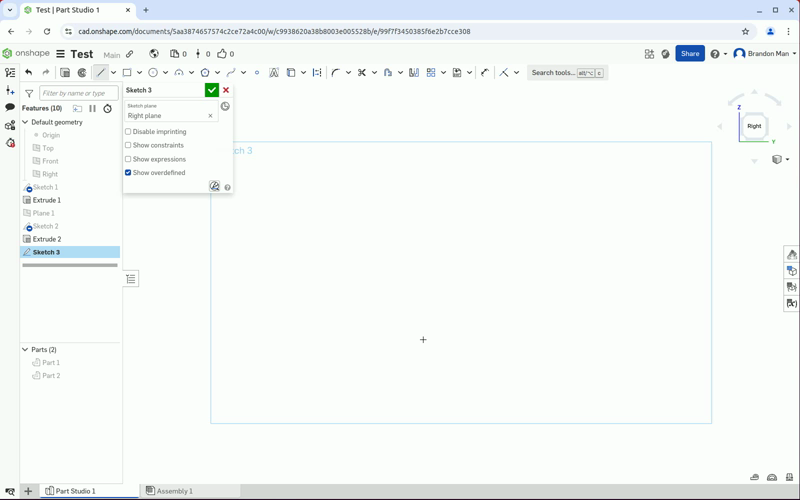
key_up(shift)
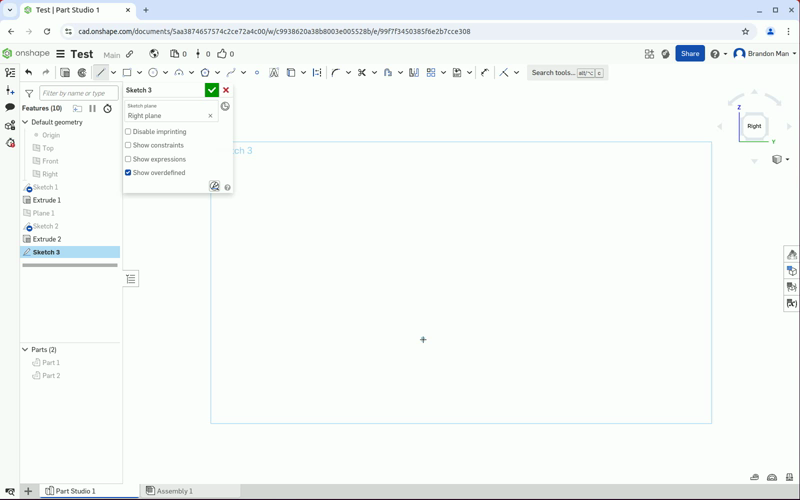
key_down(shift)
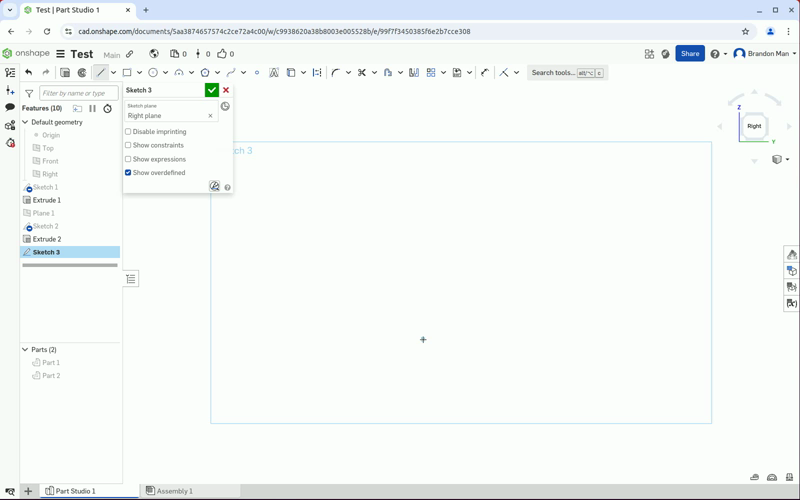
mouse_move(453, 339)
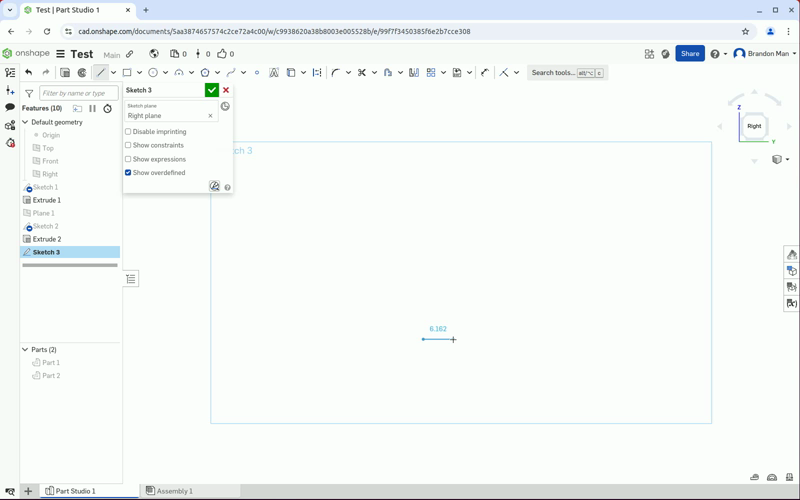
mouse_move(442, 339)
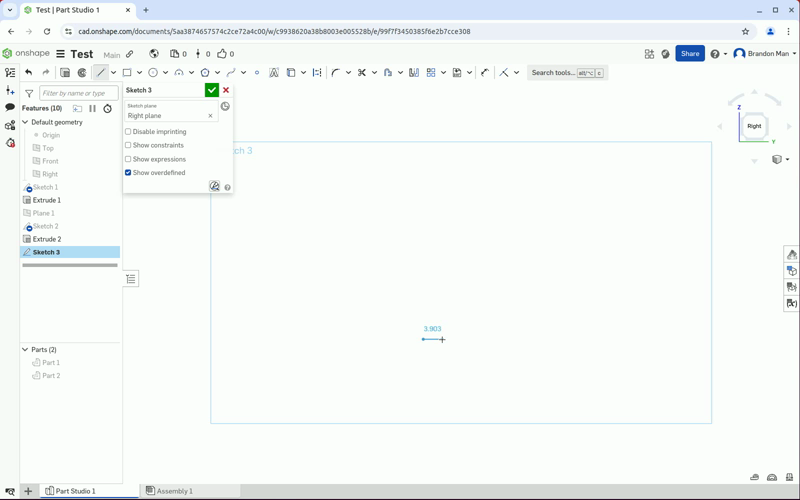
click(442, 339)
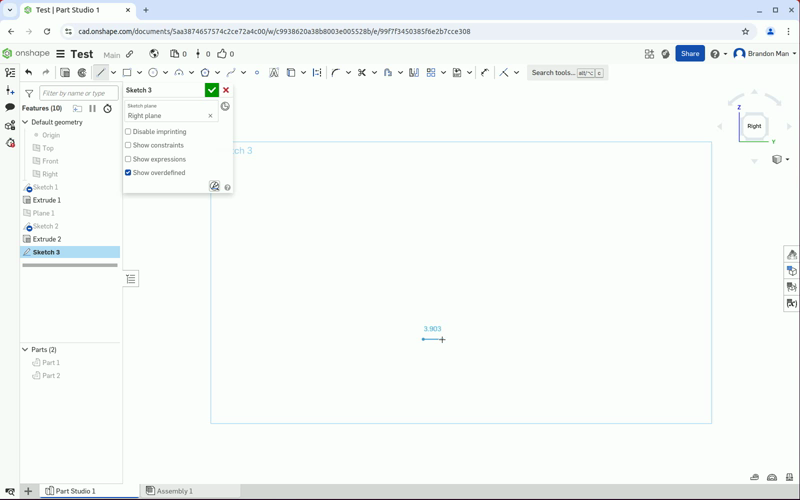
key_up(shift)
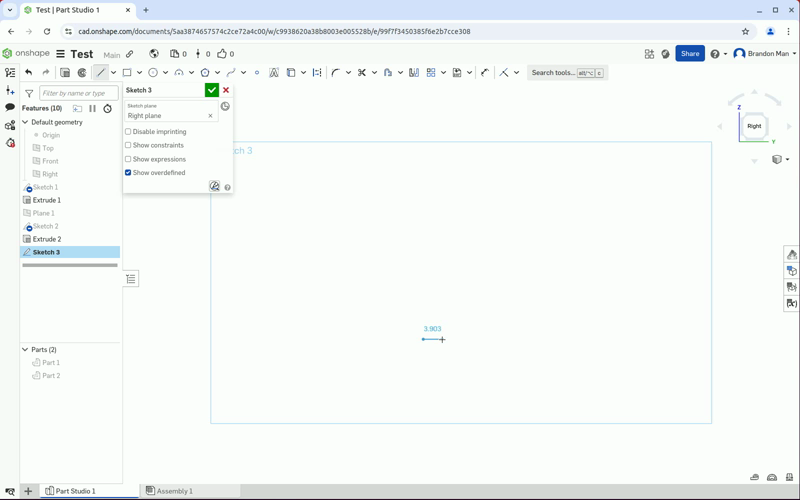
key_down(shift)
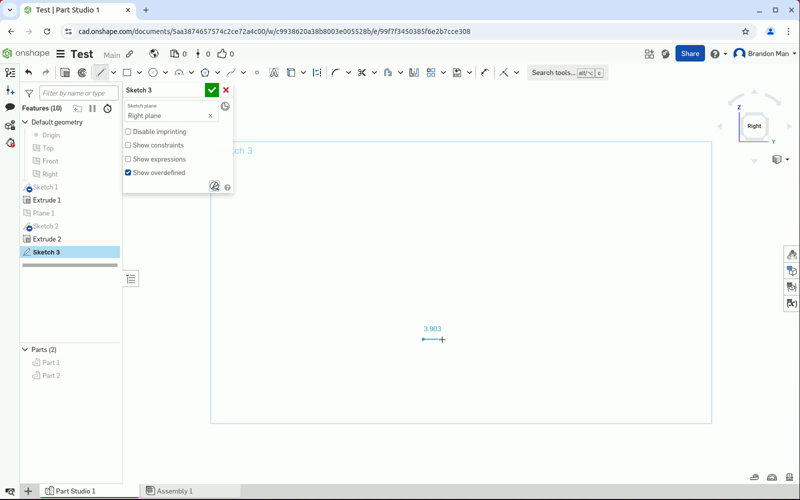
mouse_move(472, 339)
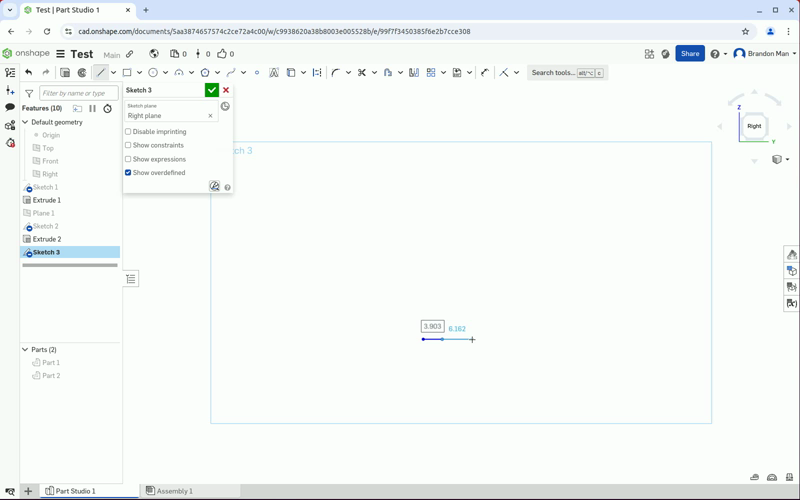
mouse_move(461, 339)
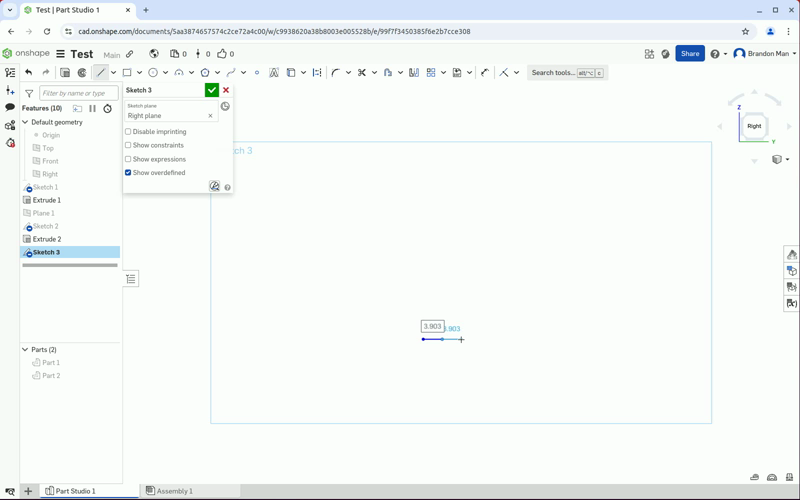
click(461, 339)
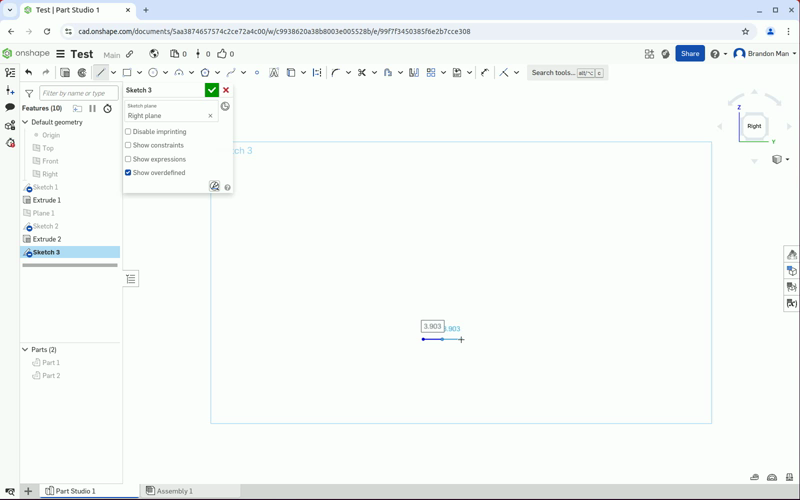
key_up(shift)
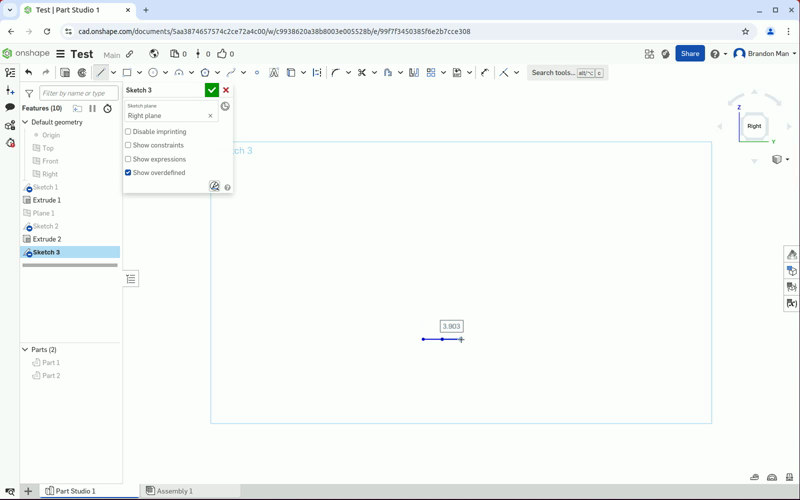
key_down(shift)
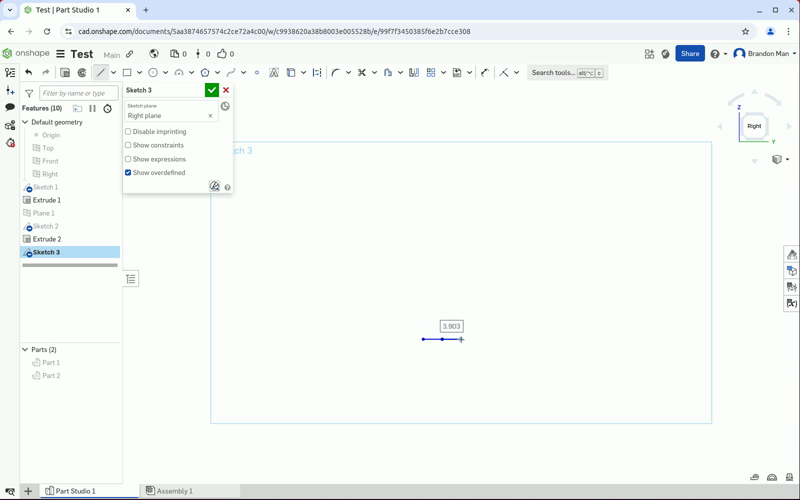
mouse_move(461, 263)
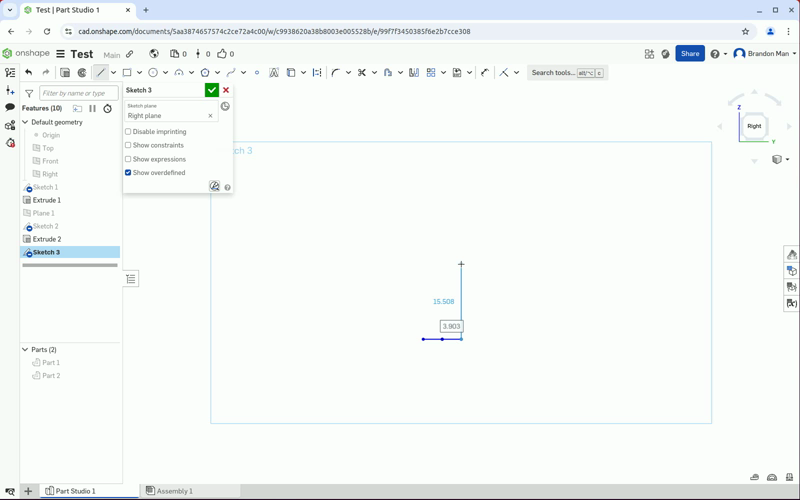
click(461, 263)
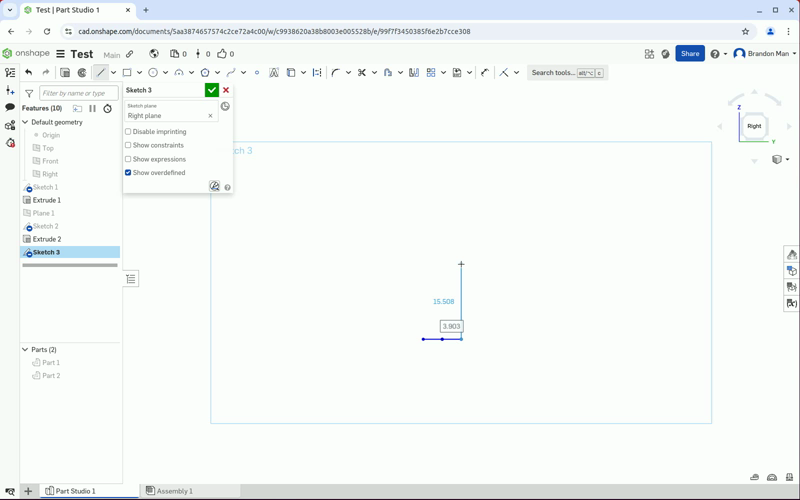
key_up(shift)
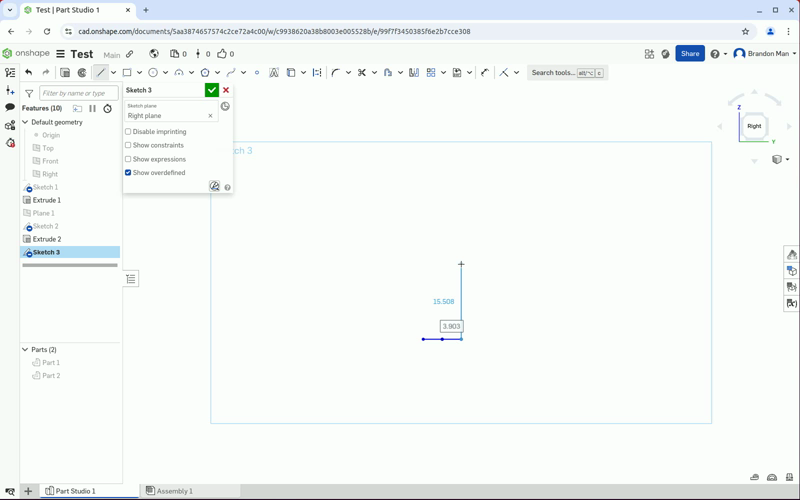
key_down(shift)
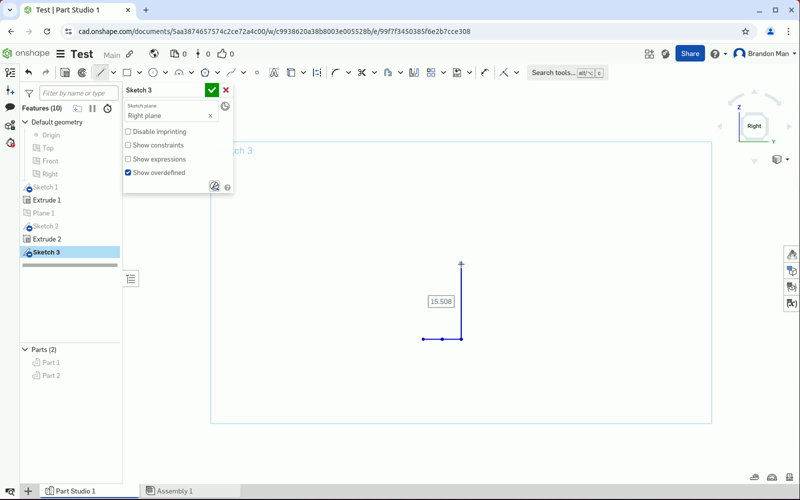
mouse_move(423, 339)
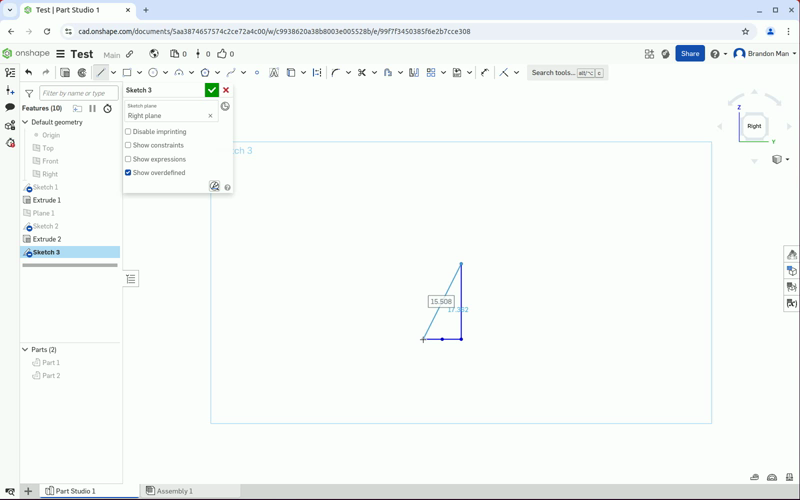
key_up(shift)
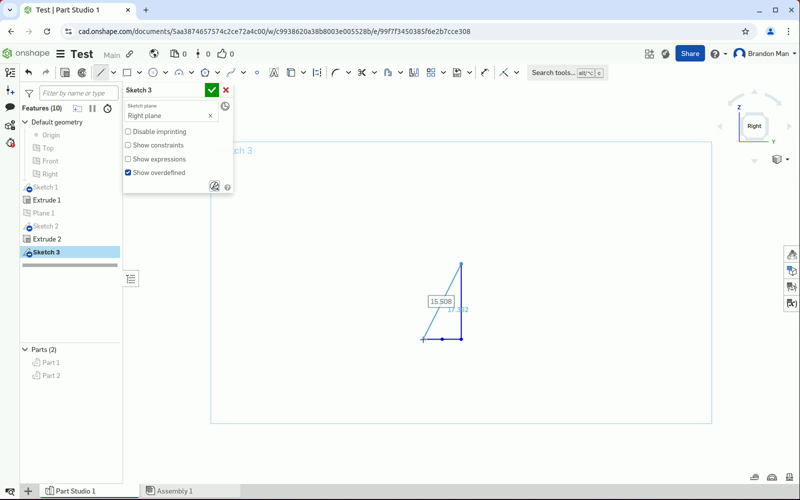
click(423, 339)
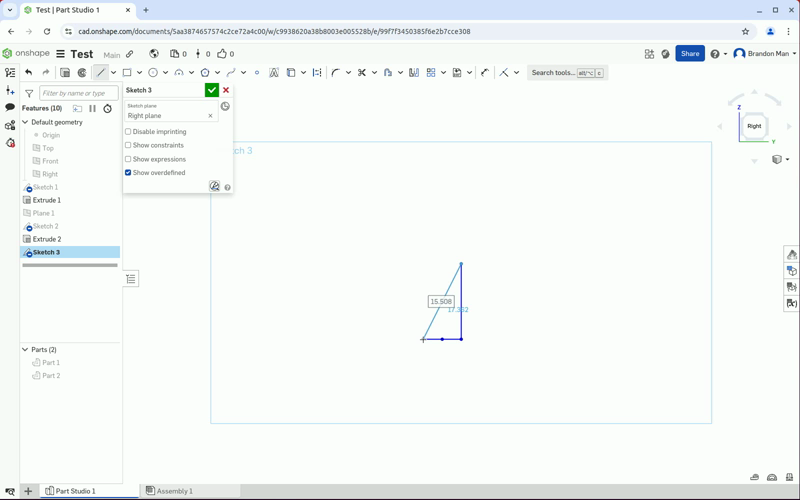
key(esc)
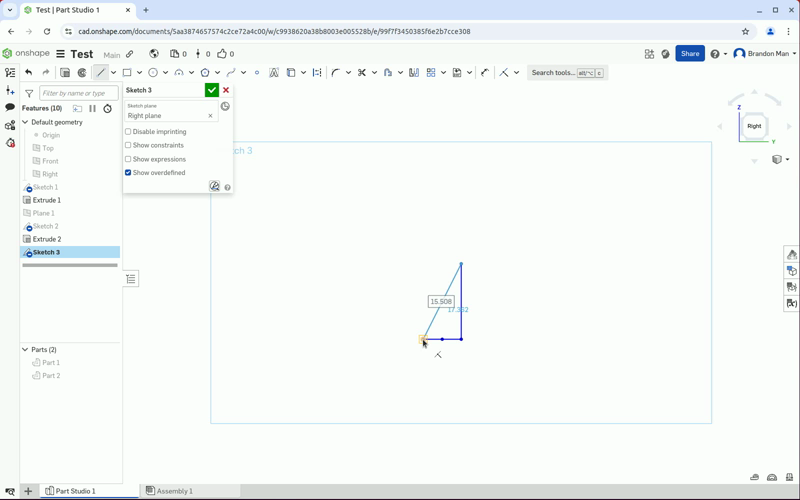
mouse_move(436, 328)
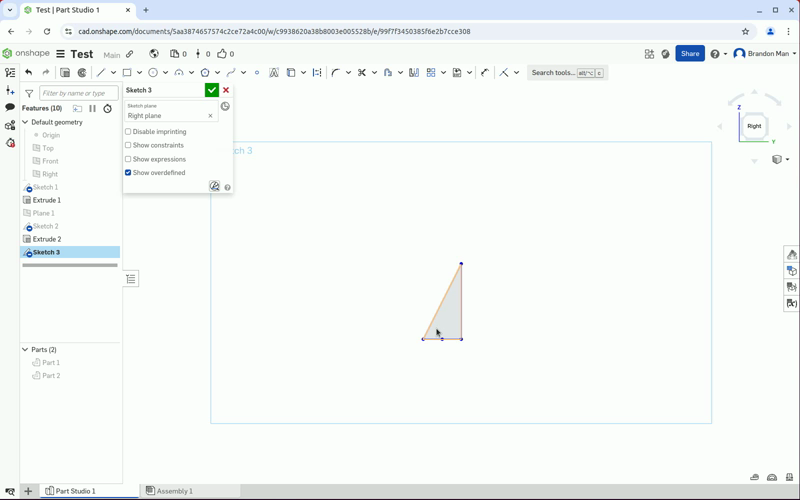
scroll(6)
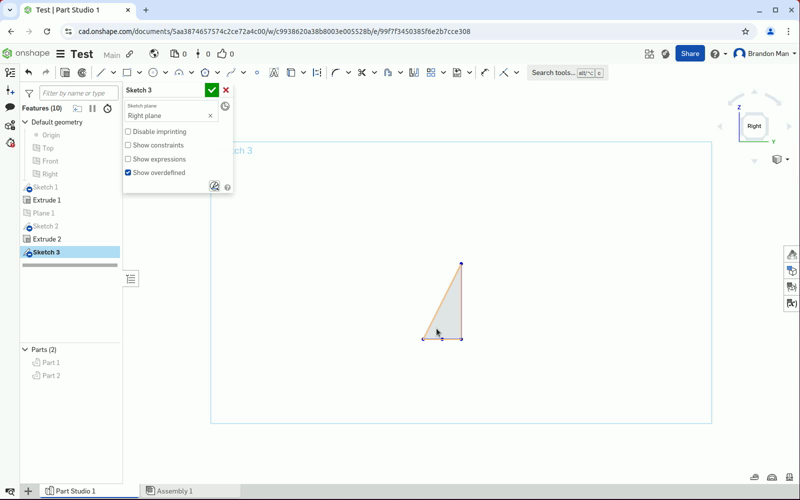
scroll(6)
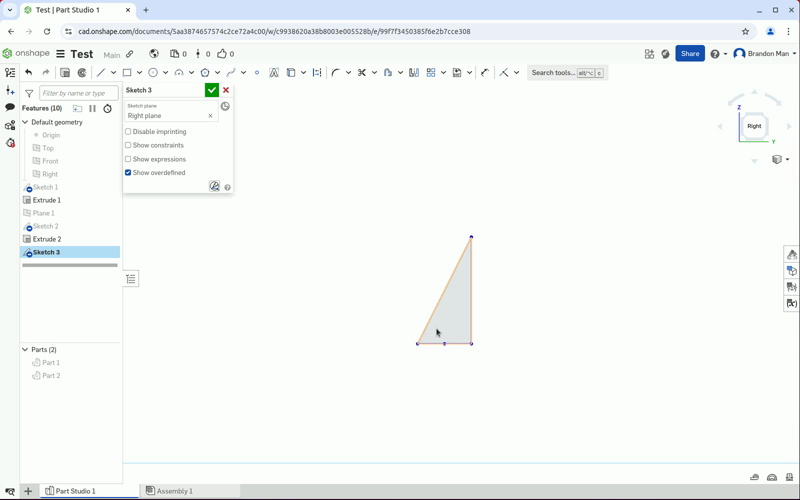
scroll(6)
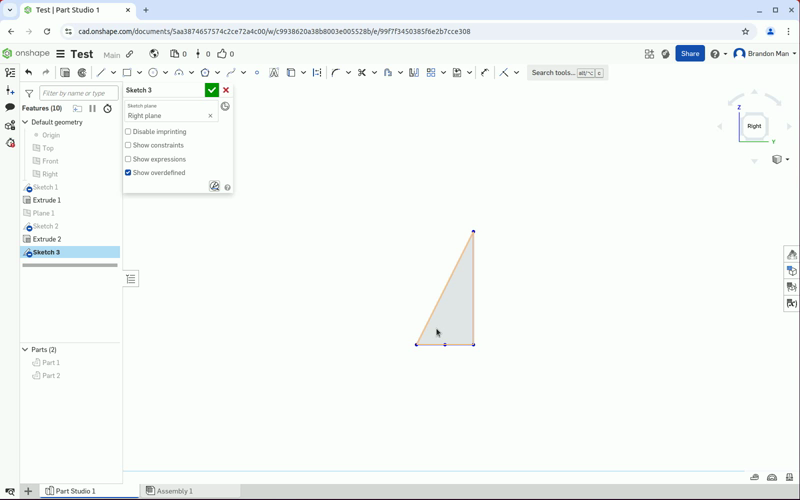
scroll(6)
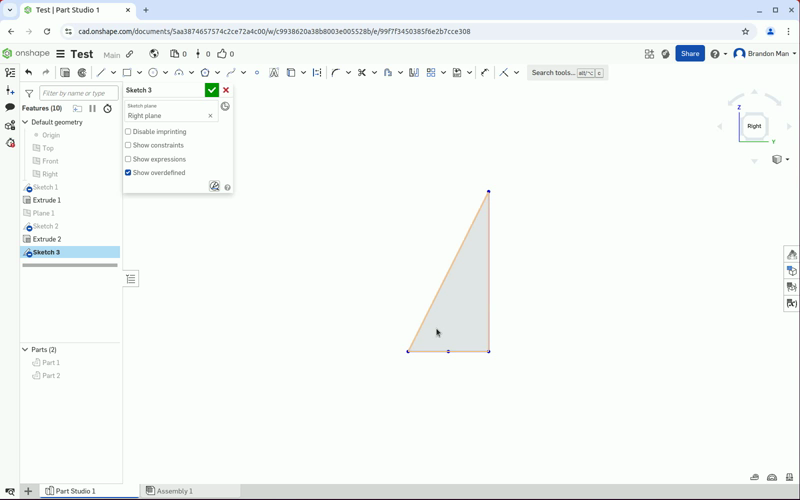
scroll(6)
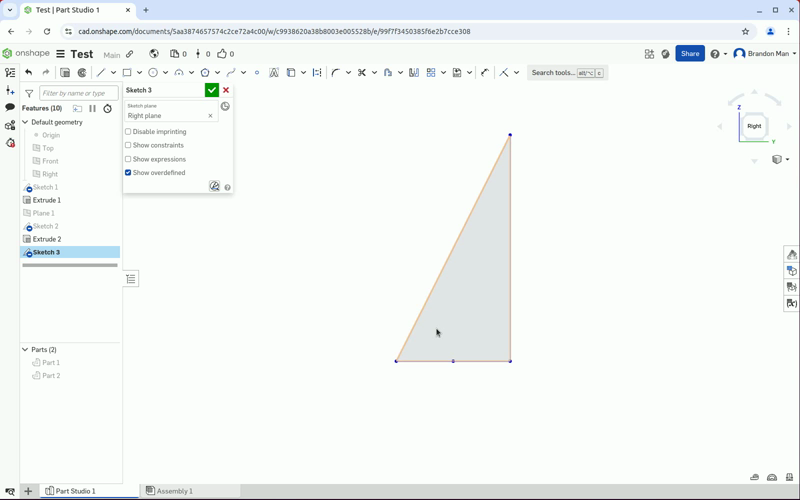
scroll(6)
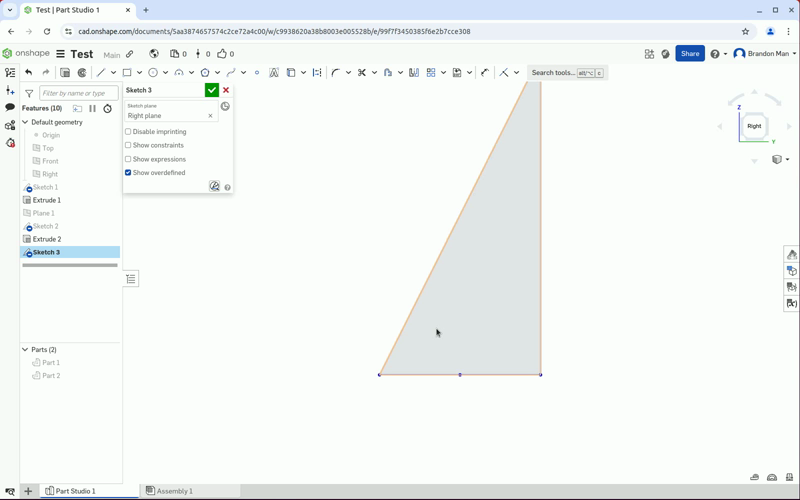
scroll(6)
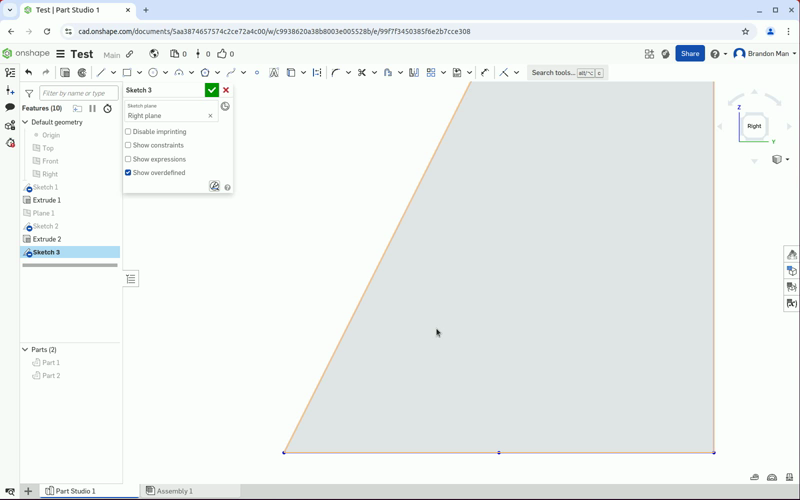
click(436, 328)
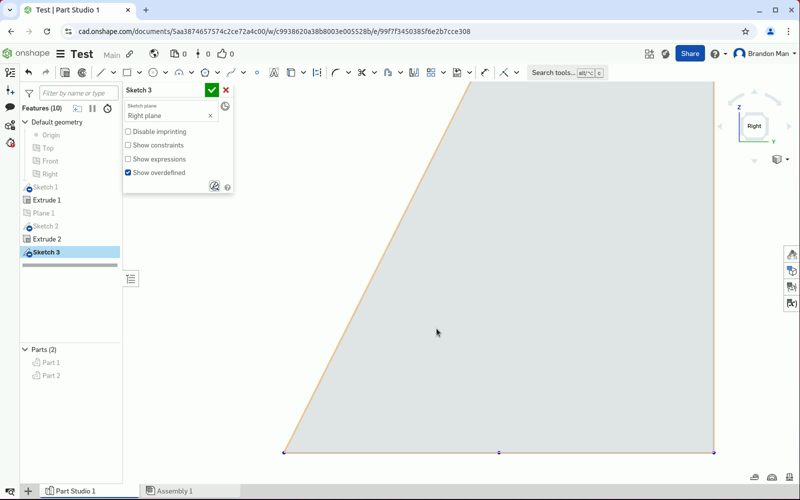
scroll(-6)
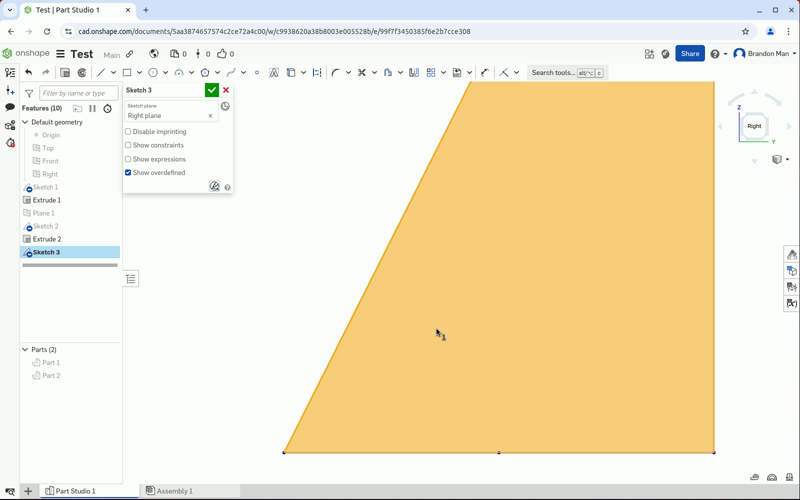
scroll(-6)
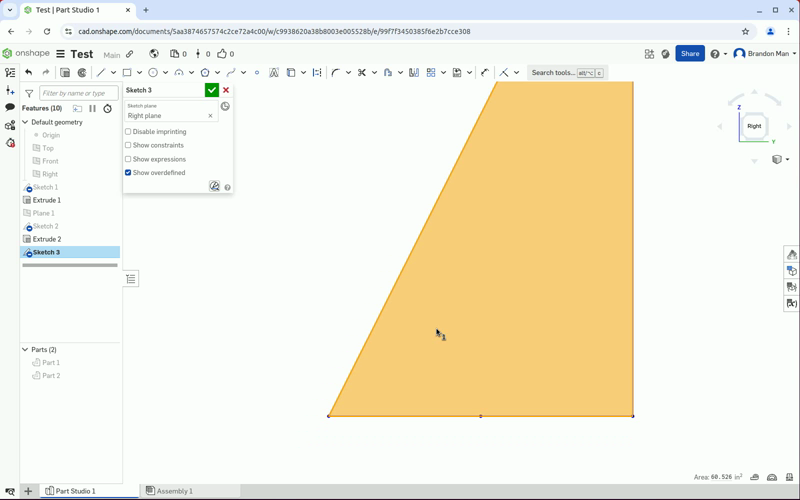
scroll(-6)
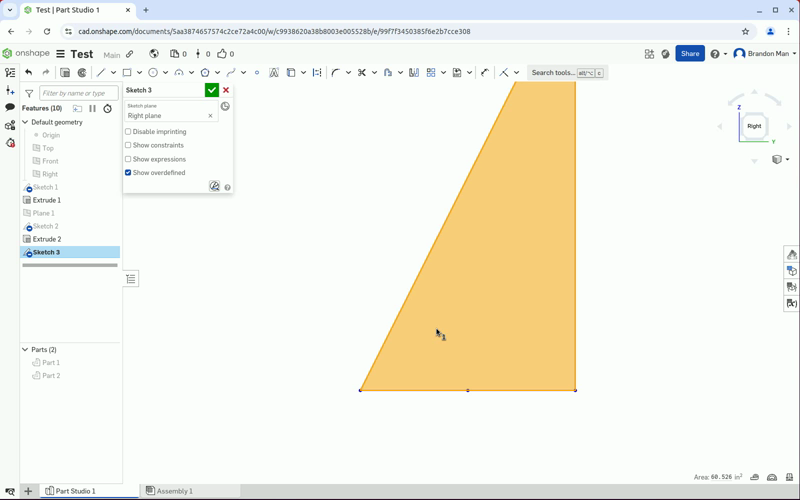
scroll(-6)
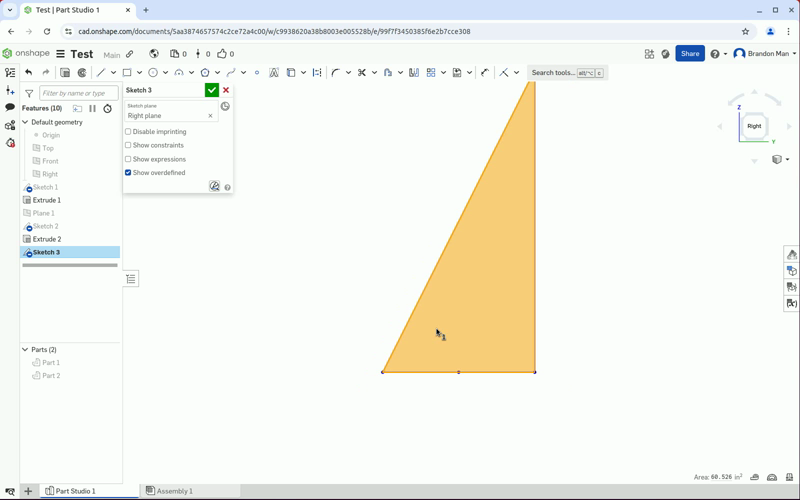
scroll(-6)
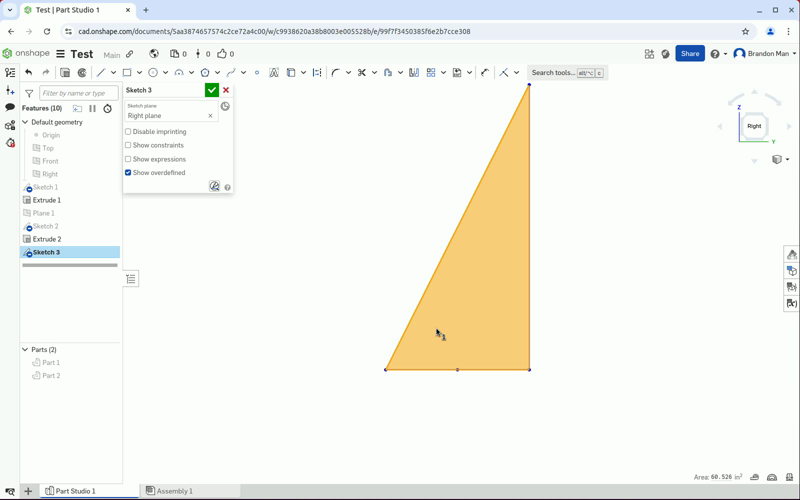
scroll(-6)
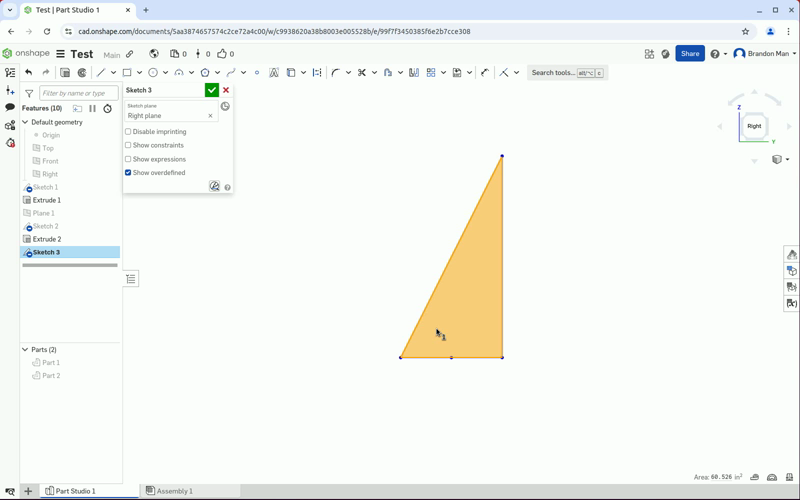
scroll(-6)
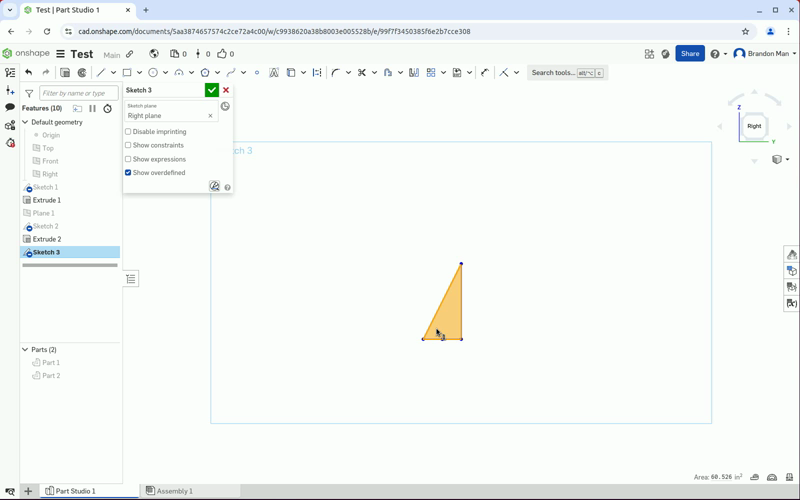
mouse_move(73, 352)
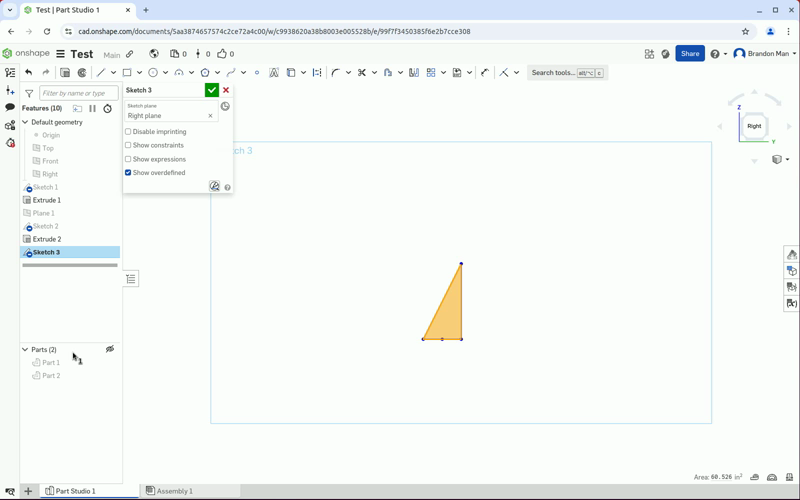
key(shift+y)
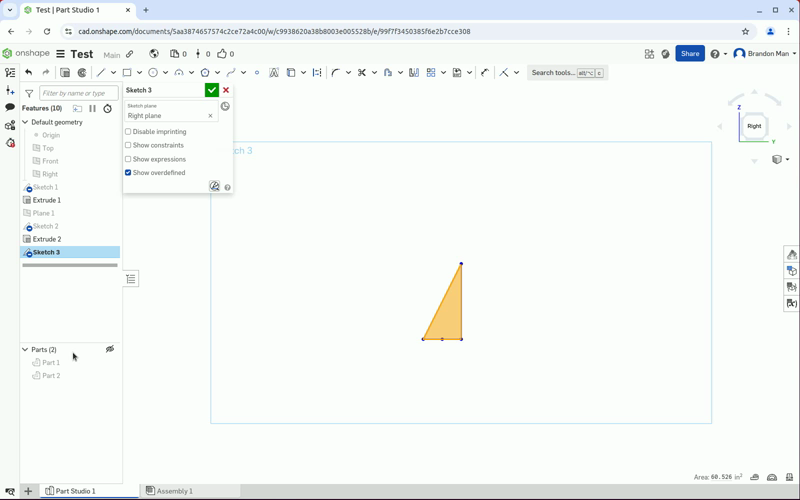
key(shift+e)
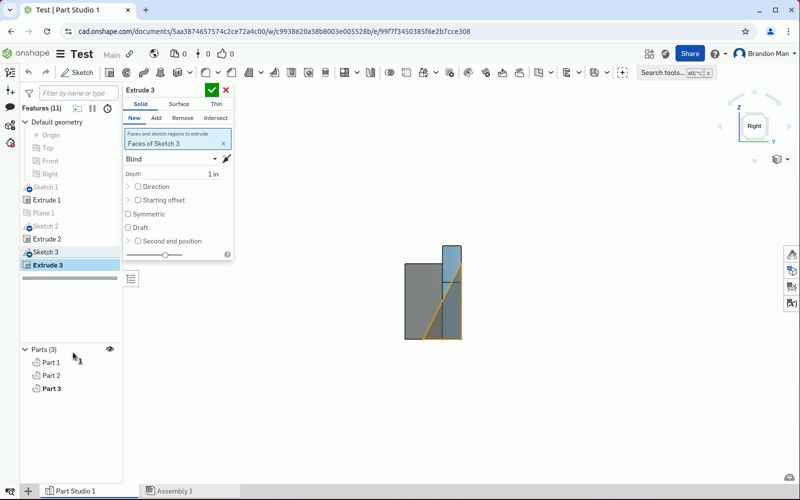
mouse_move(143, 106)
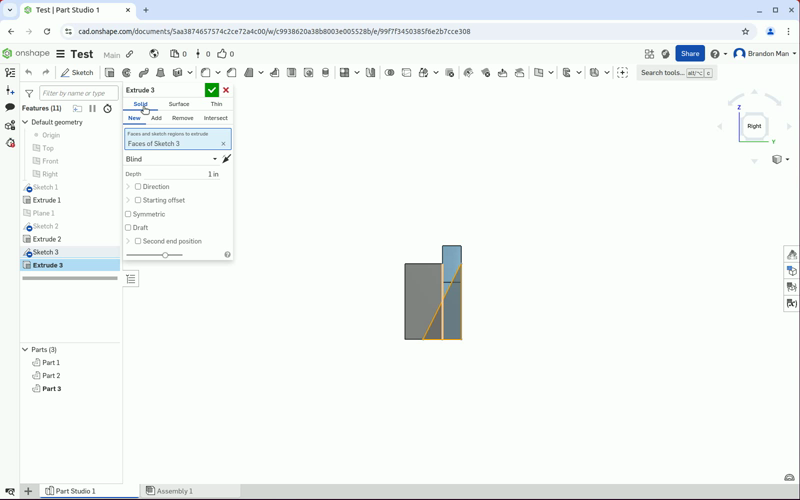
click(143, 106)
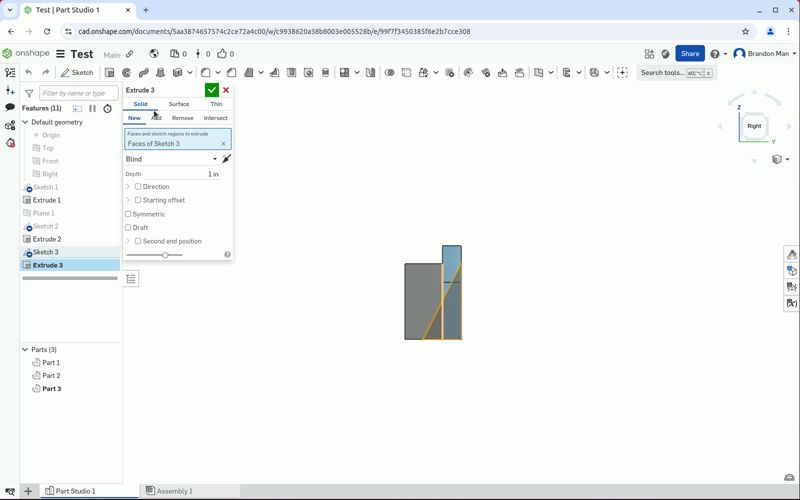
mouse_move(186, 120)
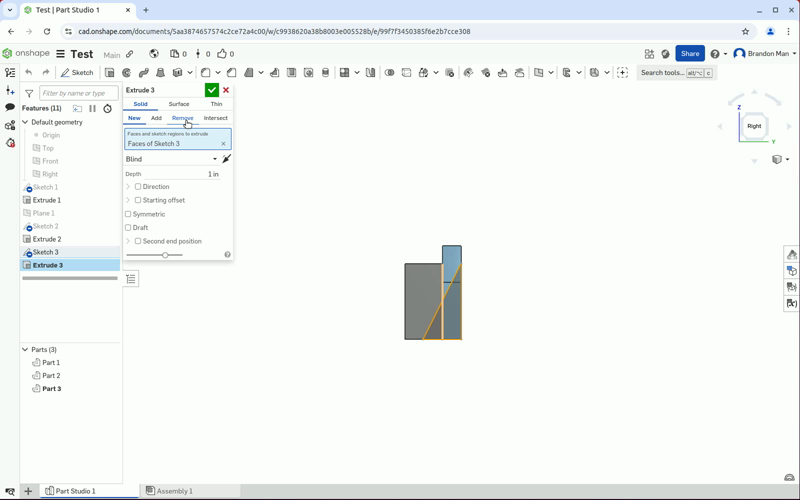
click(186, 120)
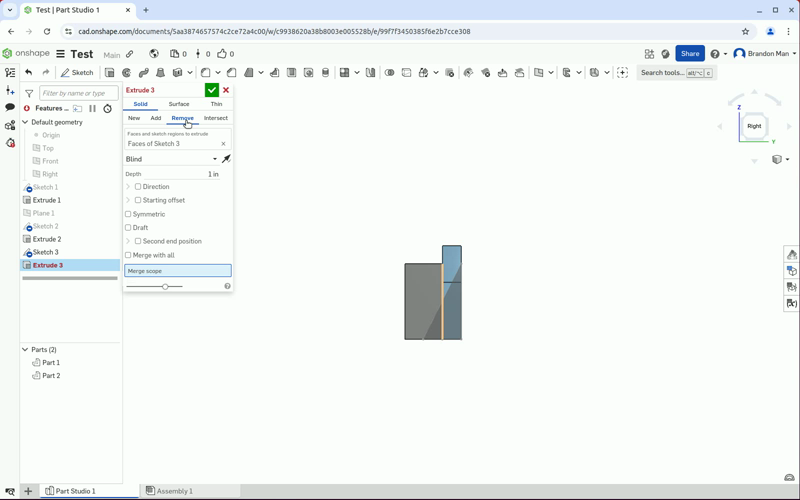
key(tab, 4)
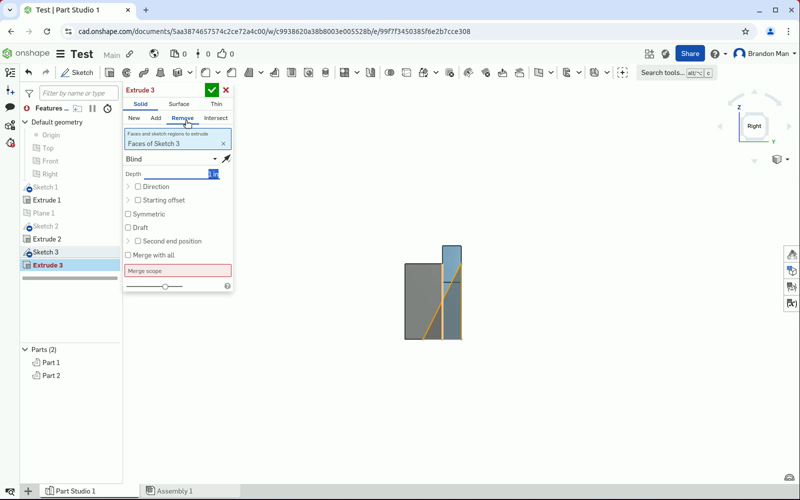
text(4.814)
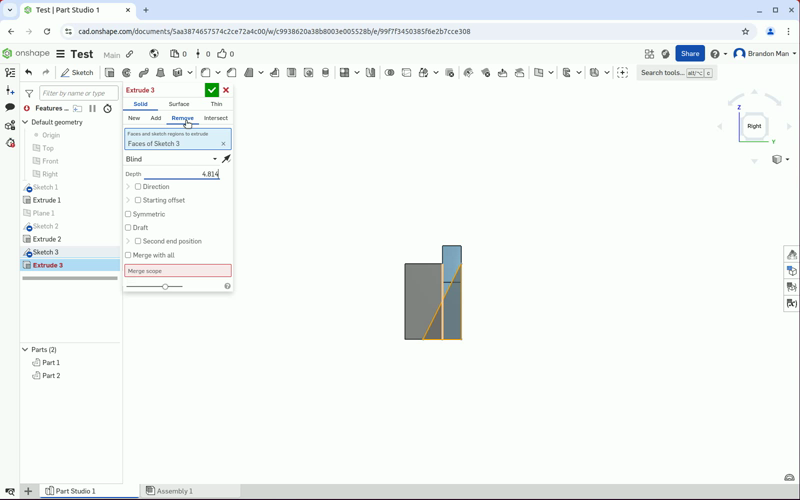
key(tab, 6)
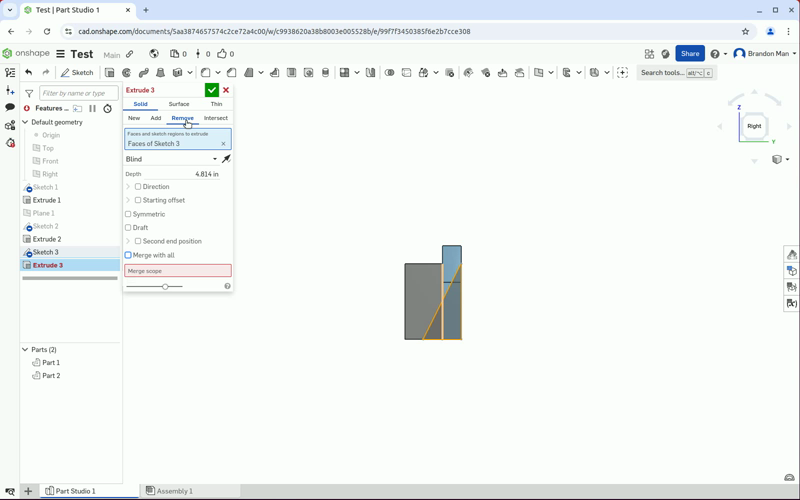
key(space)
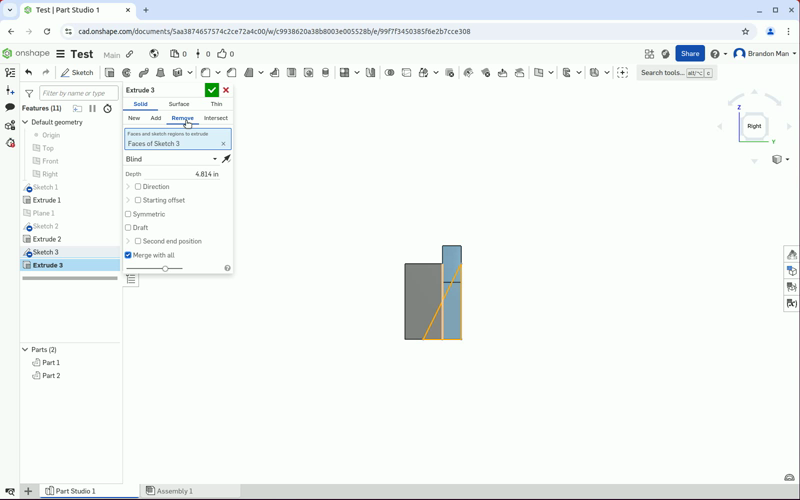
key(enter)
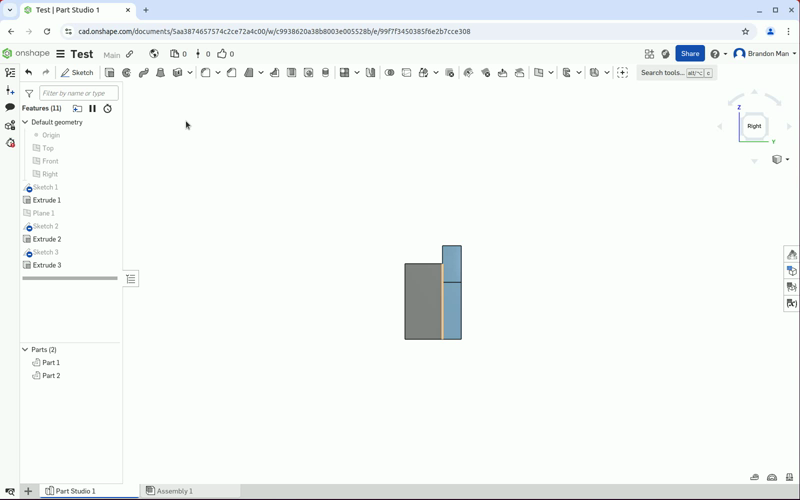
key(shift+h)
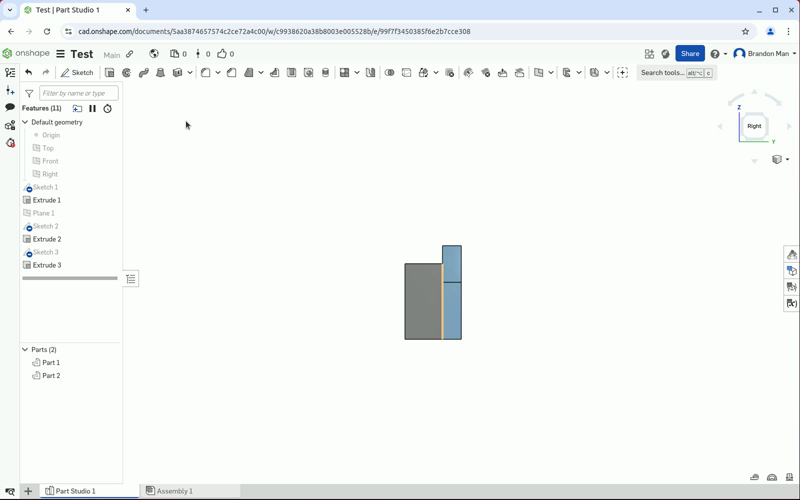
key(shift+h)
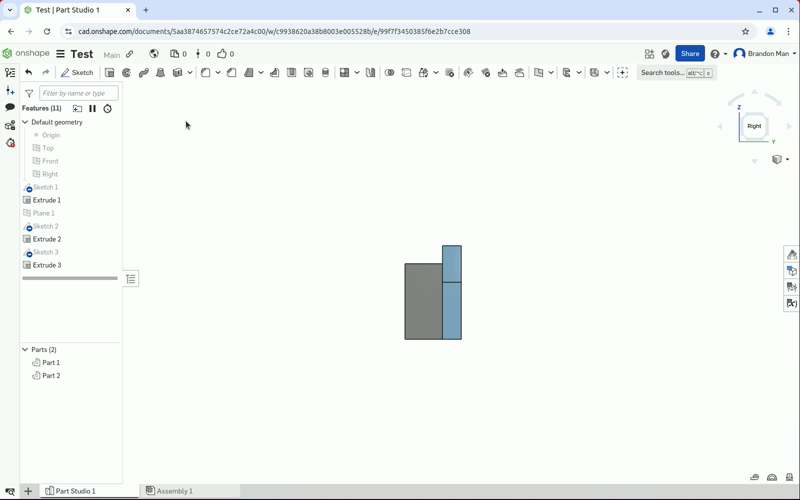
mouse_move(73, 189)
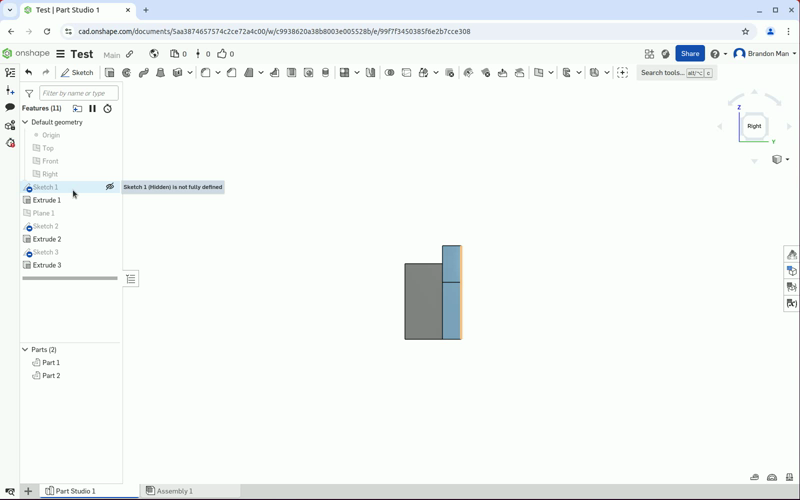
click(73, 189)
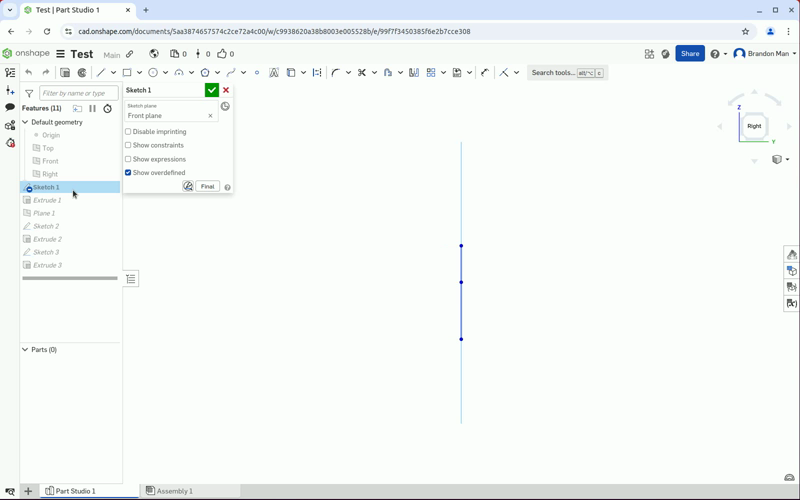
mouse_move(229, 92)
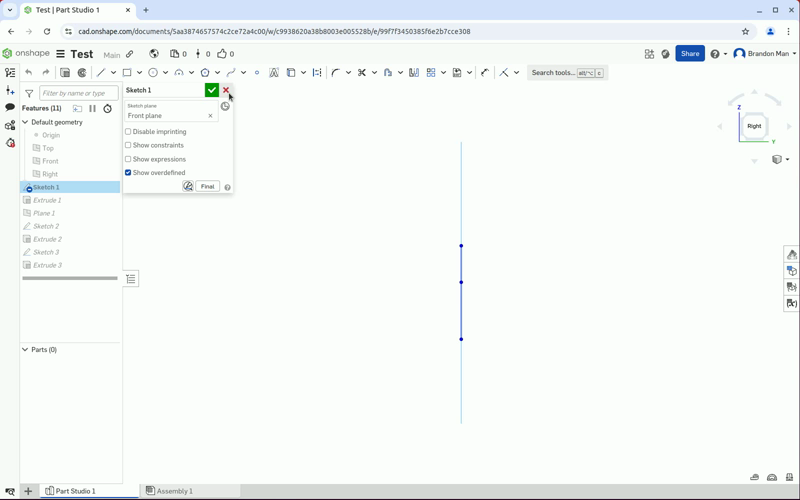
click(229, 92)
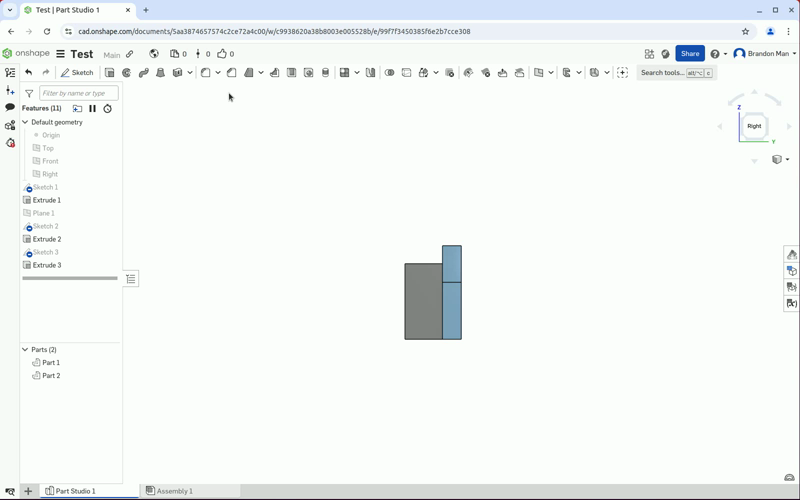
mouse_move(73, 352)
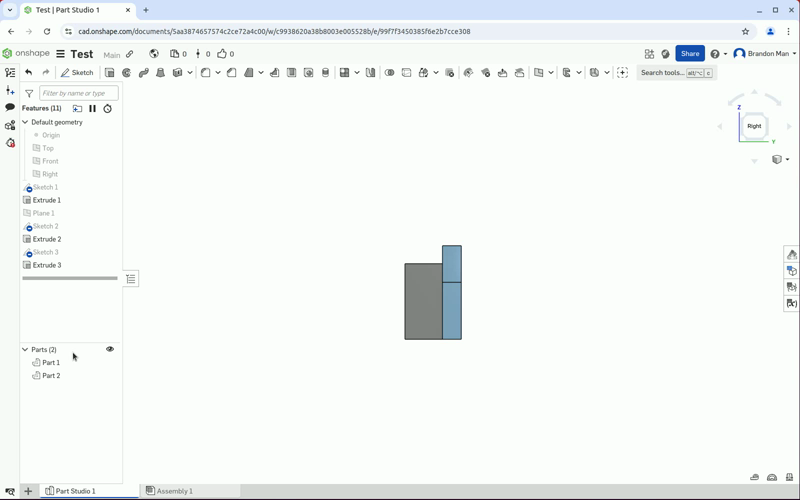
key(y)
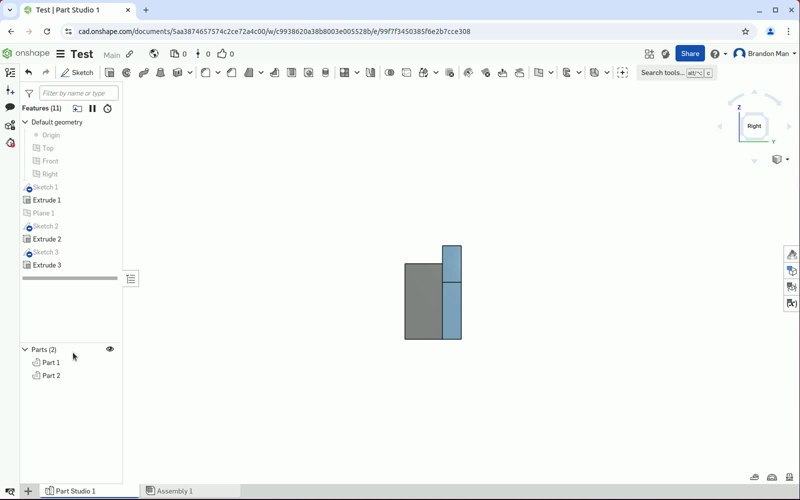
key(shift+p)
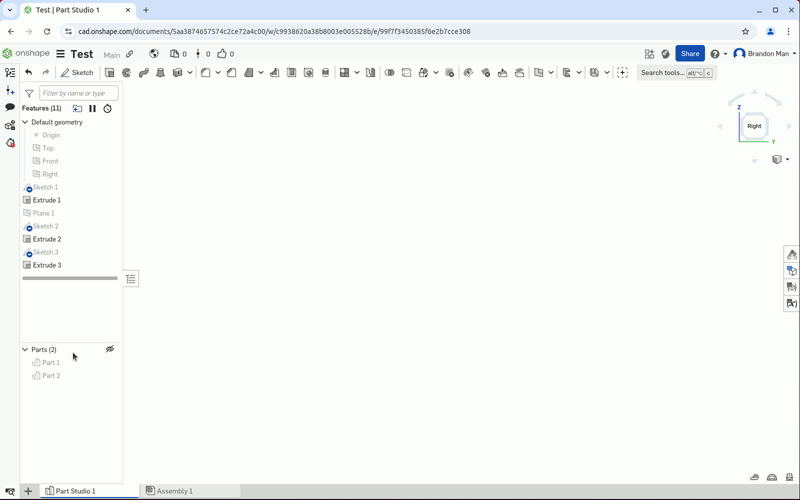
key(space)
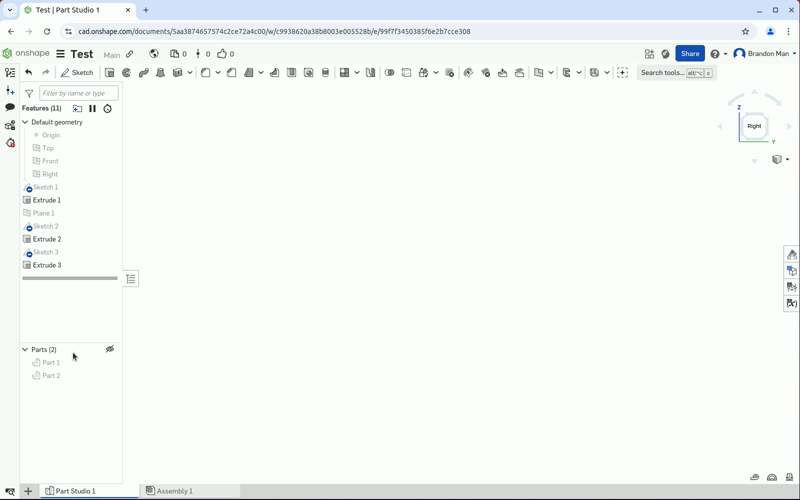
key_down(shift)
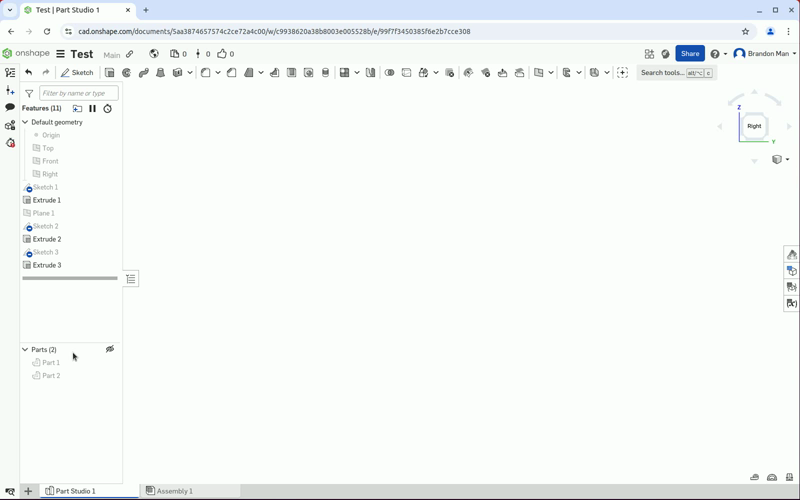
key(right)
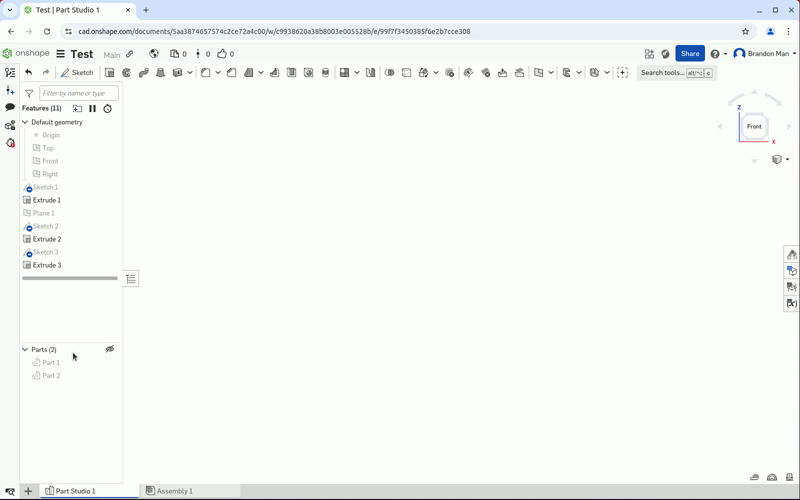
key_up(shift)
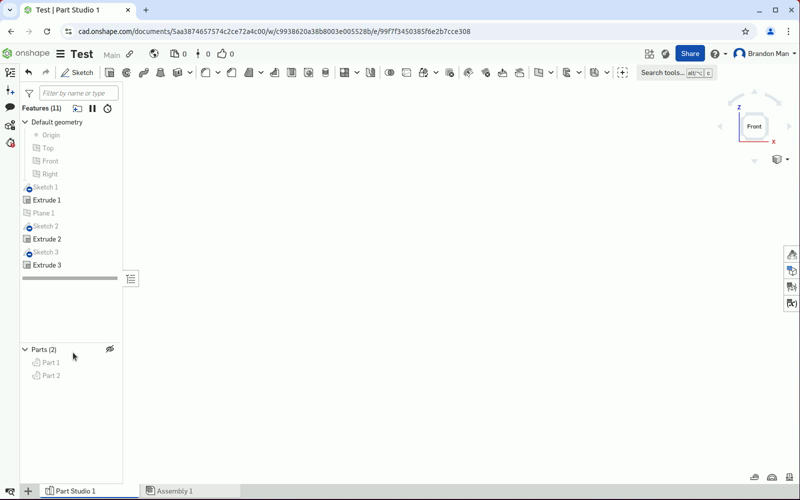
mouse_move(73, 352)
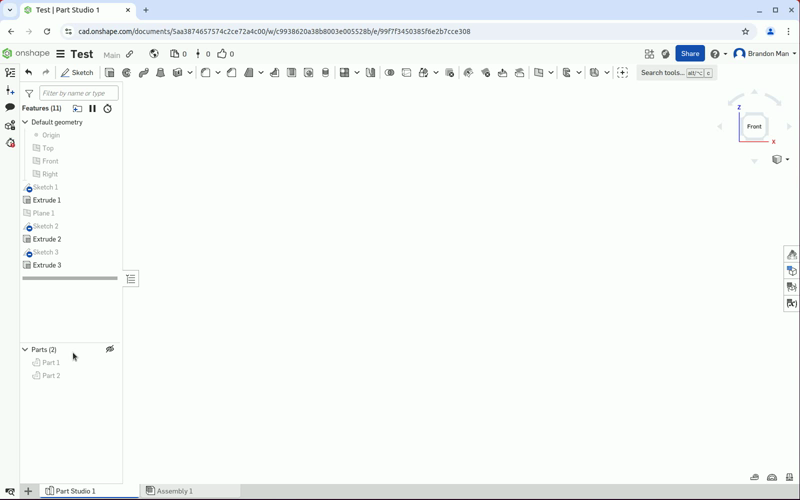
key(shift+y)
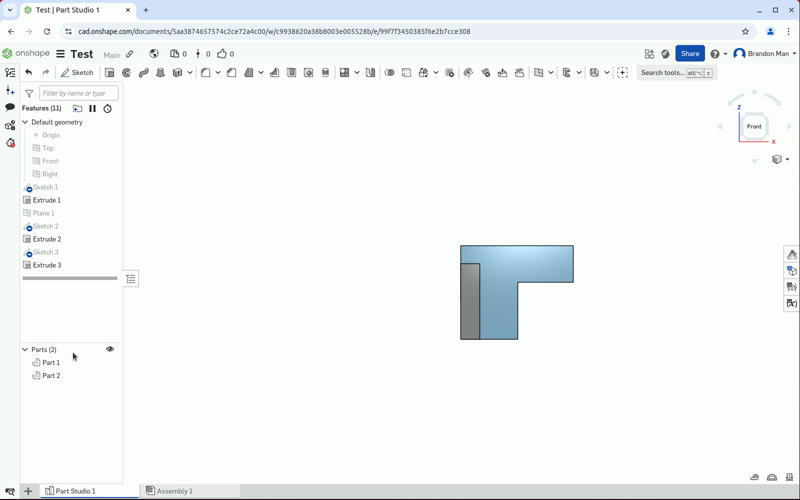
key(shift+s)
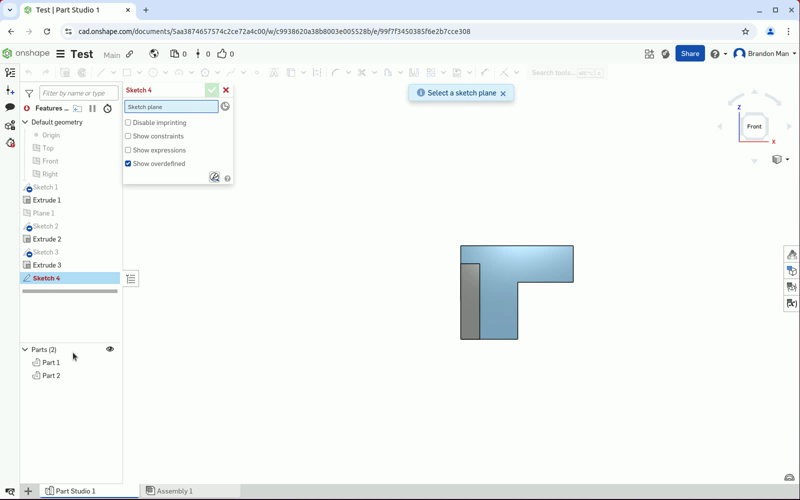
mouse_move(73, 215)
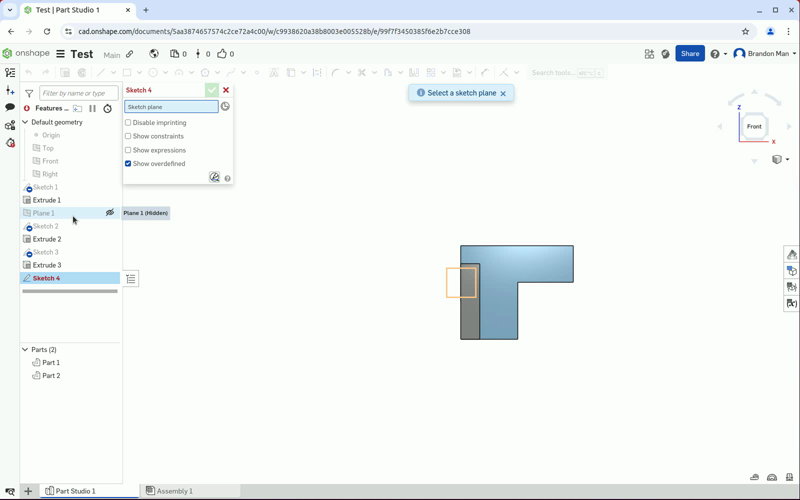
click(73, 215)
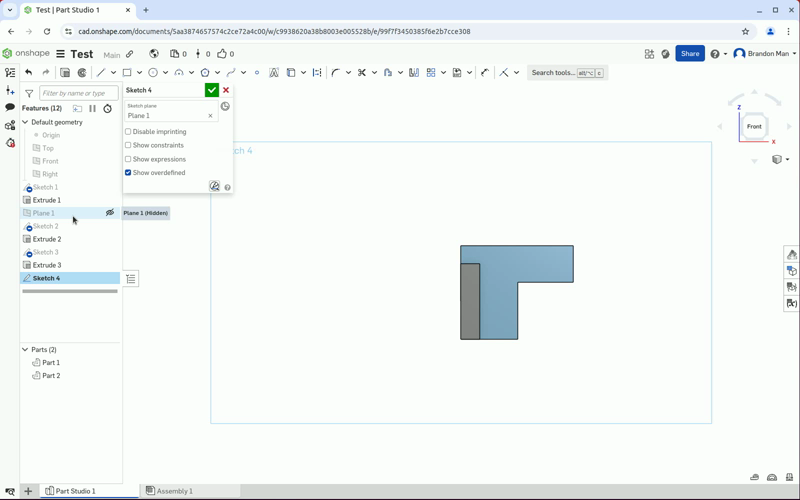
mouse_move(73, 352)
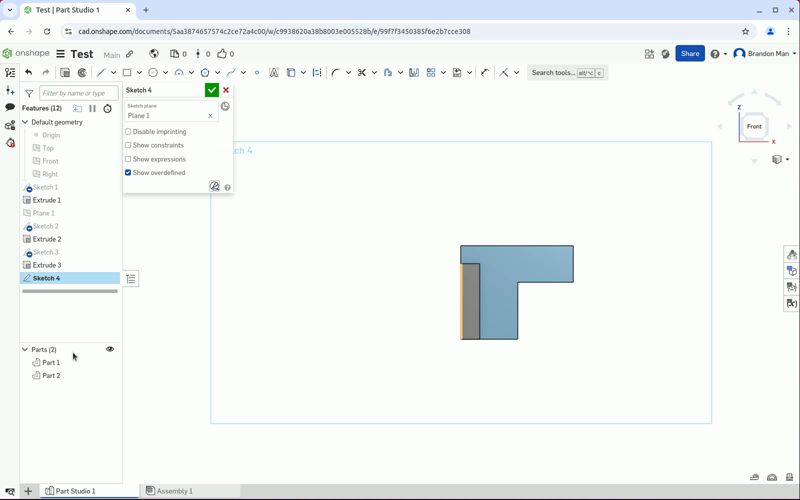
key(y)
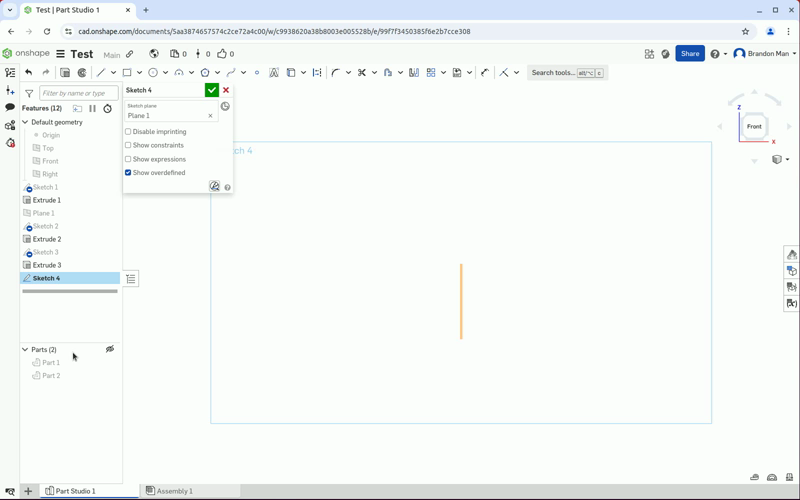
key(l)
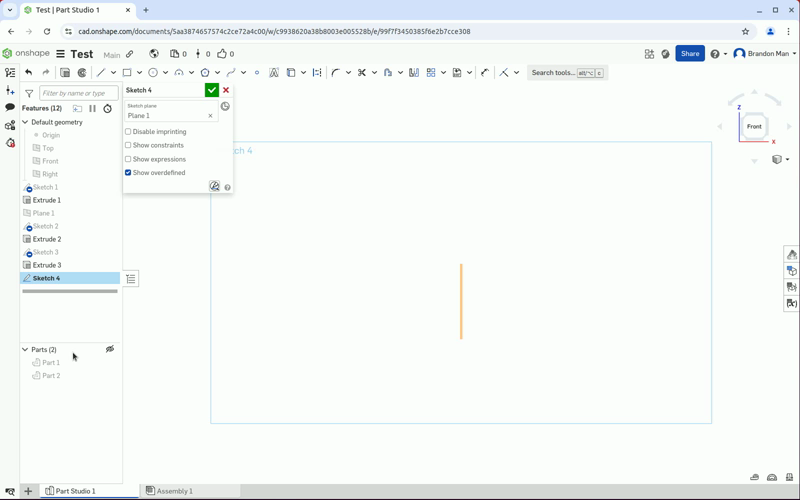
key_down(shift)
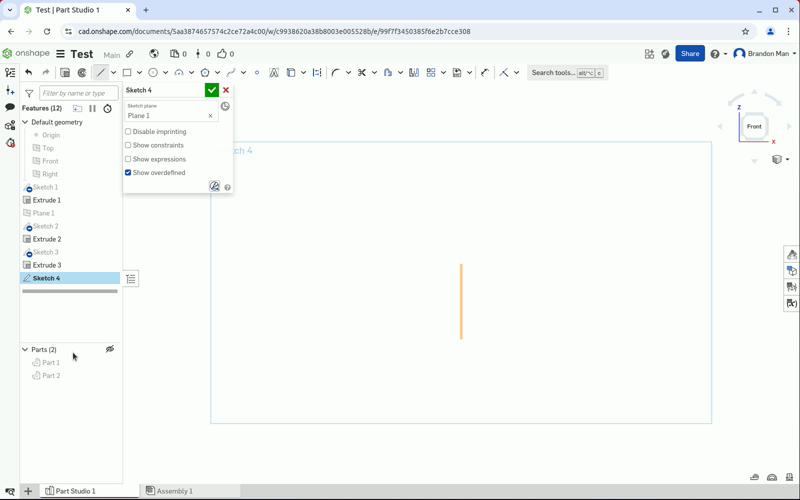
mouse_move(460, 264)
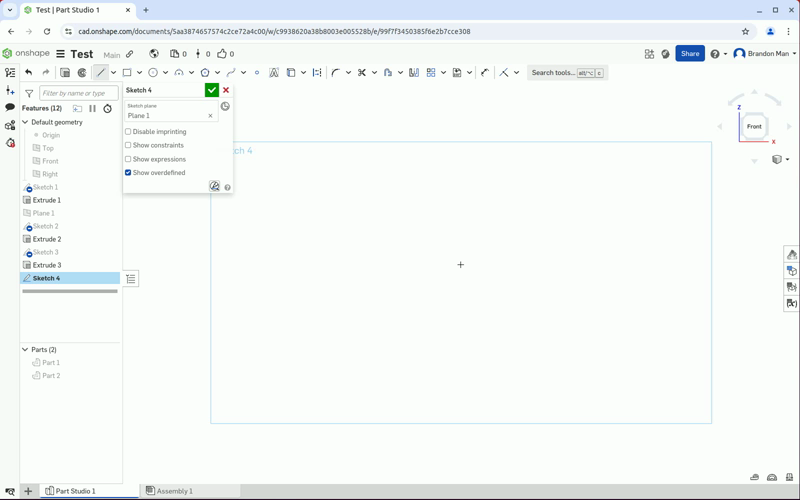
click(460, 264)
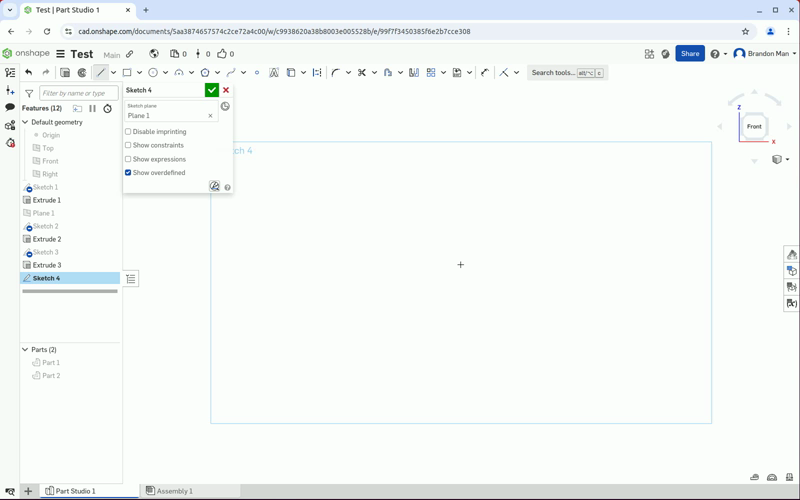
key_up(shift)
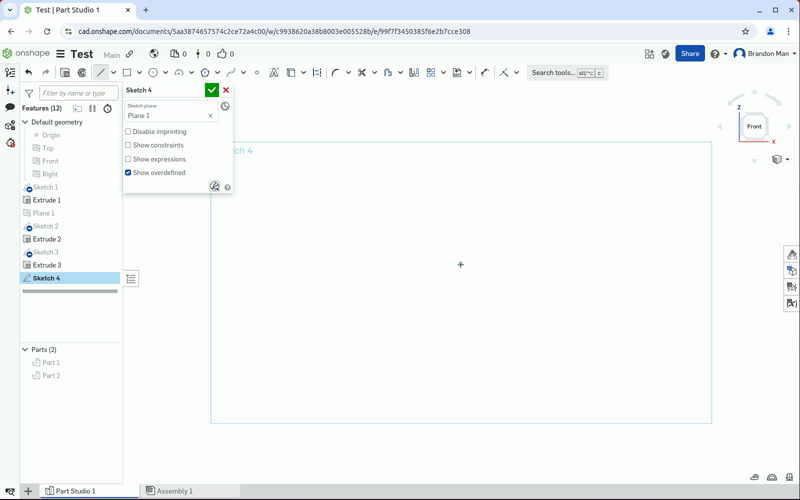
key_down(shift)
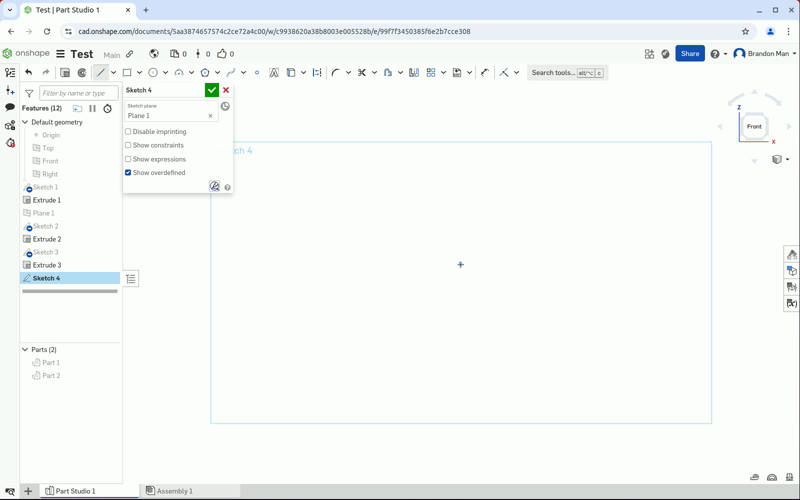
mouse_move(490, 264)
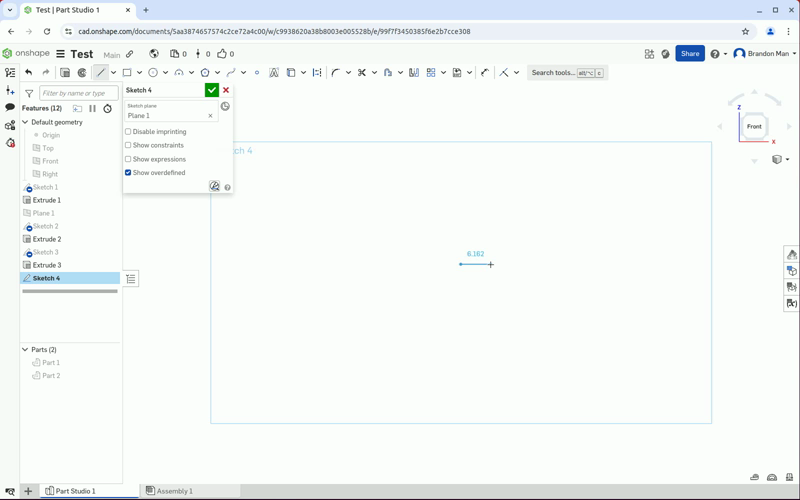
mouse_move(479, 264)
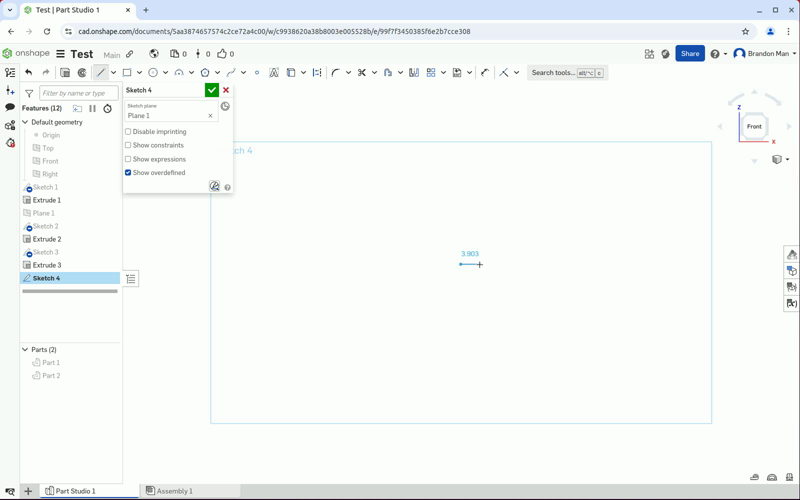
click(479, 264)
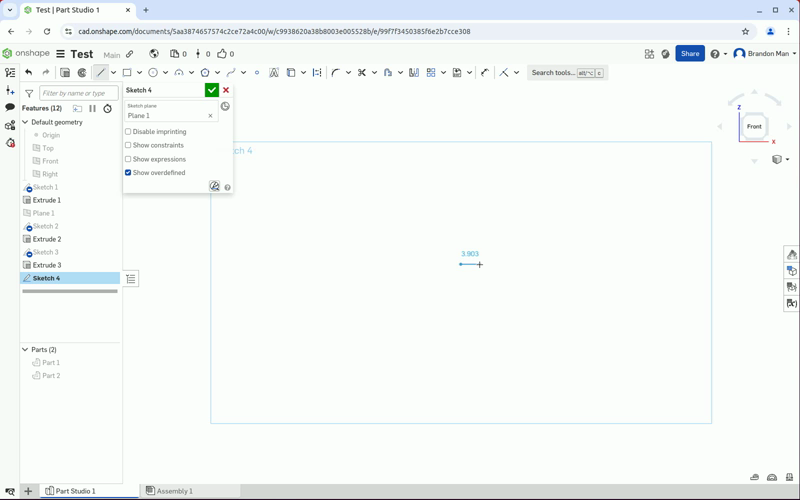
key_up(shift)
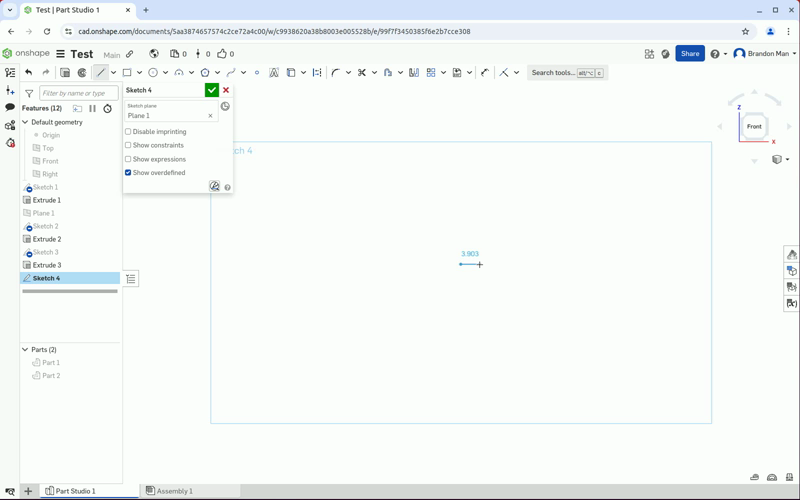
key_down(shift)
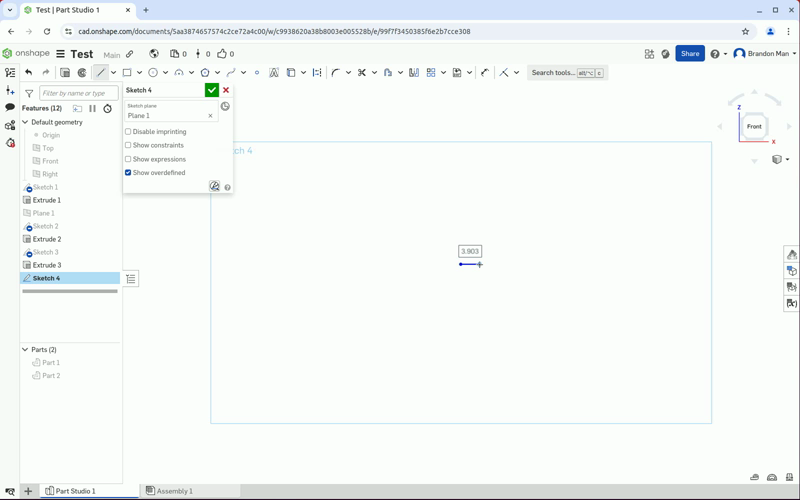
mouse_move(573, 264)
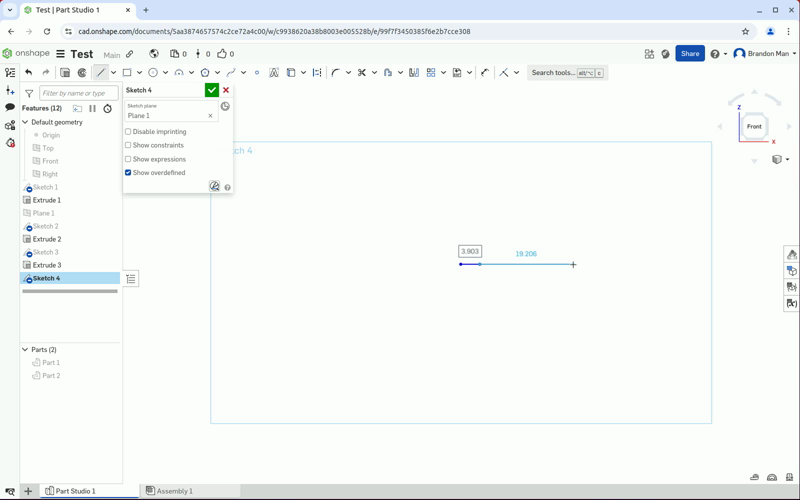
click(573, 264)
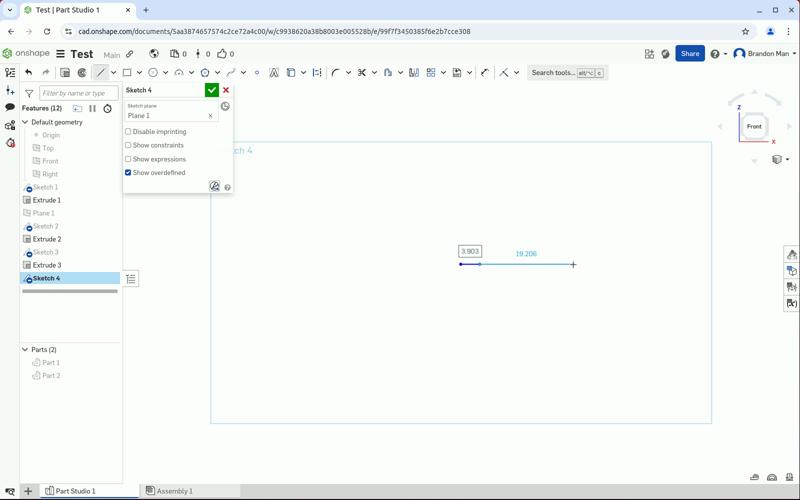
key_up(shift)
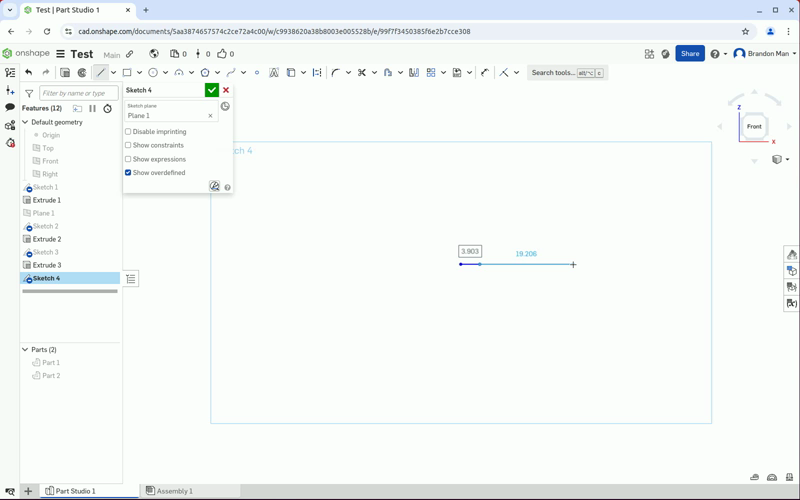
key_down(shift)
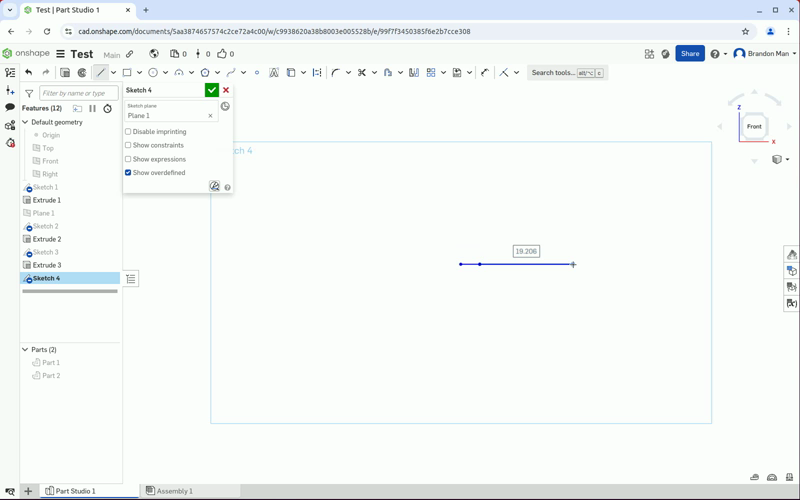
mouse_move(589, 264)
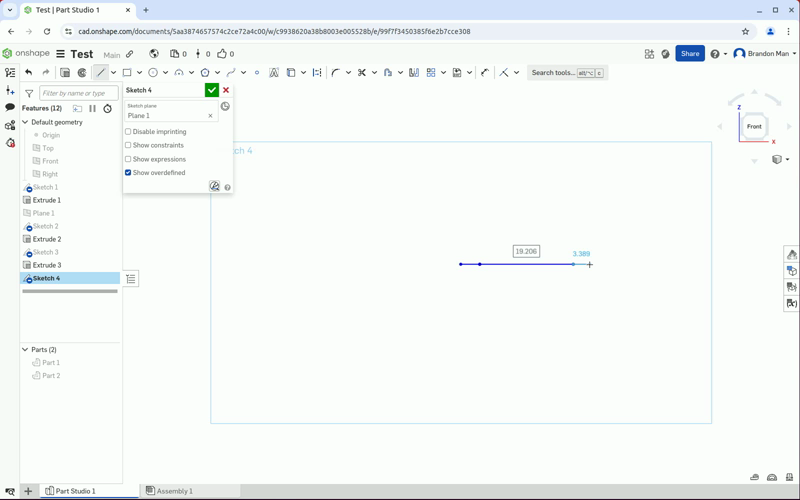
mouse_move(573, 245)
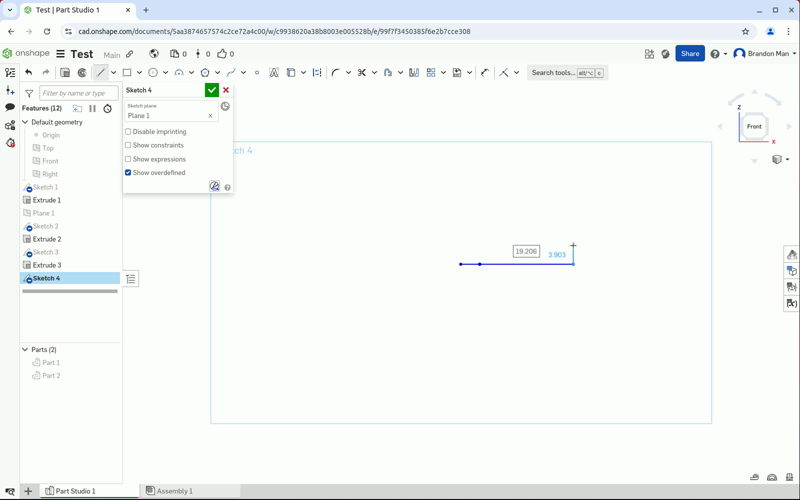
click(573, 245)
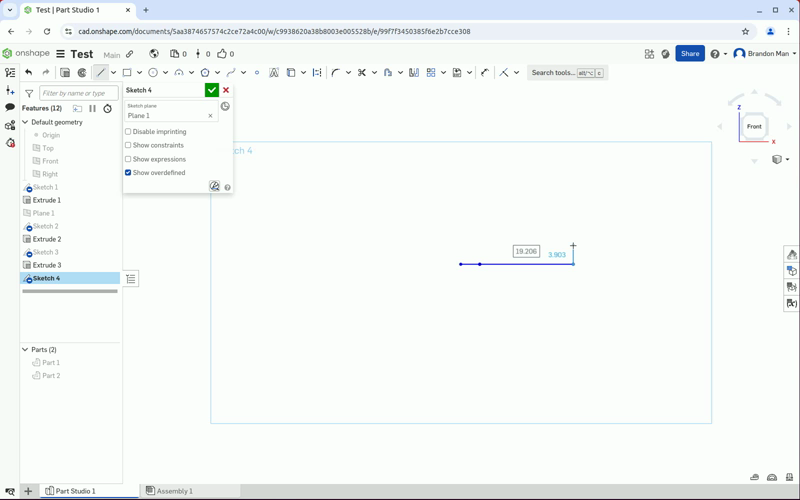
key_up(shift)
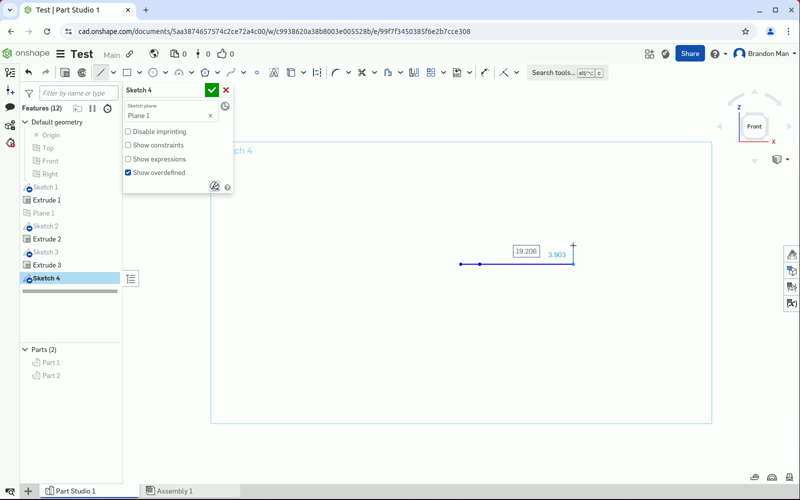
key_down(shift)
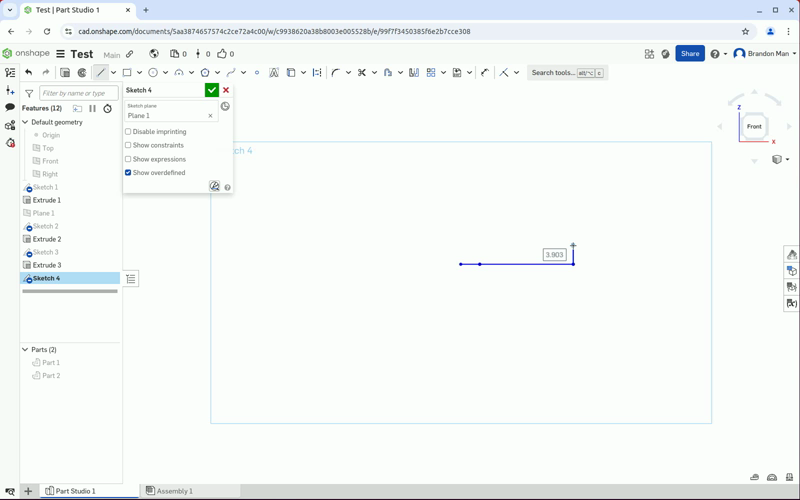
mouse_move(460, 245)
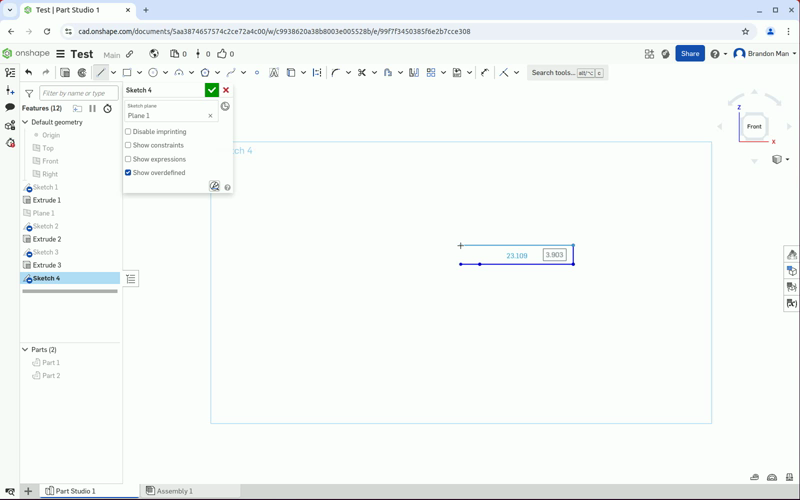
click(460, 245)
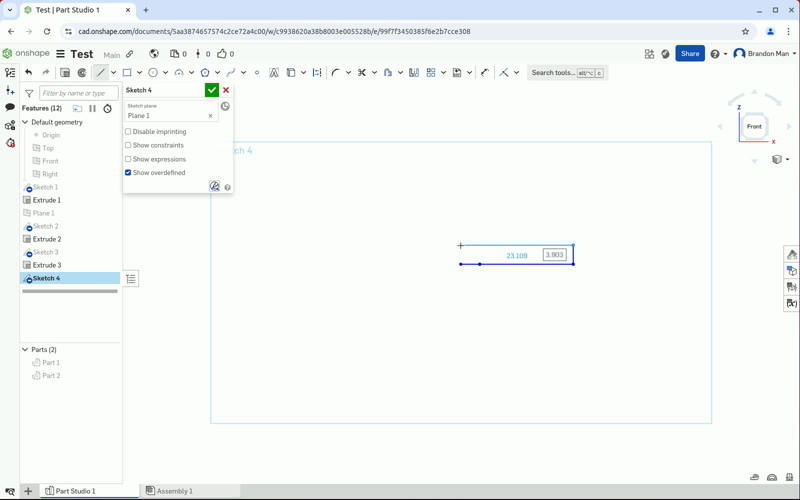
key_up(shift)
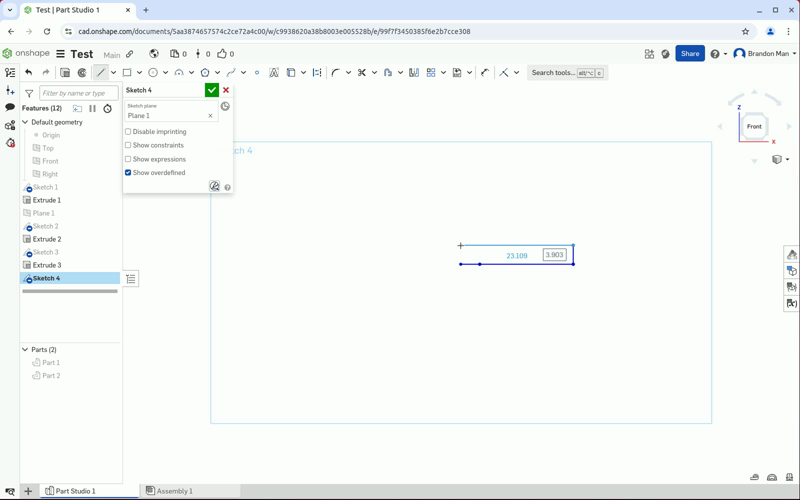
mouse_move(490, 245)
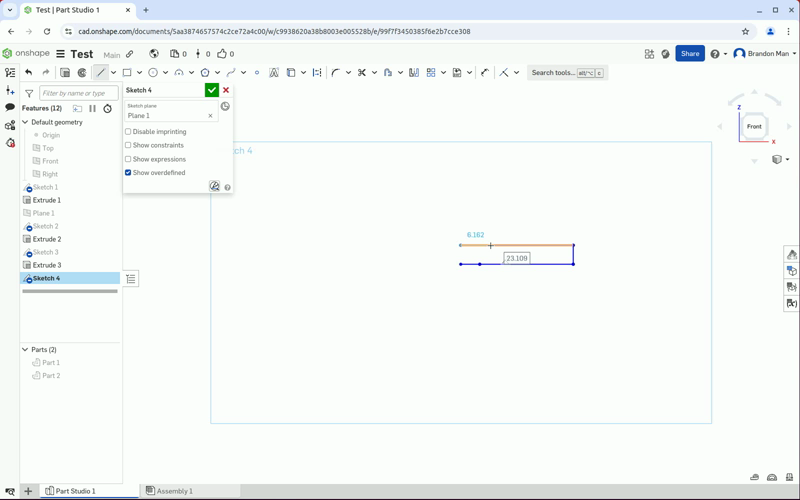
key_down(shift)
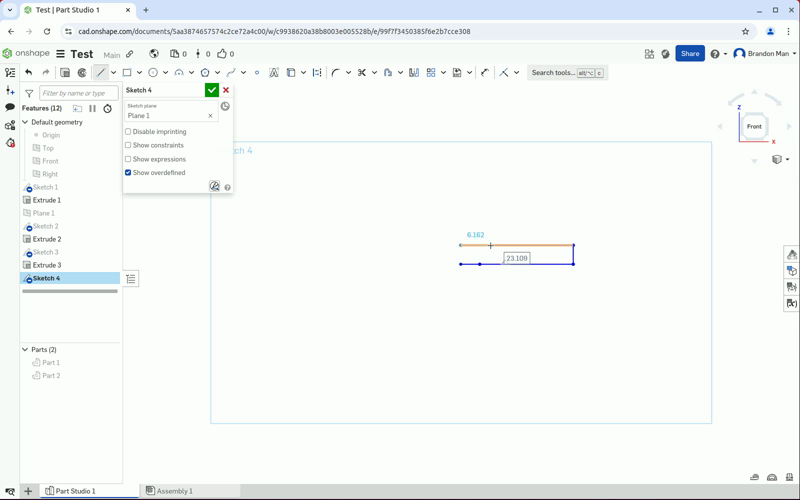
mouse_move(460, 264)
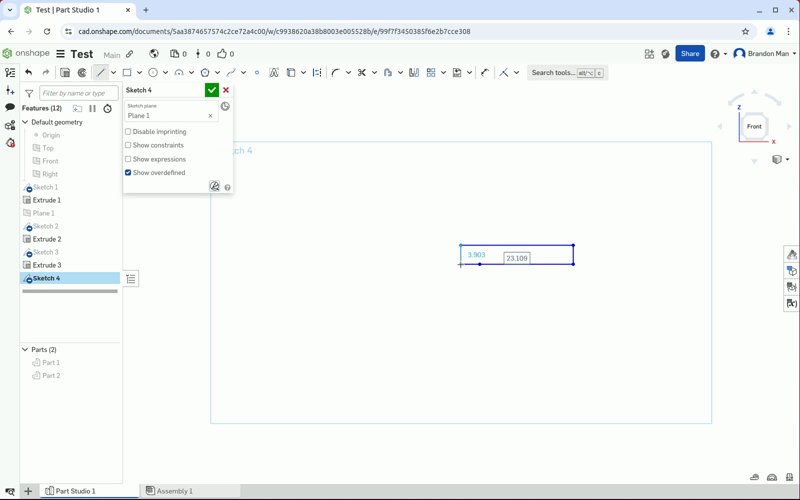
key_up(shift)
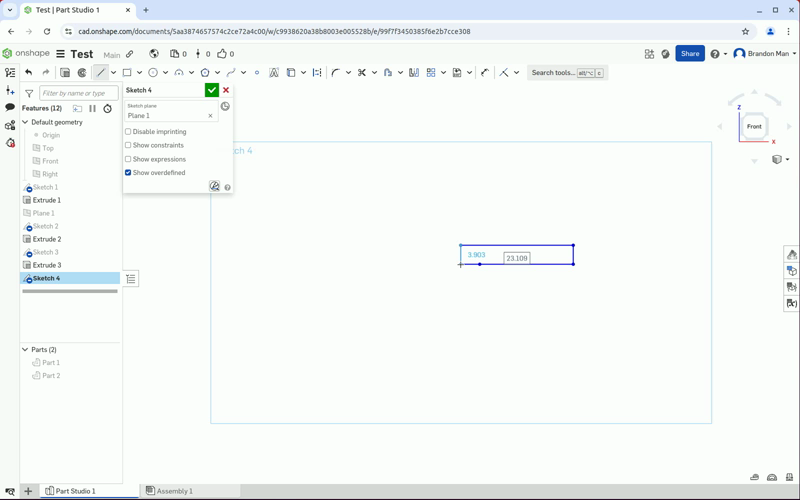
click(460, 264)
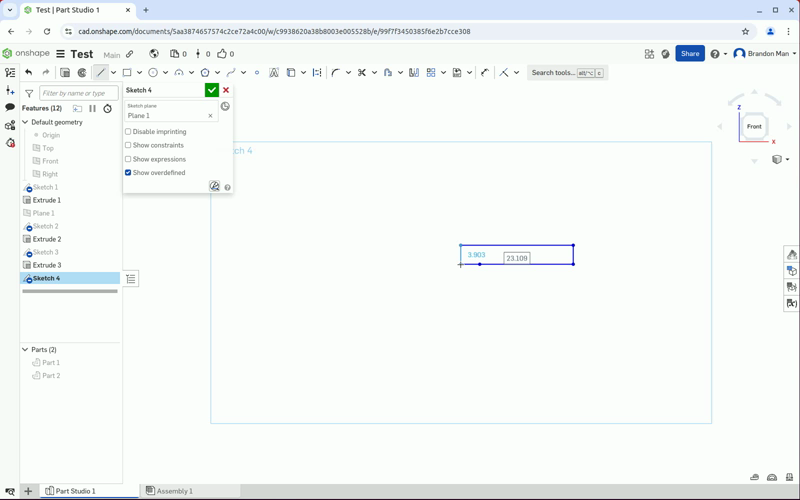
key(esc)
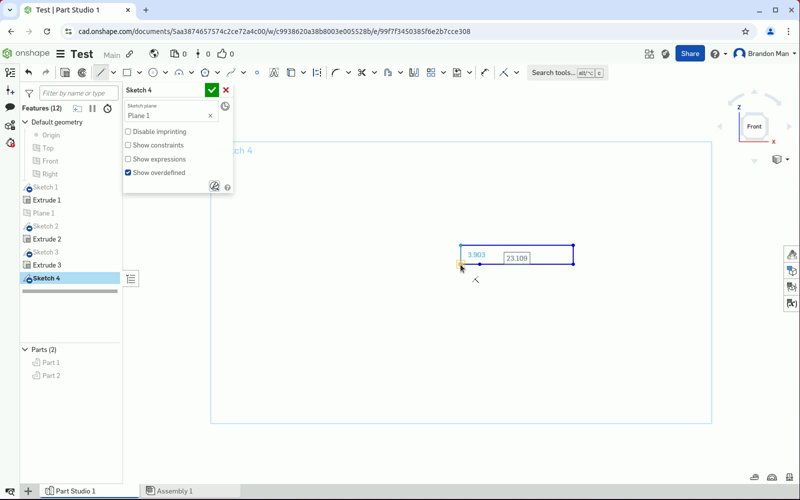
mouse_move(514, 256)
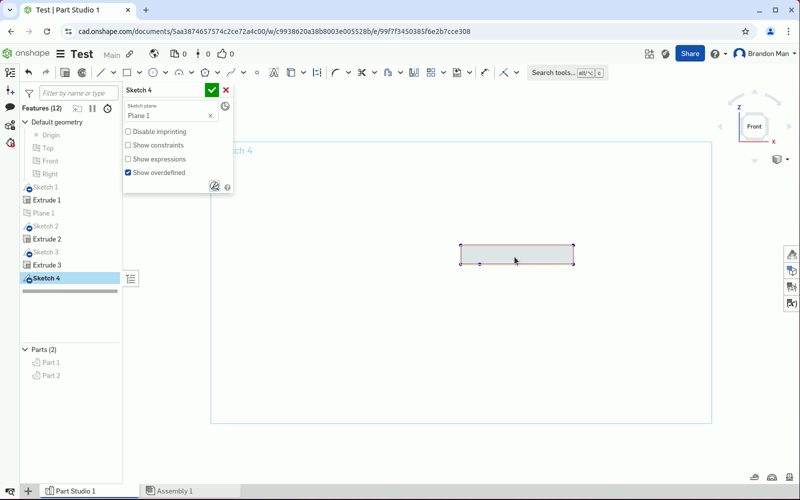
click(514, 256)
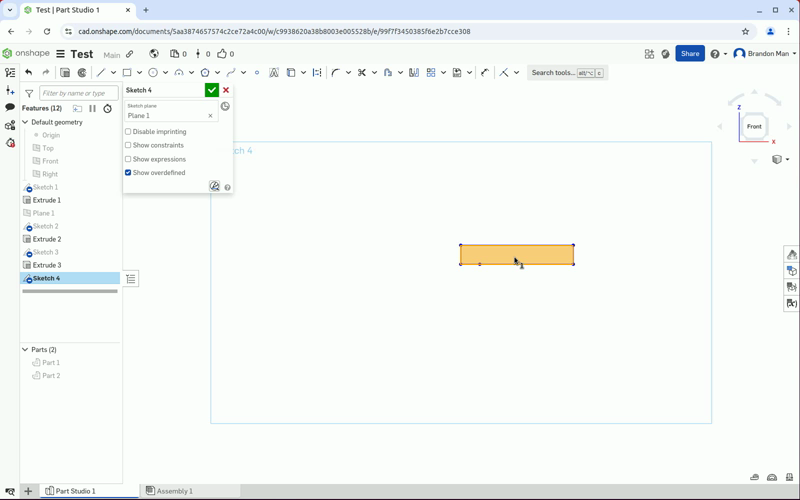
mouse_move(73, 352)
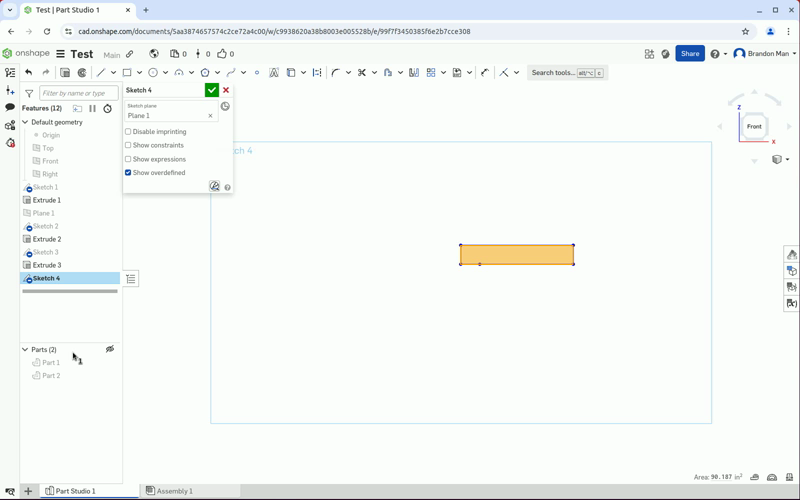
key(shift+y)
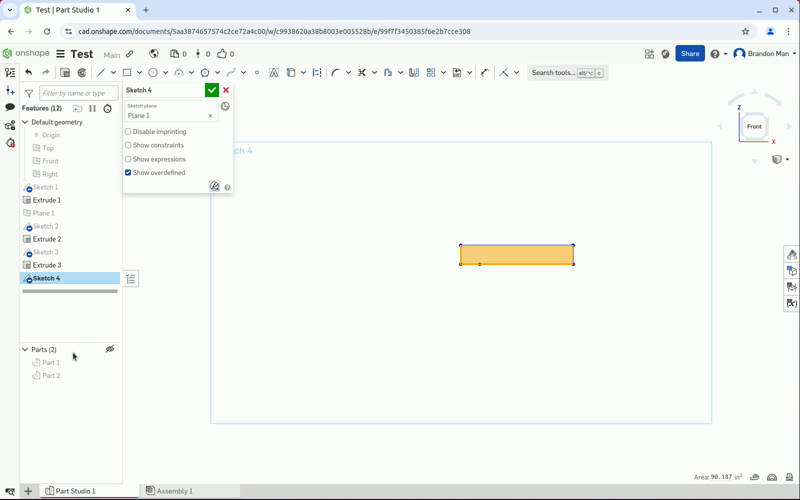
key(shift+e)
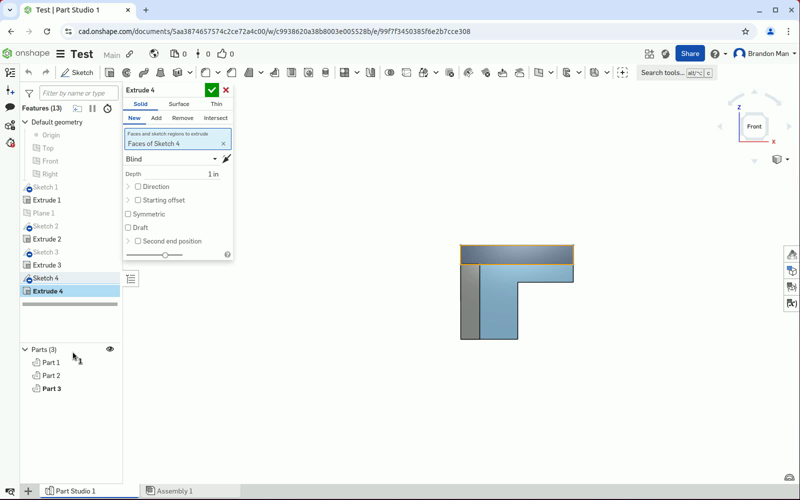
mouse_move(143, 106)
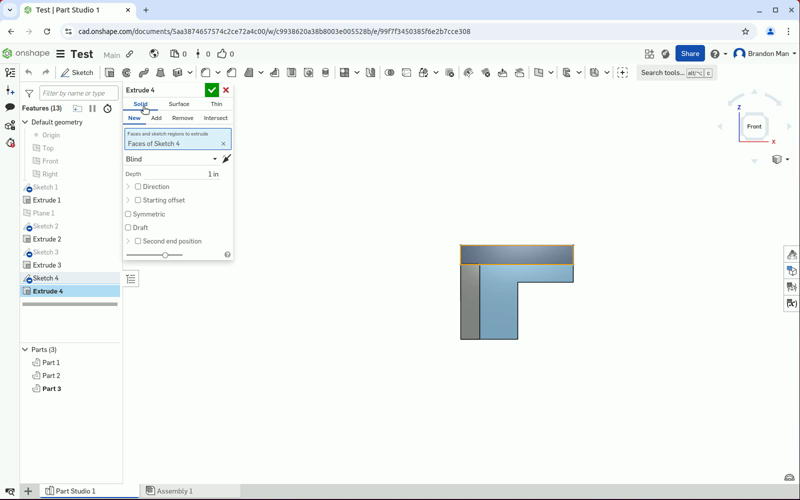
click(143, 106)
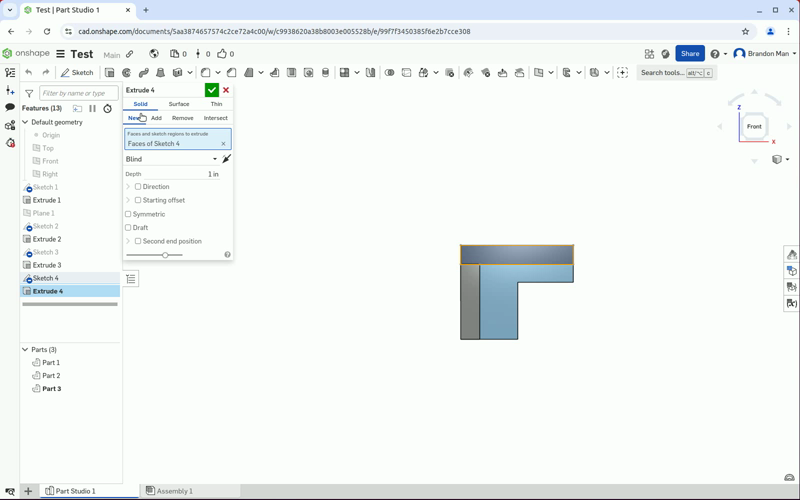
mouse_move(137, 120)
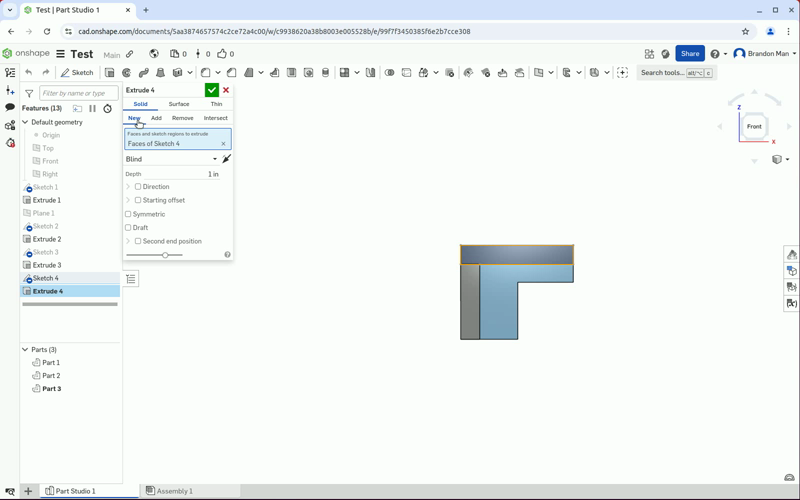
click(137, 120)
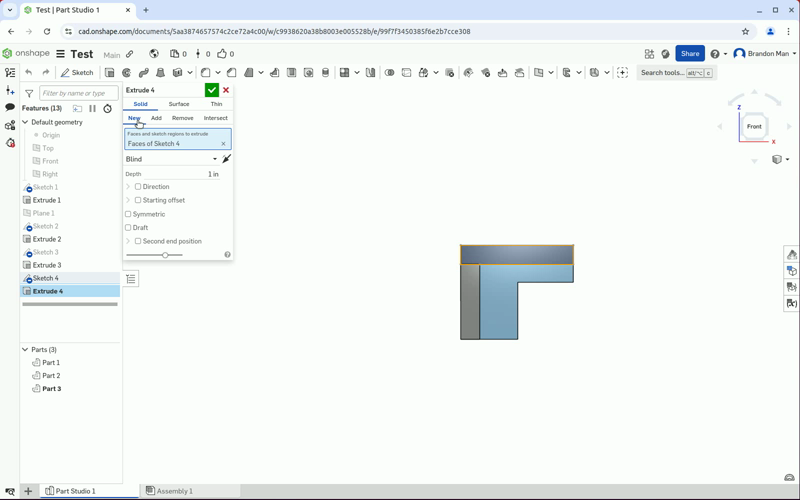
key(tab, 4)
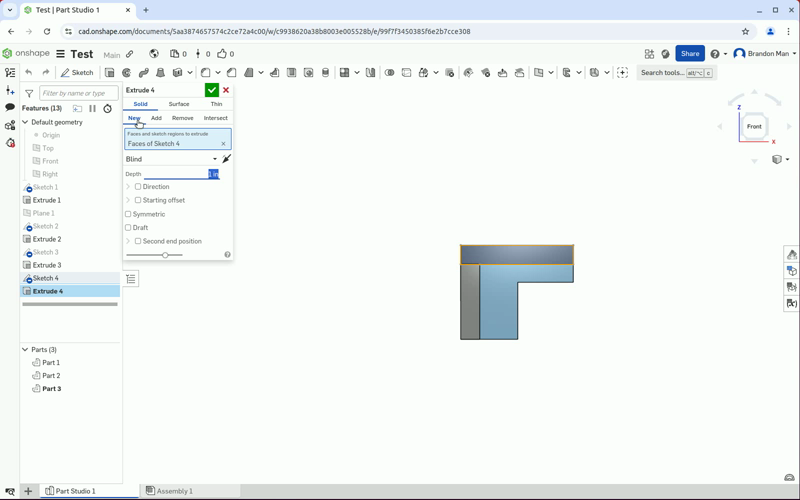
text(7.703)
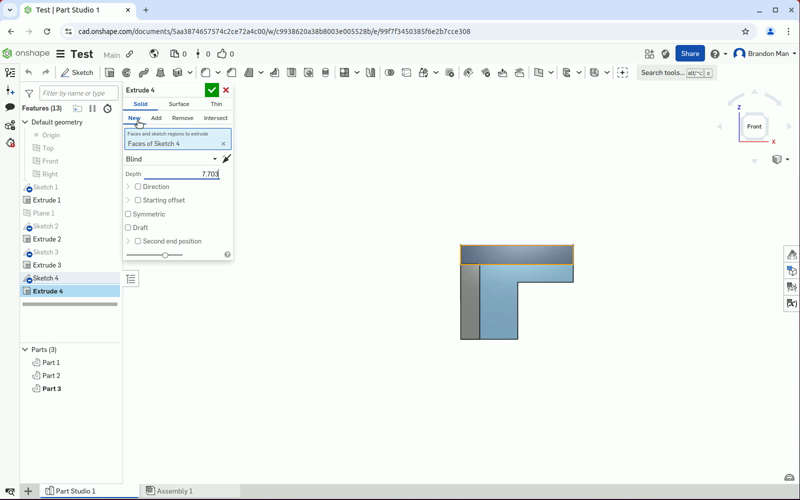
key(enter)
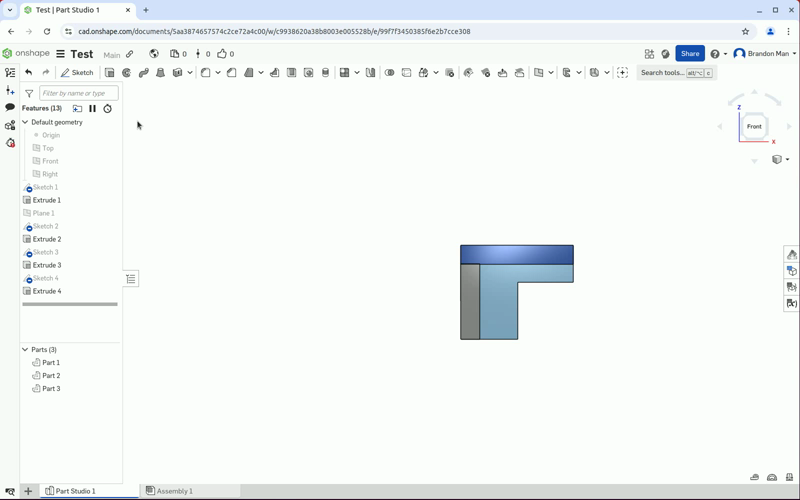
key(shift+h)
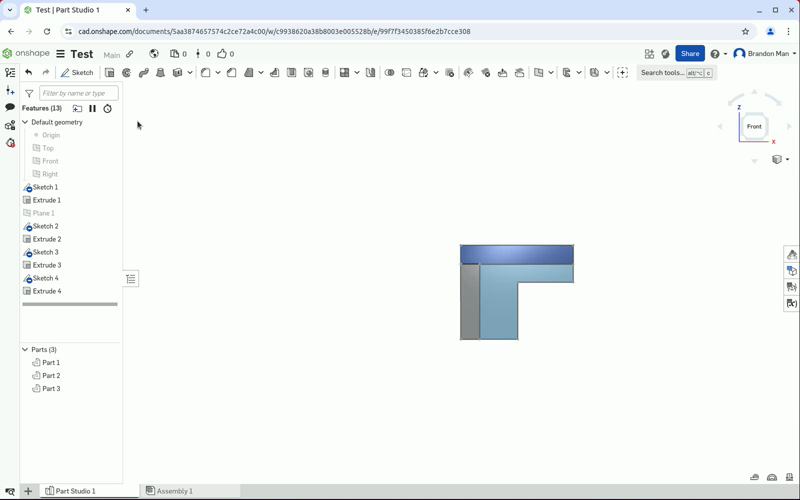
key(shift+h)
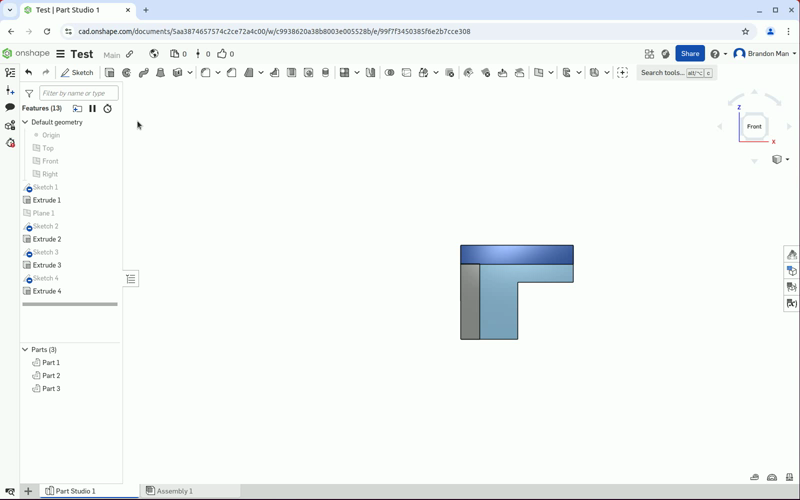
mouse_move(73, 189)
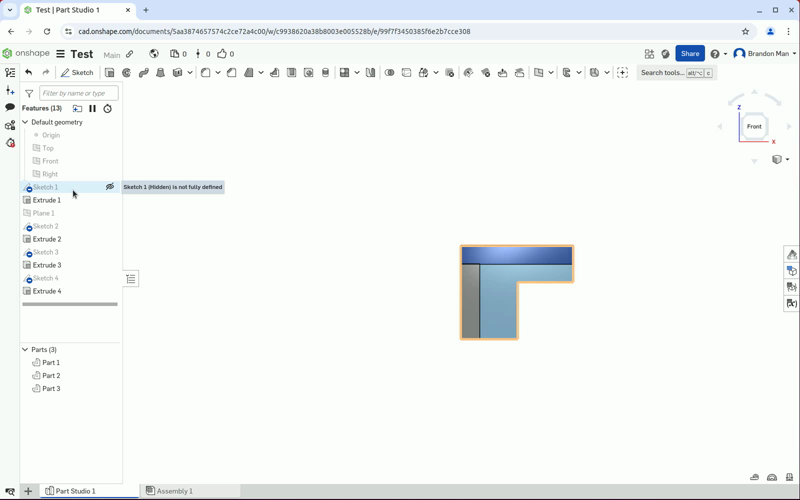
click(73, 189)
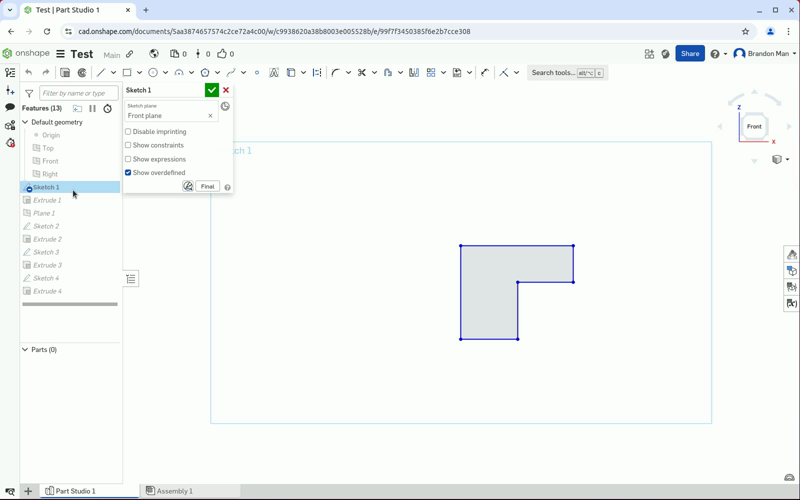
mouse_move(229, 92)
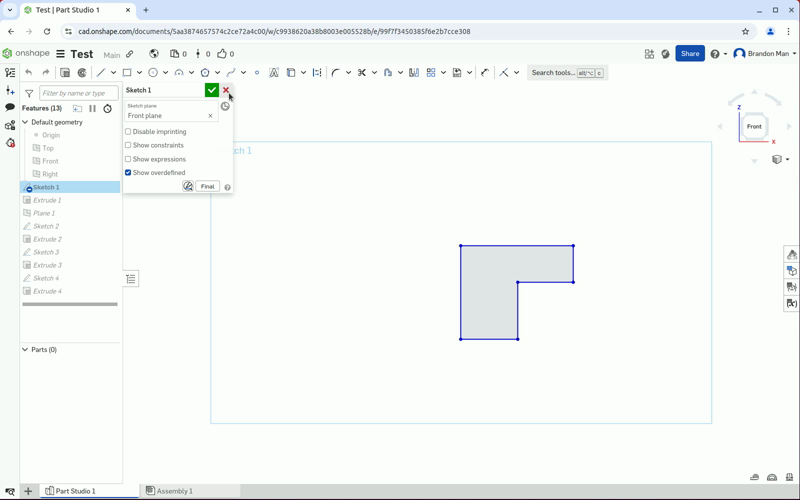
click(229, 92)
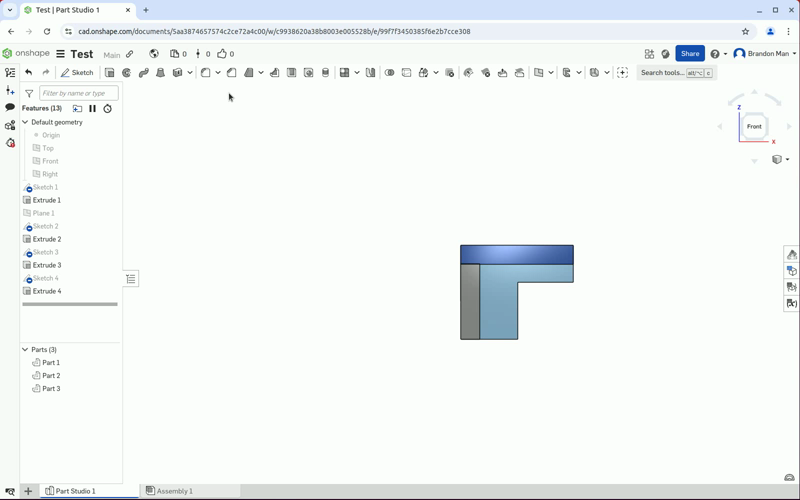
mouse_move(541, 75)
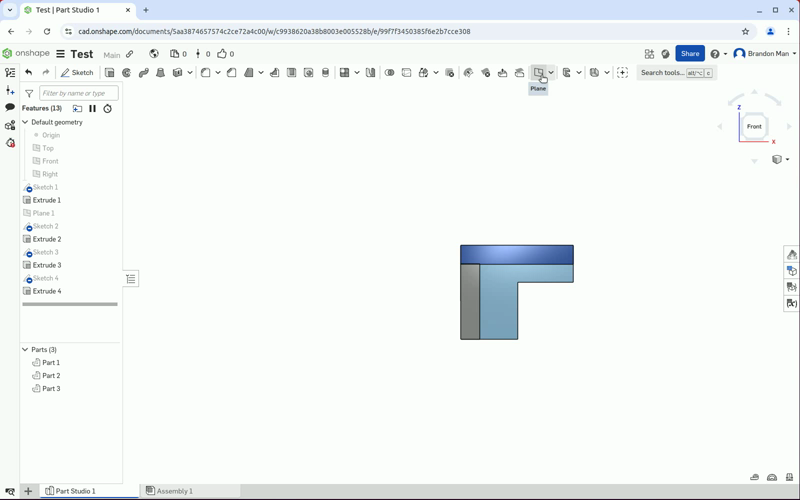
click(541, 75)
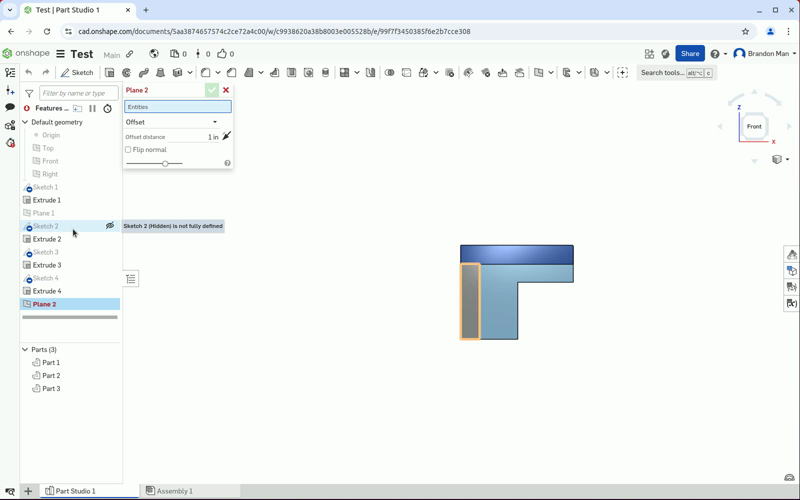
scroll(3)
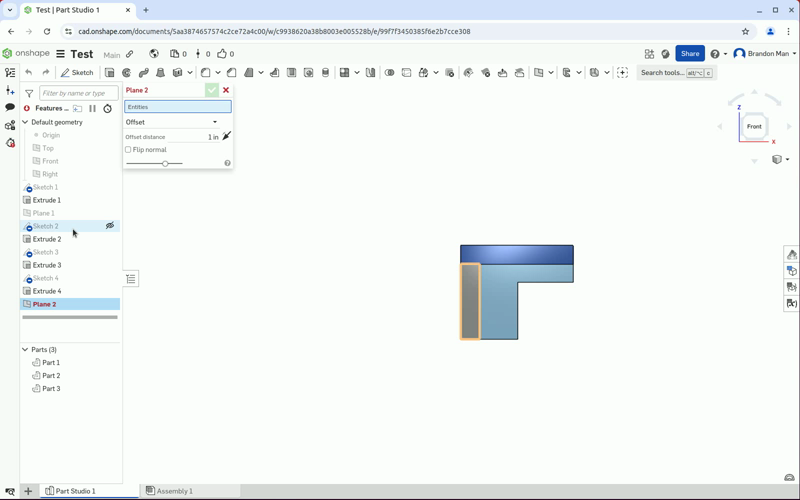
mouse_move(73, 163)
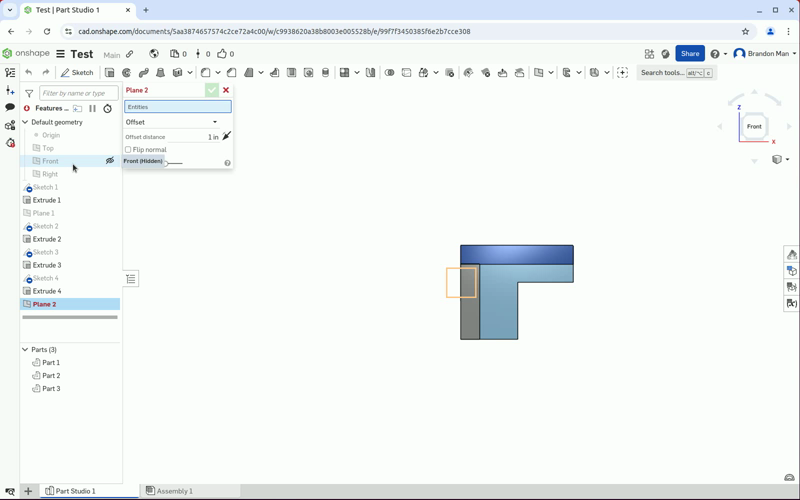
click(73, 163)
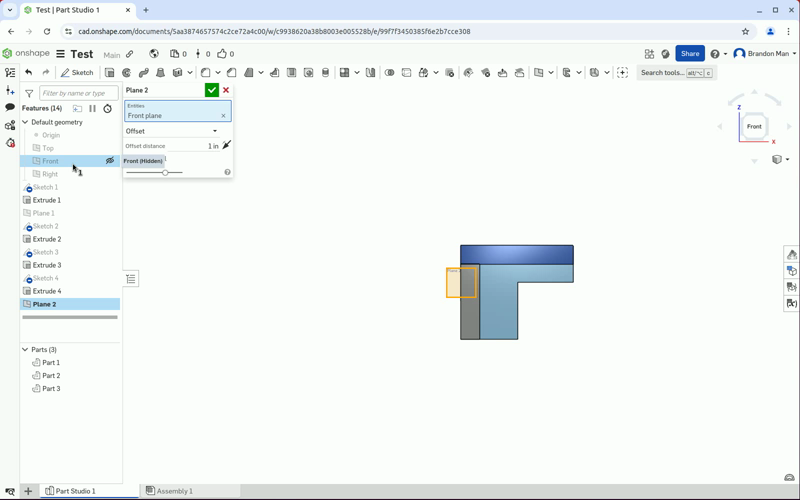
key(tab, 2)
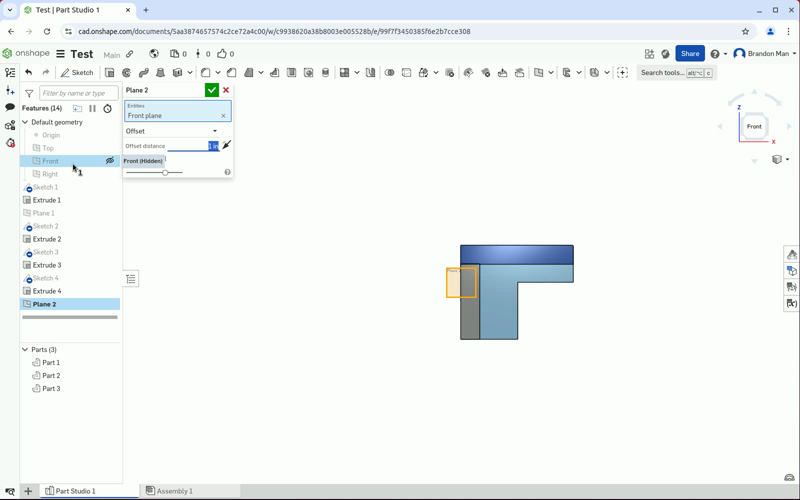
text(11.554)
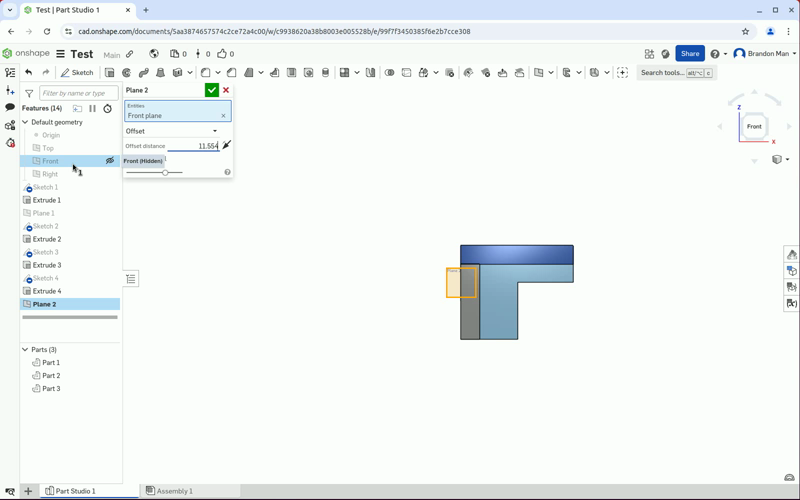
key(enter, 2)
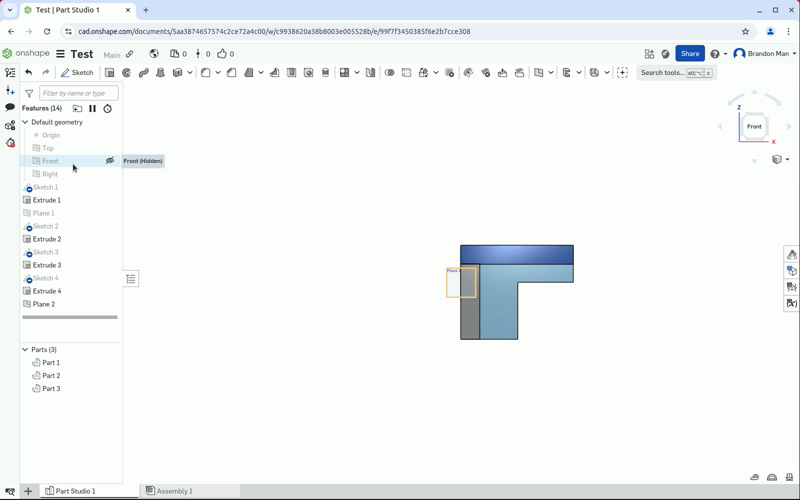
key(shift+s)
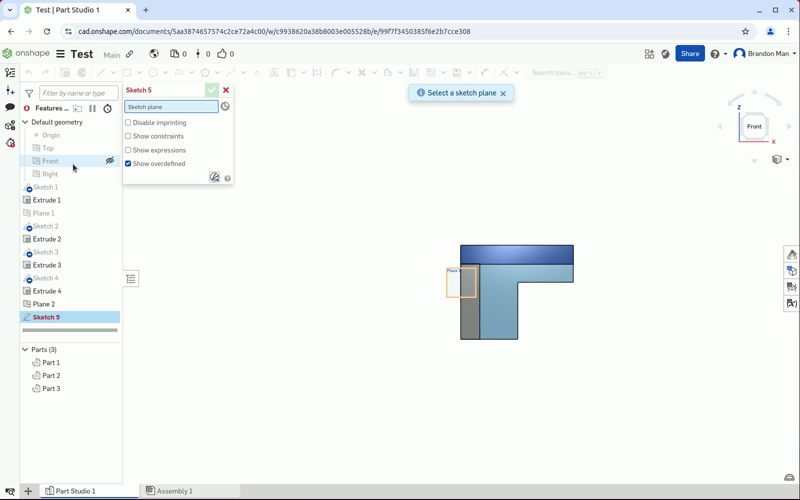
mouse_move(73, 306)
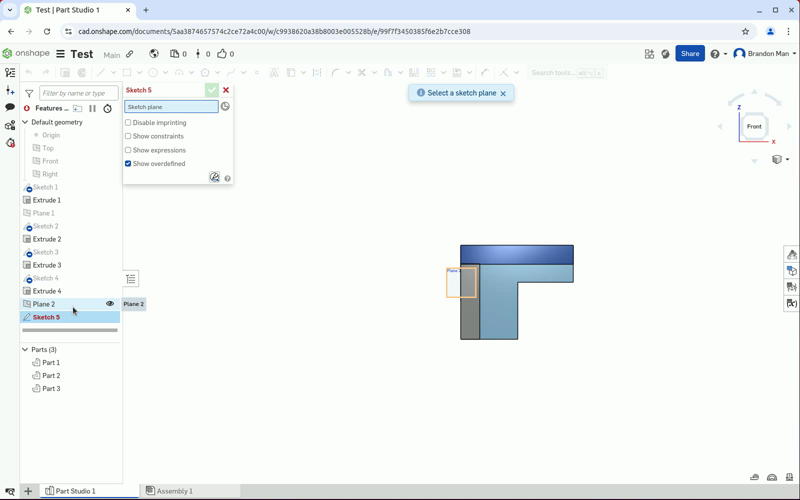
click(73, 306)
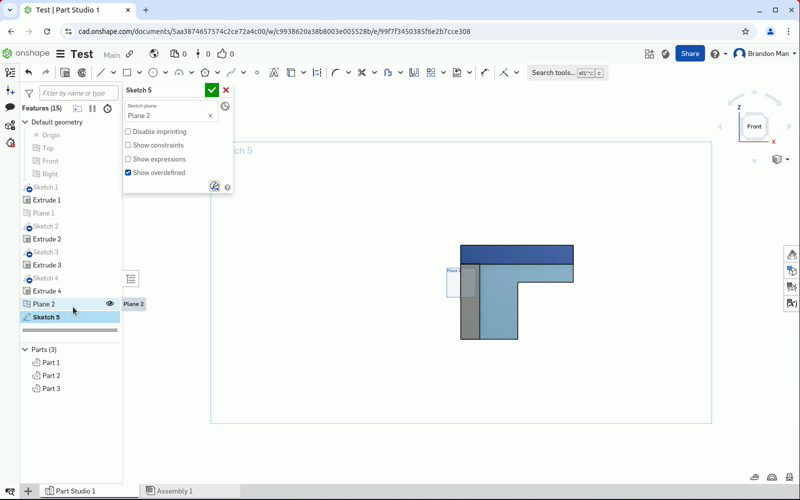
mouse_move(73, 352)
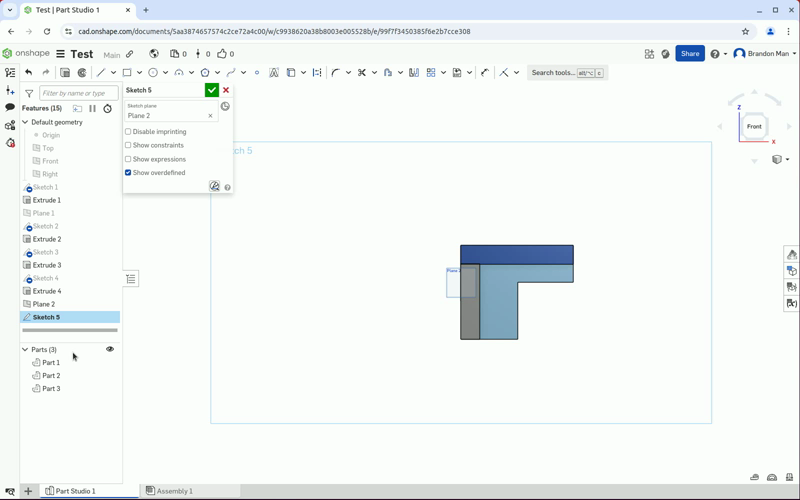
key(y)
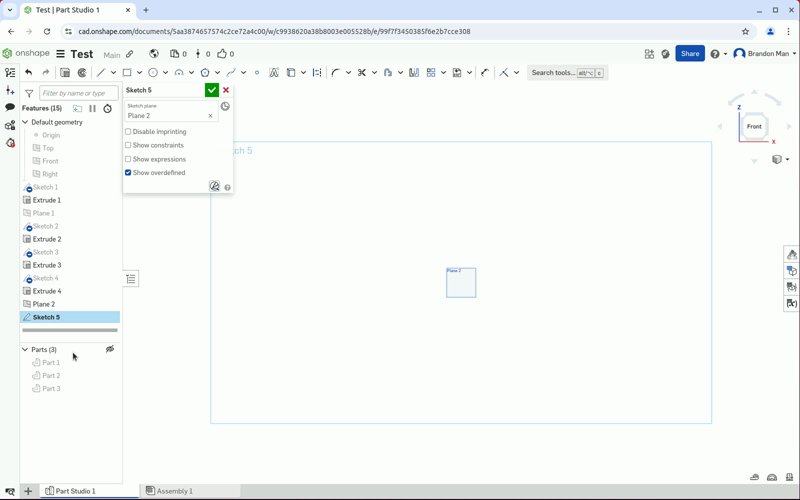
key(l)
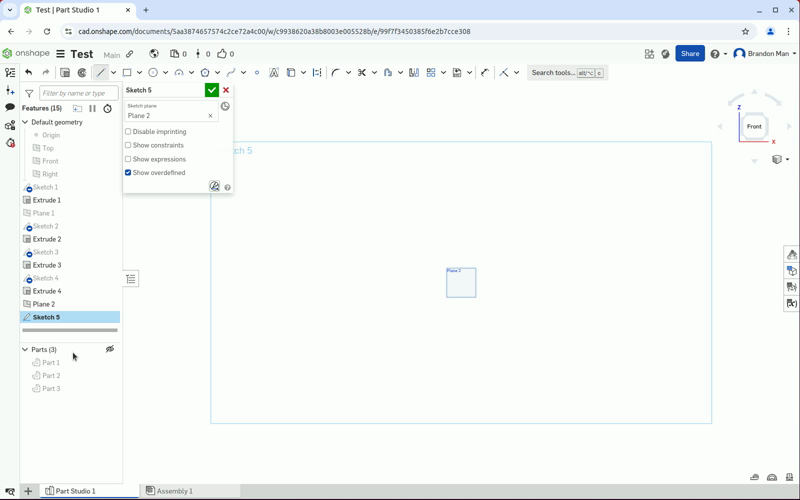
key_down(shift)
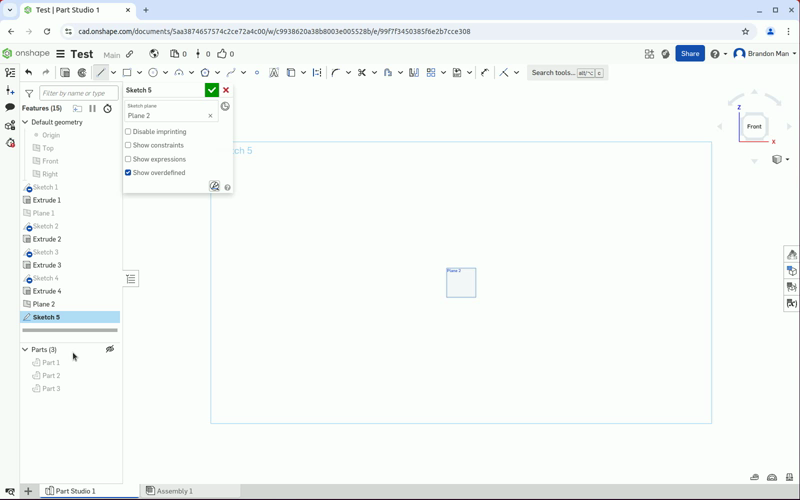
mouse_move(498, 264)
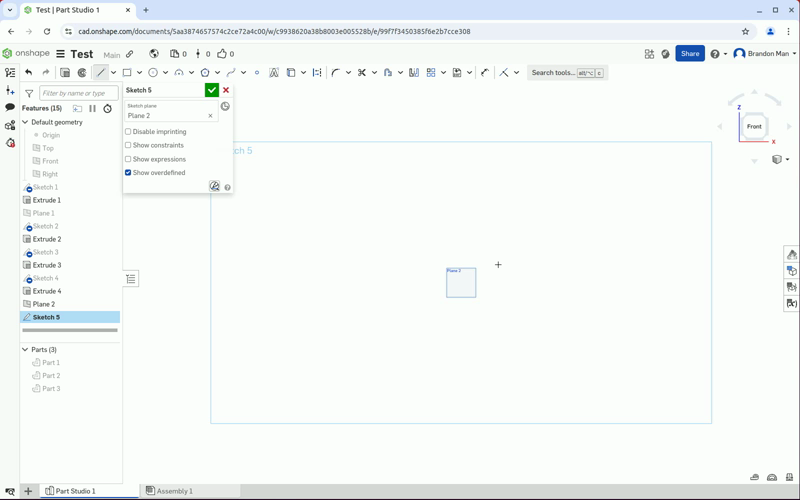
click(498, 264)
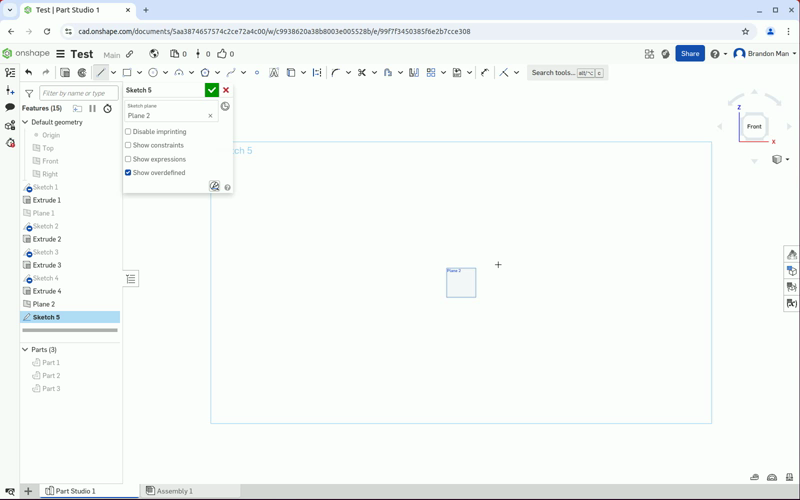
key_up(shift)
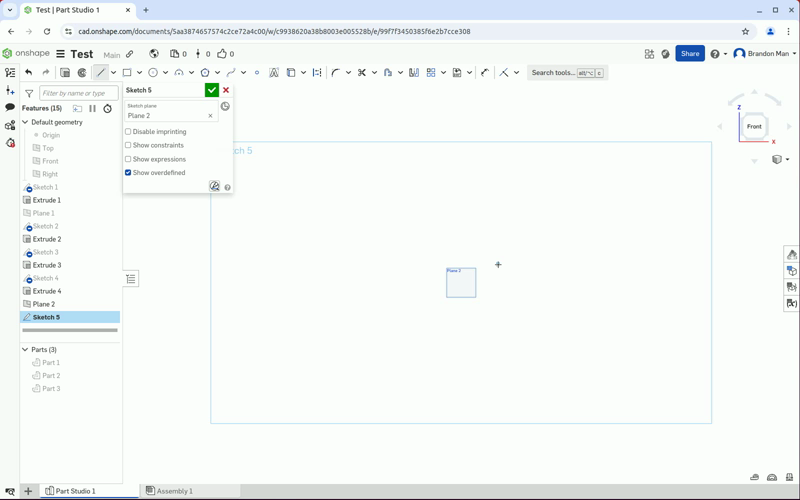
key_down(shift)
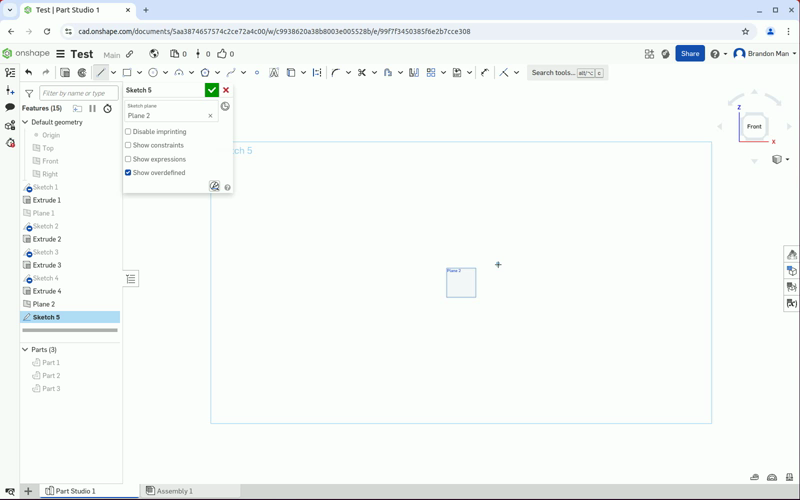
mouse_move(528, 264)
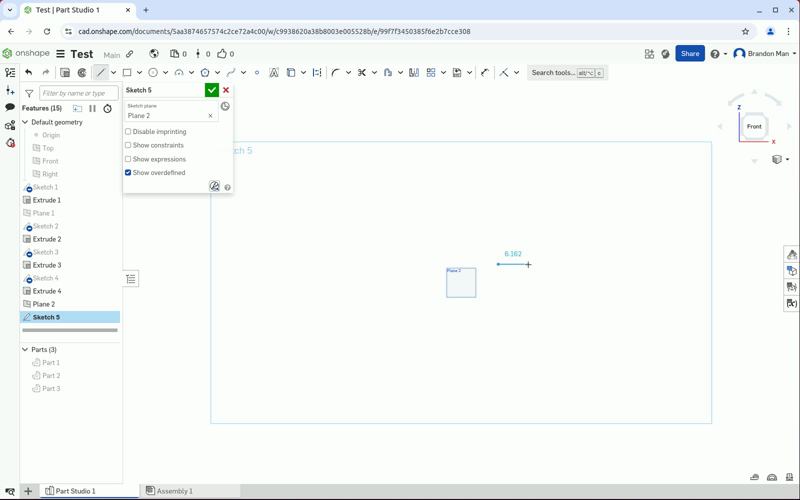
mouse_move(555, 264)
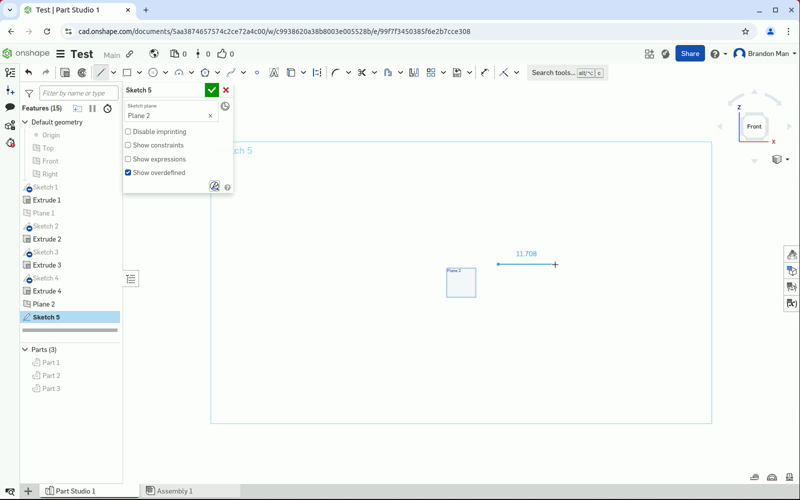
click(555, 264)
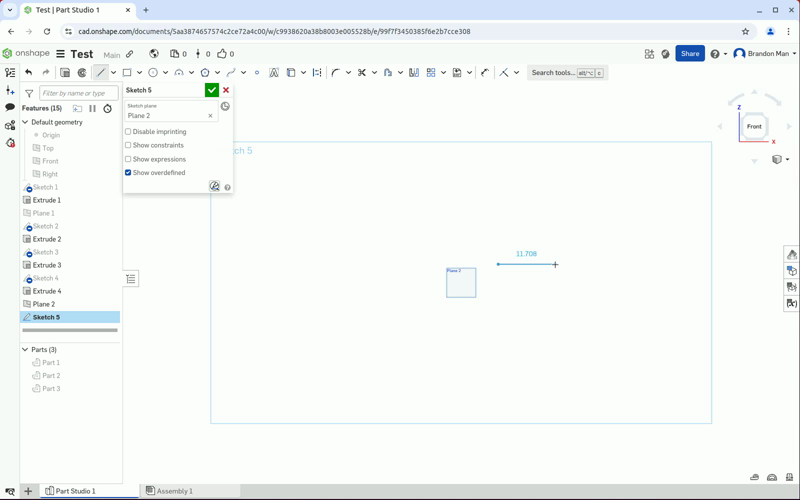
key_up(shift)
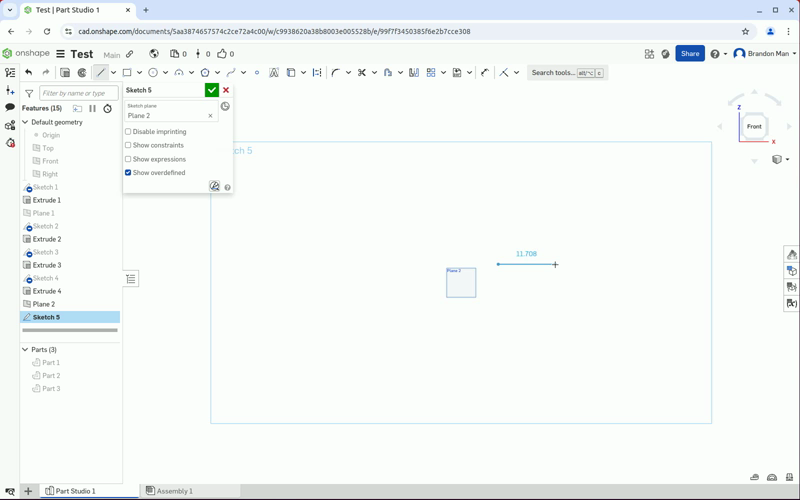
key_down(shift)
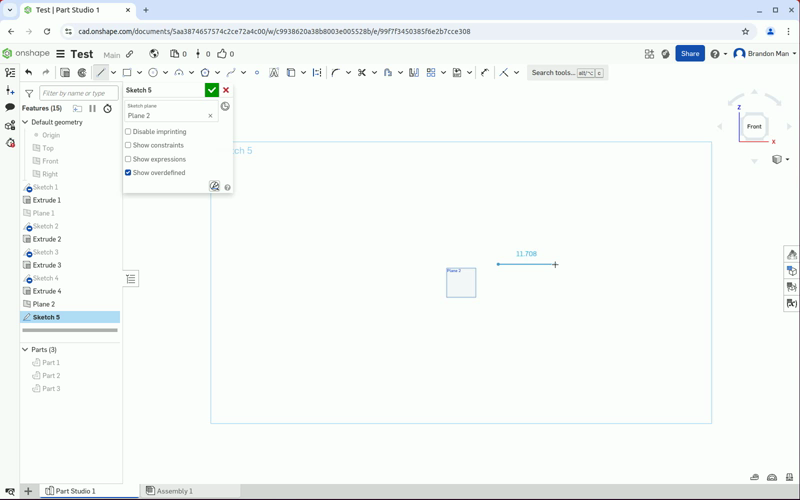
mouse_move(585, 264)
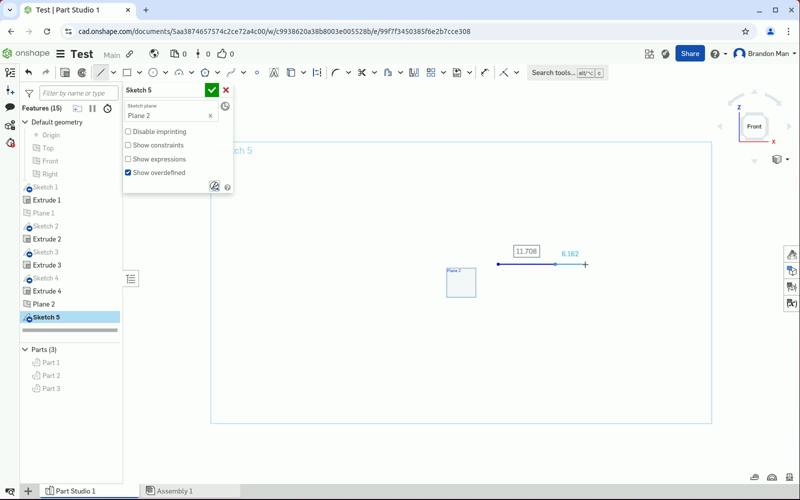
mouse_move(555, 245)
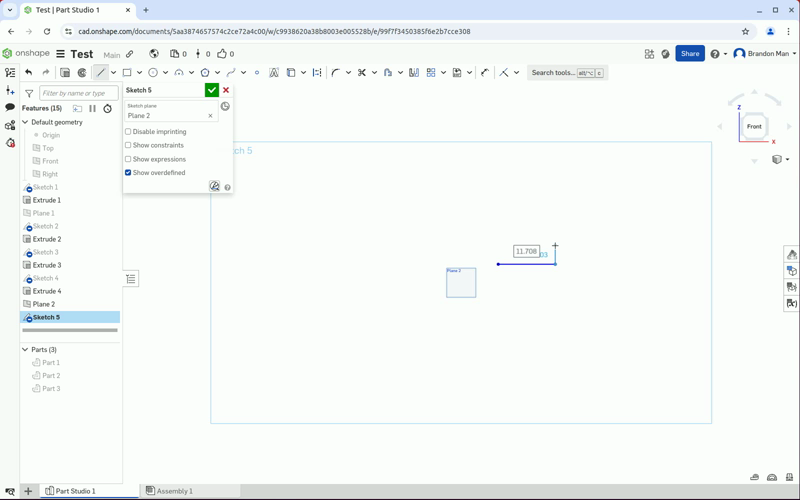
click(555, 245)
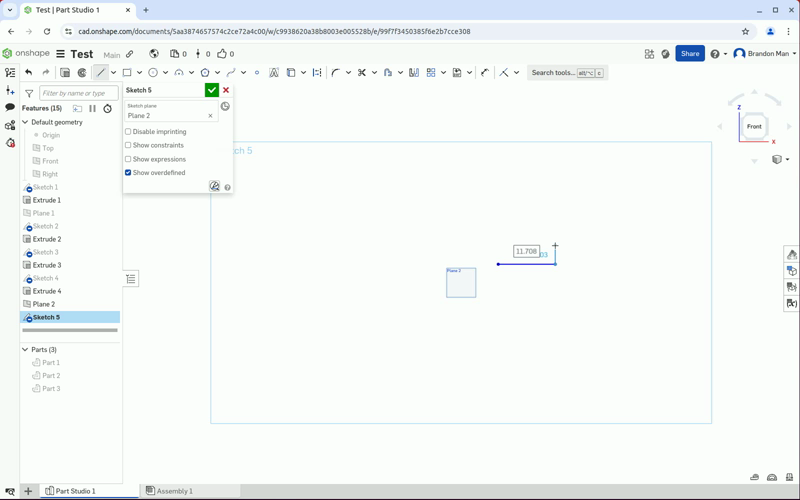
key_up(shift)
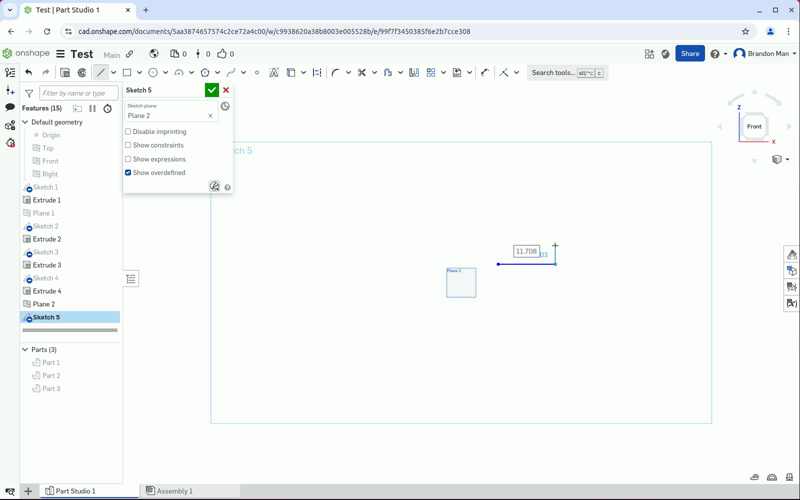
key_down(shift)
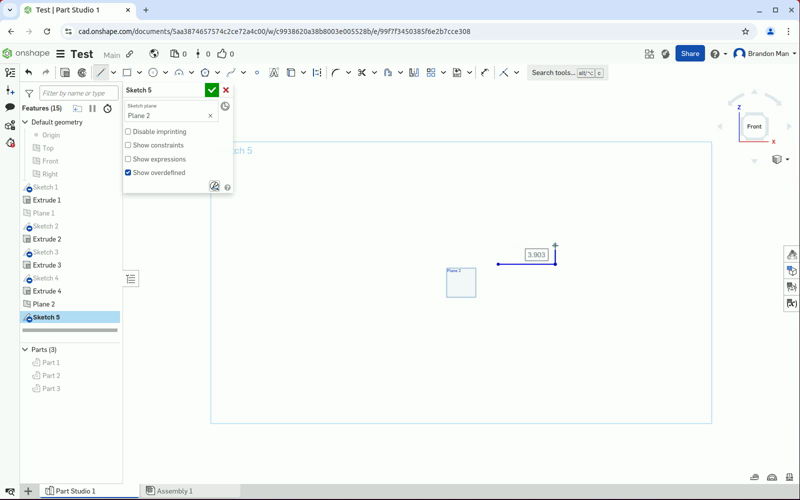
mouse_move(585, 245)
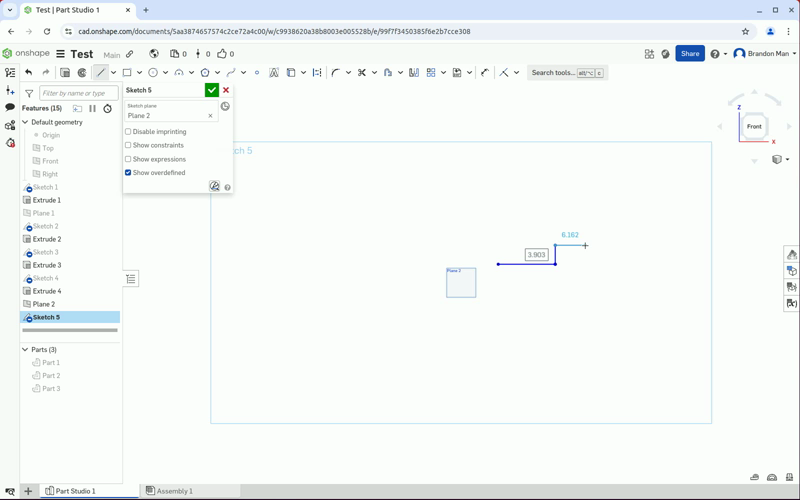
mouse_move(536, 245)
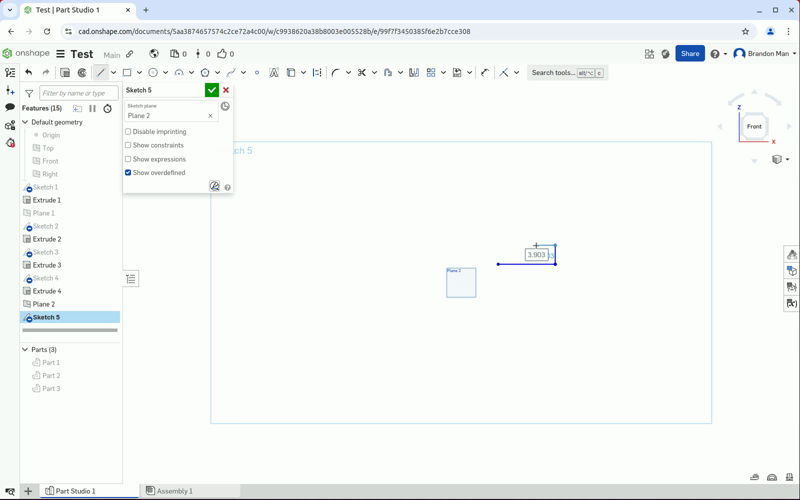
click(536, 245)
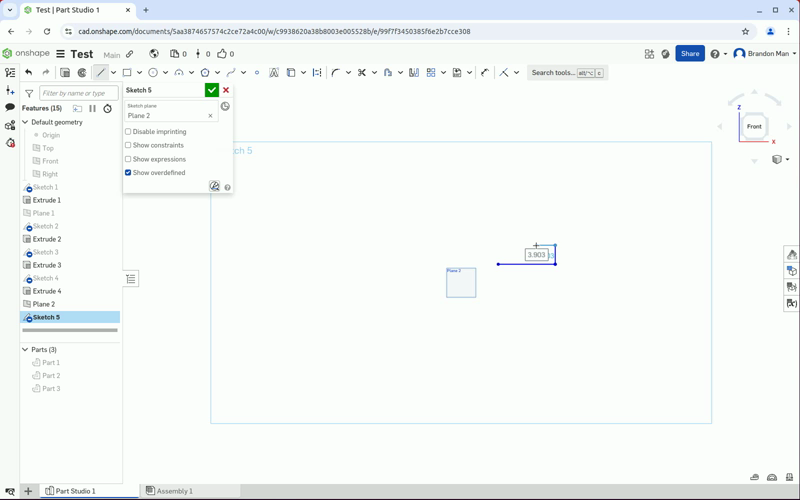
key_up(shift)
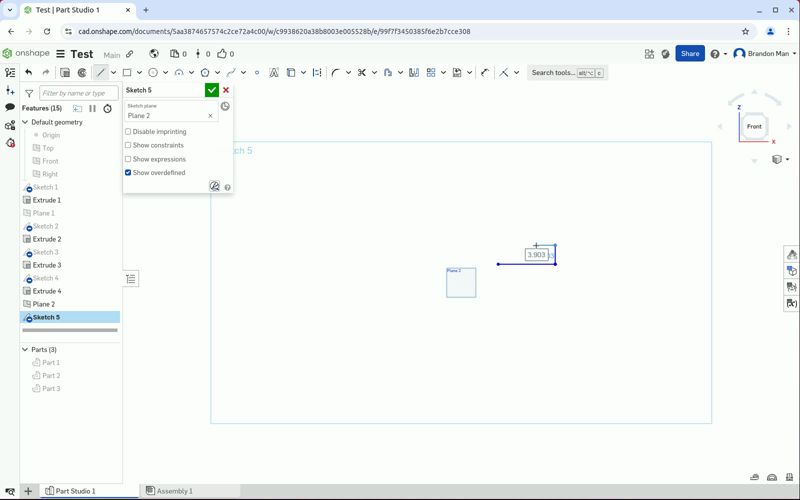
key_down(shift)
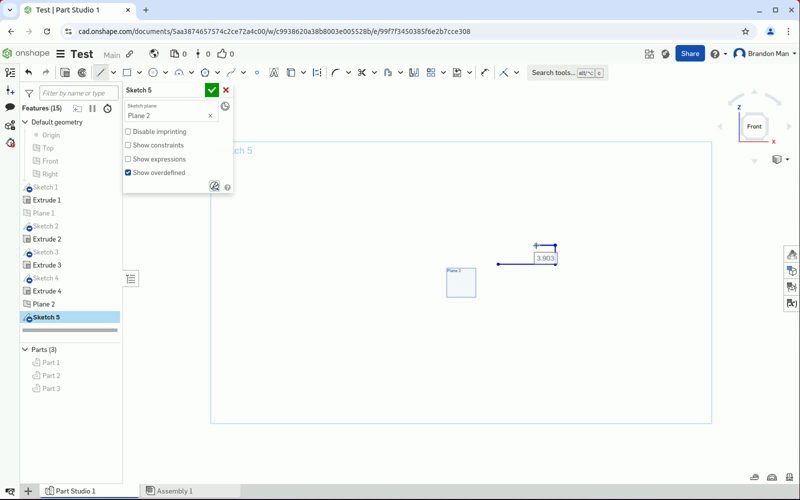
mouse_move(566, 245)
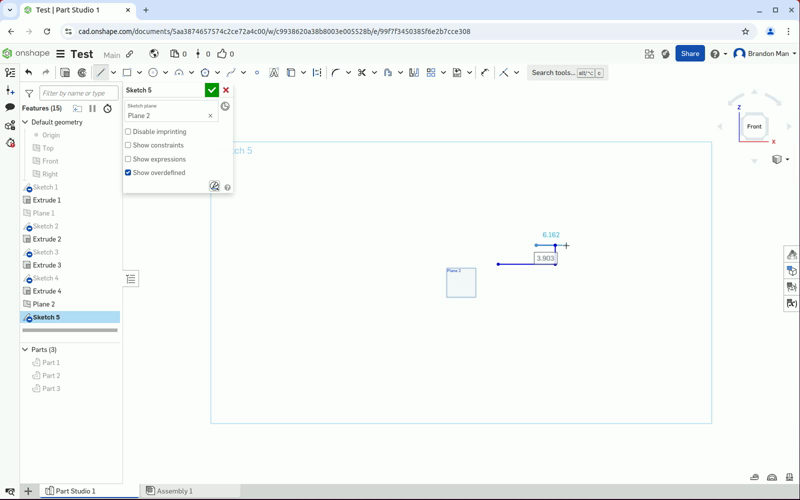
mouse_move(517, 245)
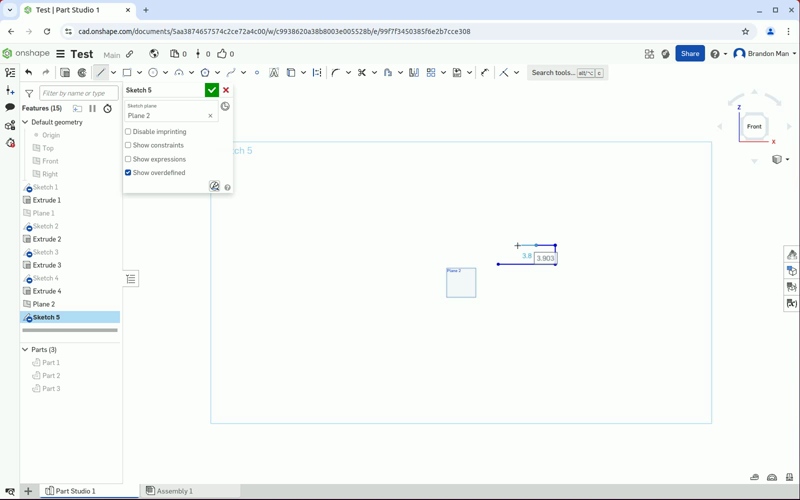
click(517, 245)
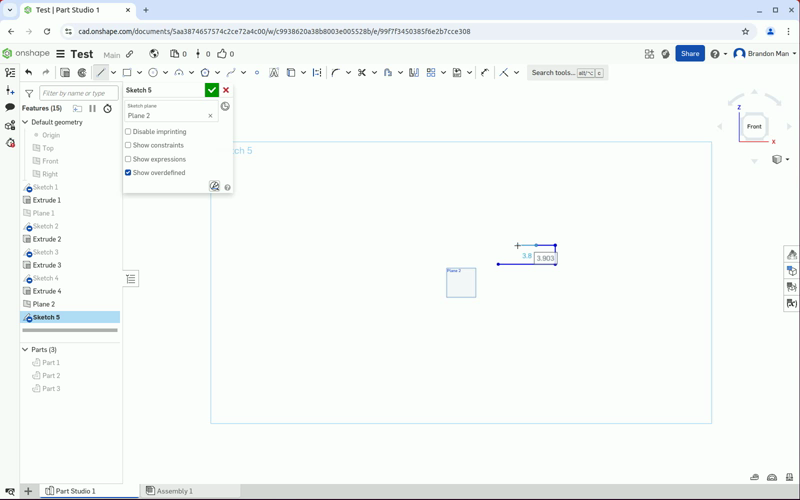
key_up(shift)
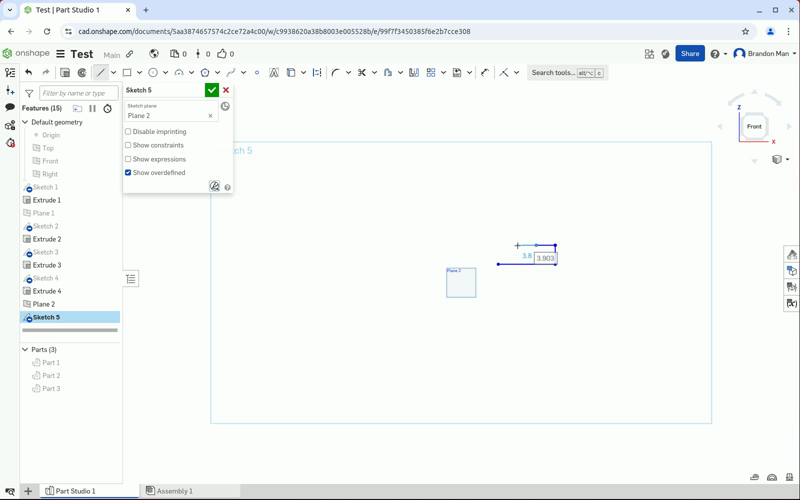
key_down(shift)
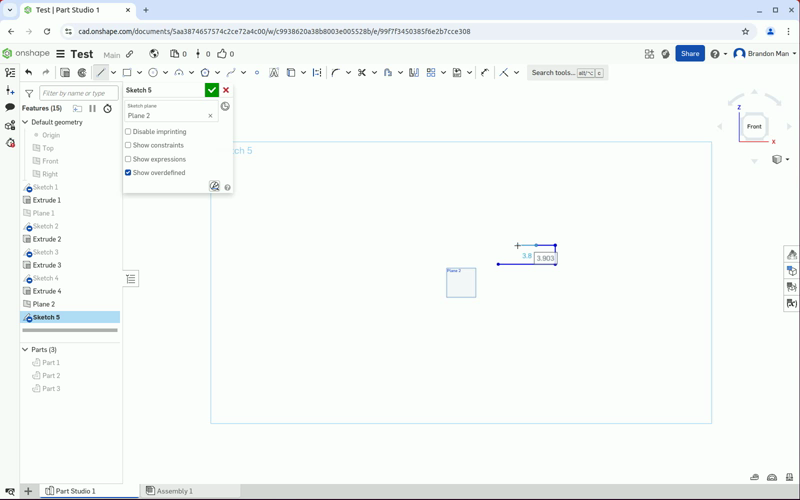
mouse_move(547, 245)
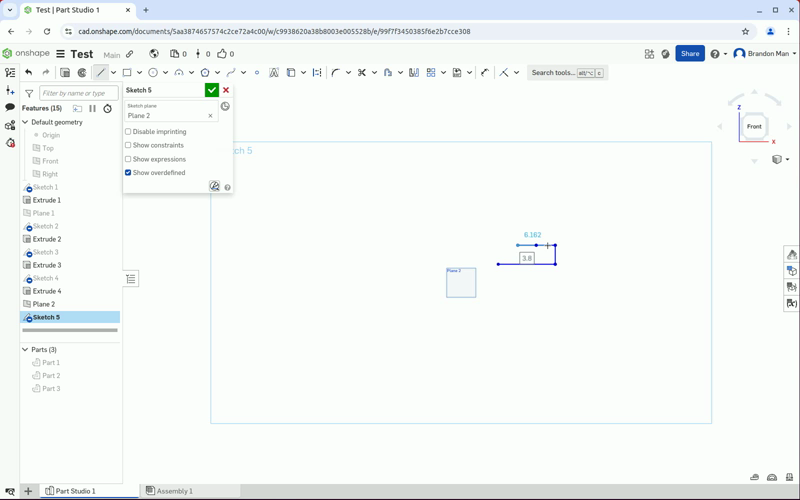
mouse_move(498, 245)
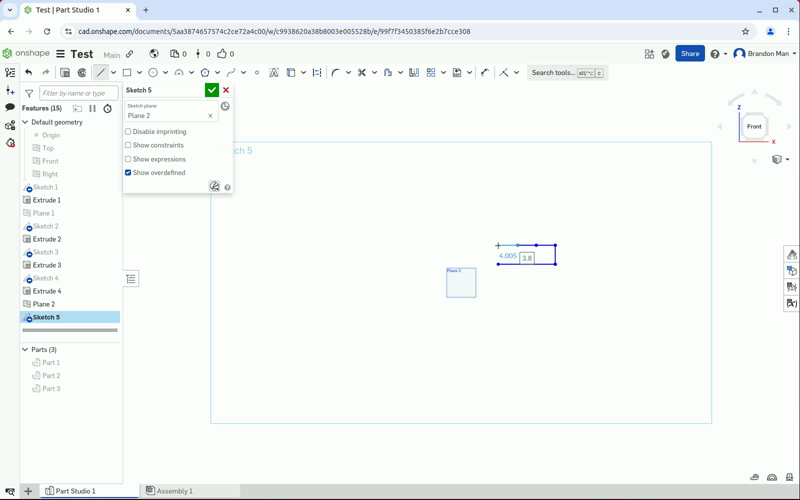
click(498, 245)
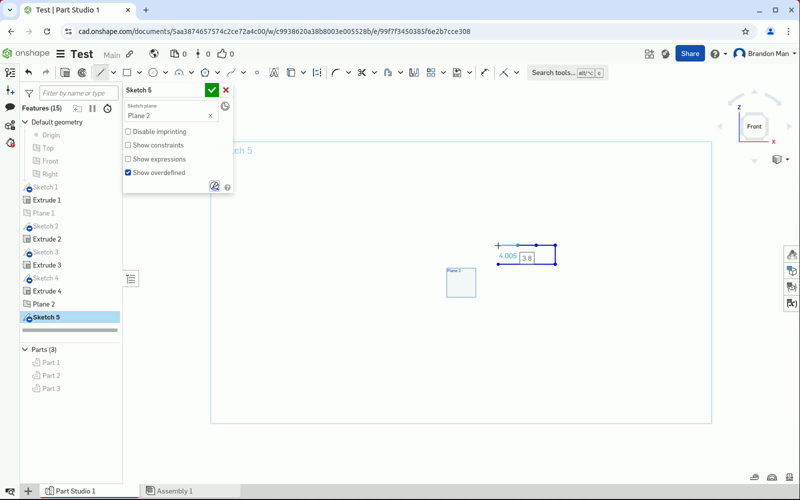
key_up(shift)
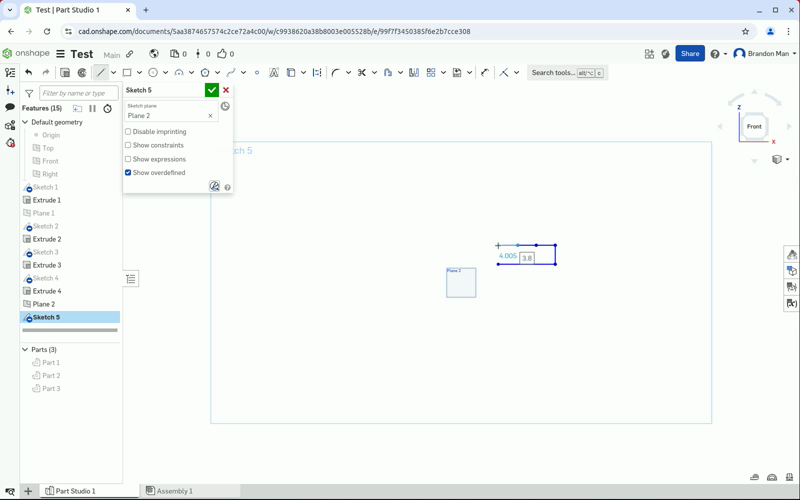
mouse_move(528, 245)
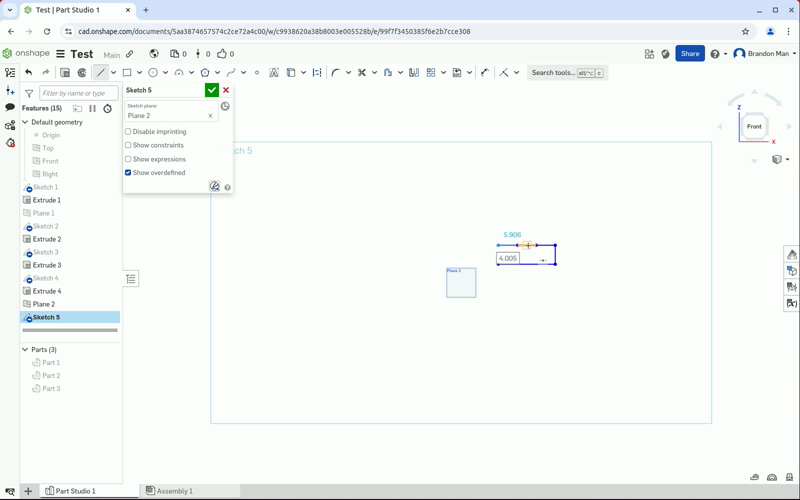
key_down(shift)
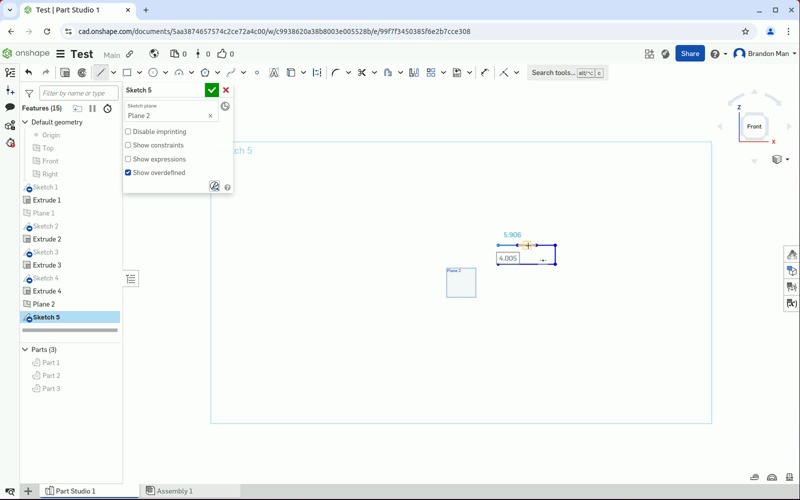
mouse_move(498, 264)
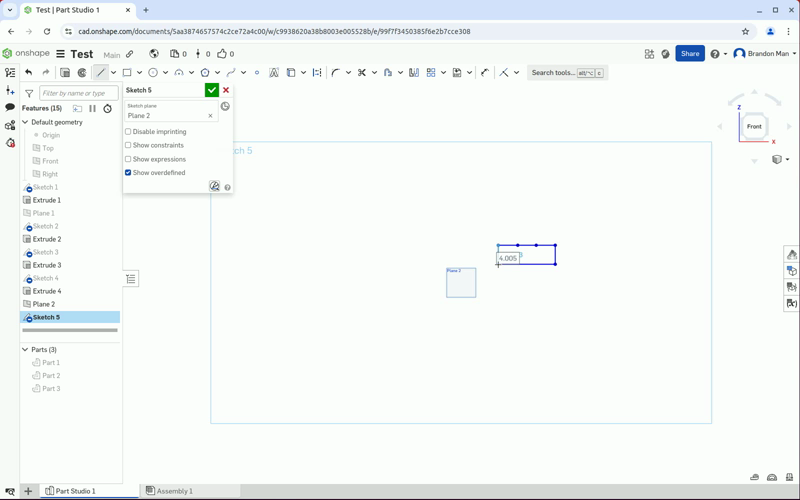
key_up(shift)
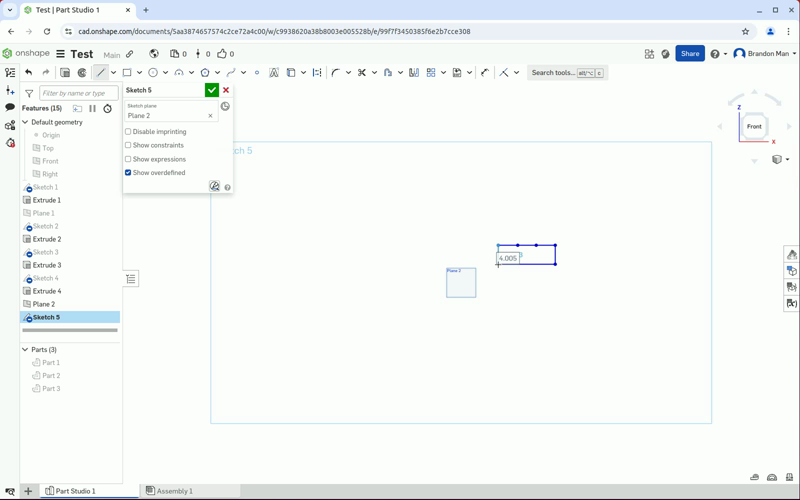
click(498, 264)
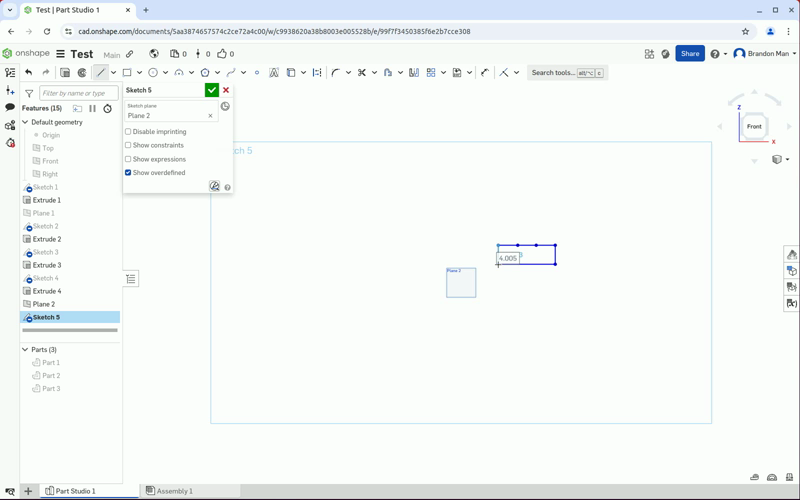
key(esc)
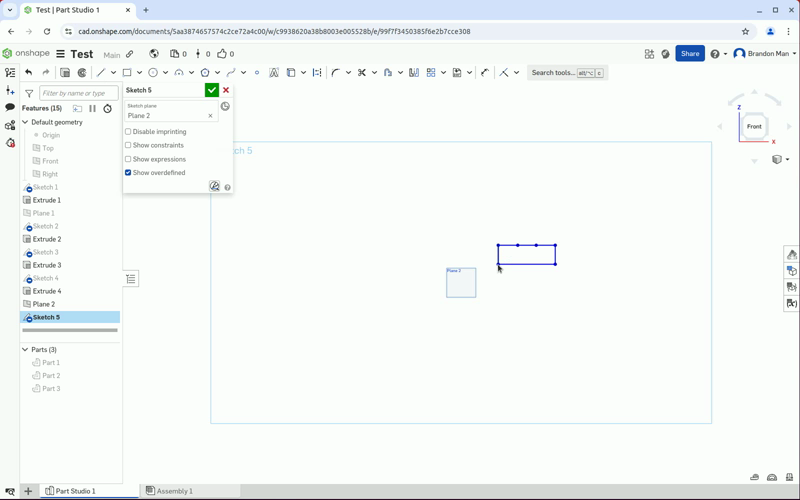
mouse_move(551, 254)
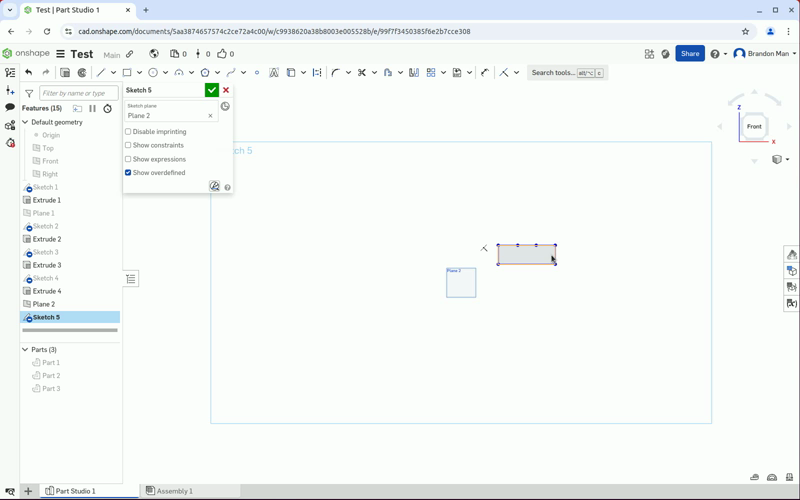
scroll(6)
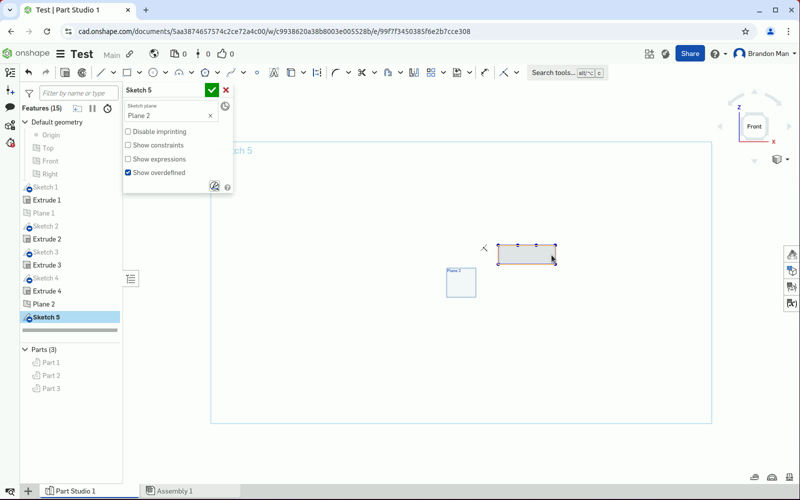
scroll(6)
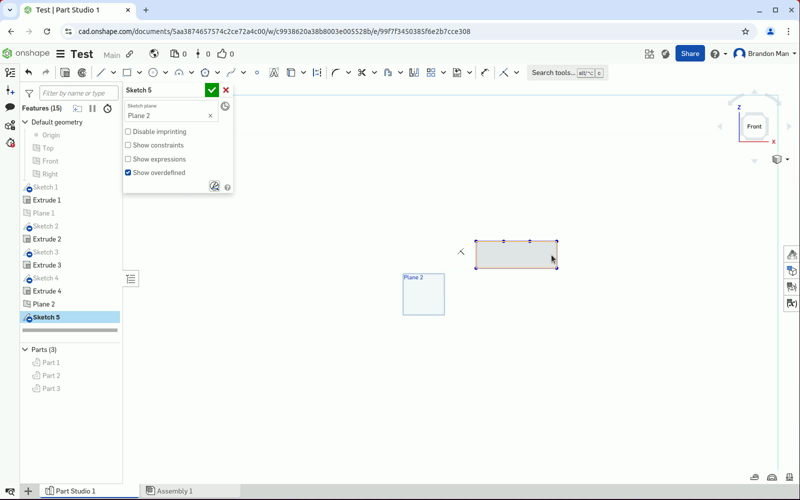
scroll(6)
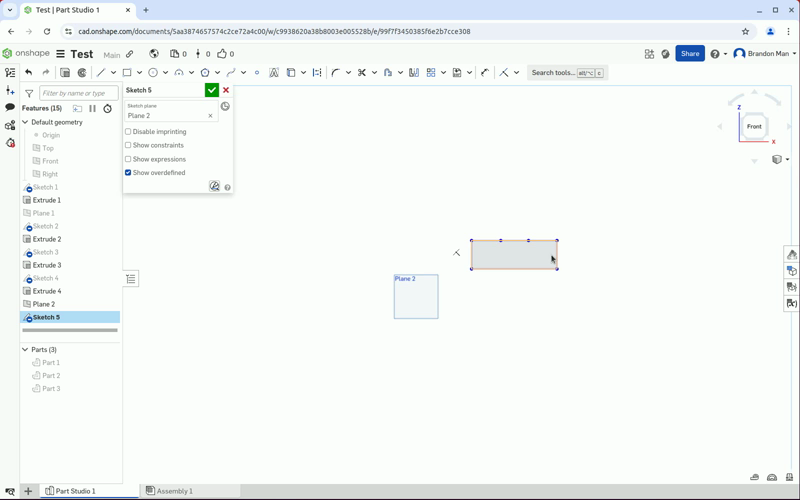
scroll(6)
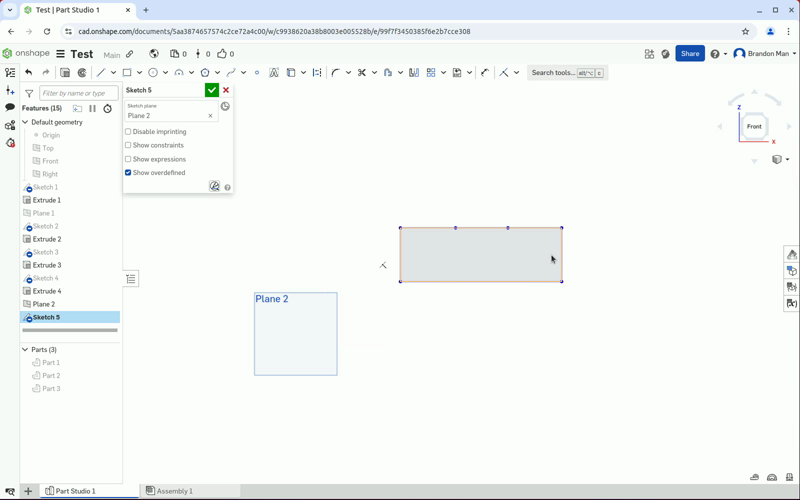
scroll(6)
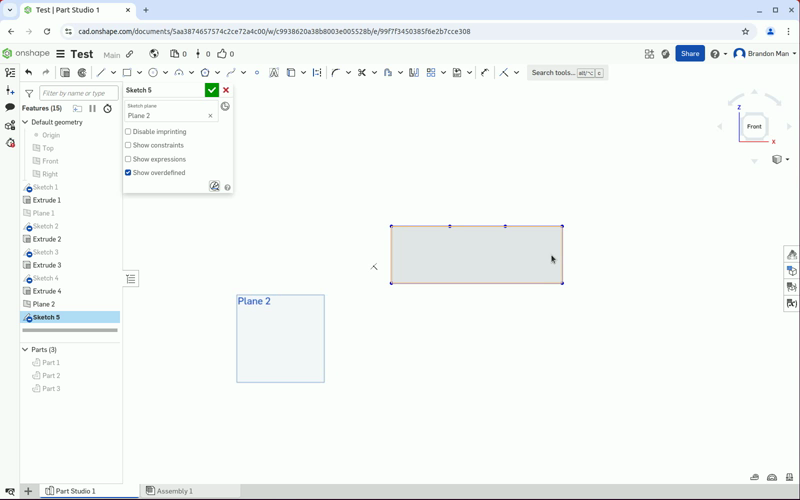
scroll(6)
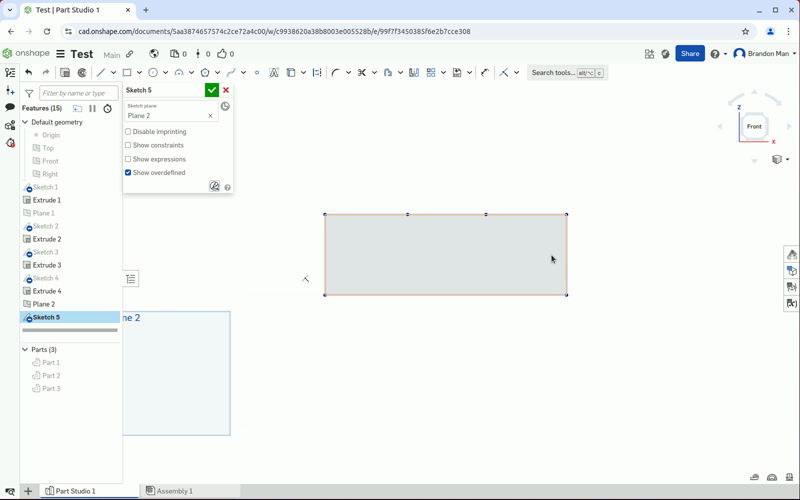
scroll(6)
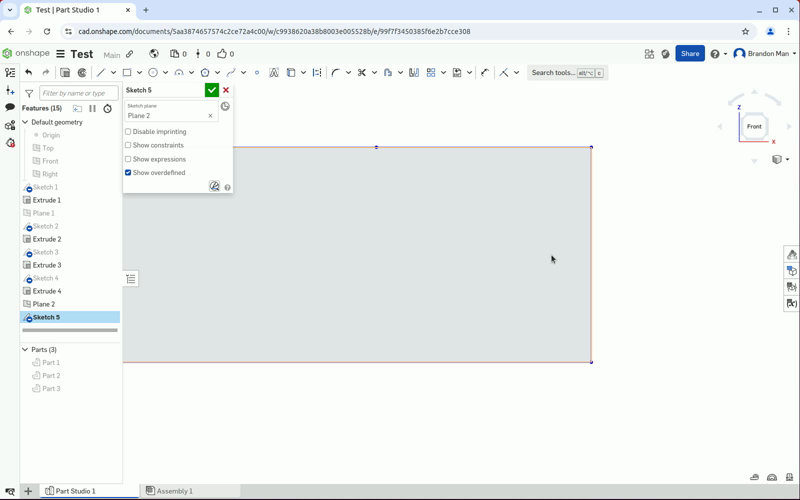
click(551, 254)
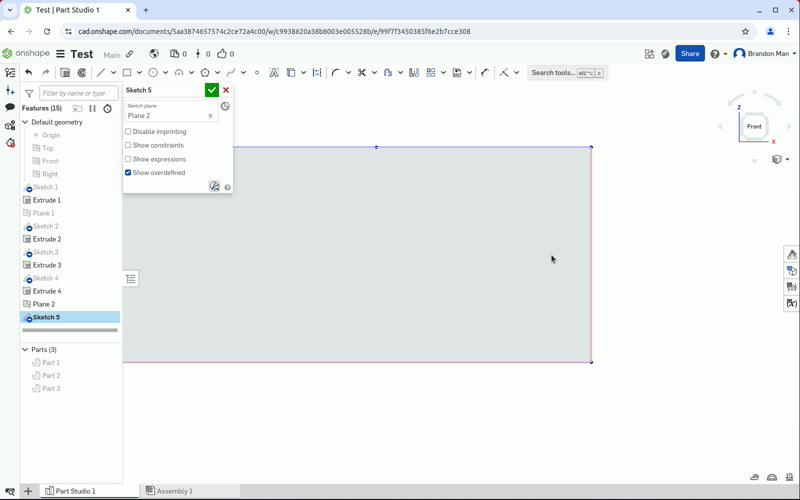
scroll(-6)
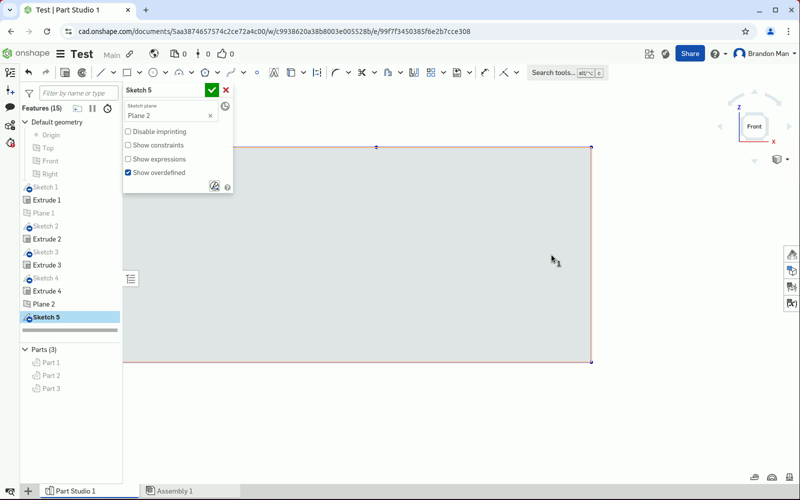
scroll(-6)
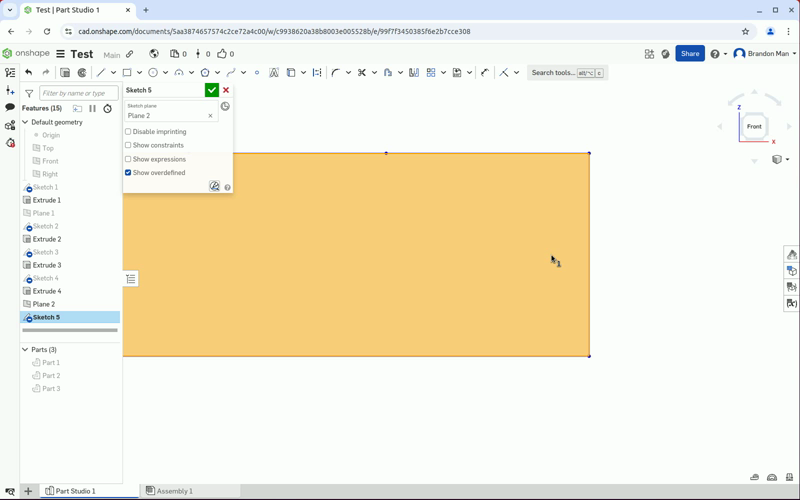
scroll(-6)
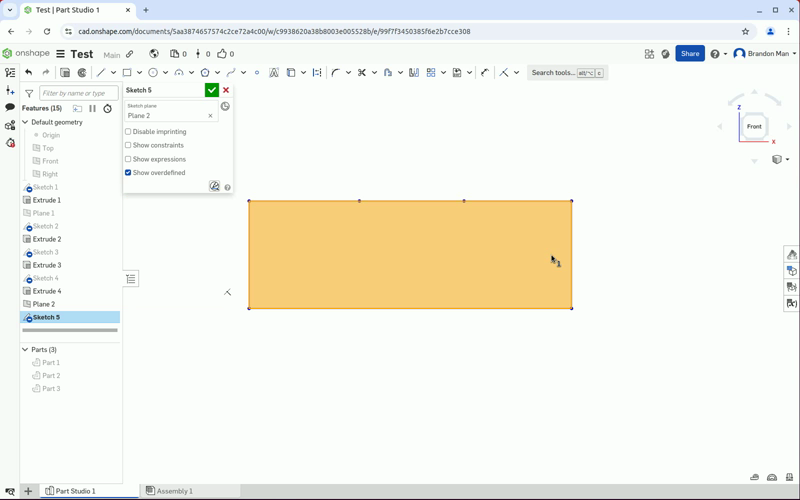
scroll(-6)
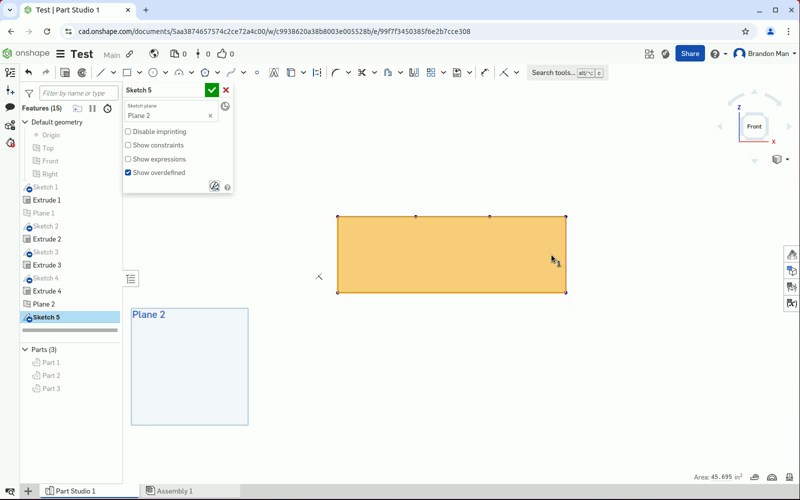
scroll(-6)
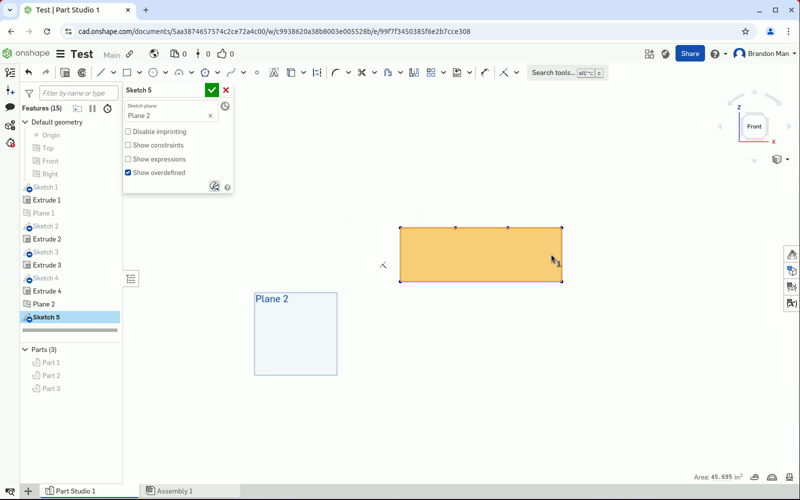
scroll(-6)
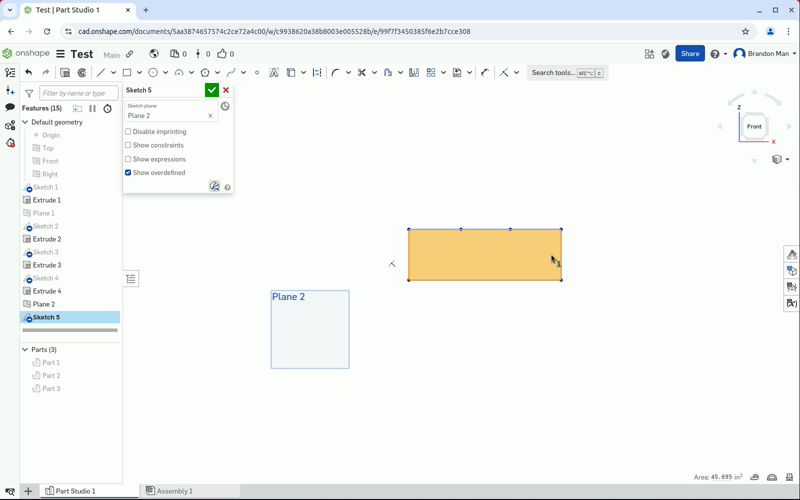
scroll(-6)
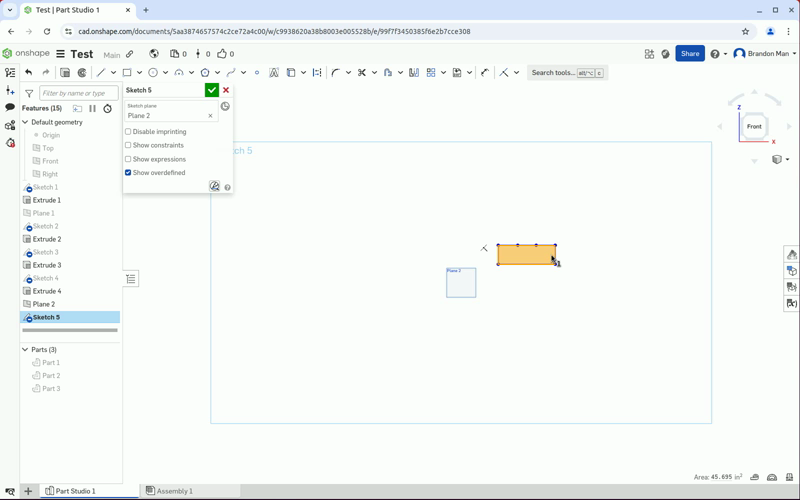
mouse_move(73, 352)
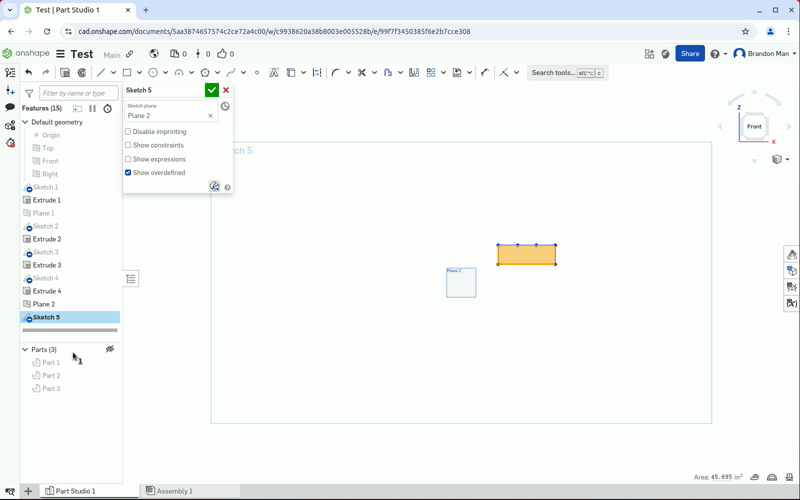
key(shift+y)
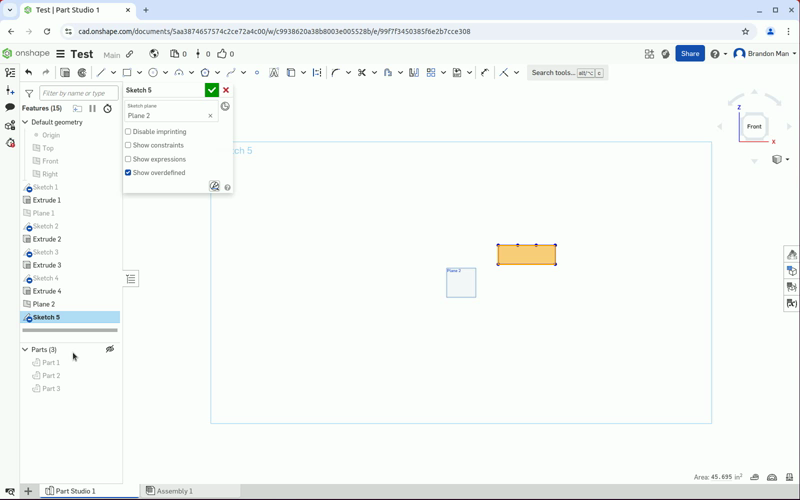
key(shift+e)
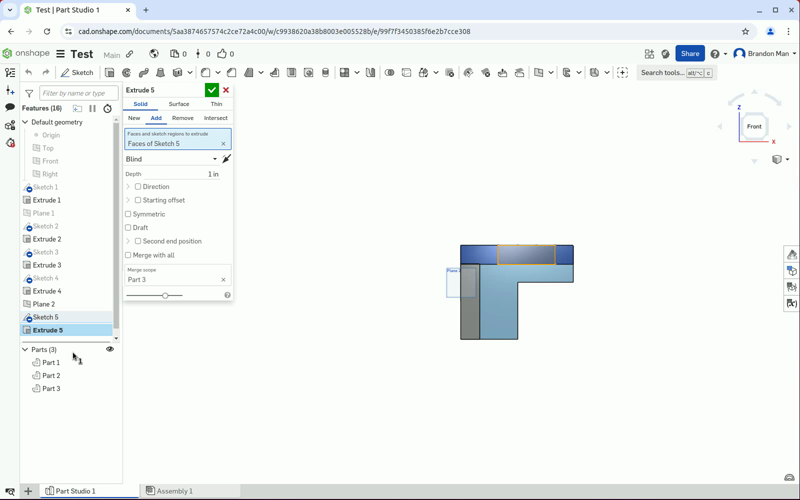
mouse_move(143, 106)
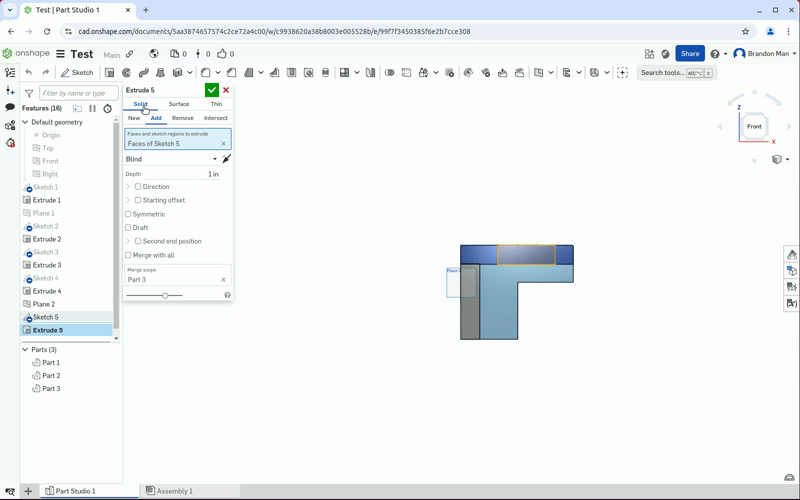
click(143, 106)
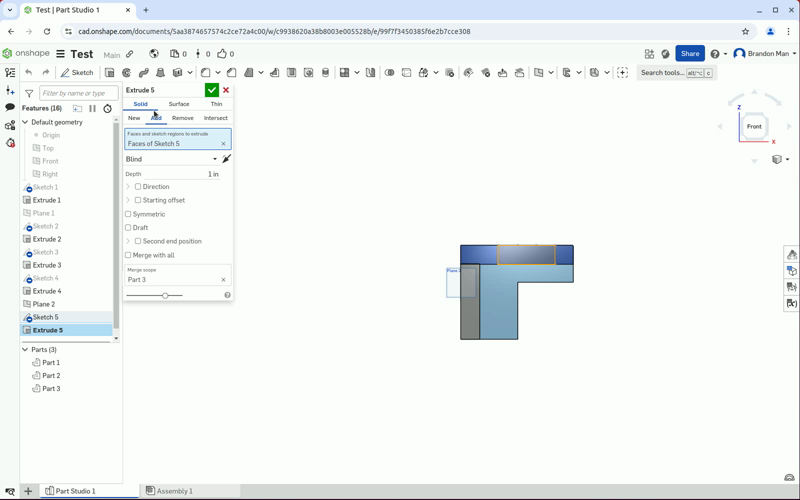
mouse_move(186, 120)
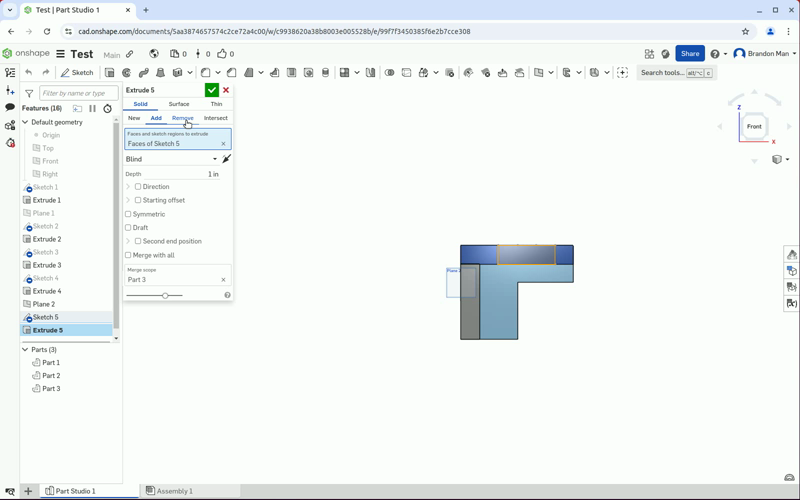
click(186, 120)
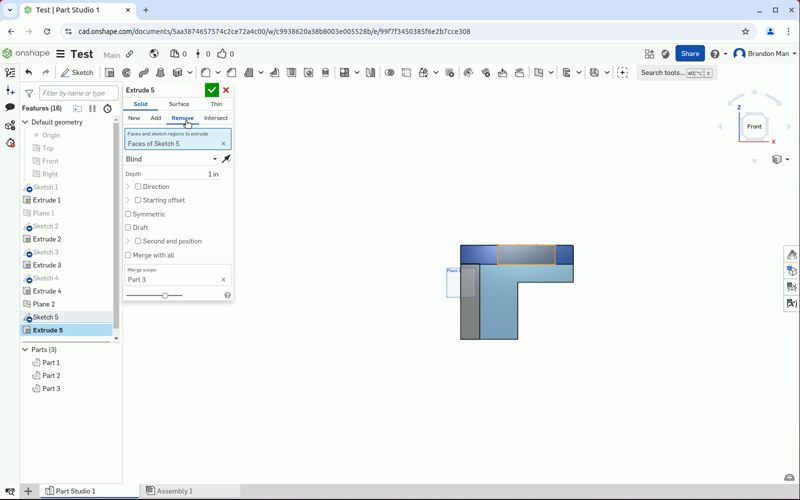
key(tab, 4)
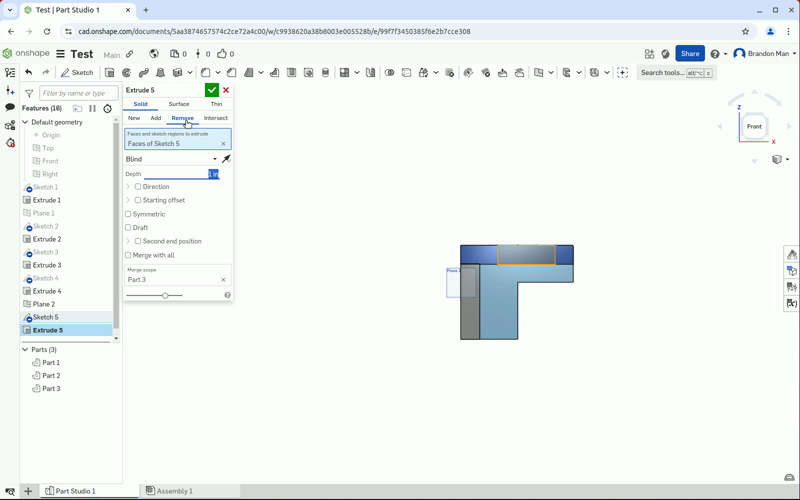
text(3.851)
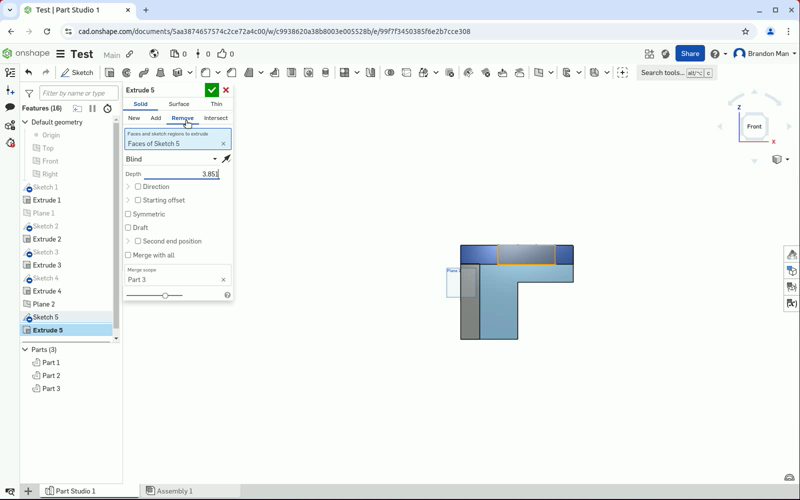
key(tab, 6)
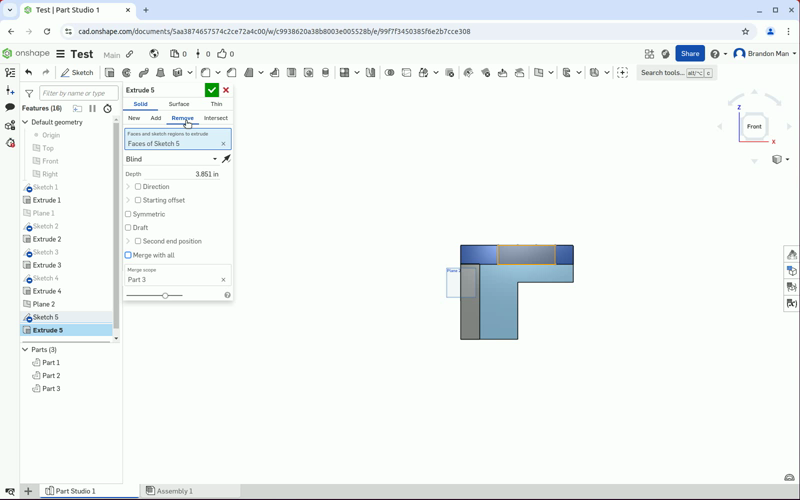
key(space)
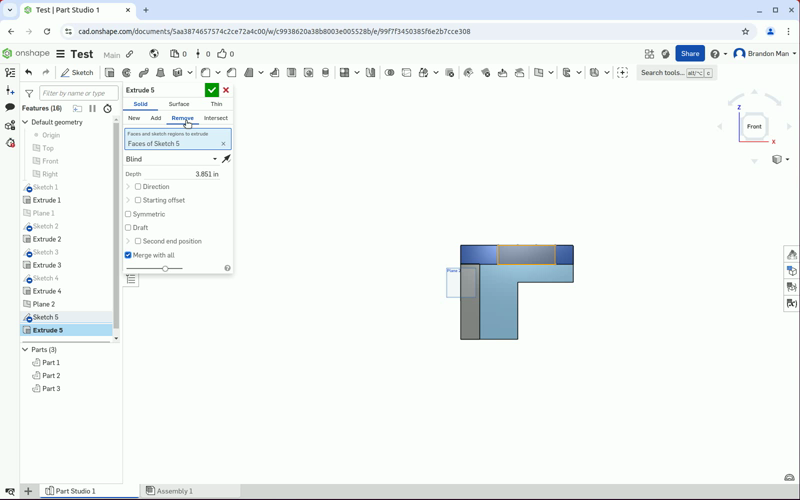
key(enter)
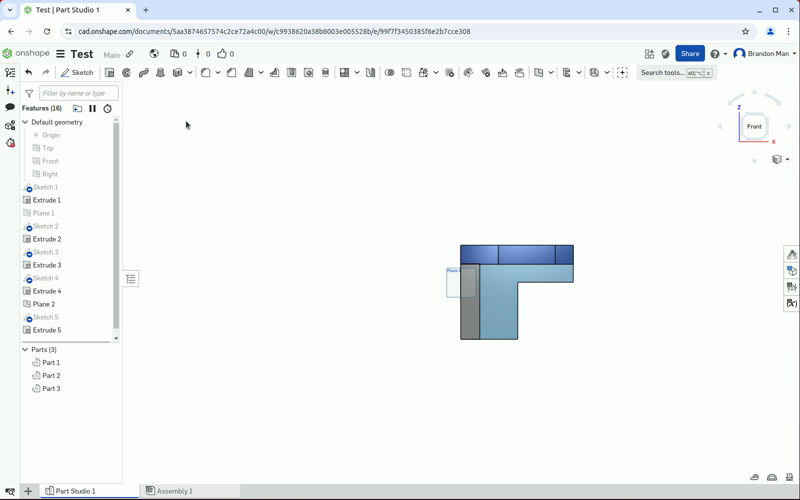
key(shift+h)
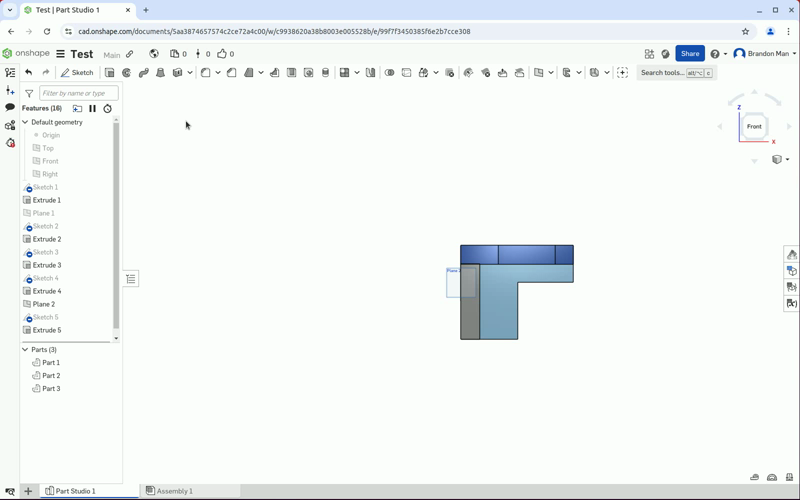
key(shift+h)
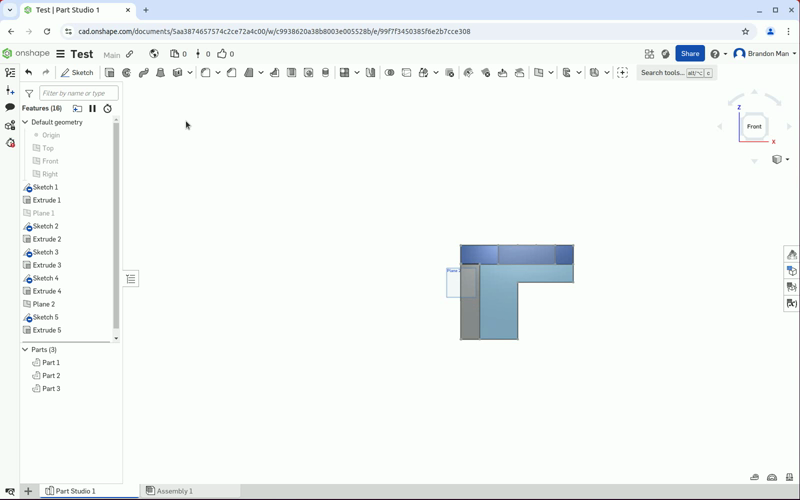
key(shift+7)
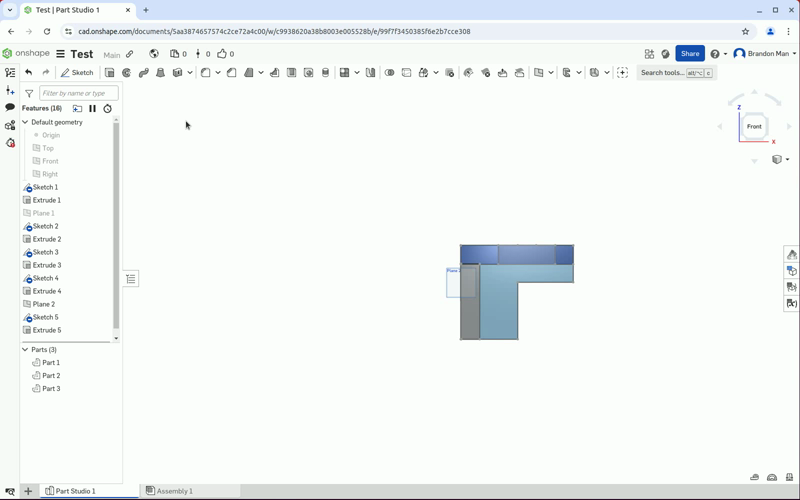
key(left, 2)
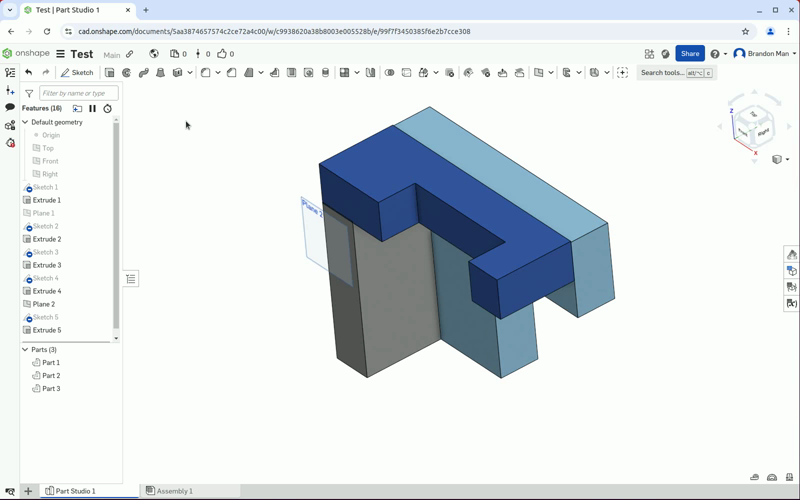
key(down, 2)
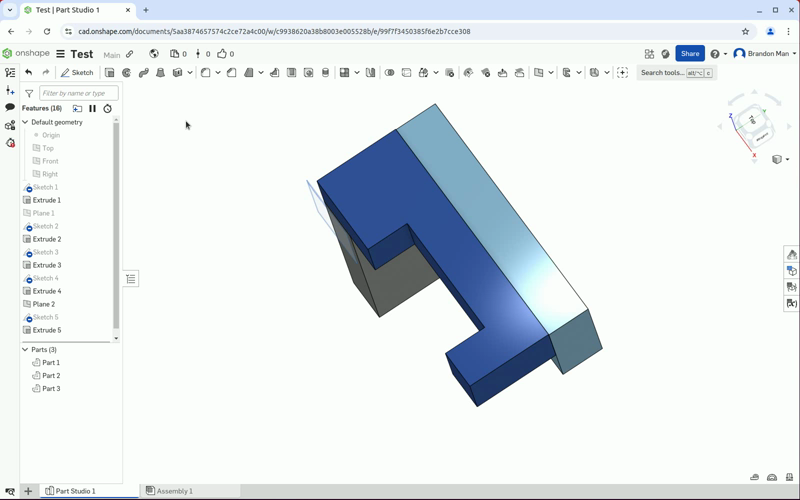
key(up, 2)
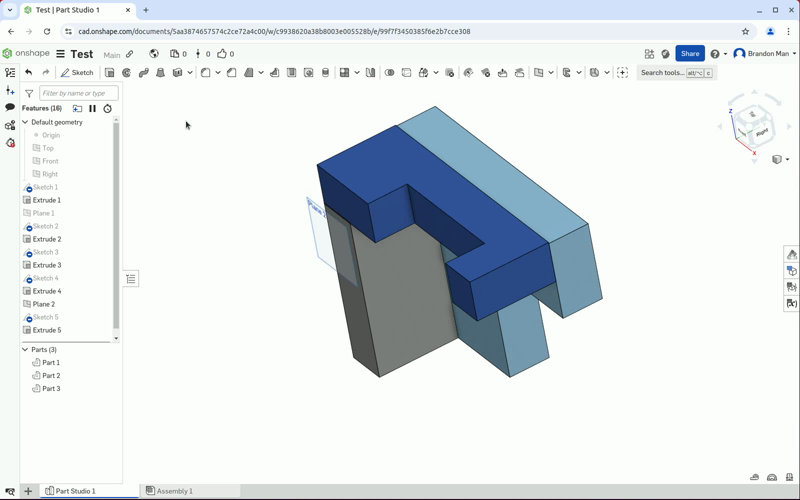
key(right, 2)
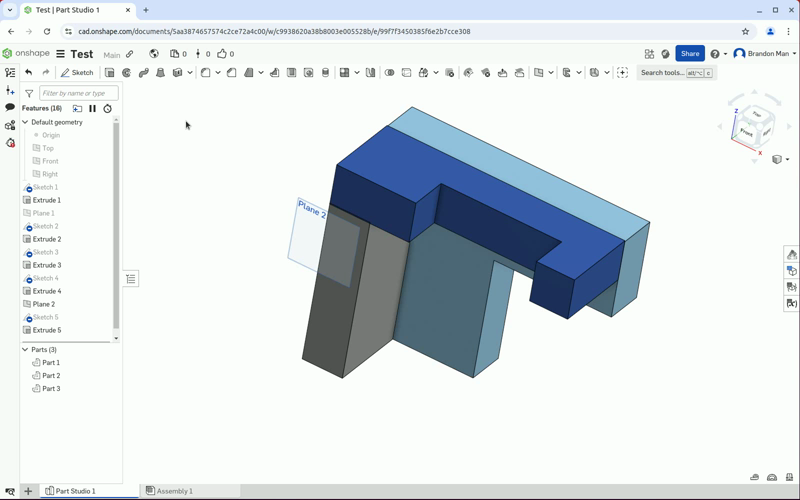
mouse_move(69, 189)
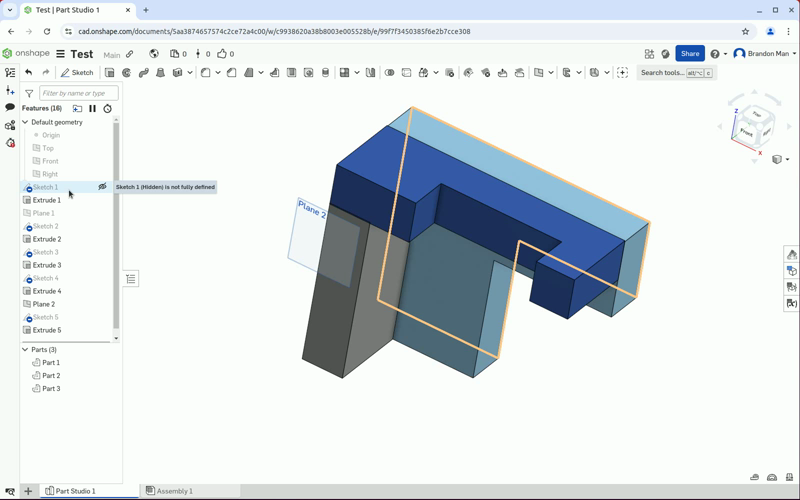
click(69, 189)